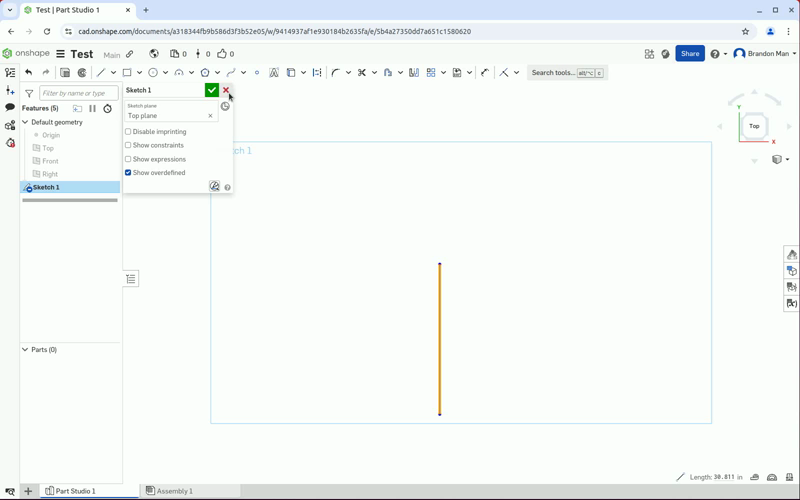
key(shift+h)
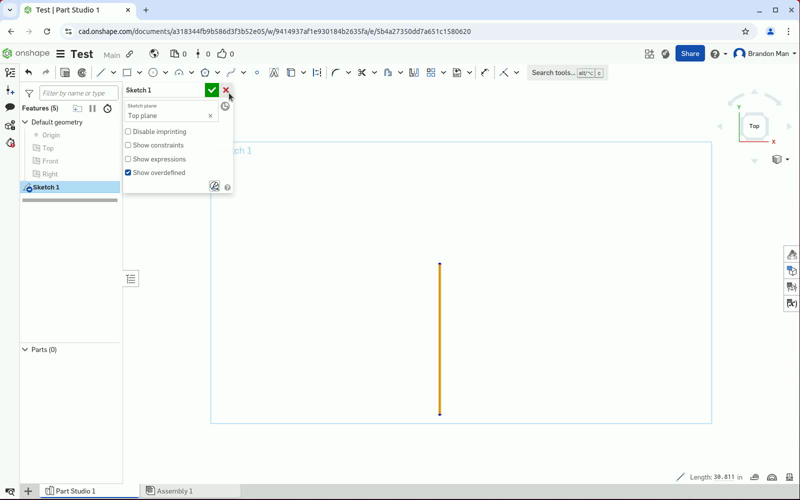
key(shift+s)
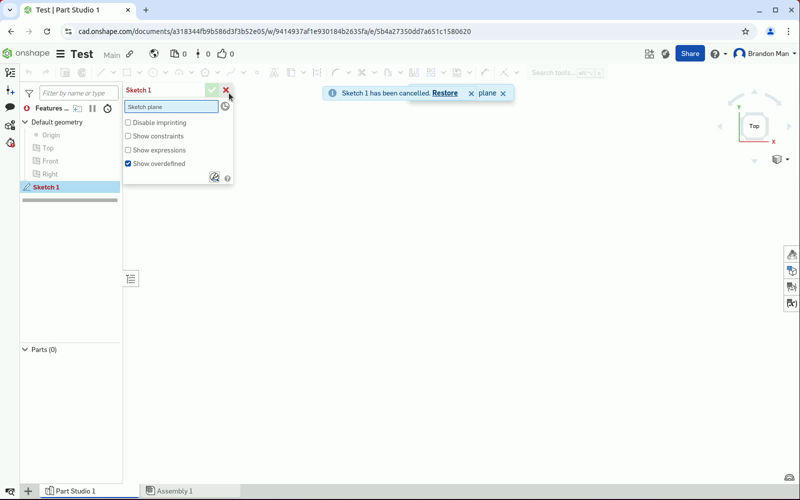
mouse_move(73, 150)
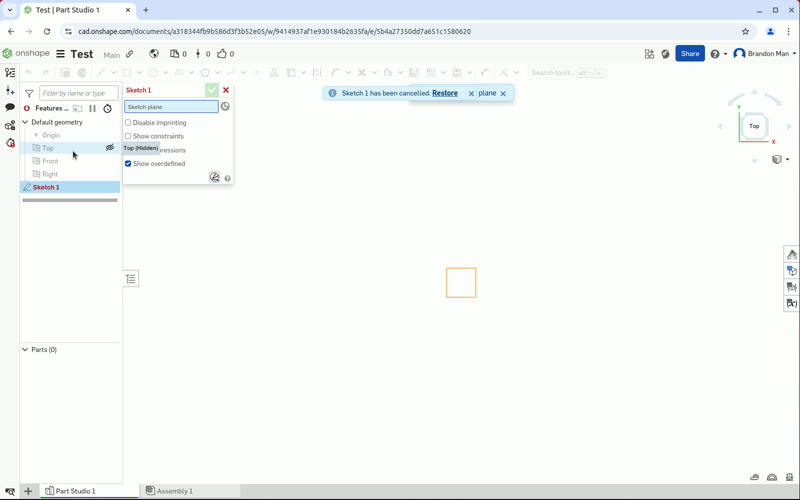
click(73, 150)
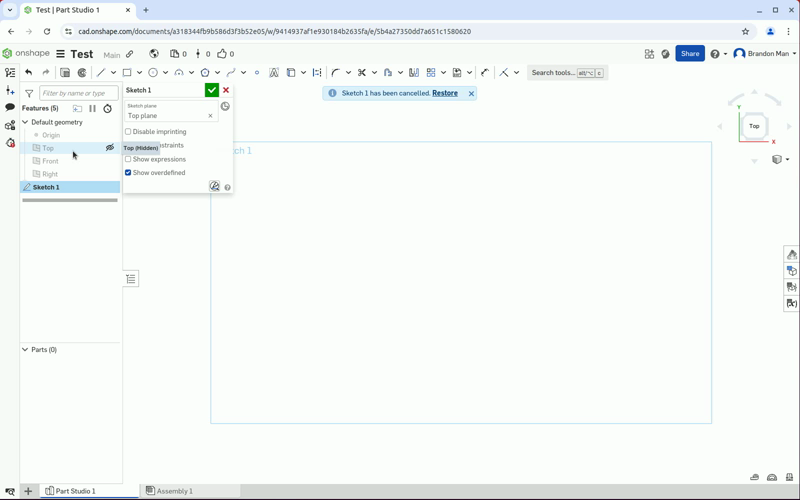
mouse_move(73, 352)
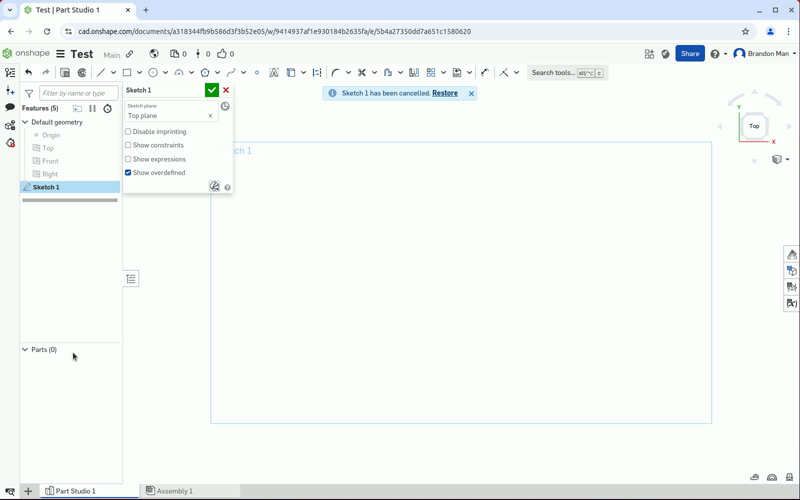
key(y)
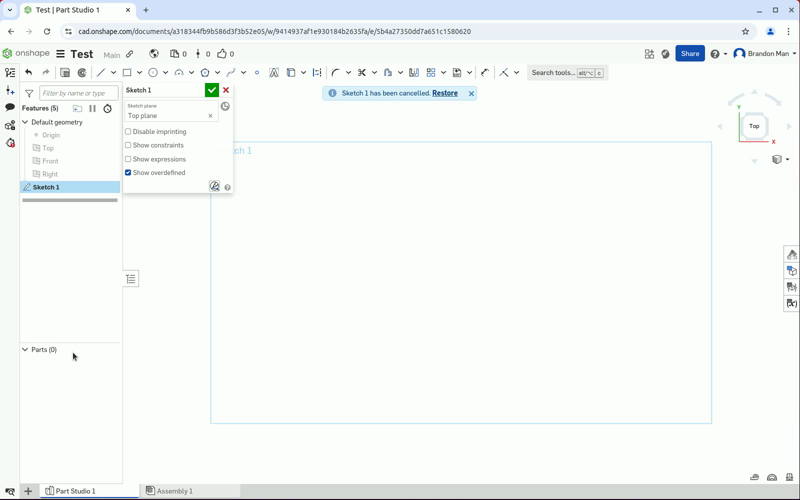
key(l)
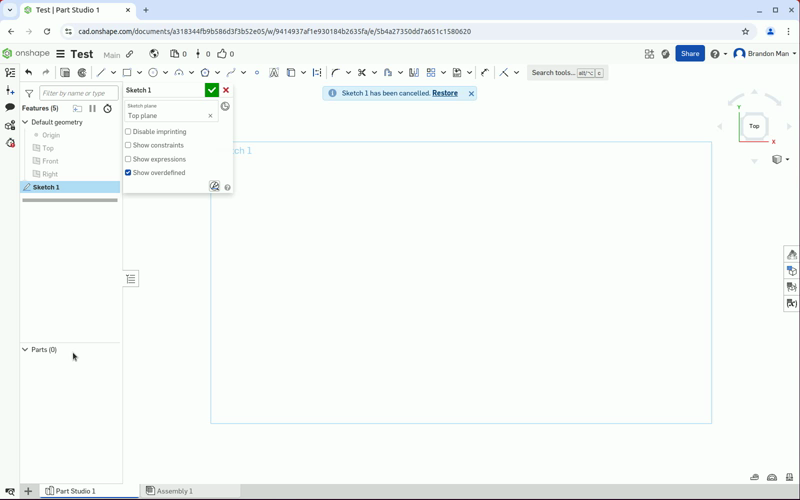
key_down(shift)
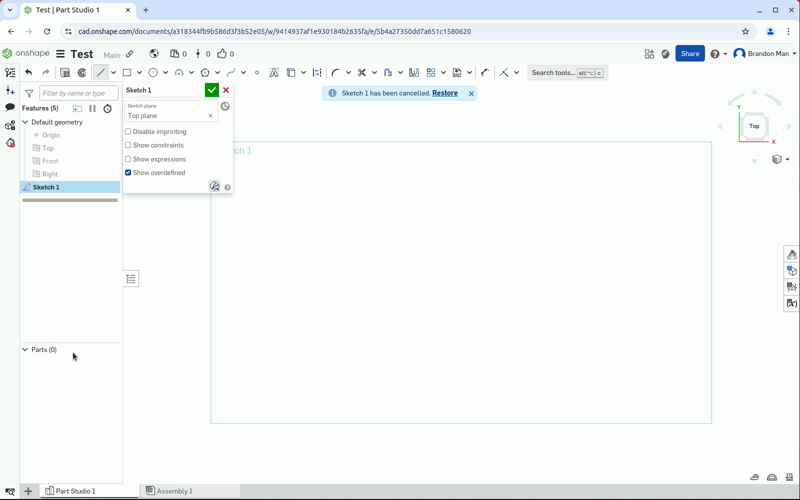
mouse_move(348, 285)
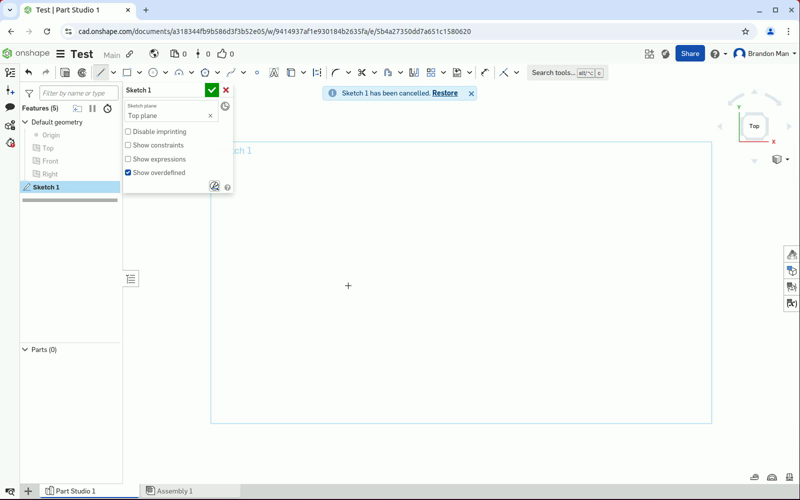
click(348, 285)
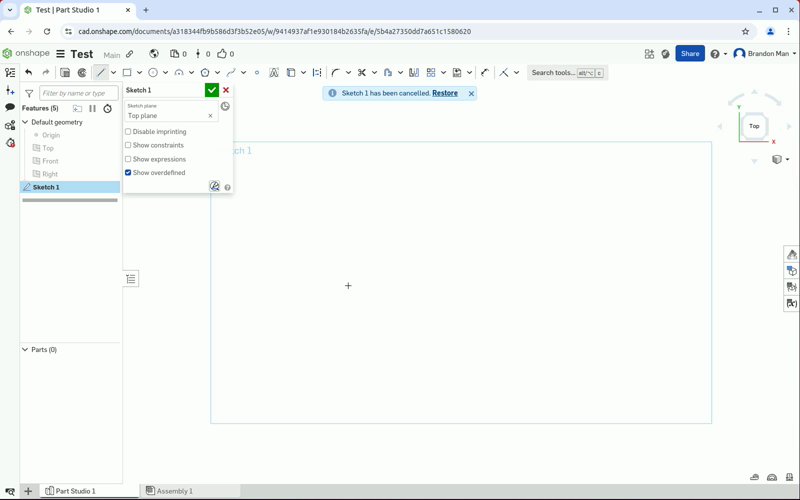
key_up(shift)
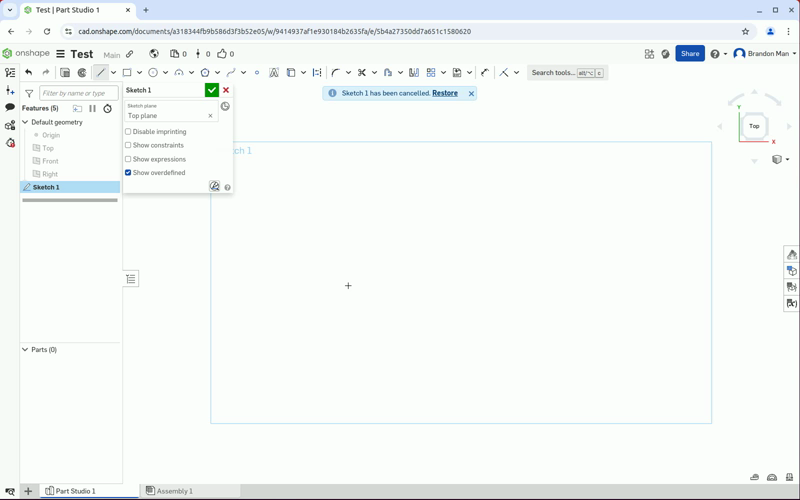
key_down(shift)
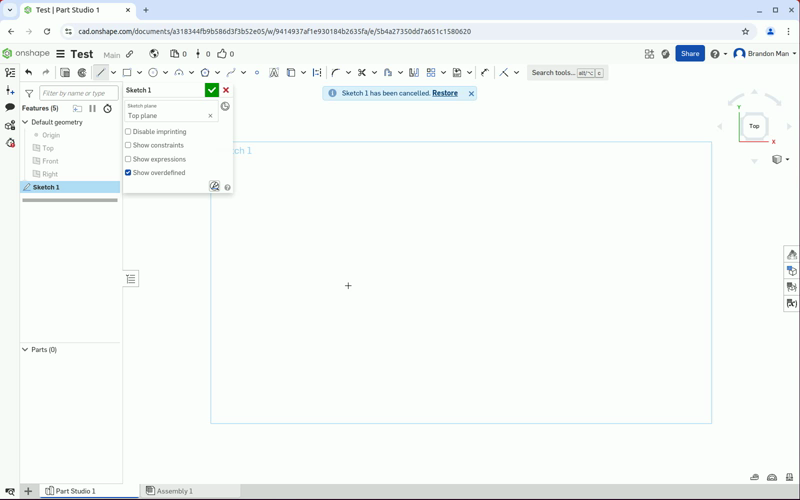
mouse_move(458, 285)
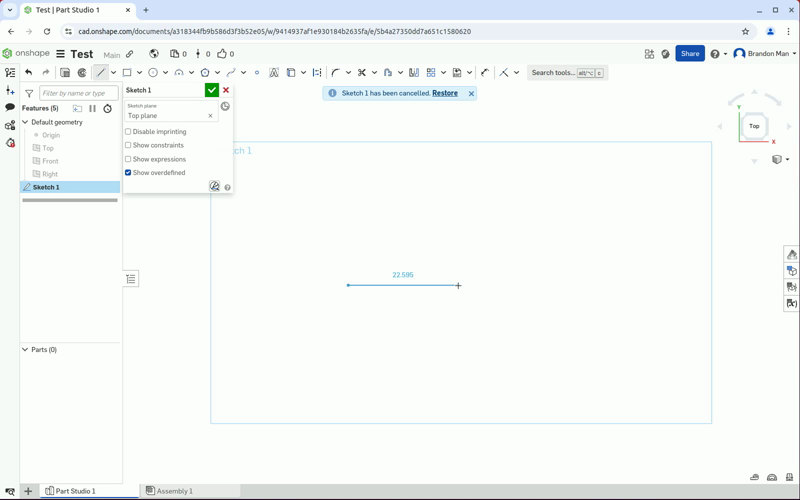
click(458, 285)
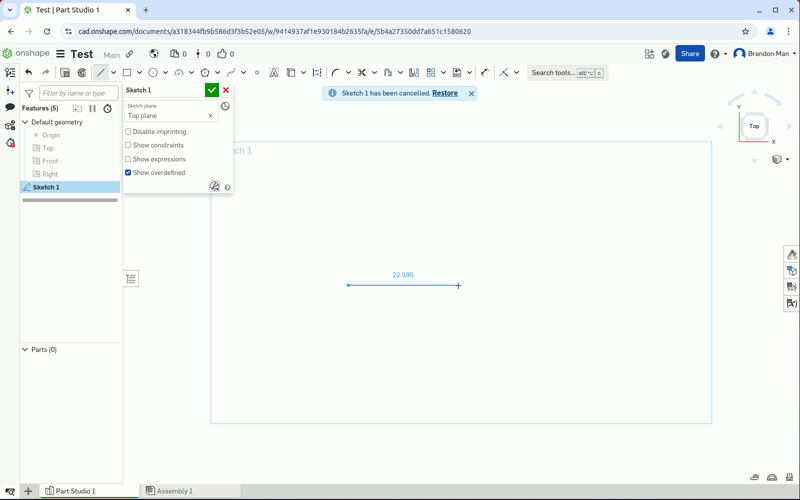
key_up(shift)
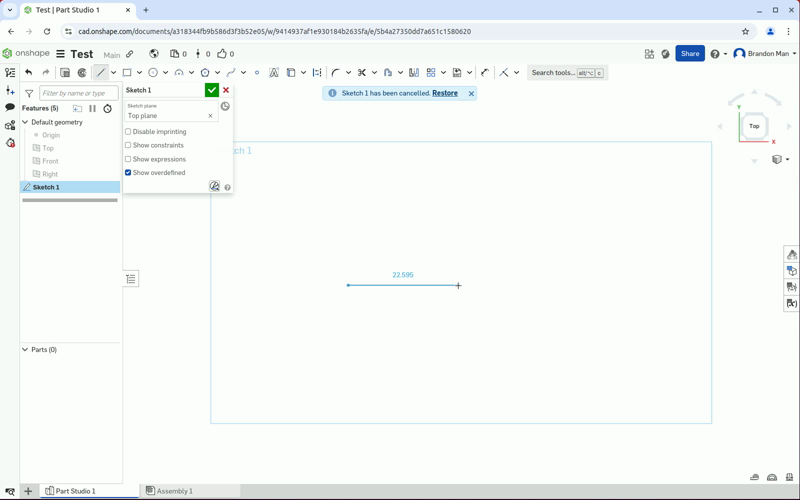
key_down(shift)
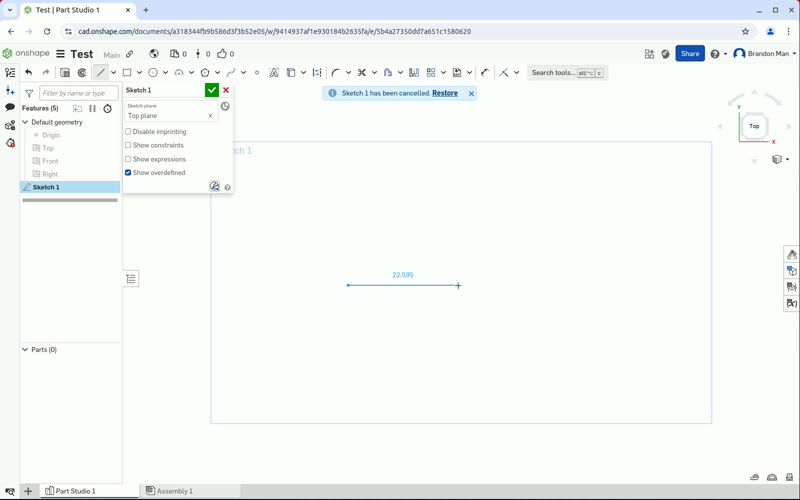
mouse_move(488, 285)
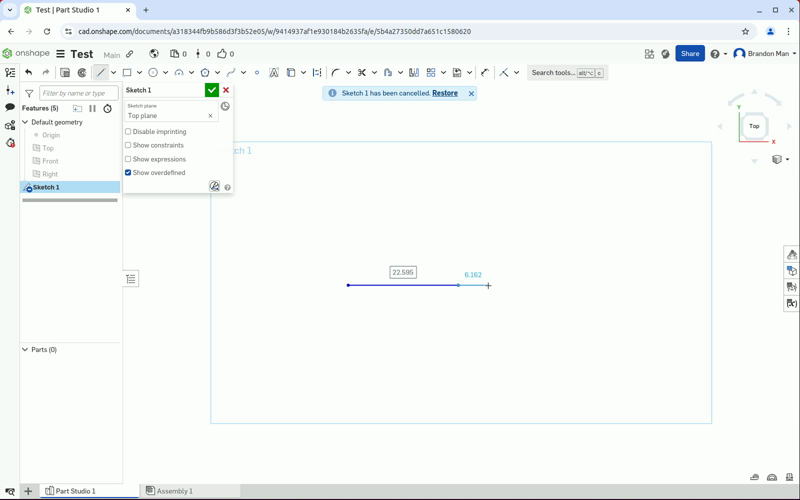
mouse_move(458, 279)
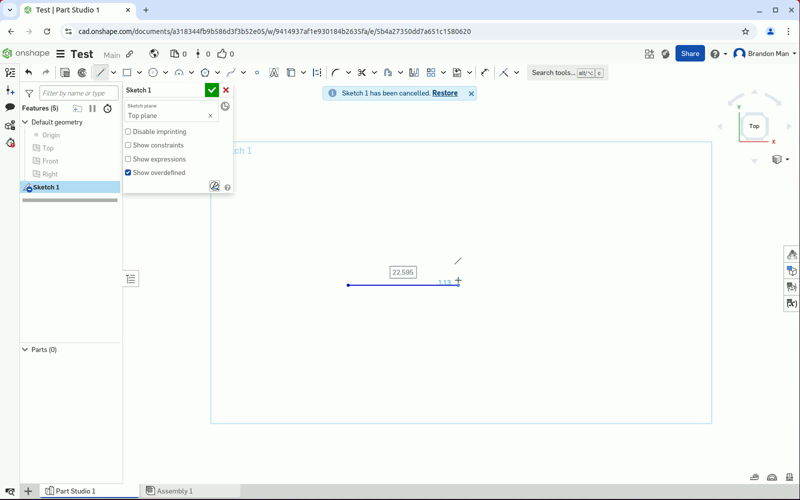
scroll(6)
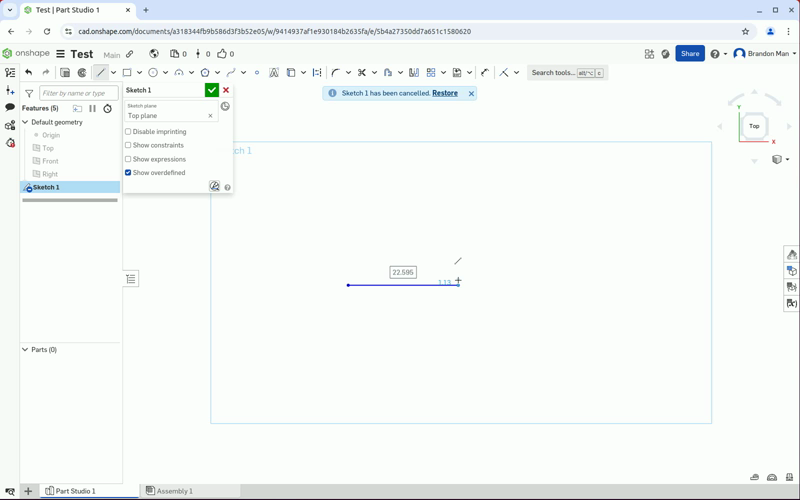
scroll(6)
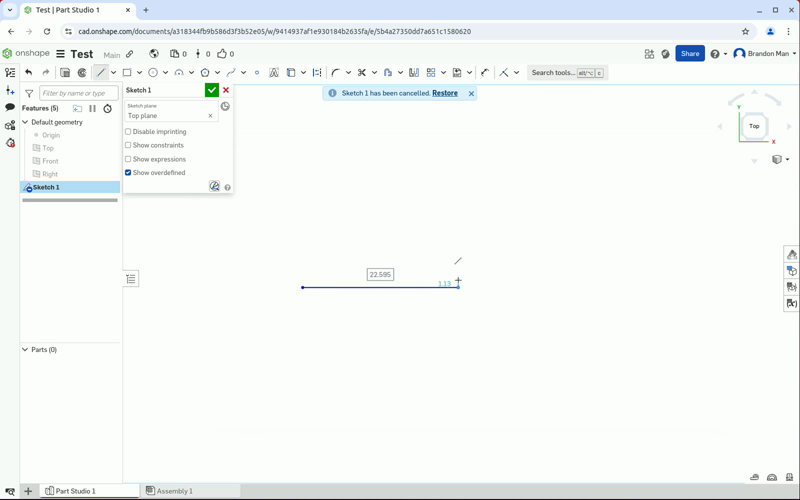
scroll(6)
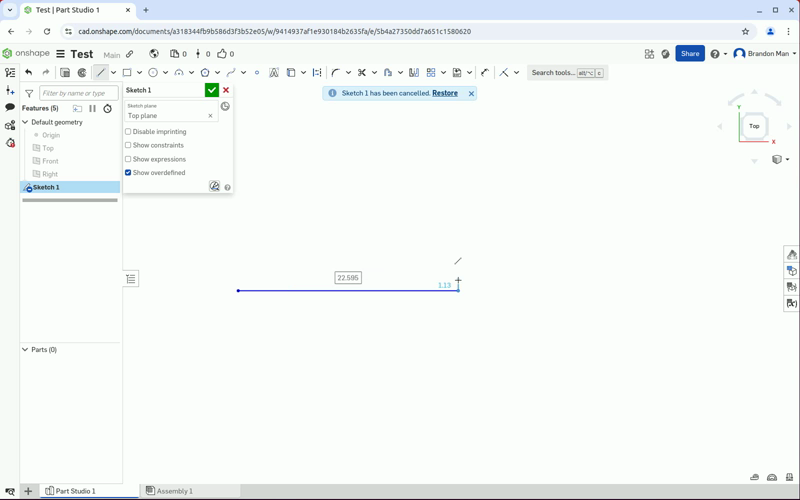
scroll(6)
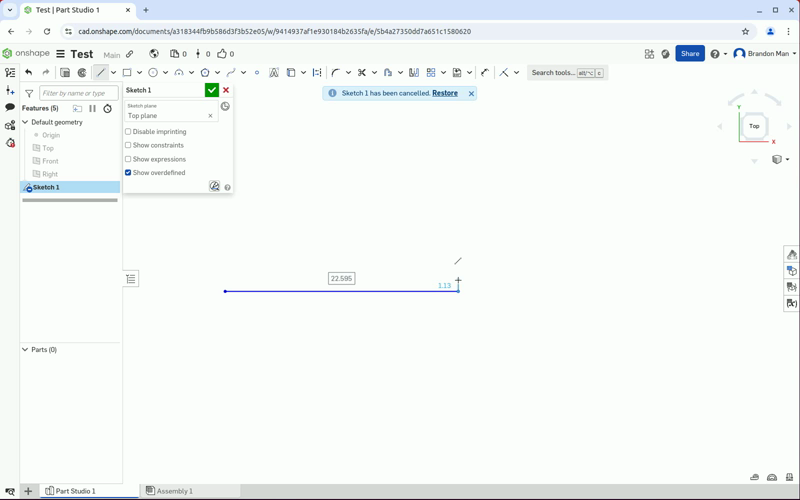
scroll(6)
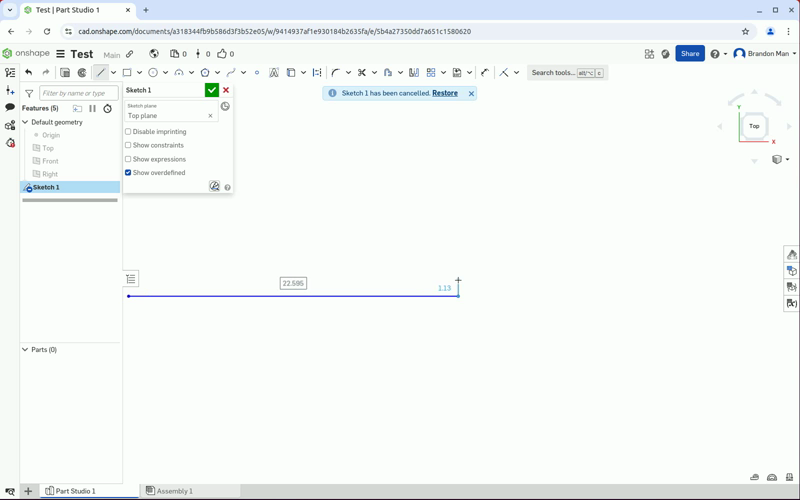
scroll(6)
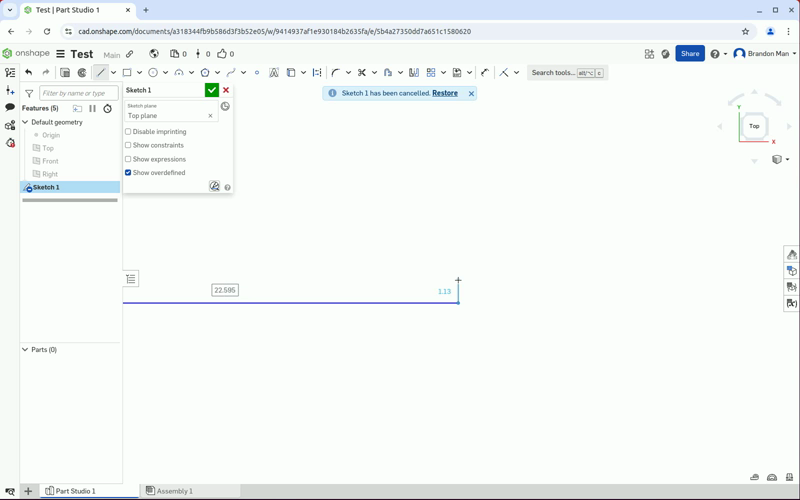
scroll(6)
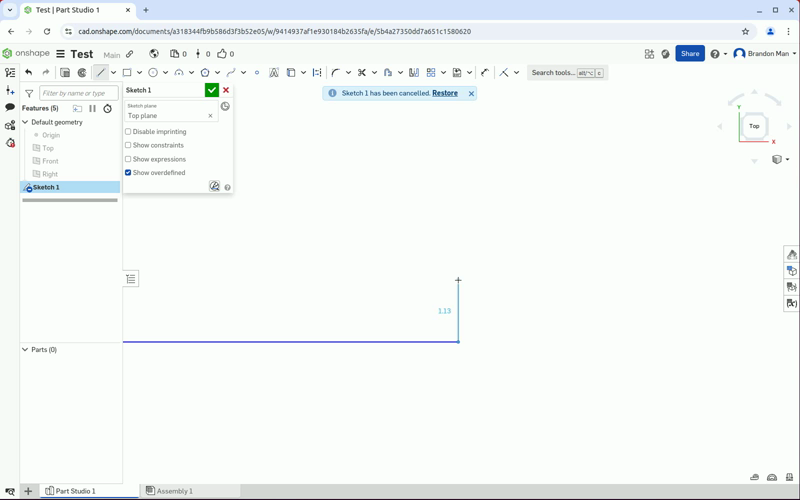
click(458, 279)
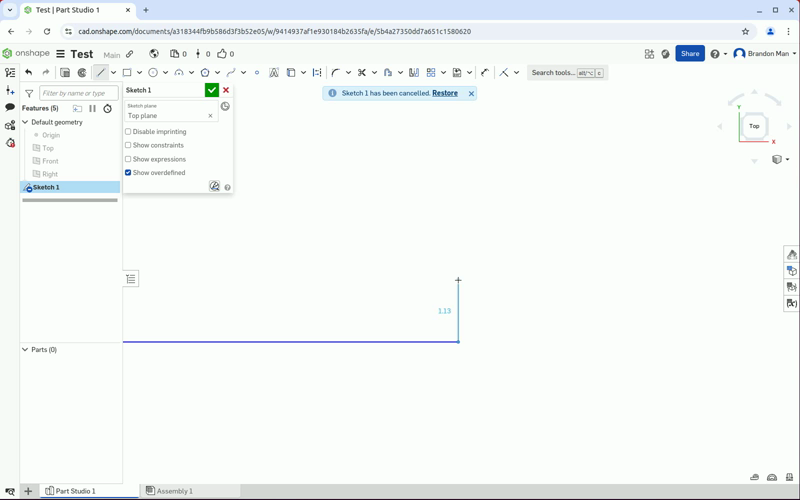
scroll(-6)
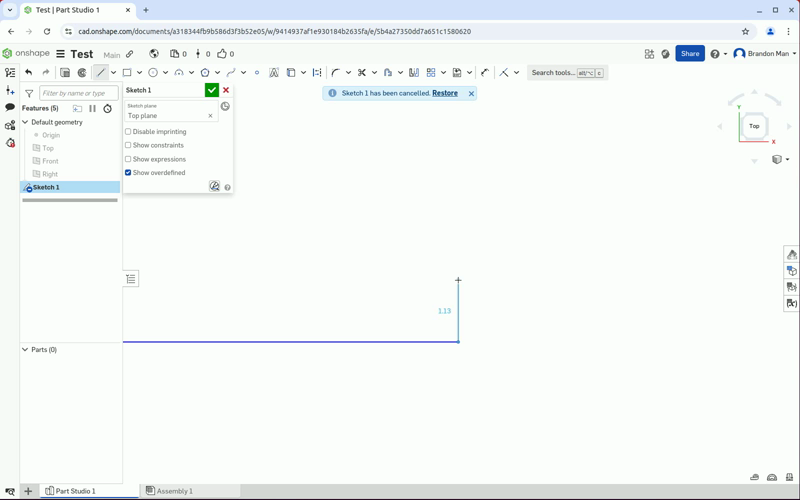
scroll(-6)
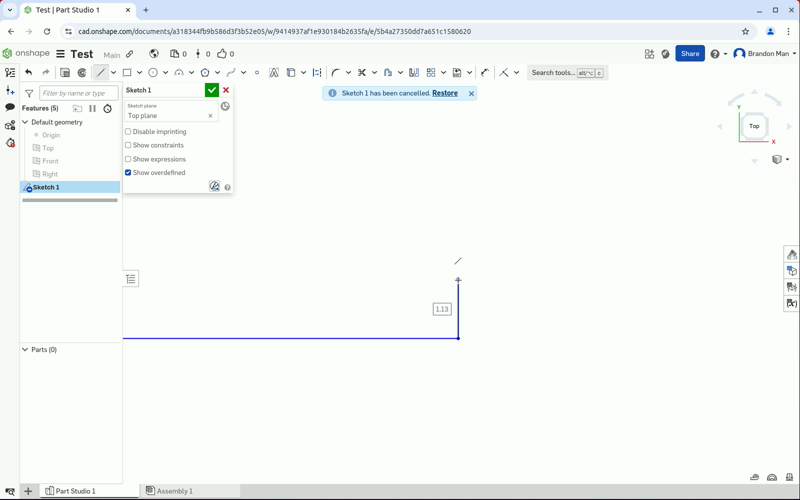
scroll(-6)
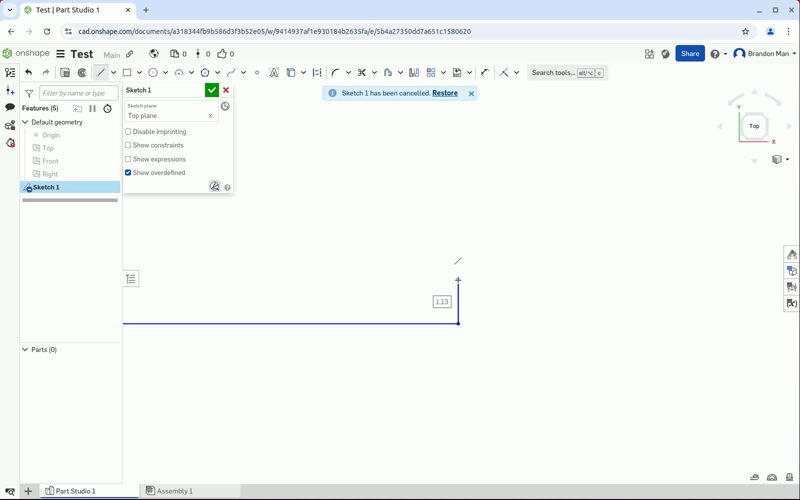
scroll(-6)
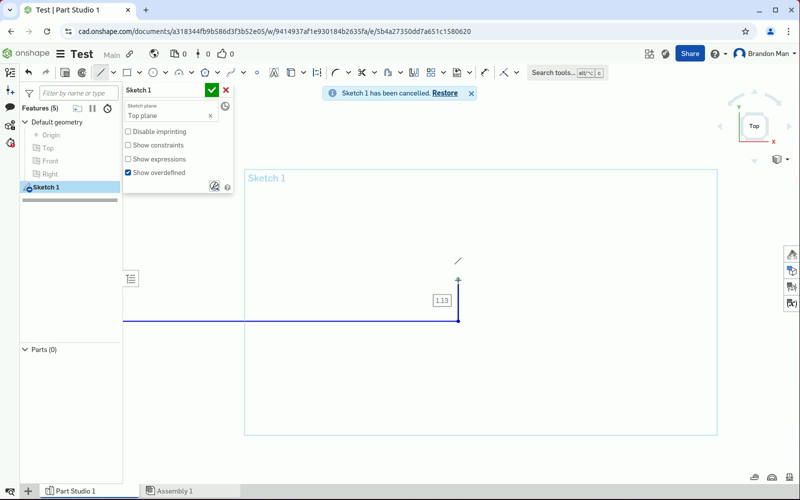
scroll(-6)
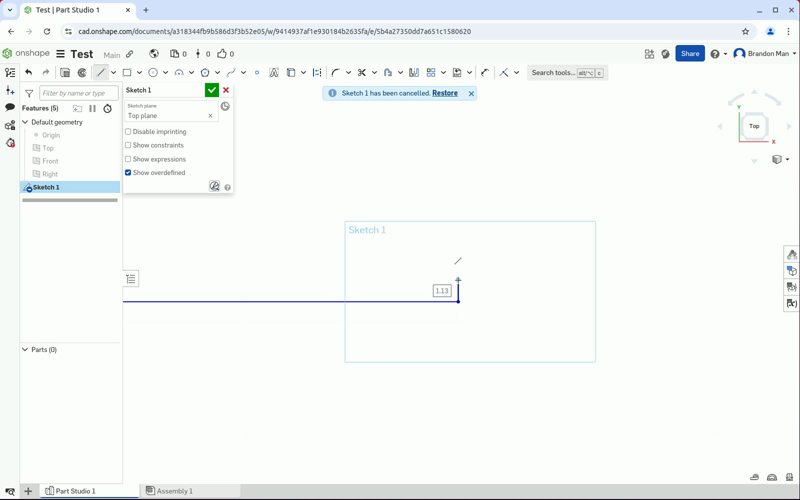
scroll(-6)
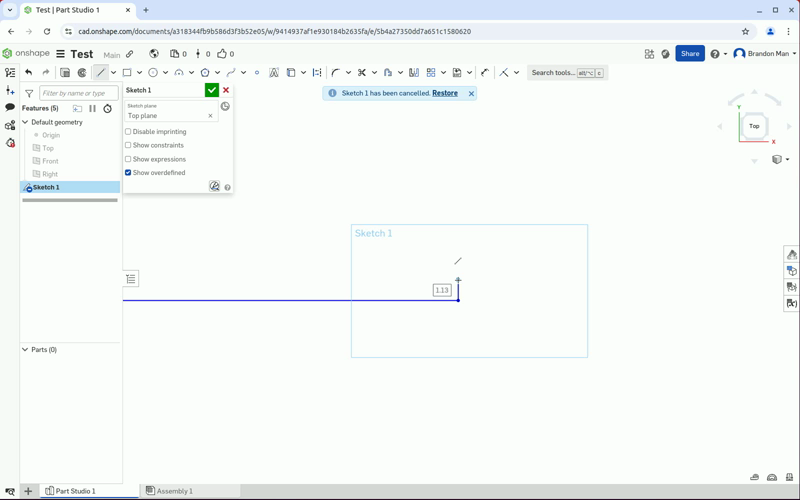
scroll(-6)
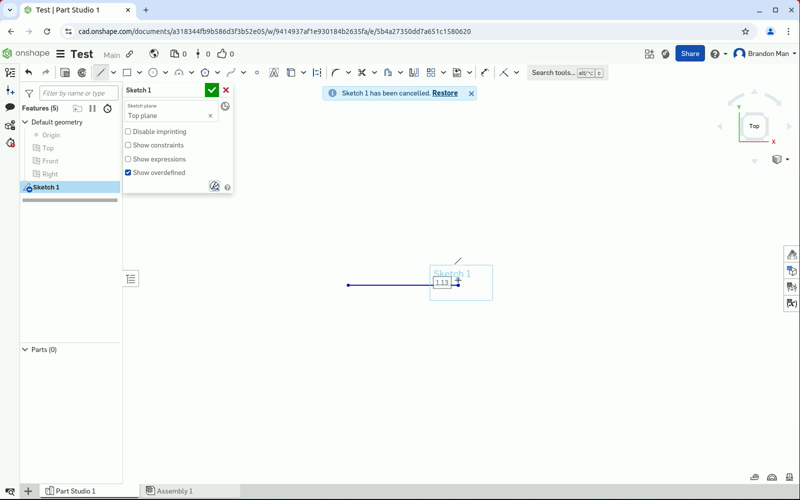
key_up(shift)
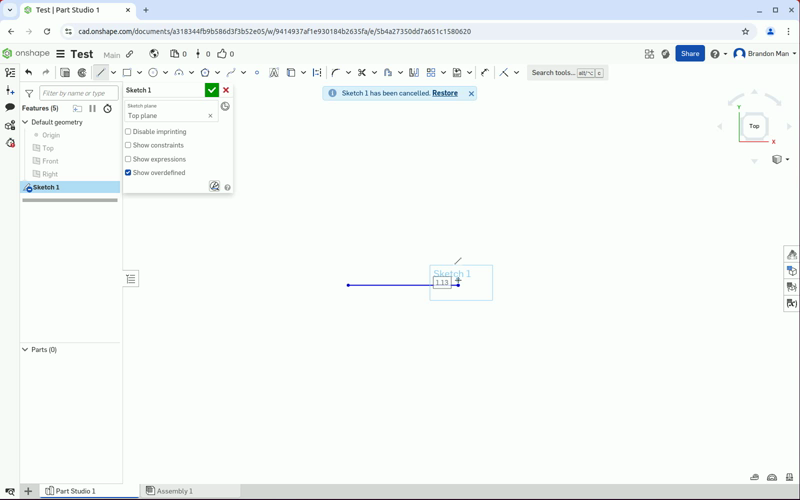
key_down(shift)
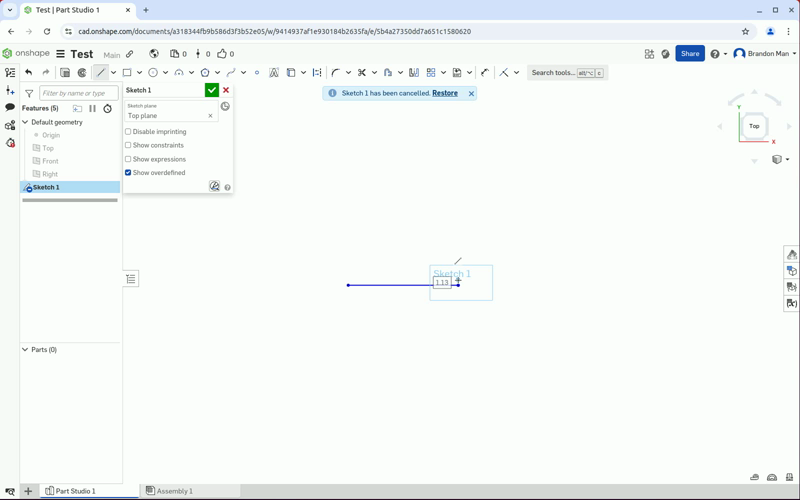
mouse_move(348, 279)
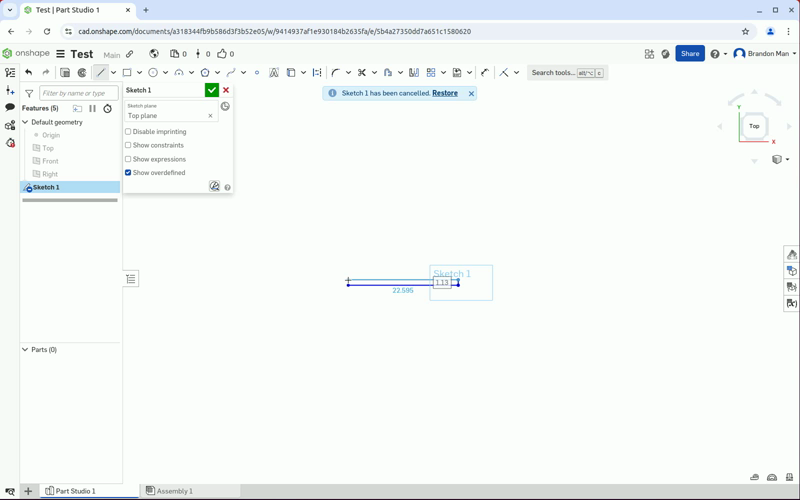
click(348, 279)
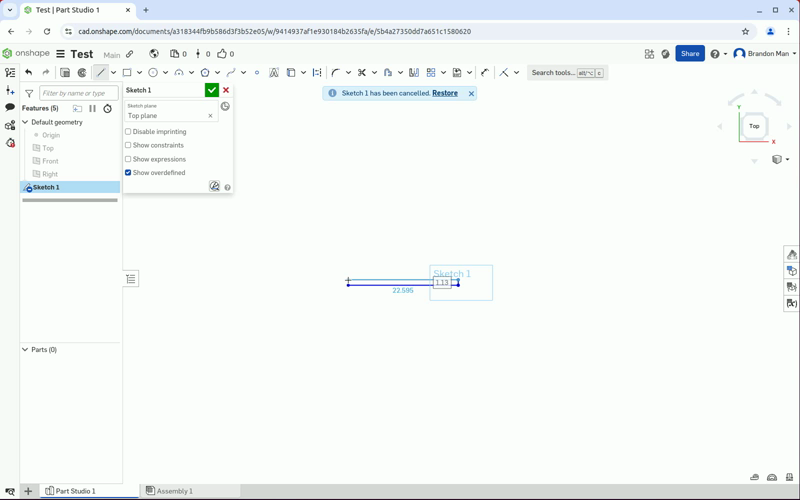
key_up(shift)
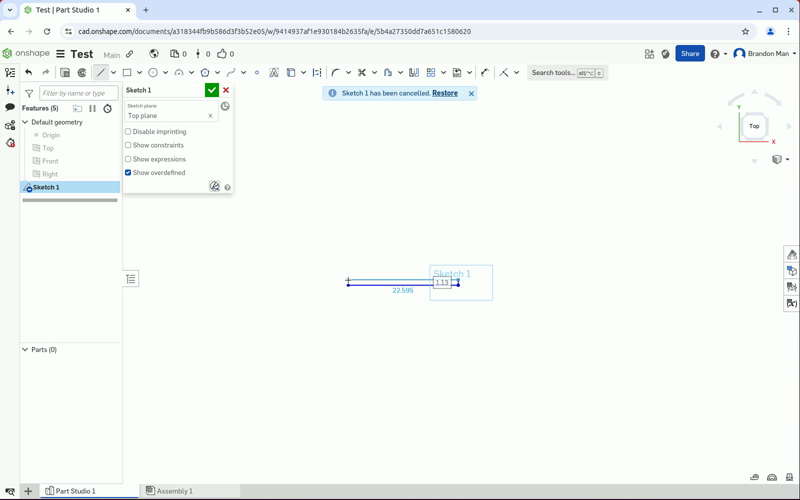
mouse_move(378, 279)
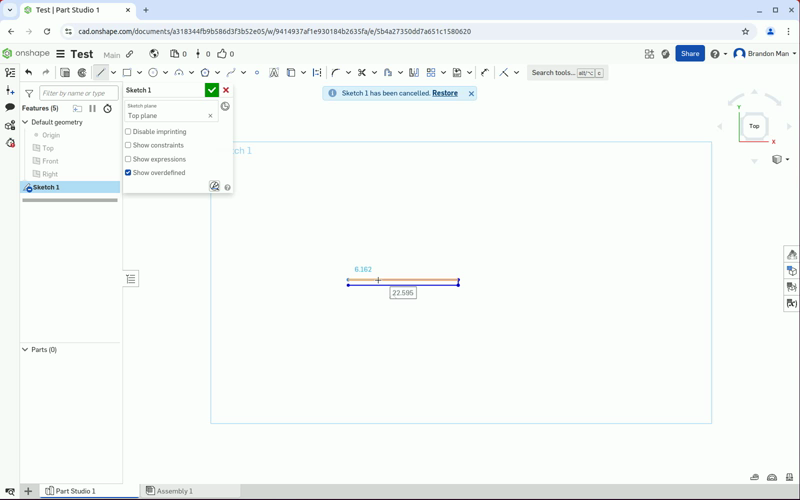
key_down(shift)
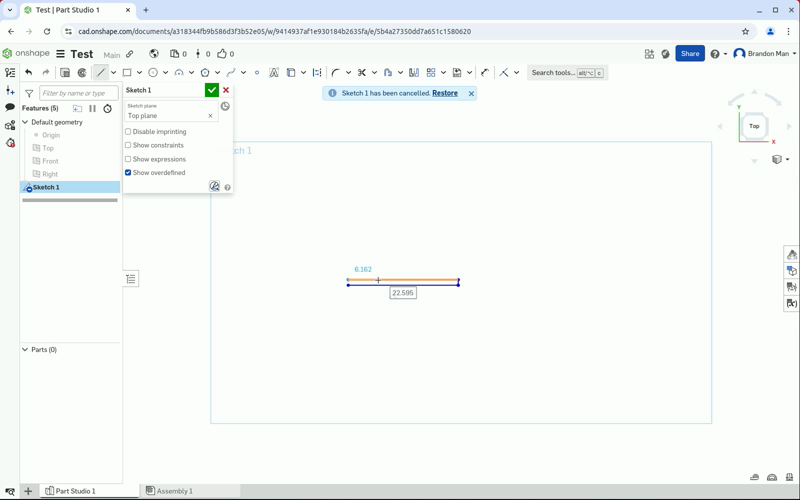
mouse_move(348, 285)
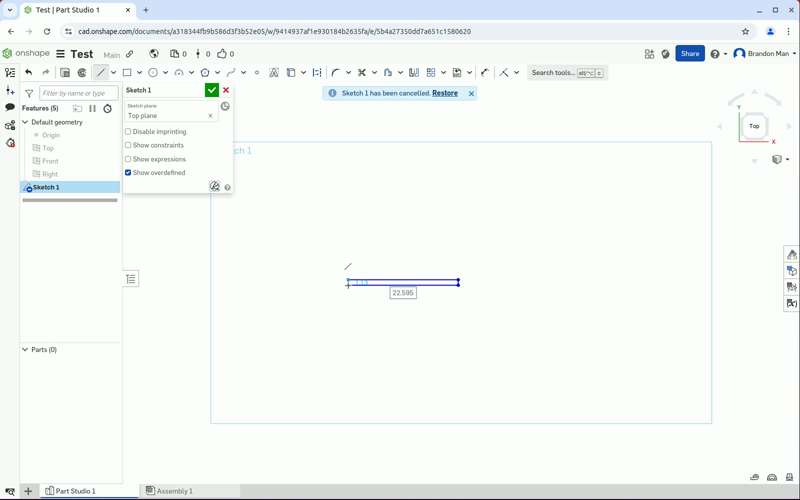
scroll(6)
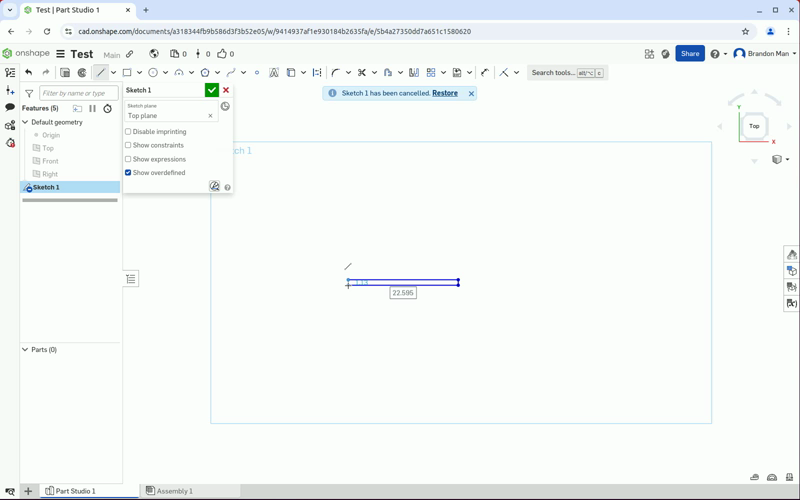
scroll(6)
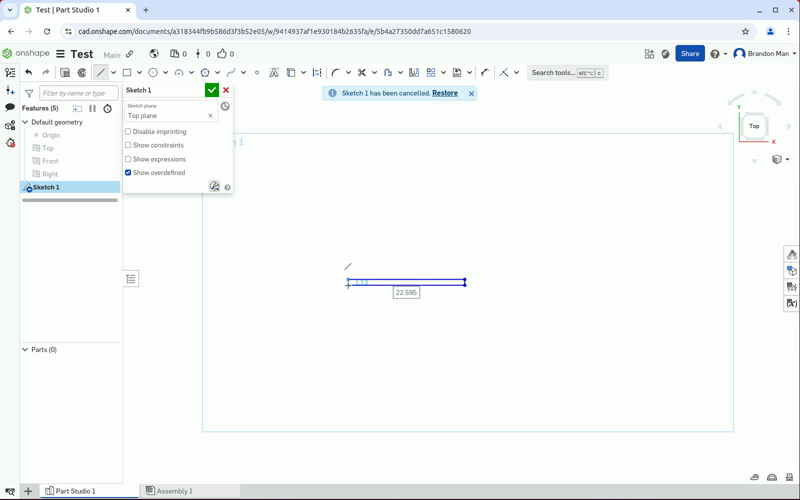
scroll(6)
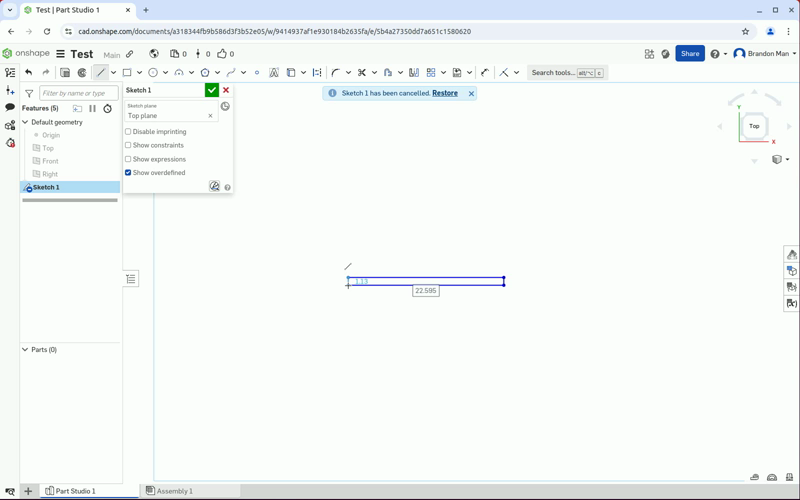
scroll(6)
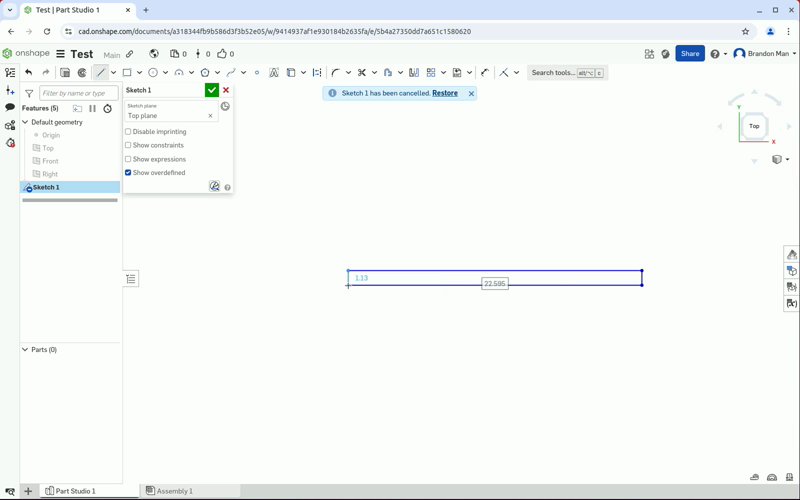
scroll(6)
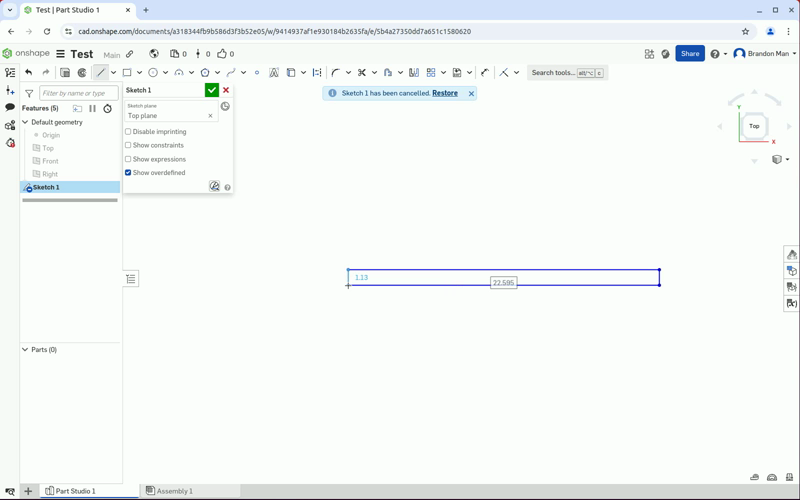
scroll(6)
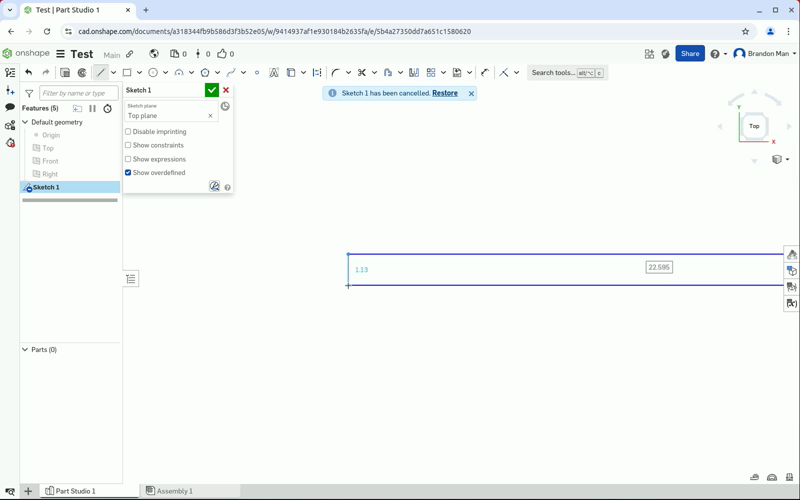
scroll(6)
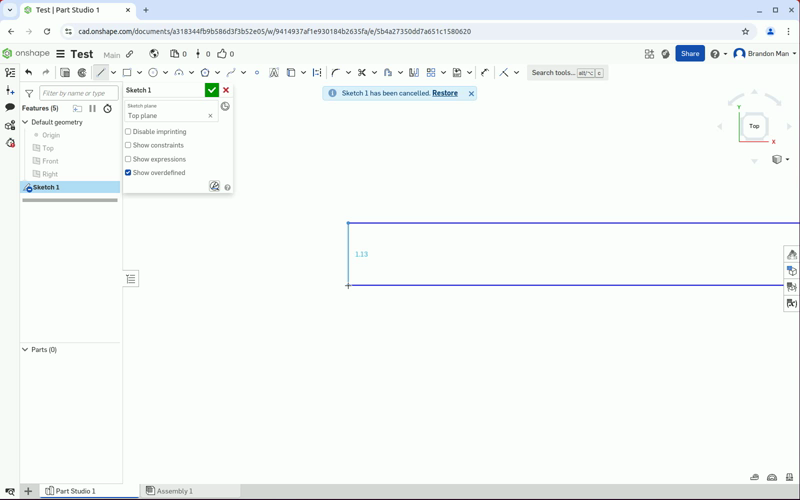
key_up(shift)
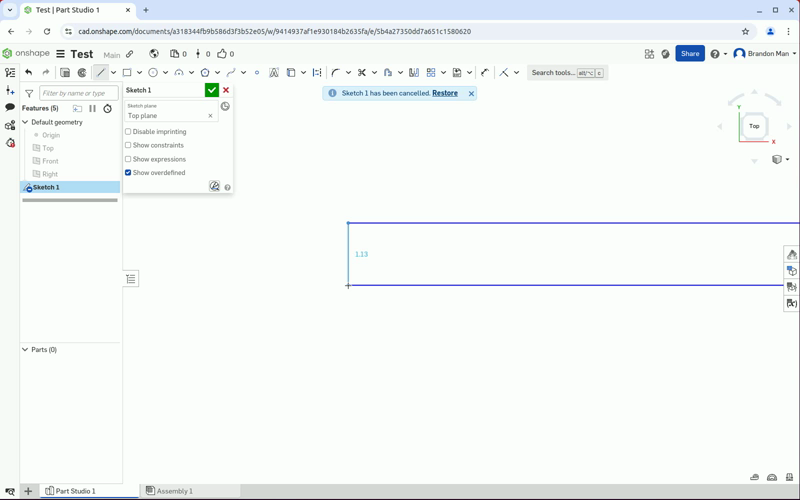
click(348, 285)
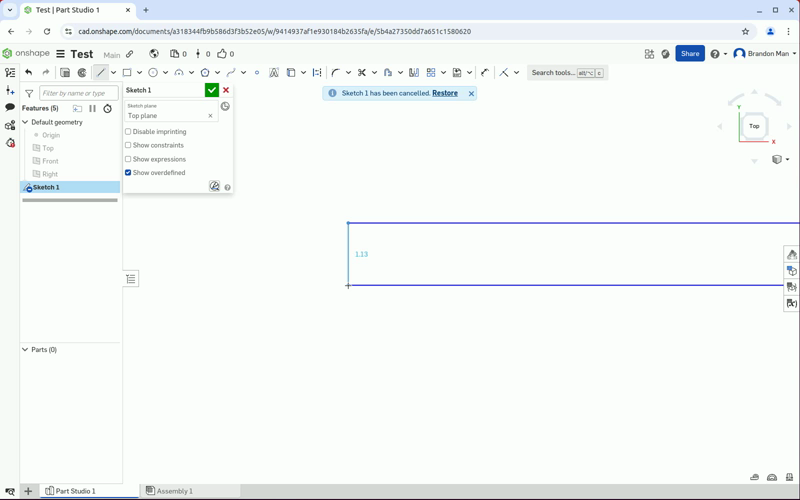
scroll(-6)
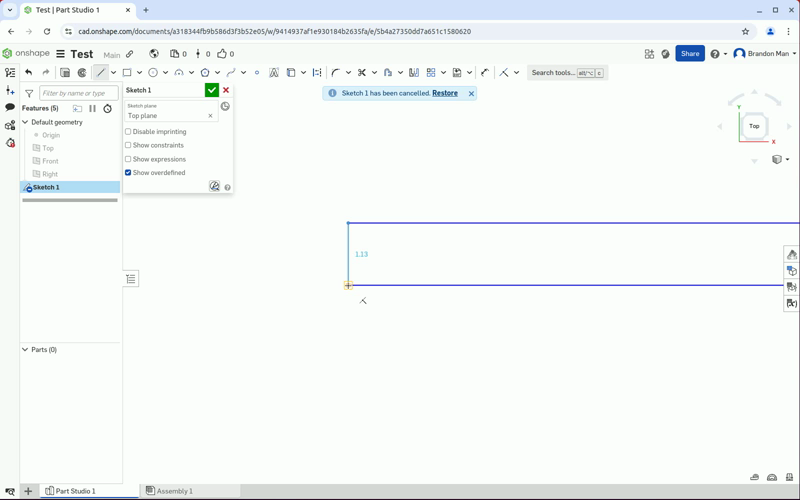
scroll(-6)
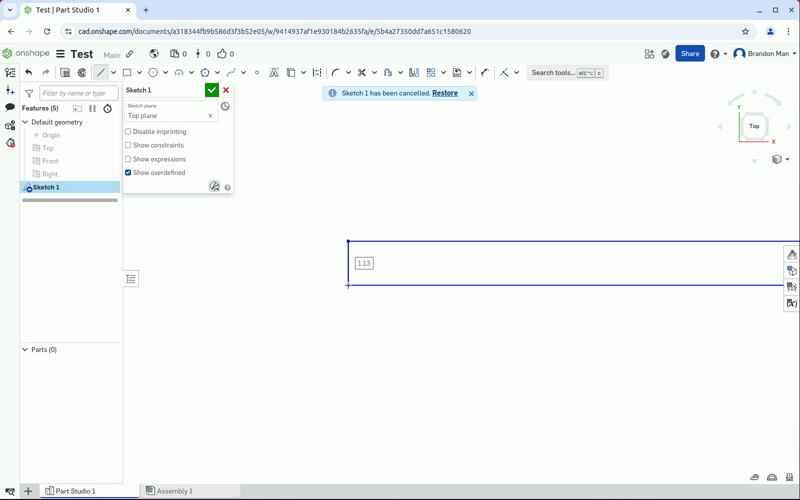
scroll(-6)
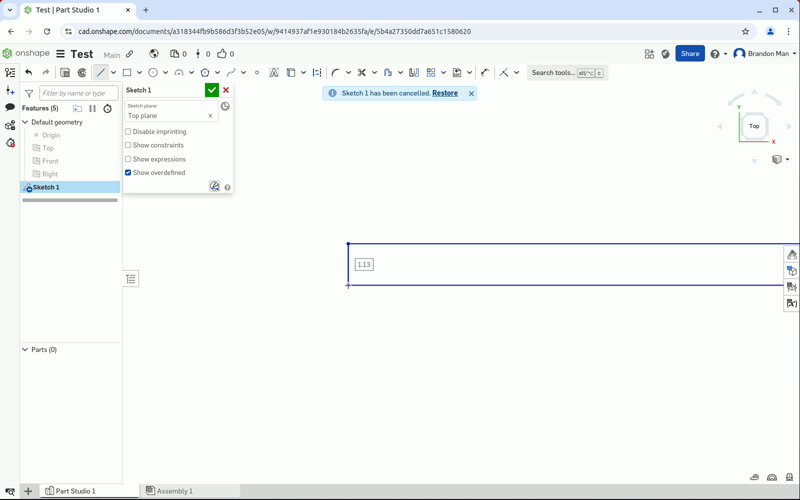
scroll(-6)
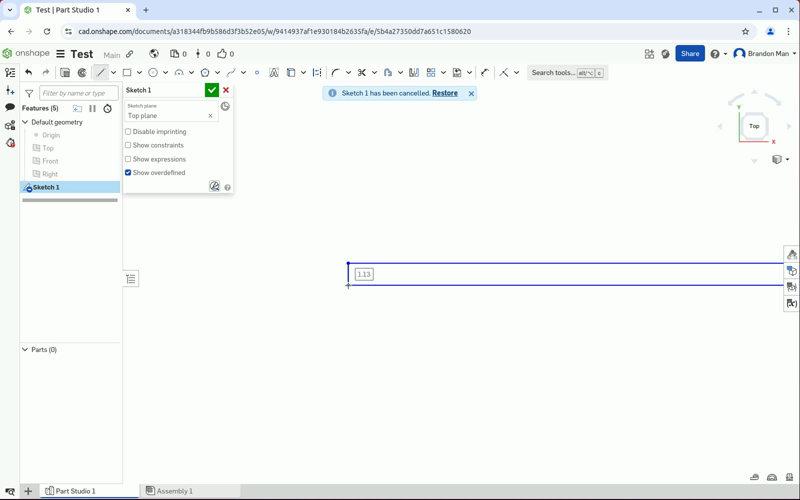
scroll(-6)
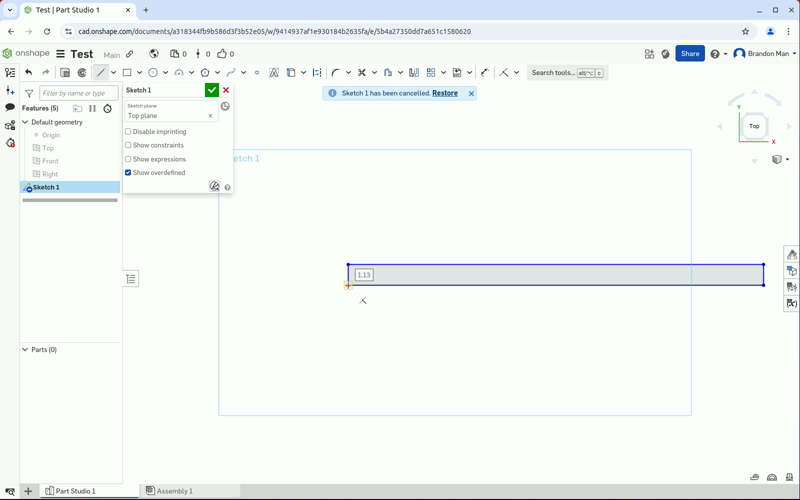
scroll(-6)
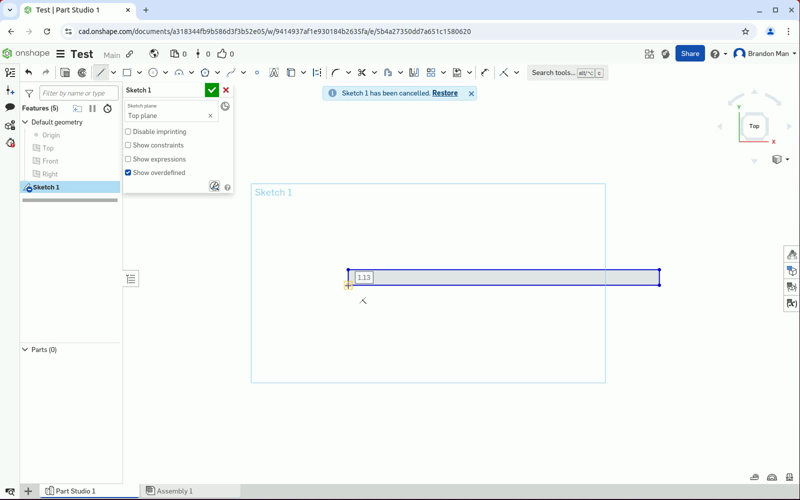
scroll(-6)
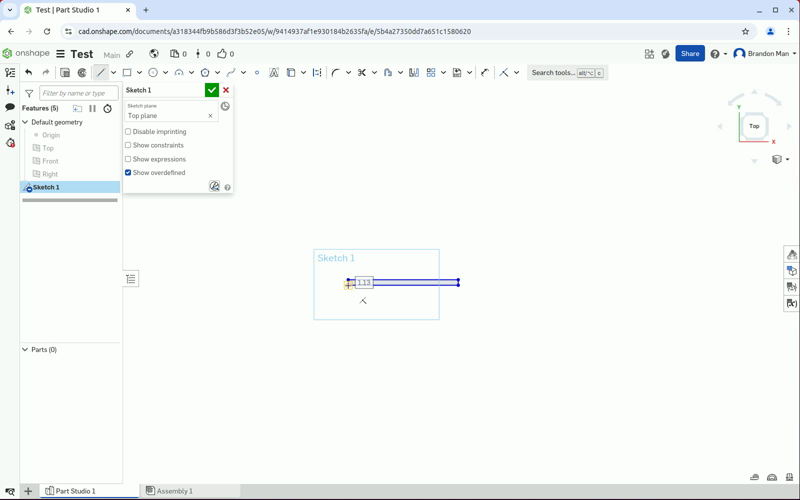
key(esc)
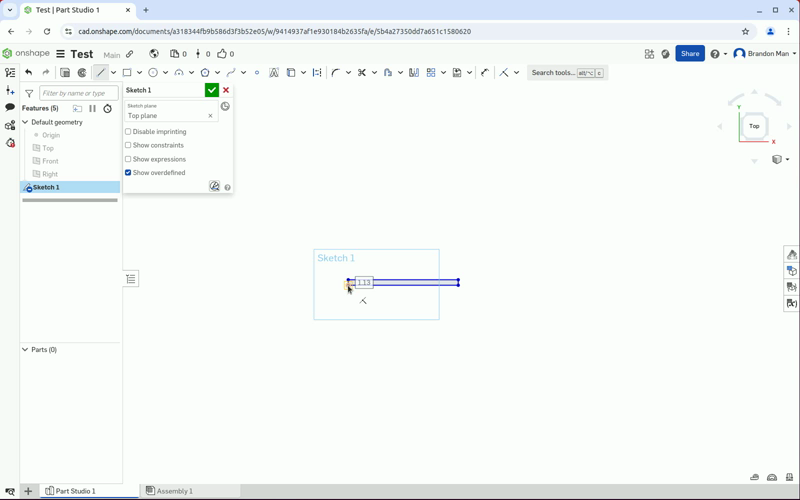
mouse_move(389, 283)
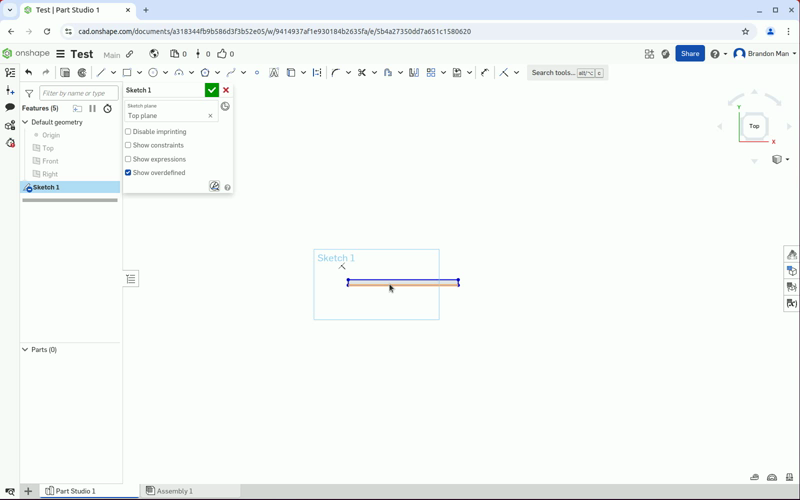
scroll(6)
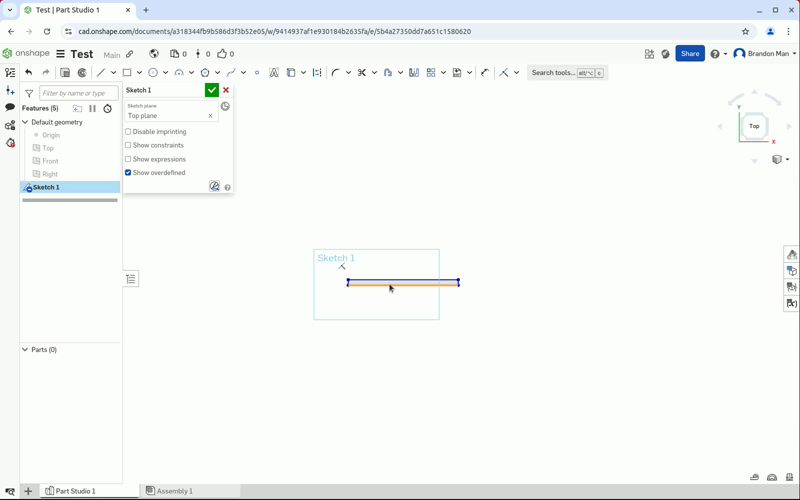
scroll(6)
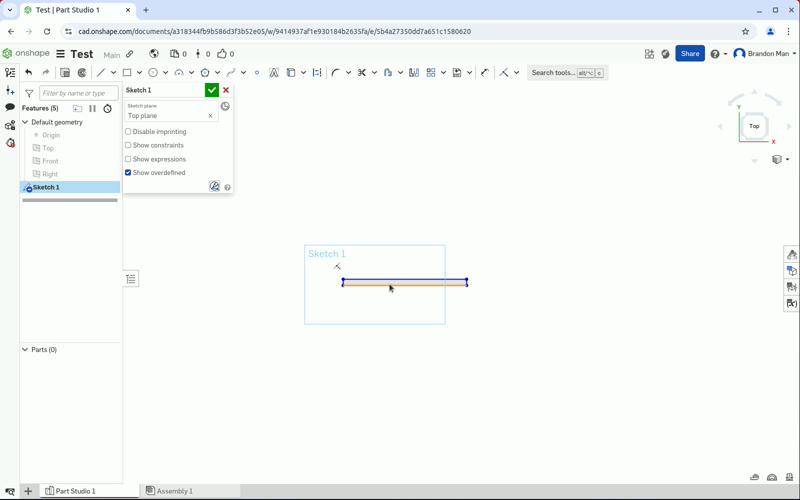
scroll(6)
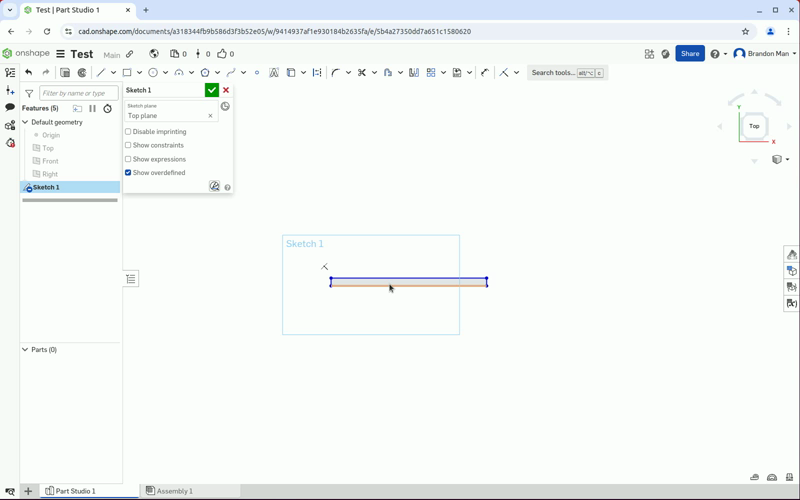
scroll(6)
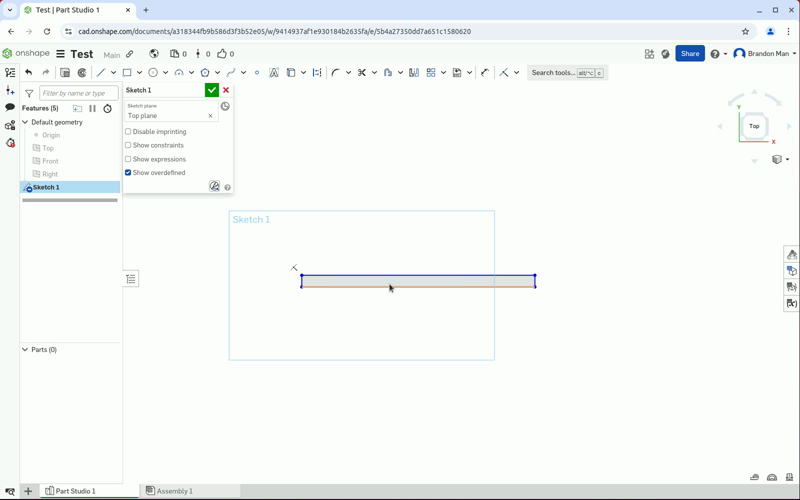
scroll(6)
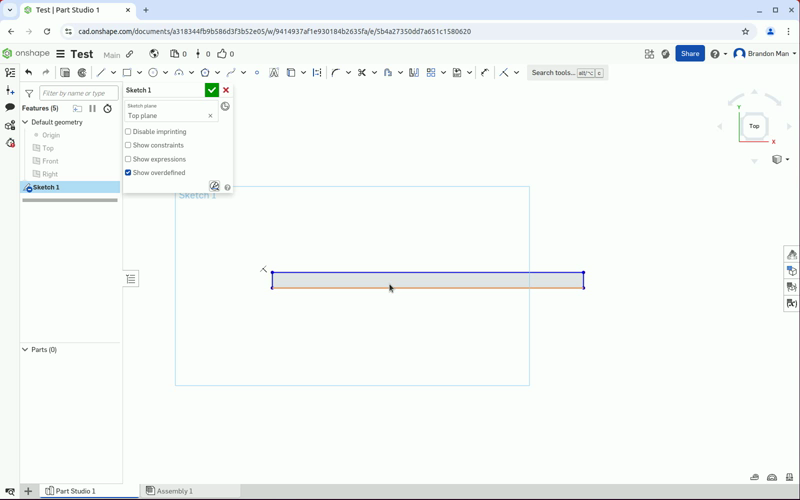
scroll(6)
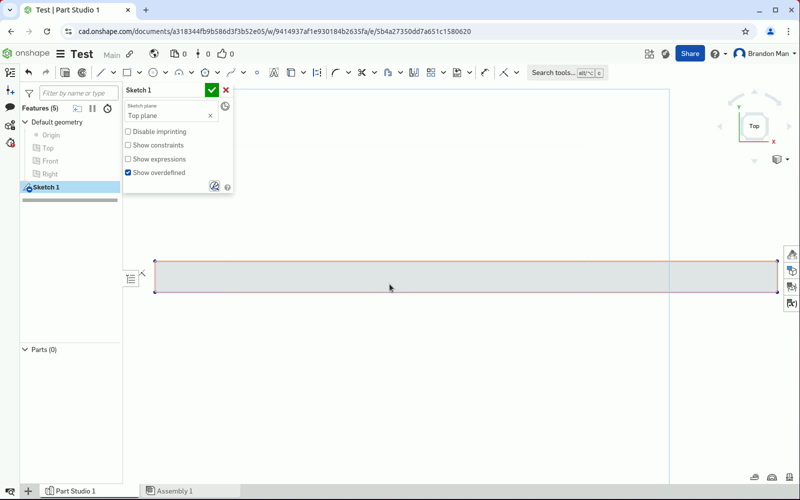
scroll(6)
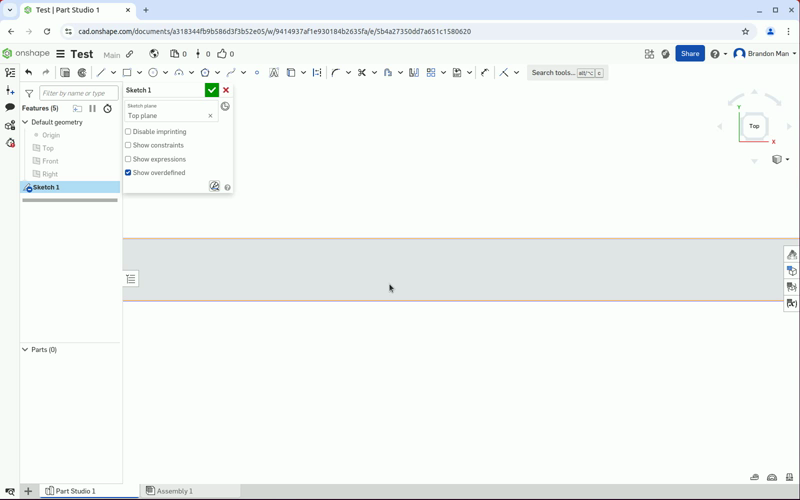
click(389, 283)
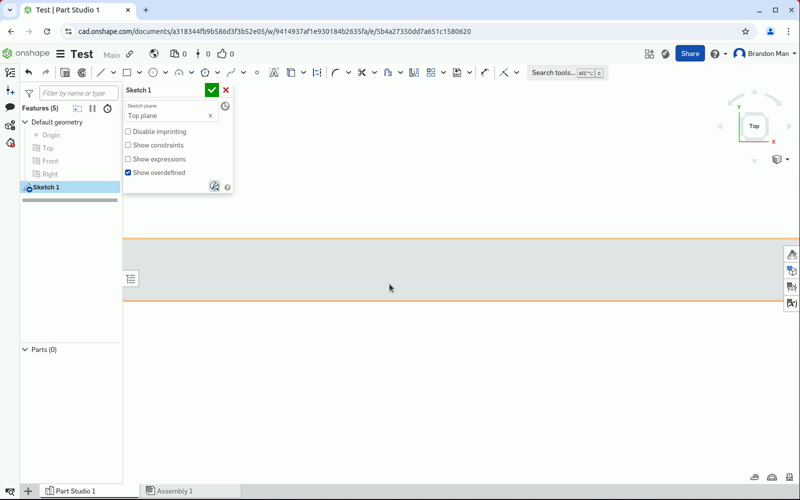
scroll(-6)
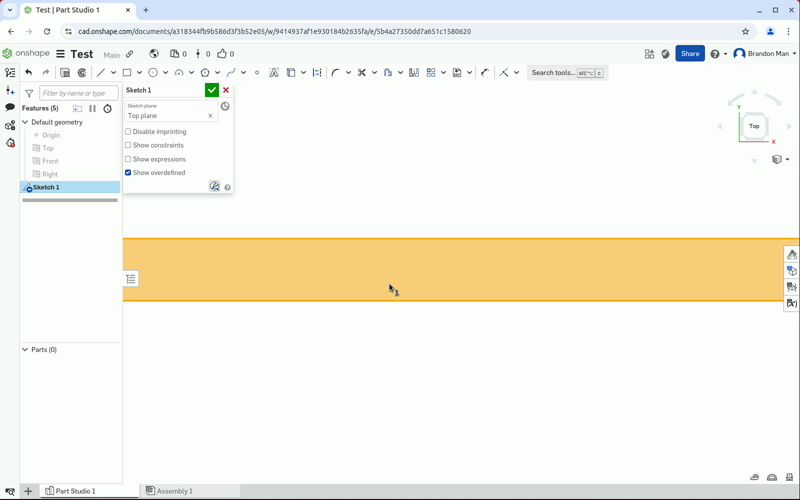
scroll(-6)
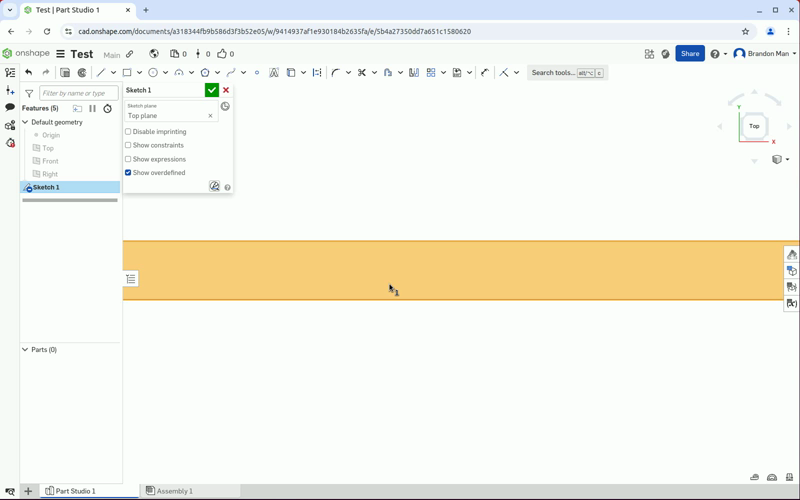
scroll(-6)
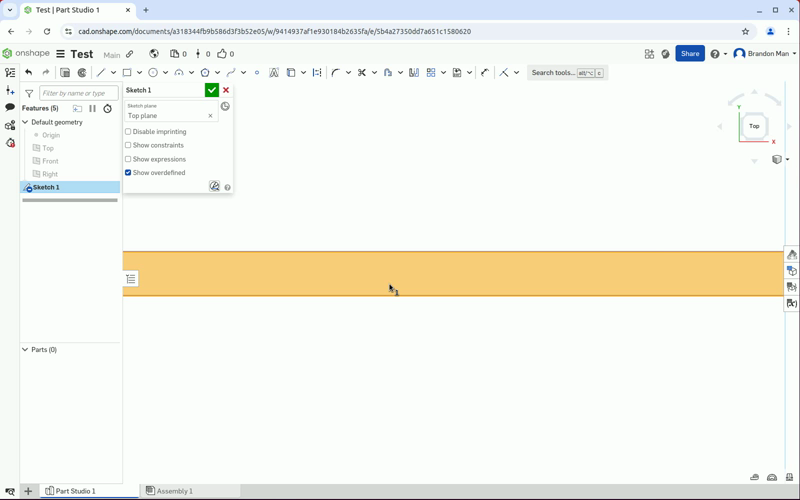
scroll(-6)
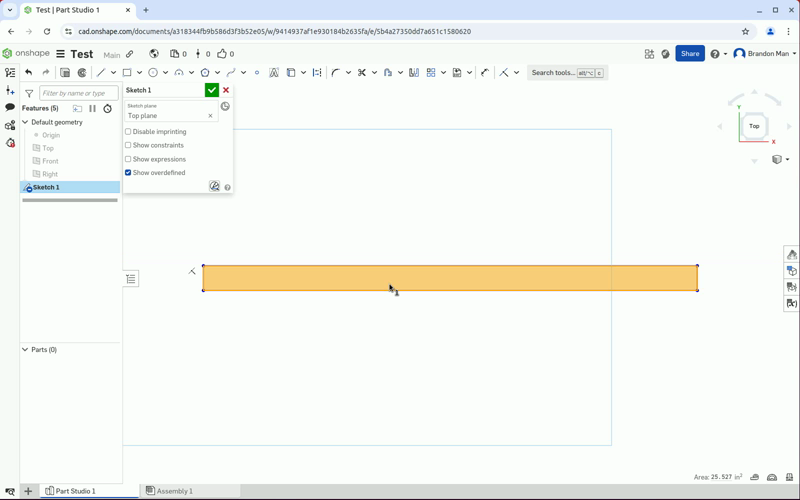
scroll(-6)
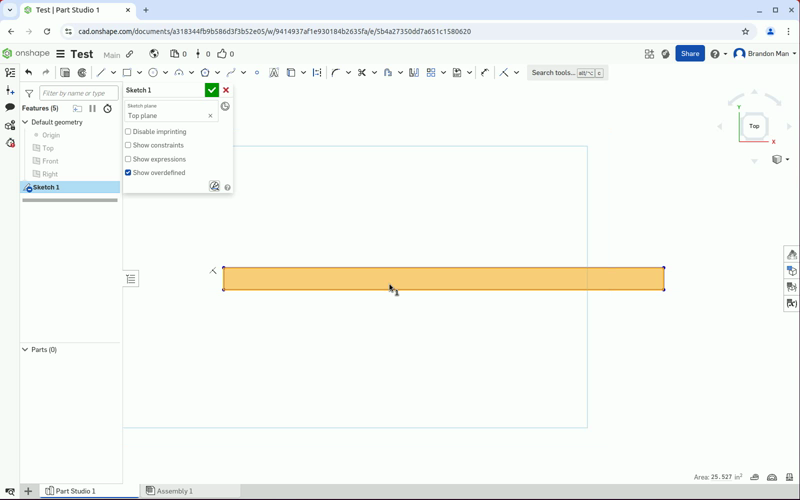
scroll(-6)
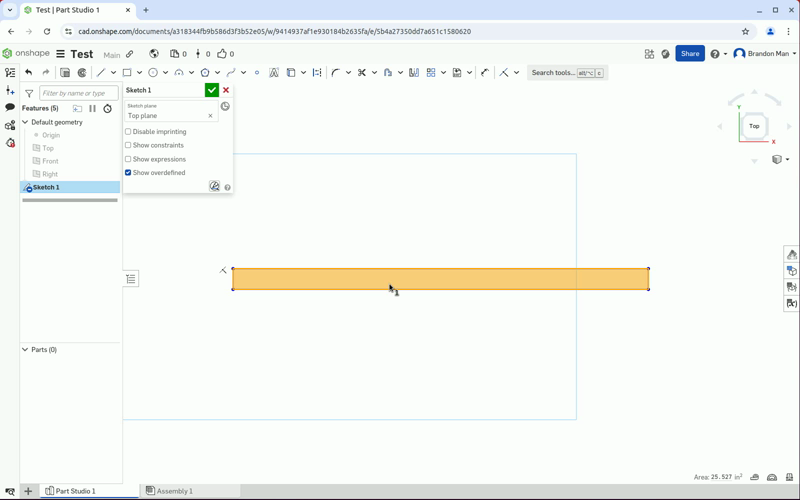
scroll(-6)
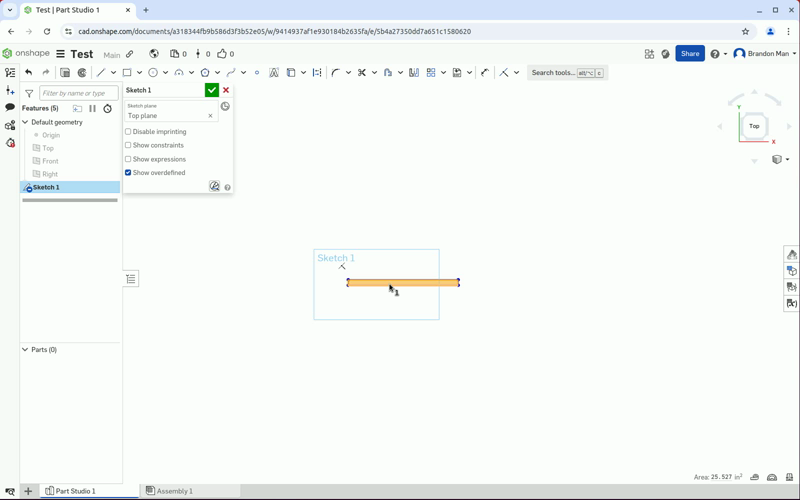
mouse_move(73, 352)
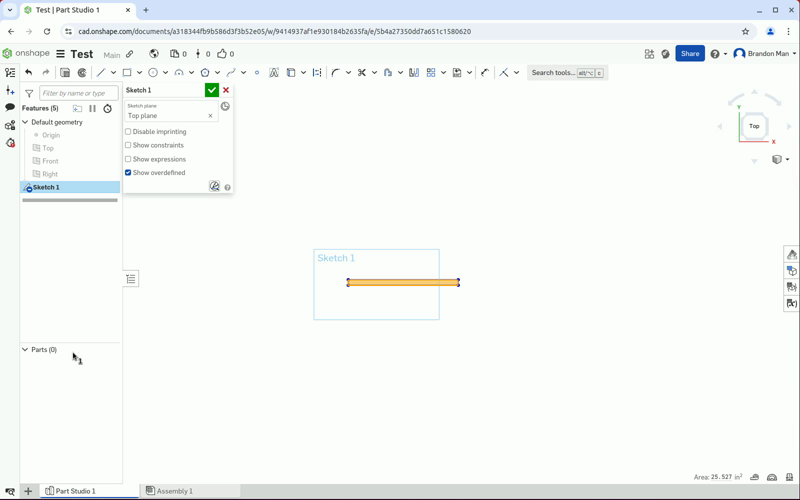
key(shift+y)
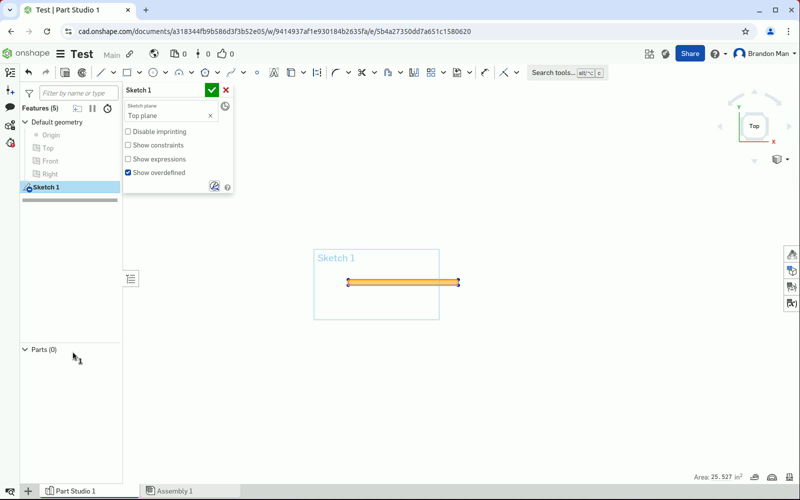
key(shift+e)
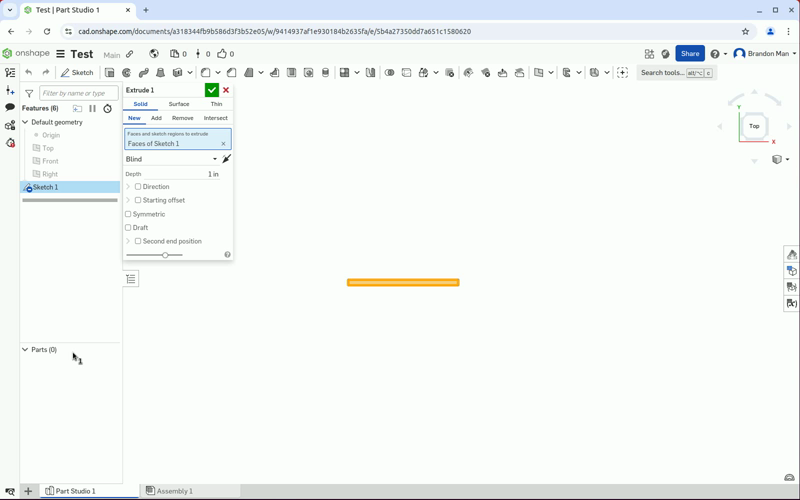
mouse_move(143, 106)
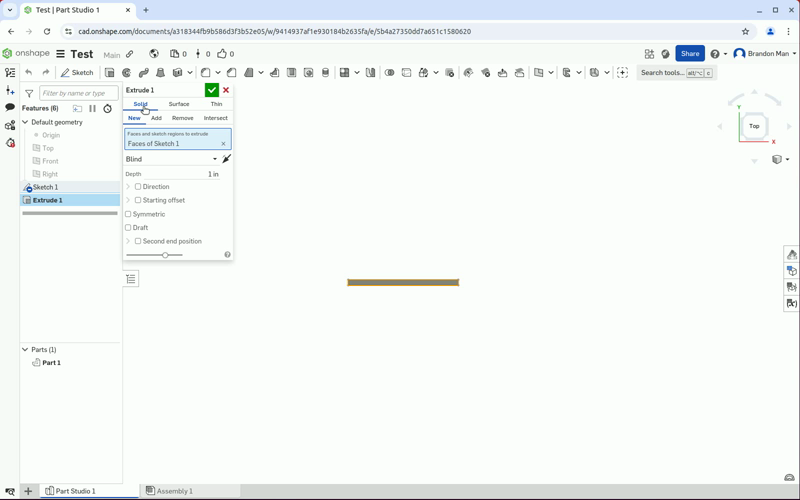
click(143, 106)
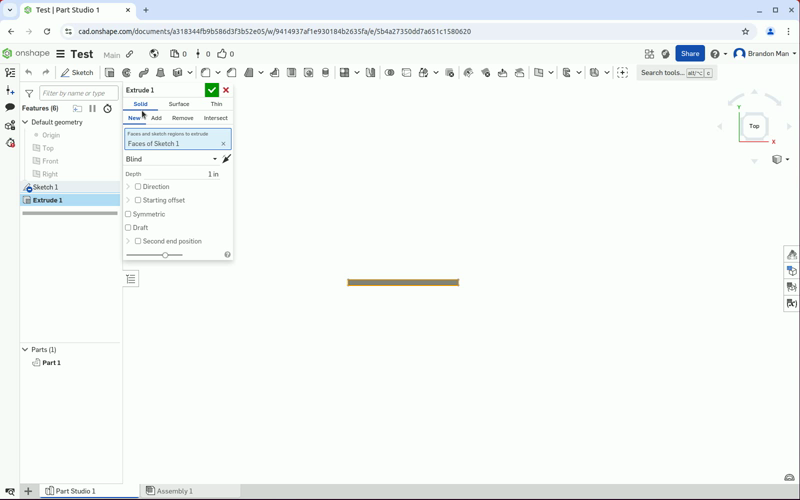
mouse_move(137, 120)
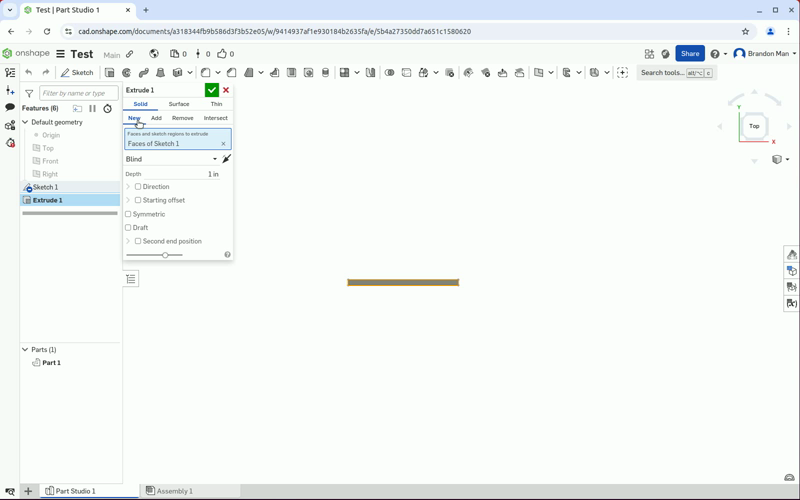
click(137, 120)
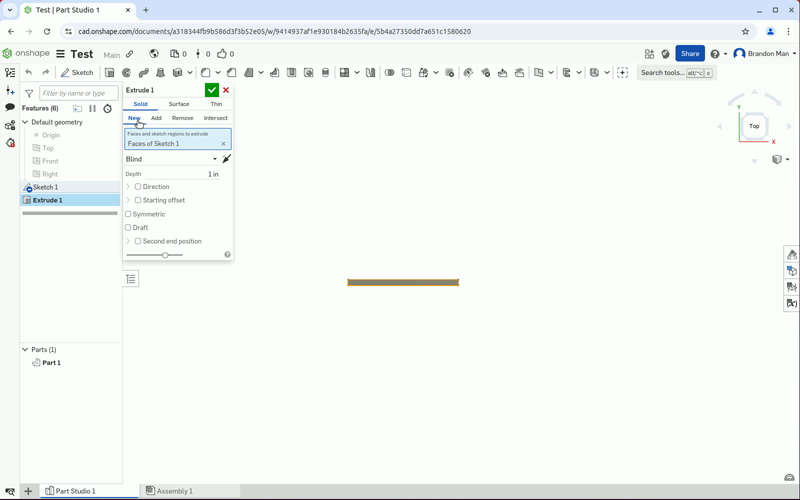
key(tab, 4)
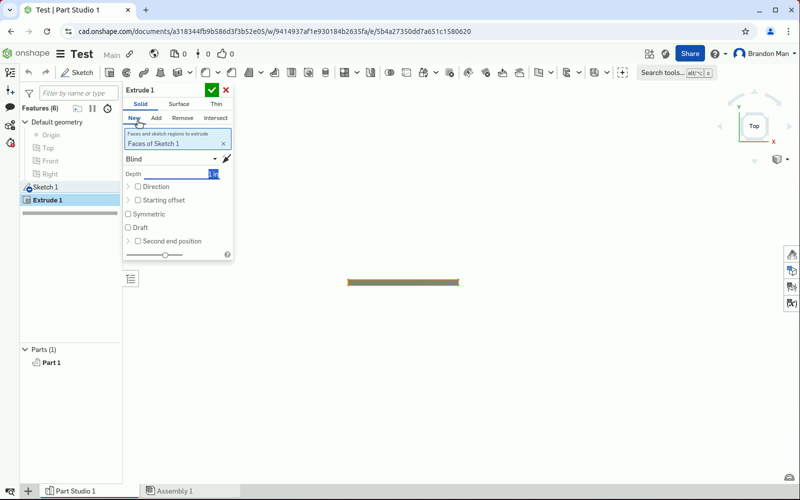
text(0.241)
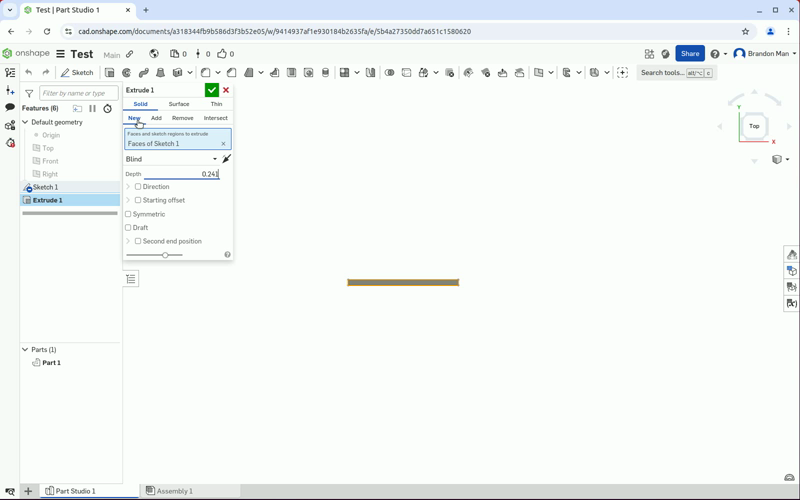
key(enter)
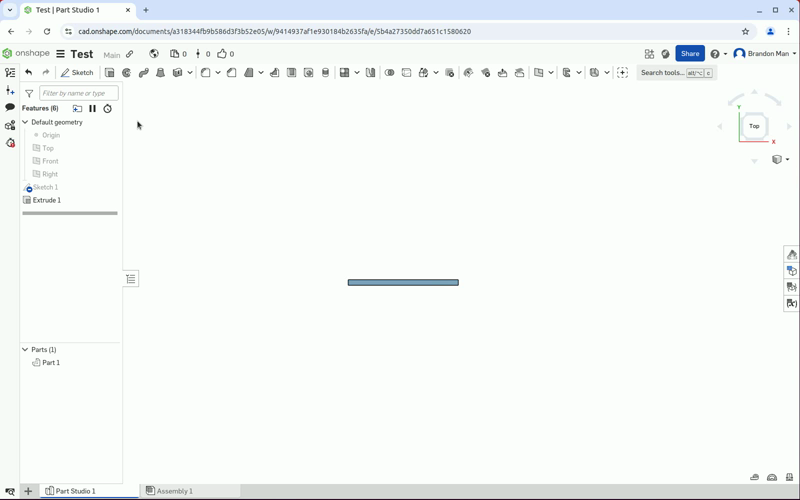
key(shift+h)
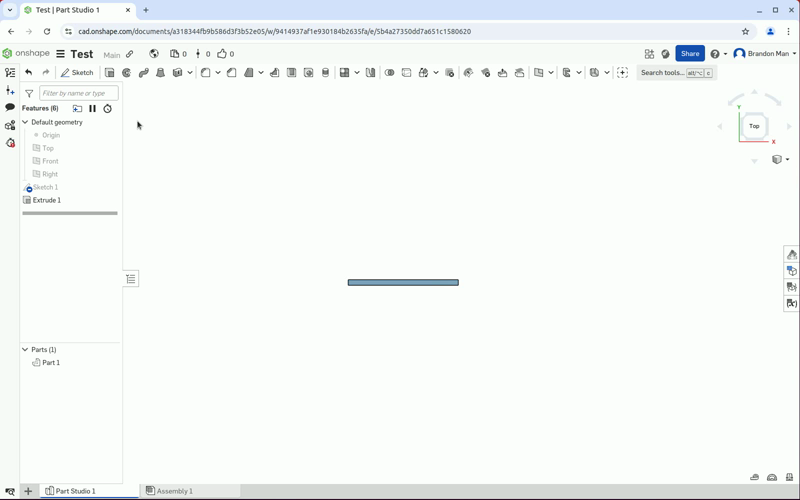
key(shift+h)
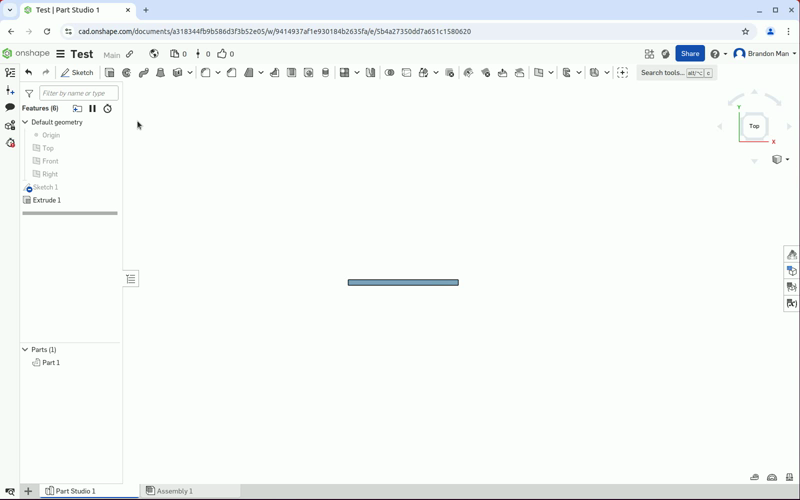
mouse_move(73, 189)
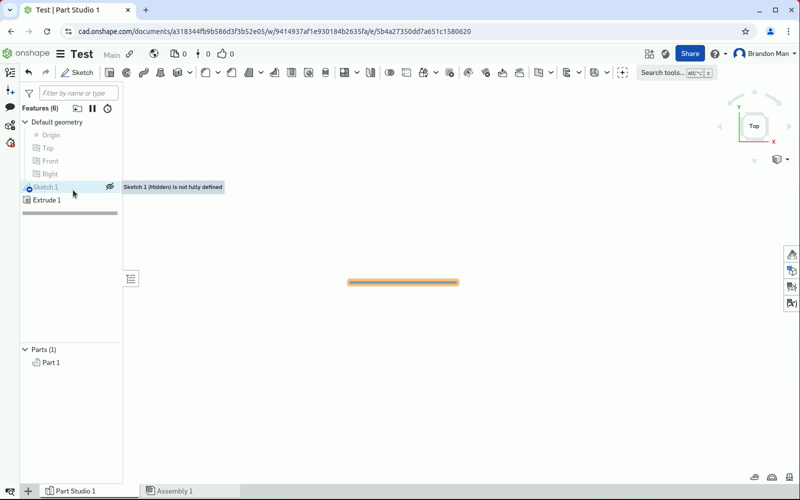
click(73, 189)
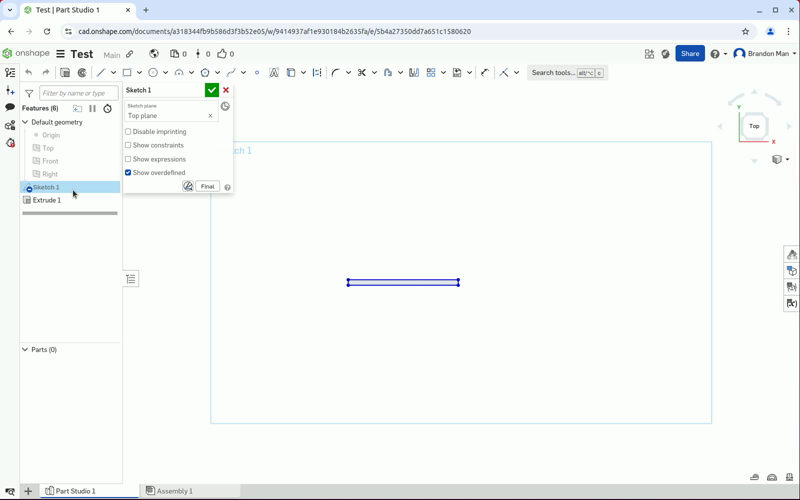
mouse_move(229, 92)
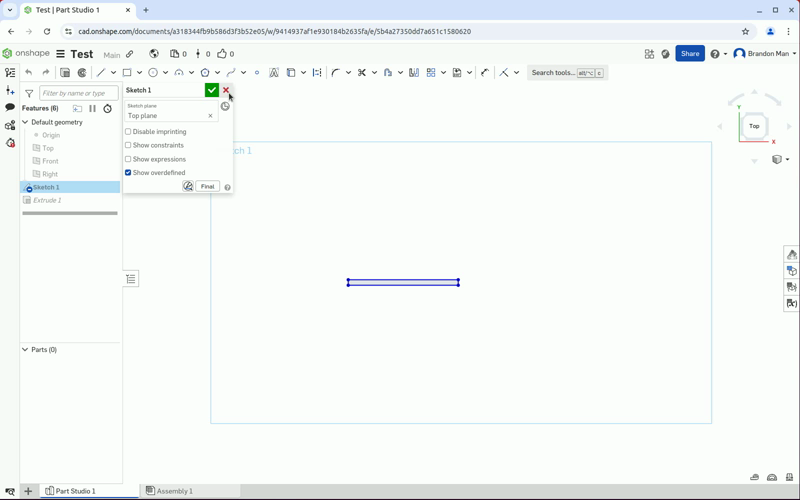
click(229, 92)
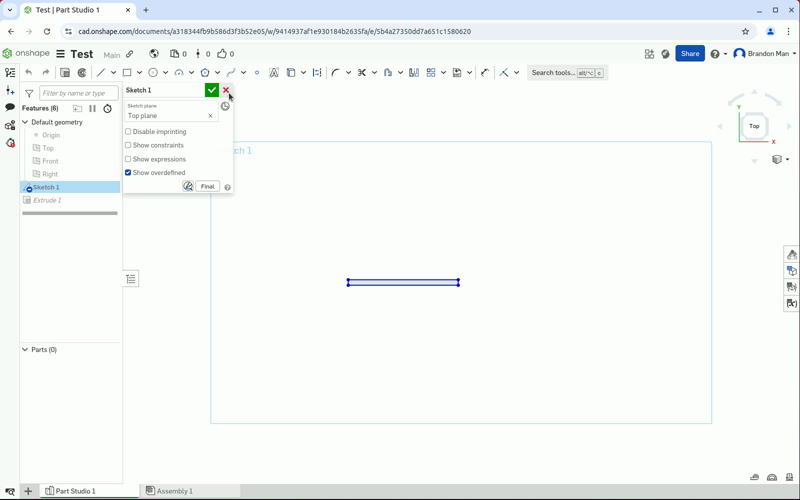
key(shift+s)
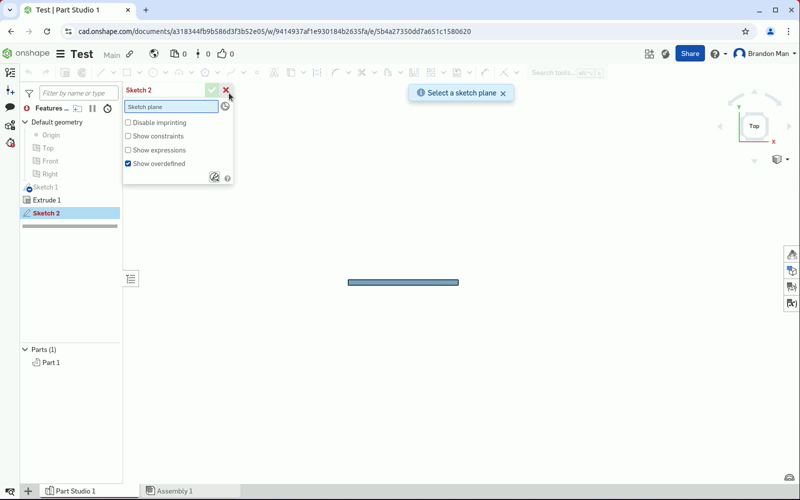
mouse_move(73, 150)
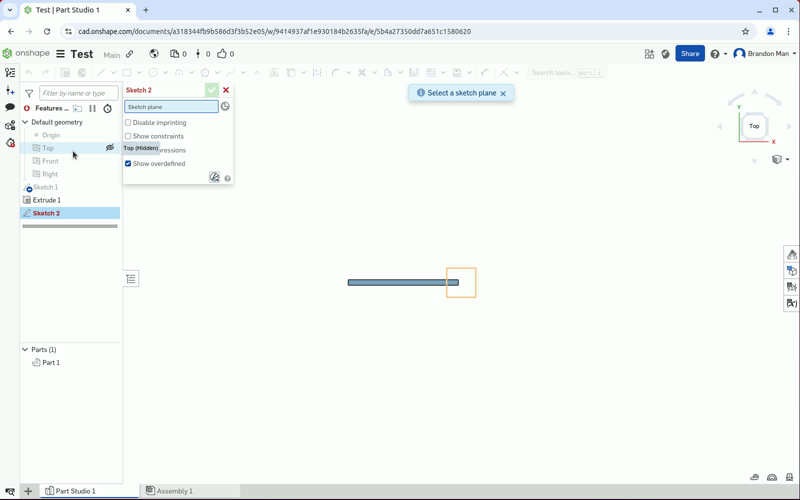
click(73, 150)
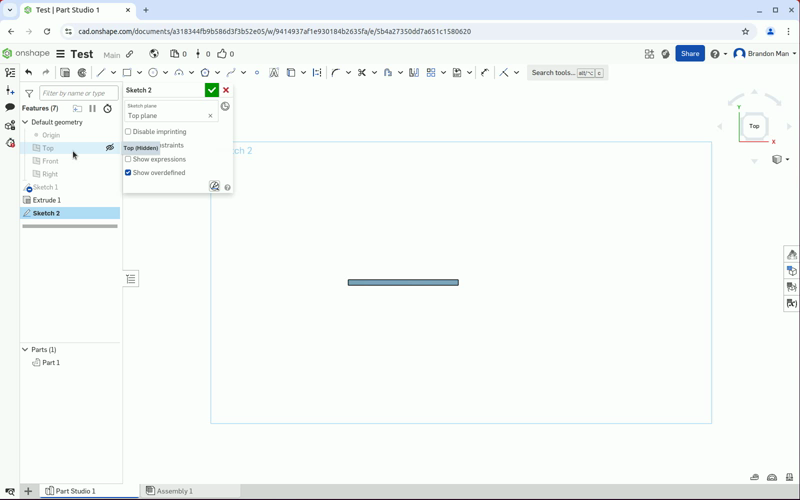
mouse_move(73, 352)
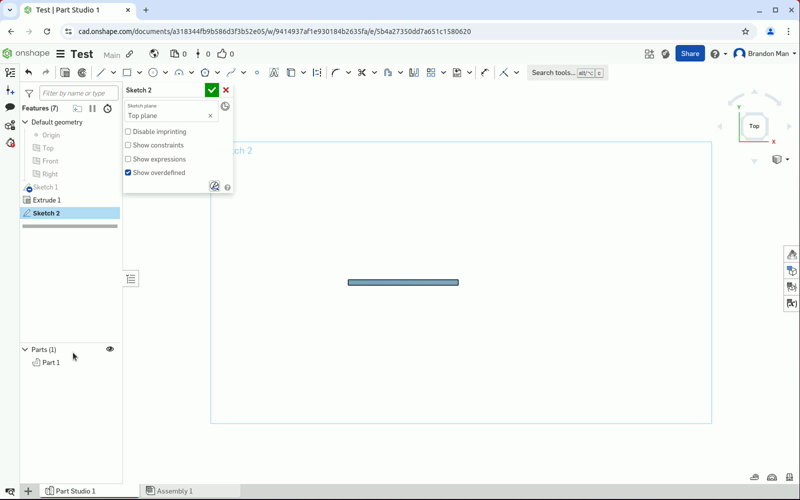
key(y)
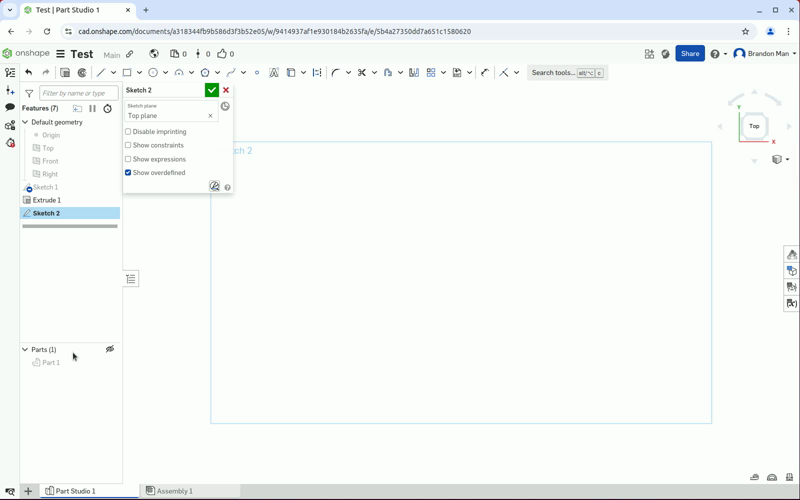
key(l)
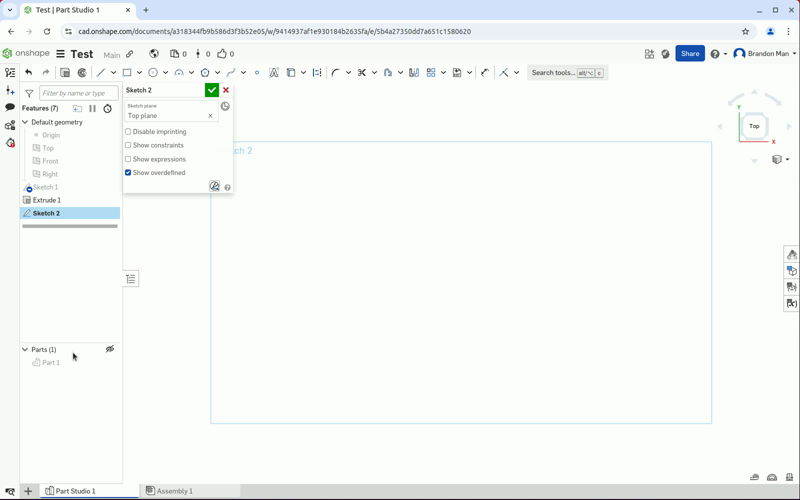
key_down(shift)
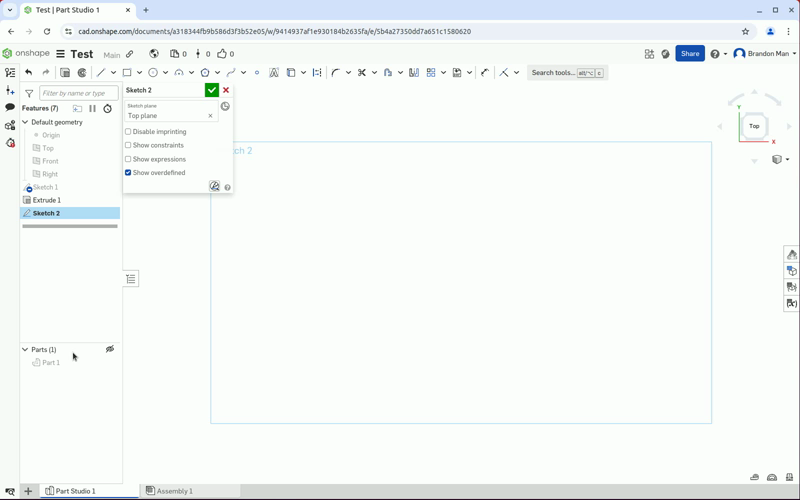
mouse_move(458, 280)
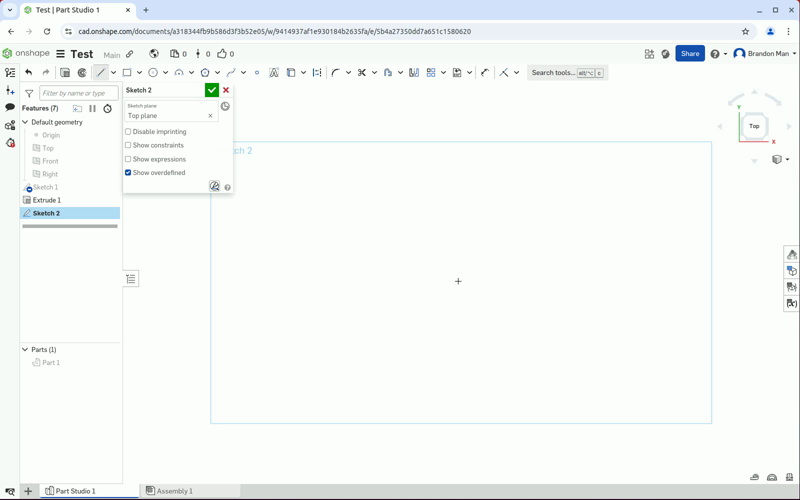
click(458, 280)
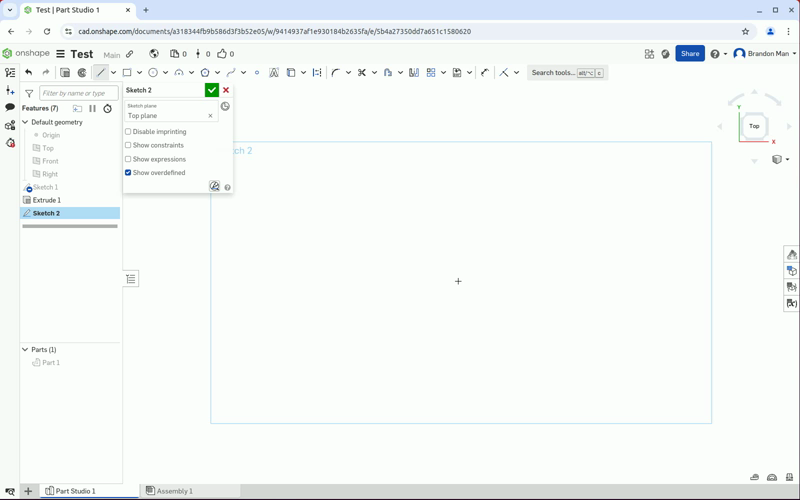
key_up(shift)
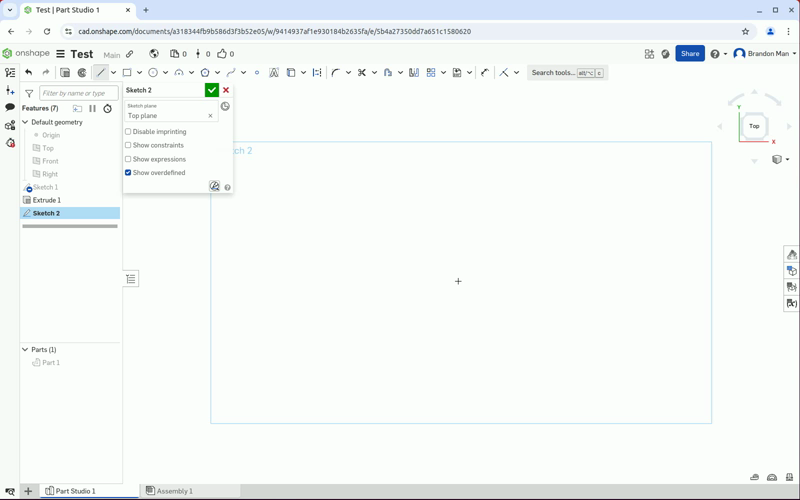
key_down(shift)
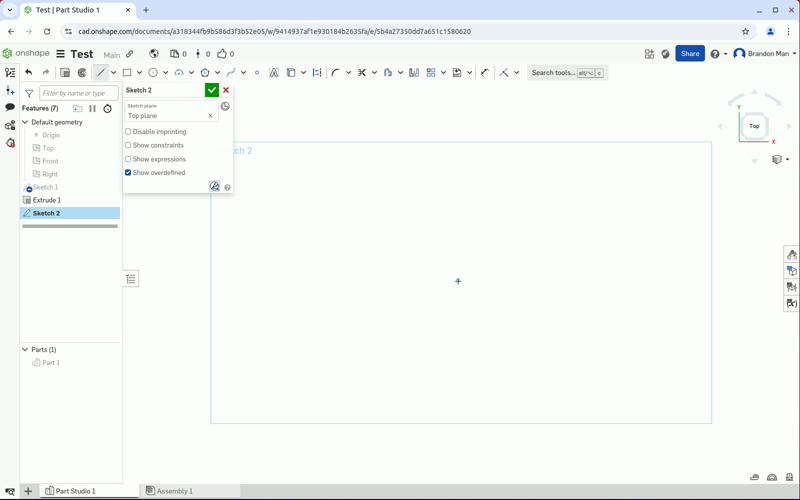
mouse_move(488, 280)
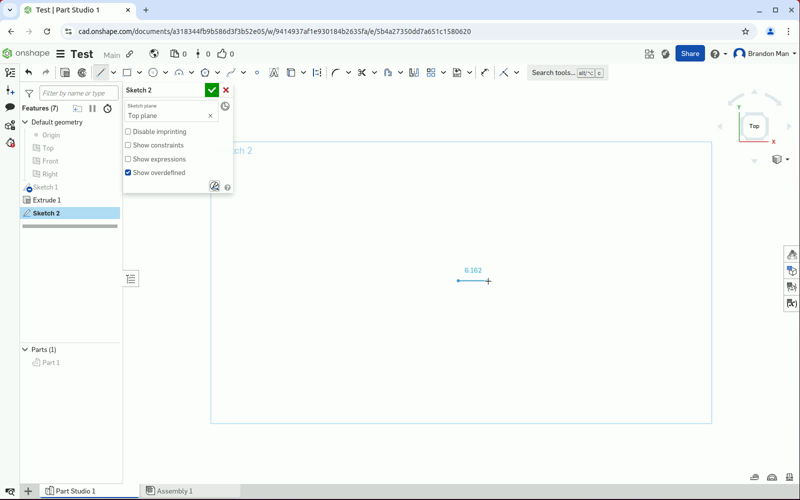
mouse_move(464, 280)
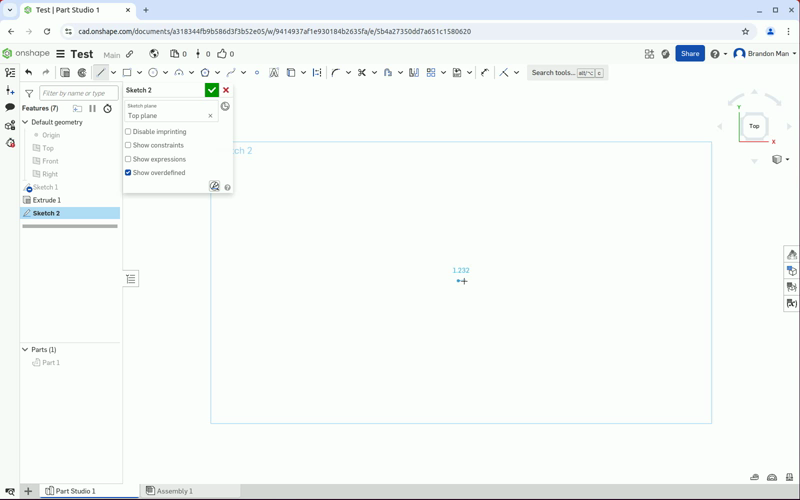
scroll(6)
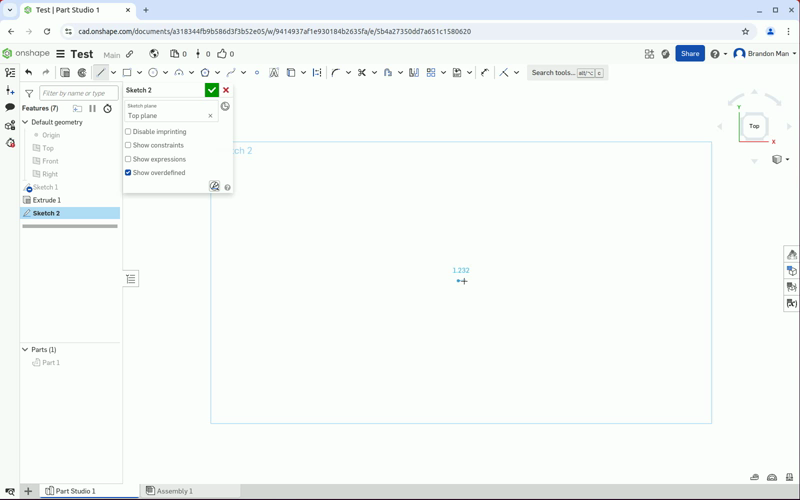
scroll(6)
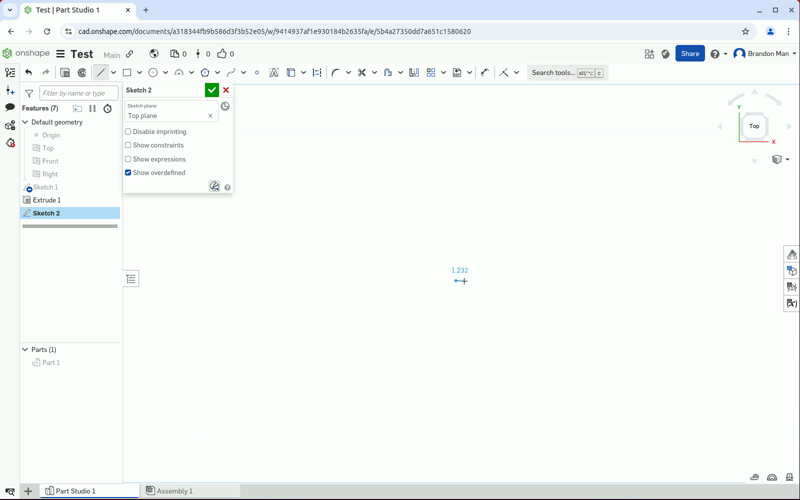
scroll(6)
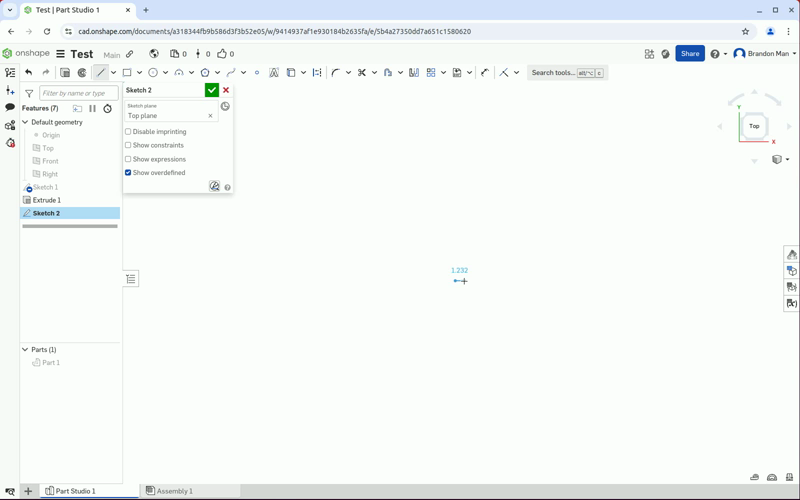
scroll(6)
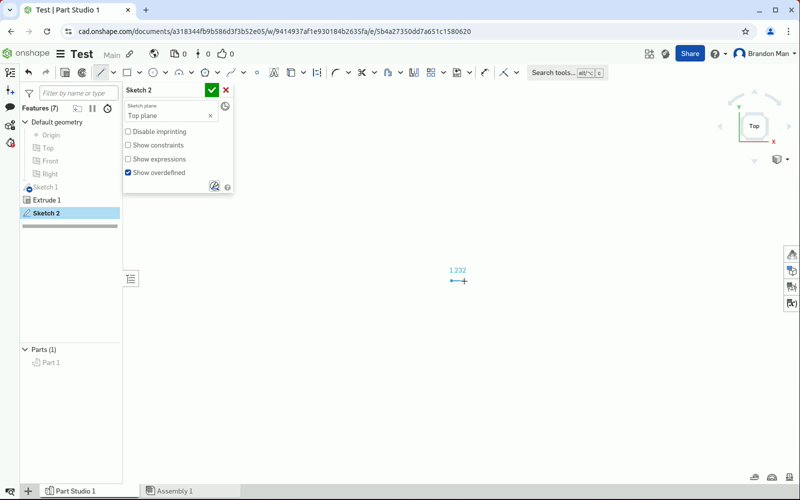
scroll(6)
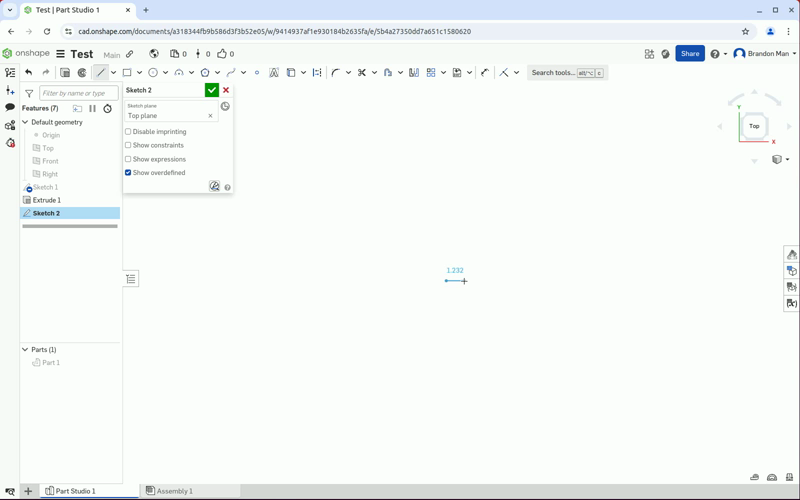
scroll(6)
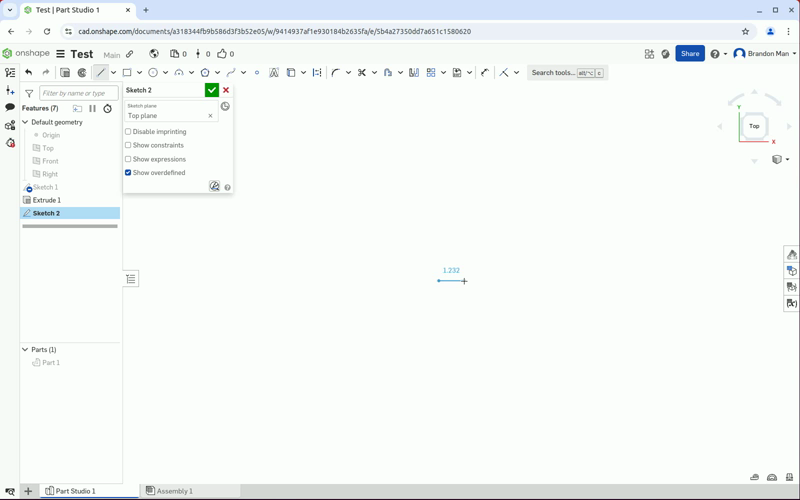
scroll(6)
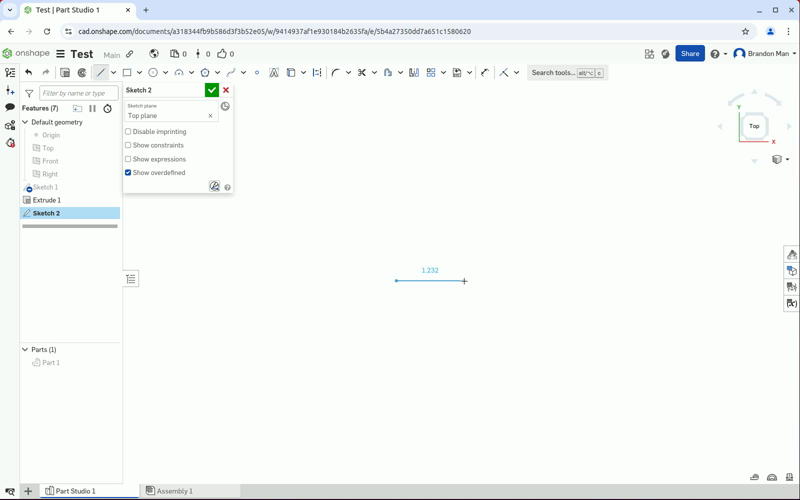
click(464, 280)
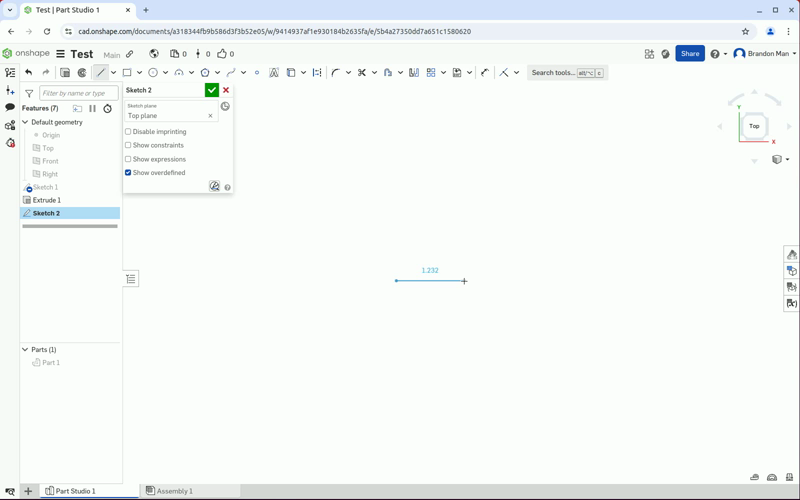
scroll(-6)
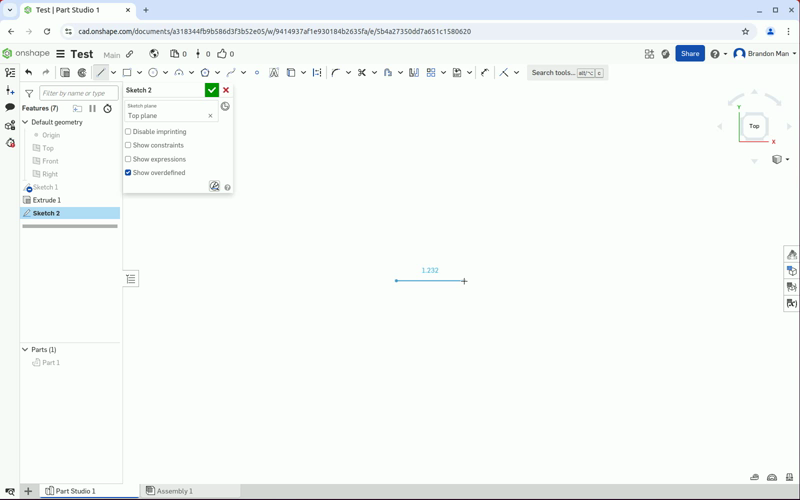
scroll(-6)
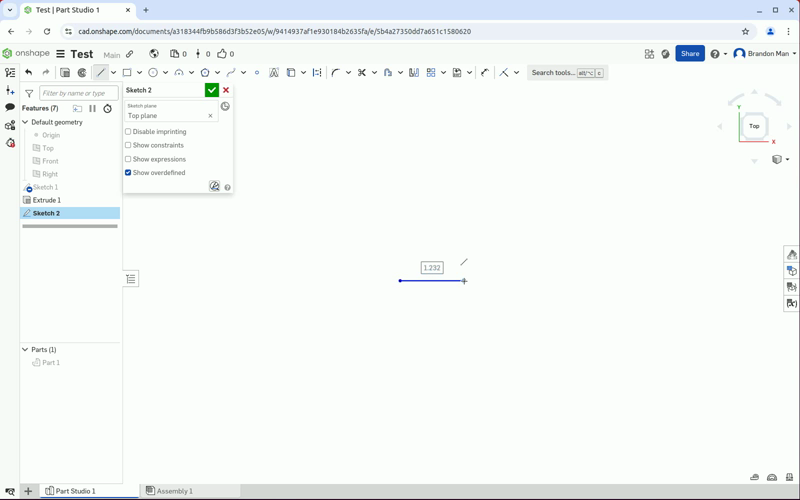
scroll(-6)
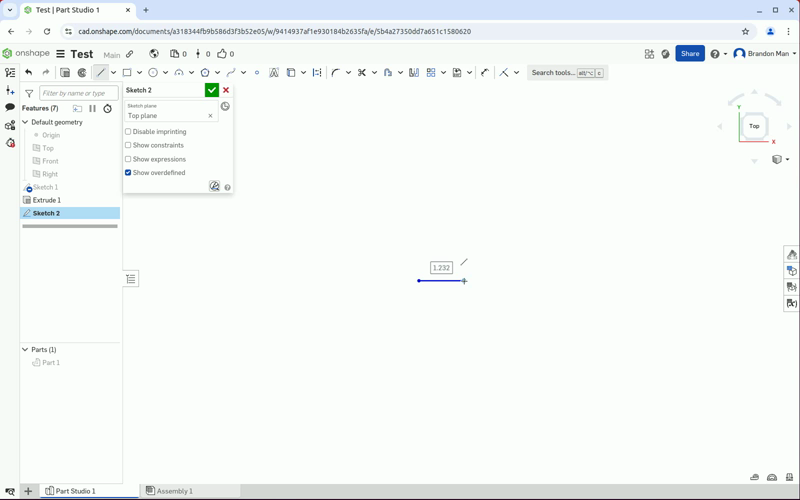
scroll(-6)
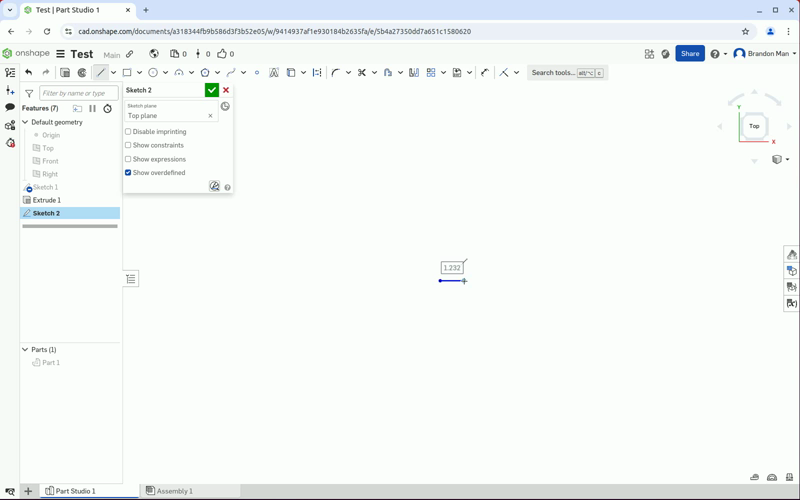
scroll(-6)
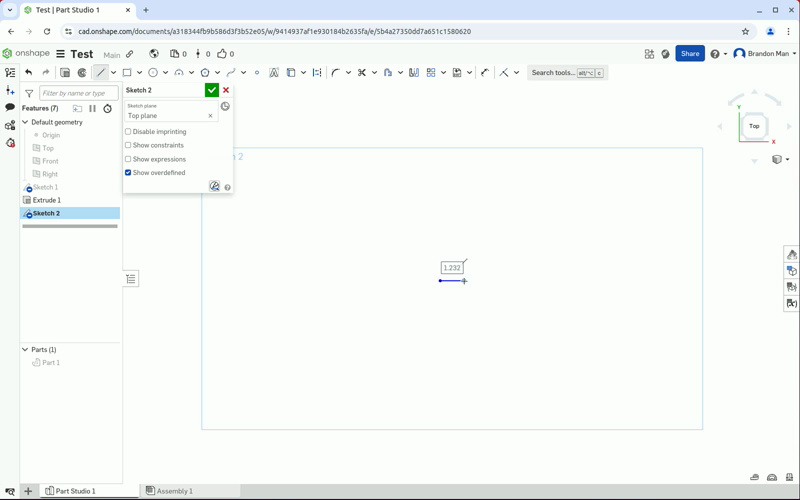
scroll(-6)
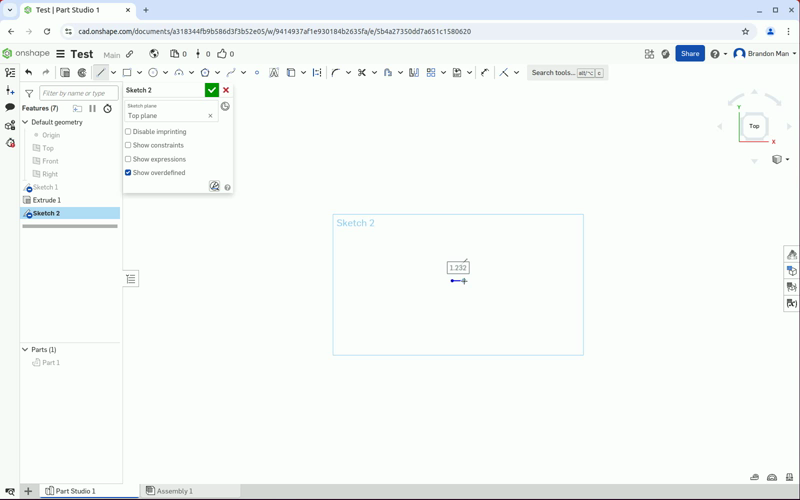
scroll(-6)
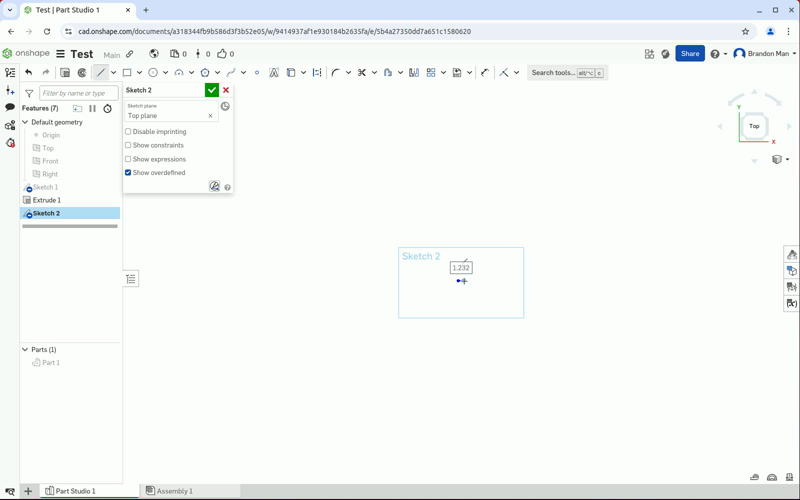
key_up(shift)
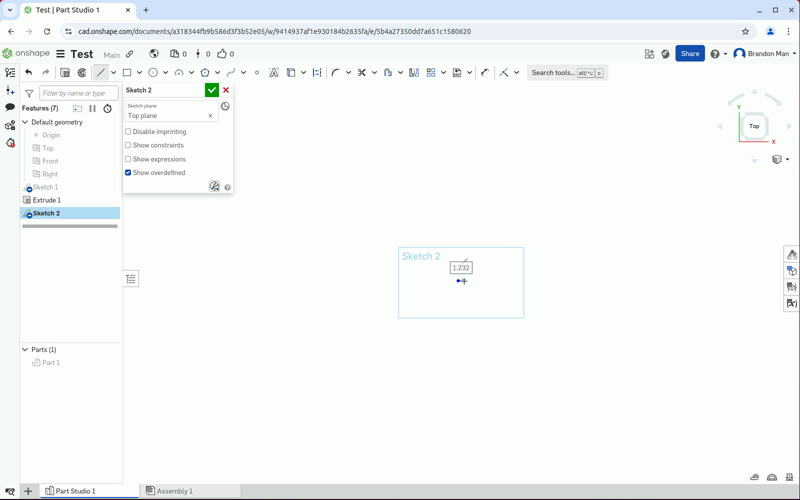
key_down(shift)
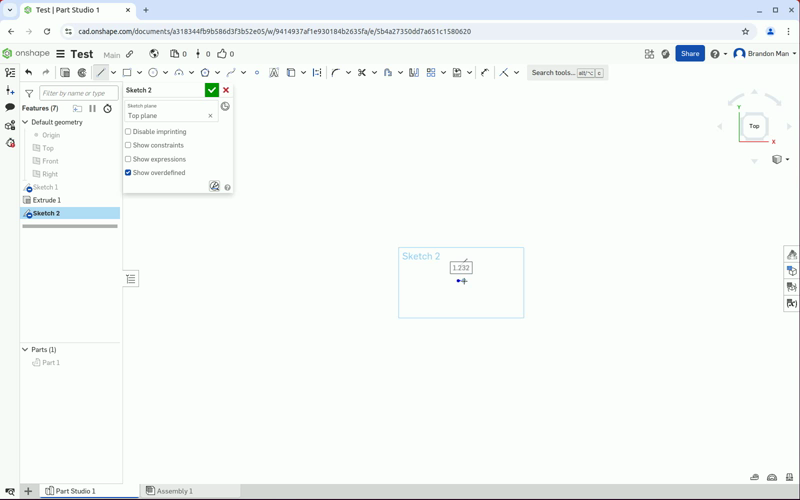
mouse_move(464, 170)
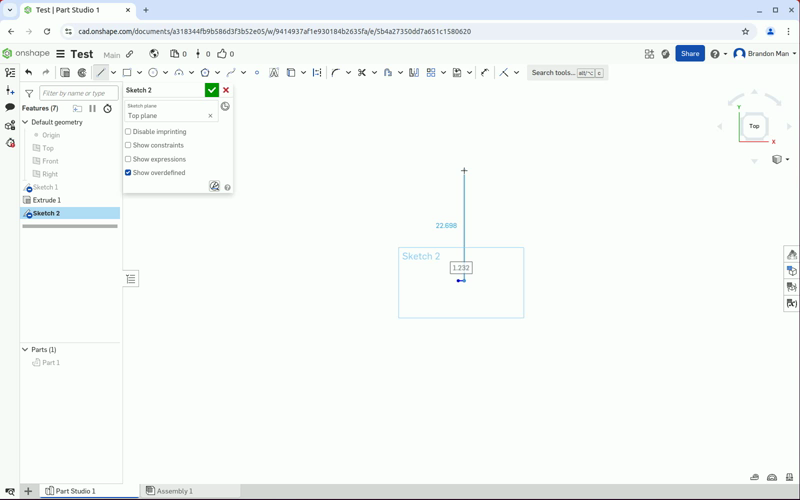
click(464, 170)
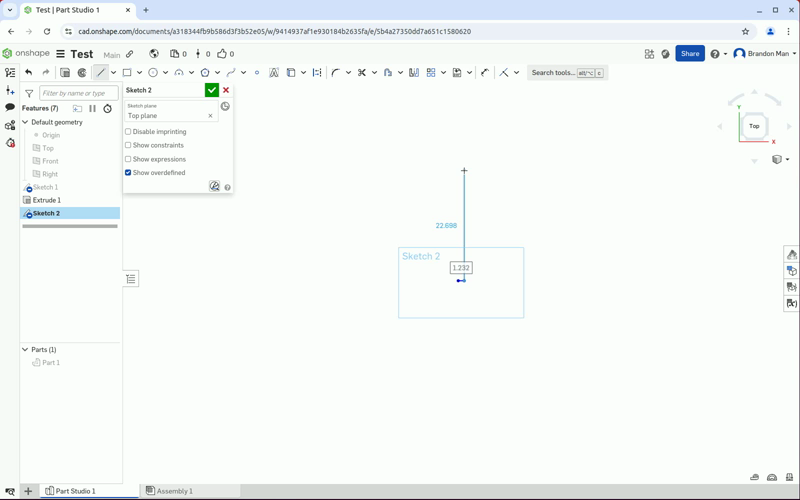
key_up(shift)
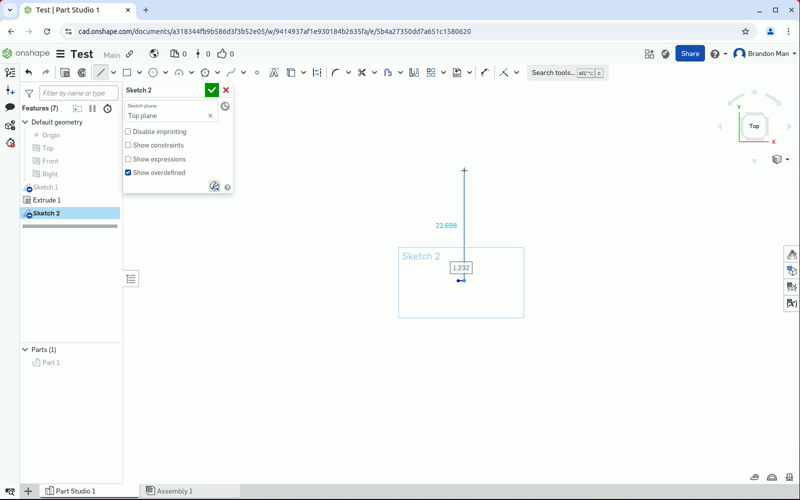
key_down(shift)
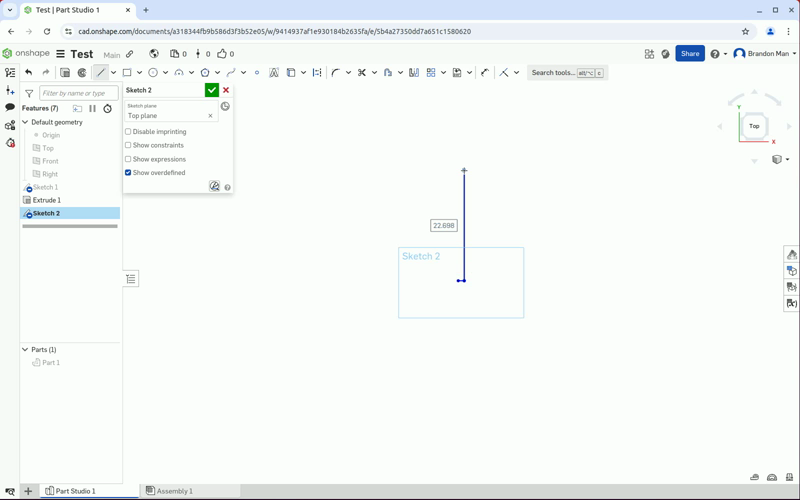
mouse_move(494, 170)
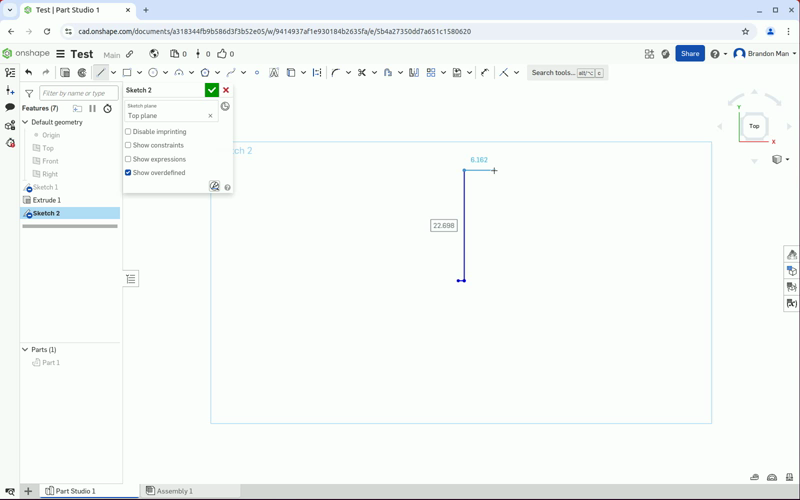
mouse_move(458, 170)
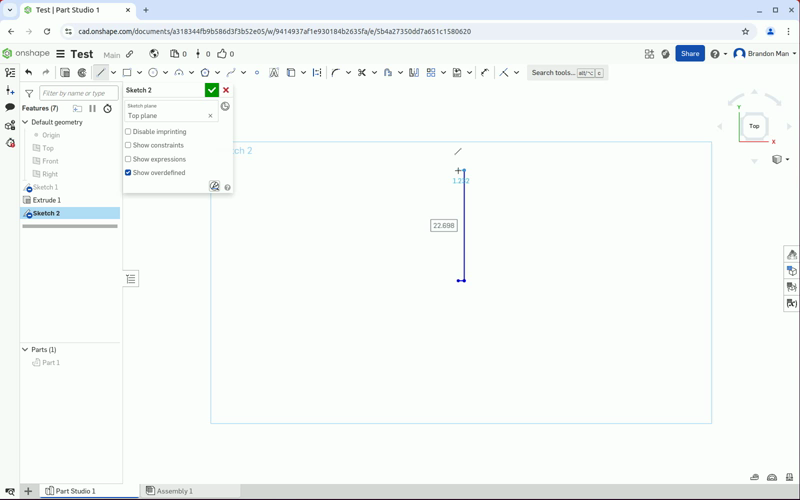
scroll(6)
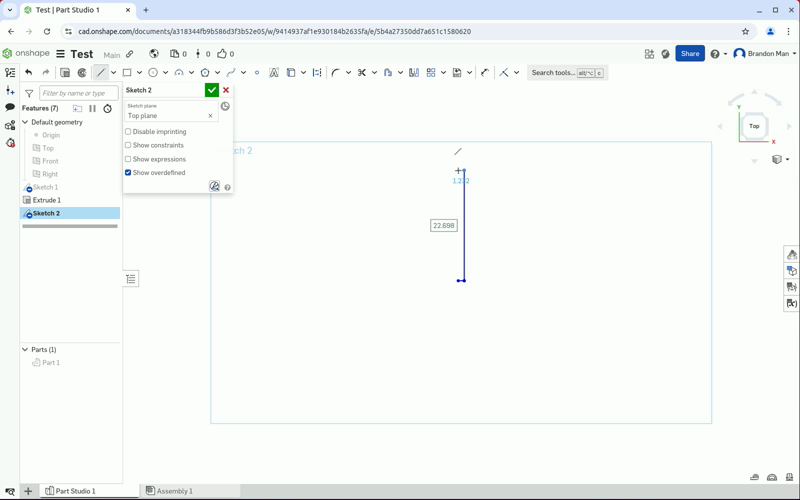
scroll(6)
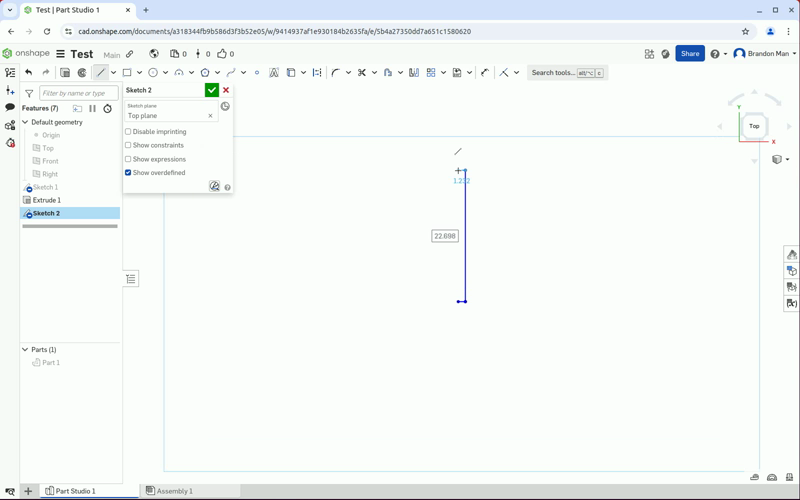
scroll(6)
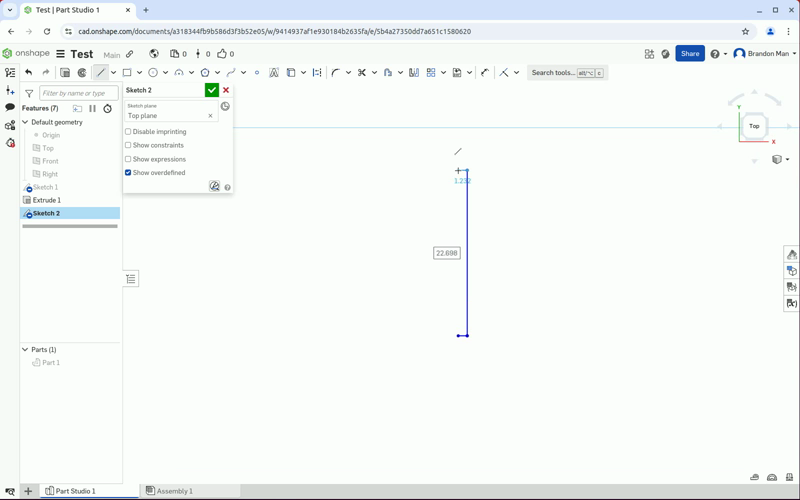
scroll(6)
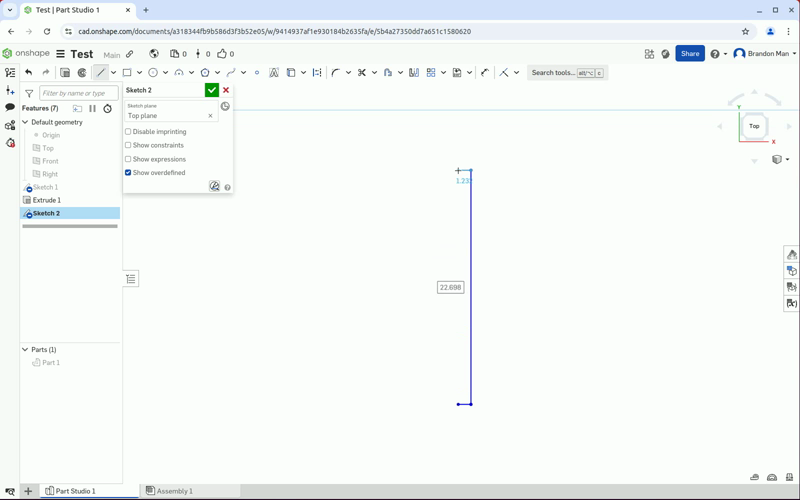
scroll(6)
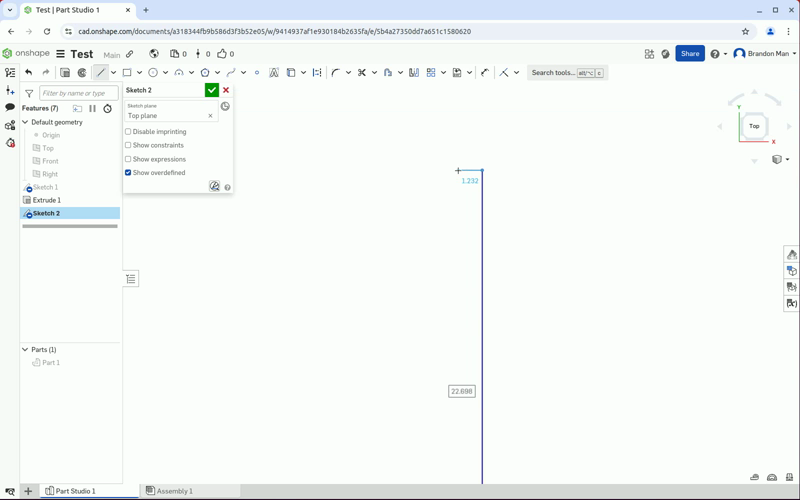
scroll(6)
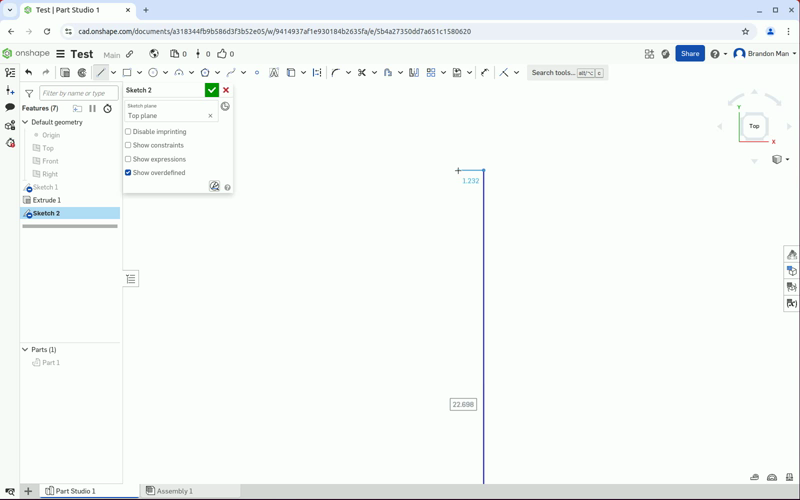
scroll(6)
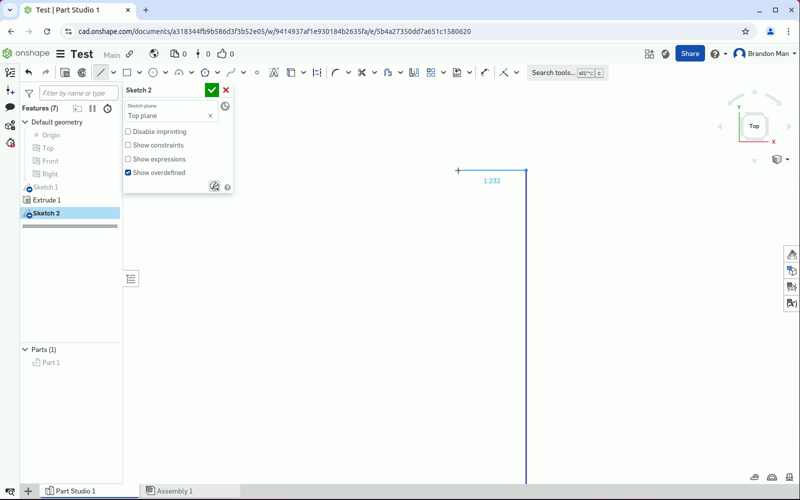
click(458, 170)
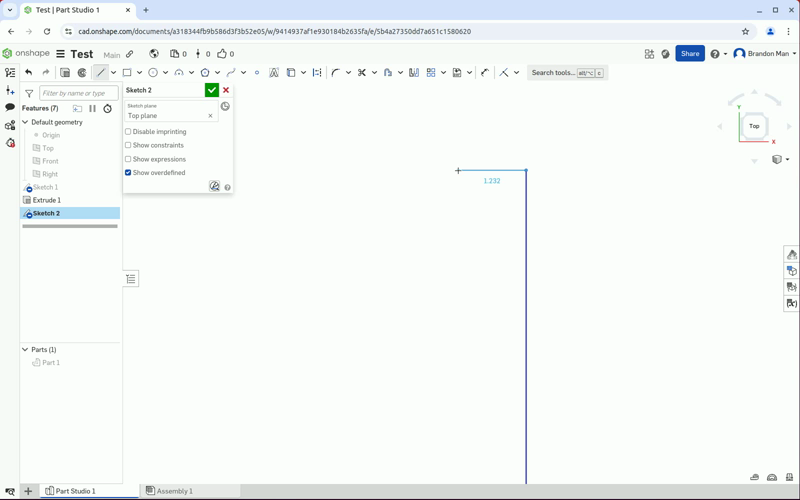
scroll(-6)
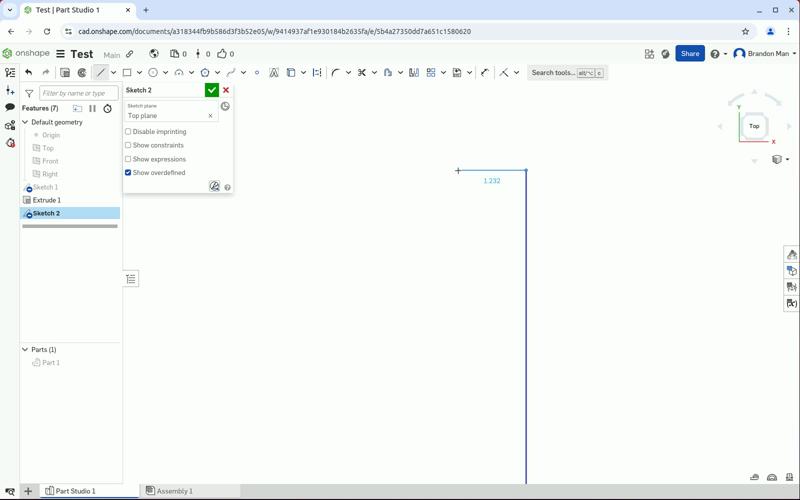
scroll(-6)
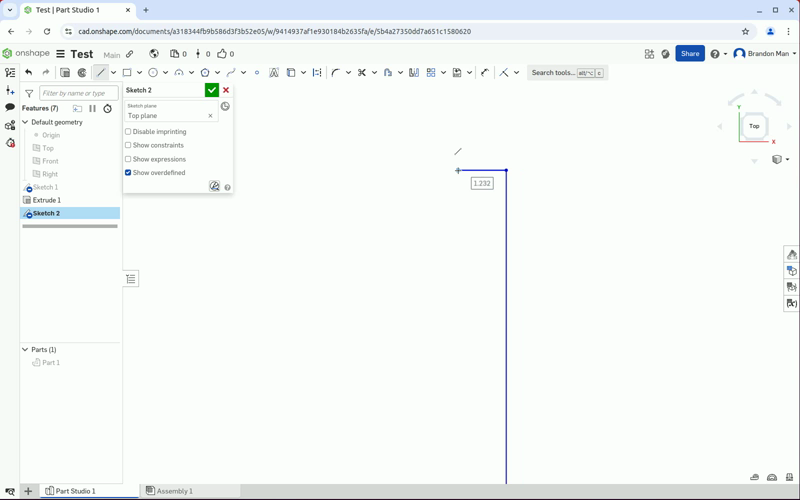
scroll(-6)
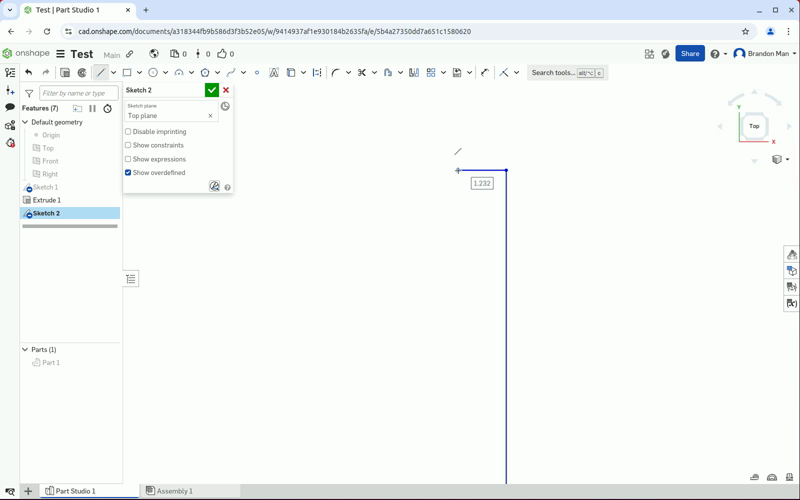
scroll(-6)
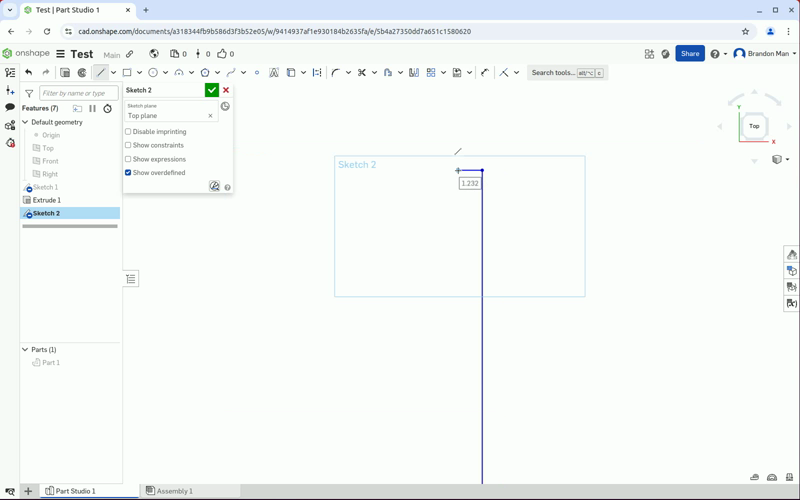
scroll(-6)
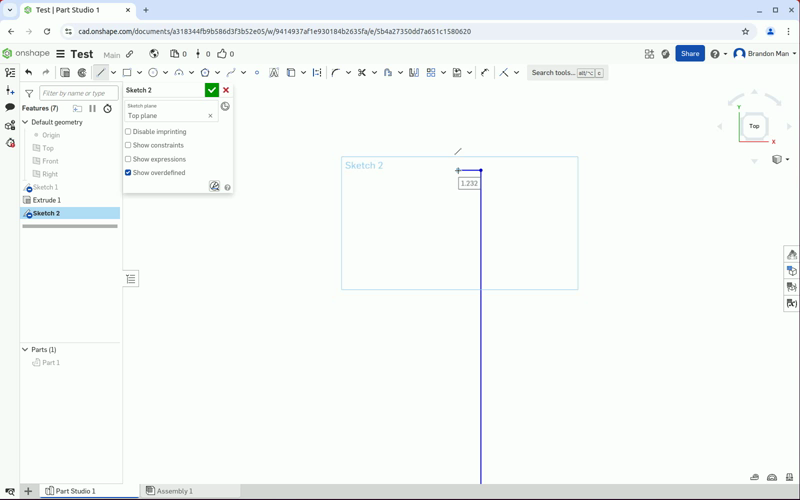
scroll(-6)
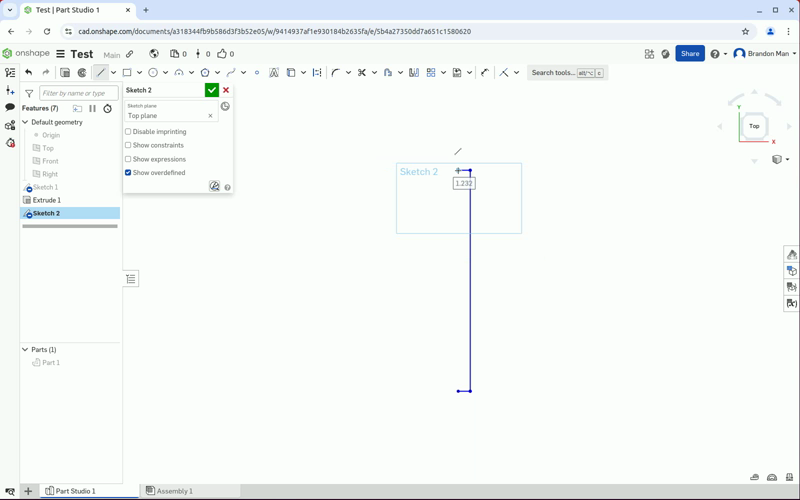
scroll(-6)
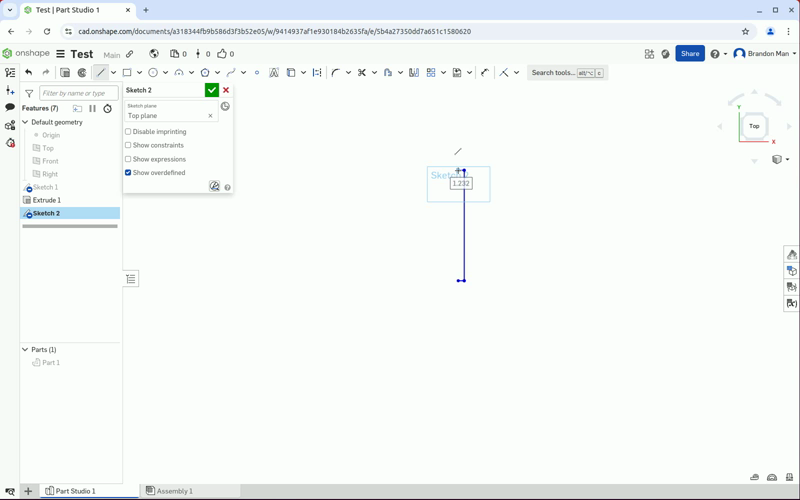
key_up(shift)
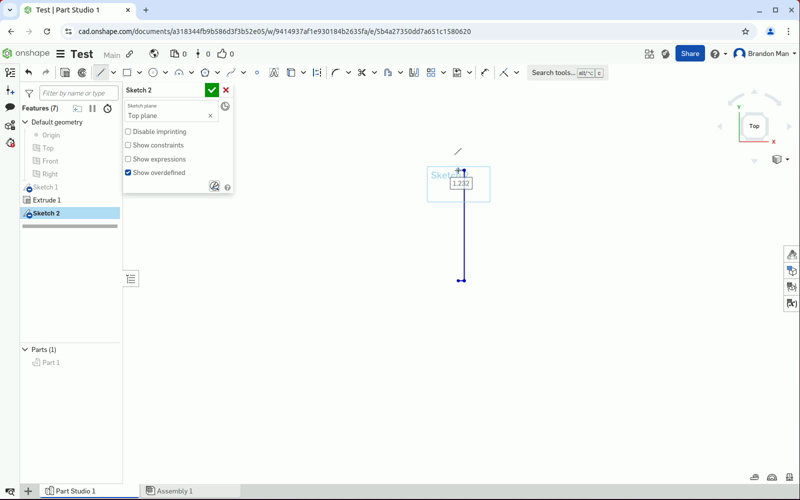
key_down(shift)
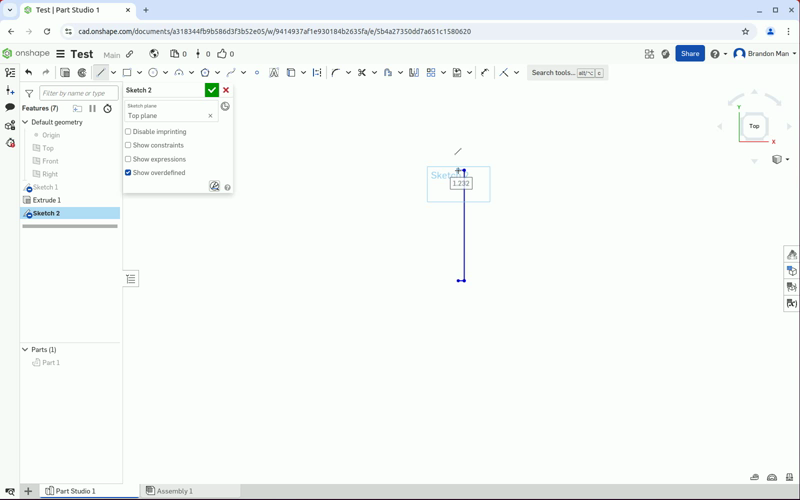
mouse_move(458, 280)
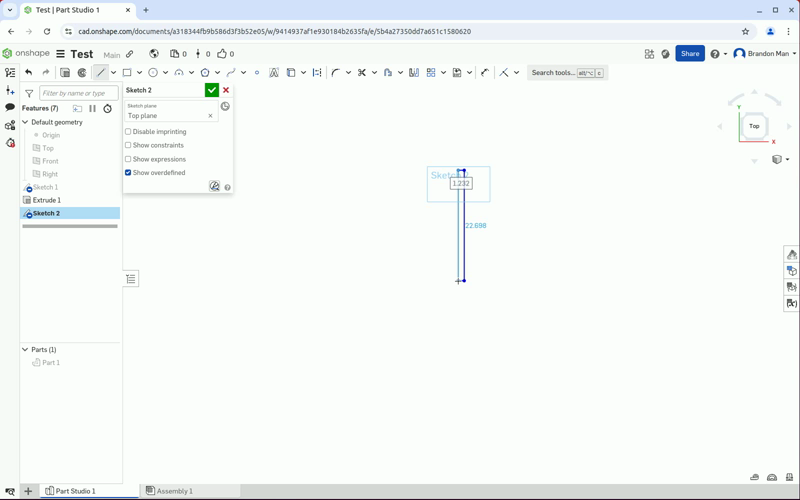
key_up(shift)
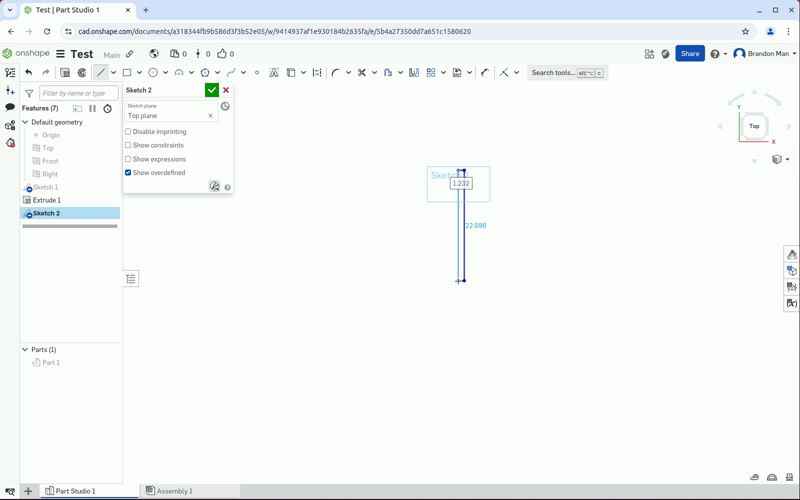
click(458, 280)
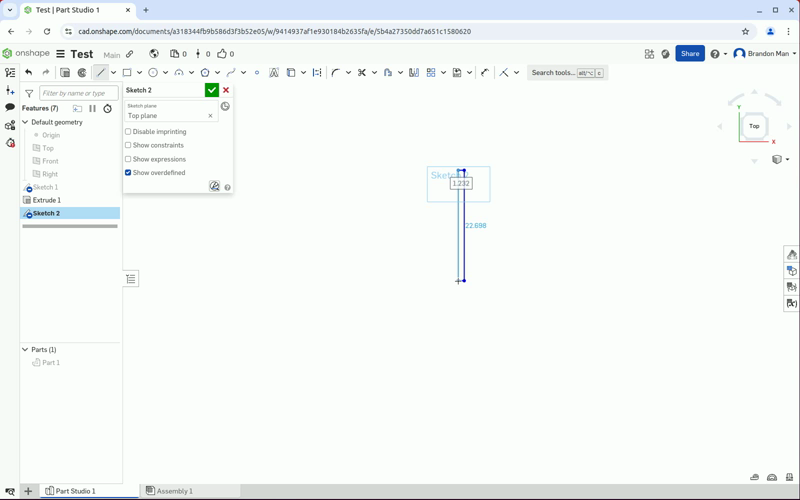
key(esc)
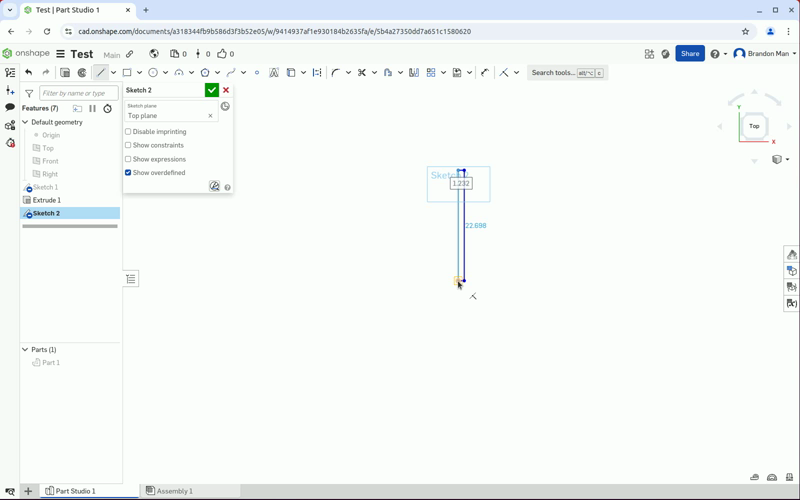
mouse_move(459, 245)
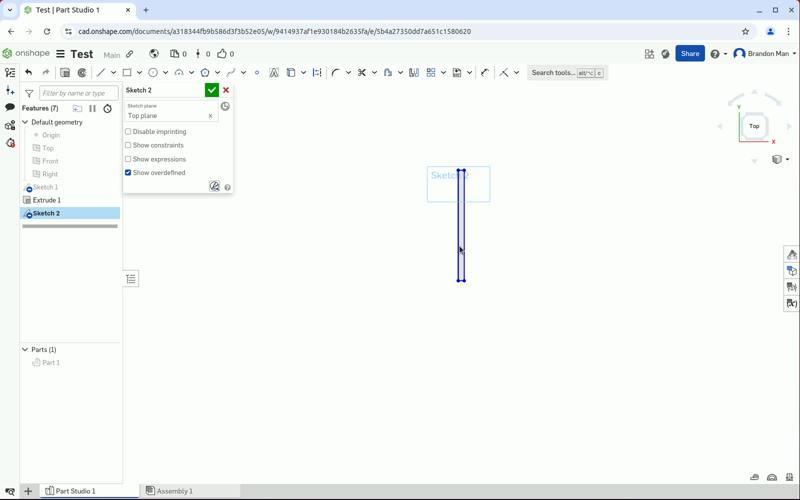
scroll(6)
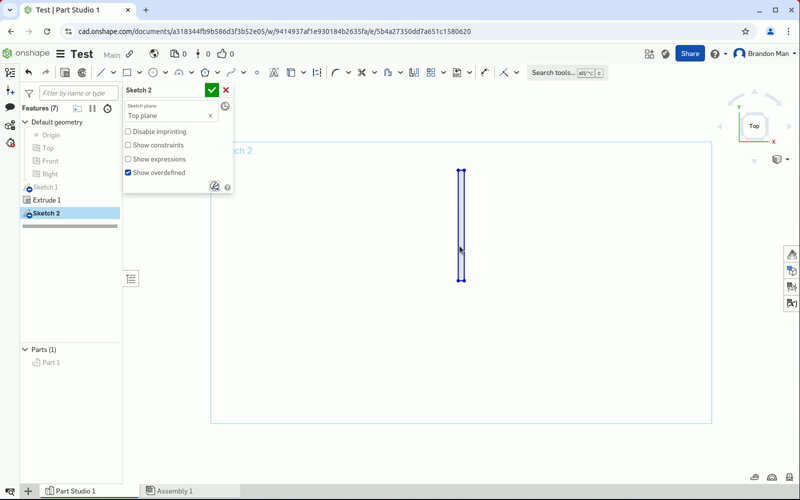
scroll(6)
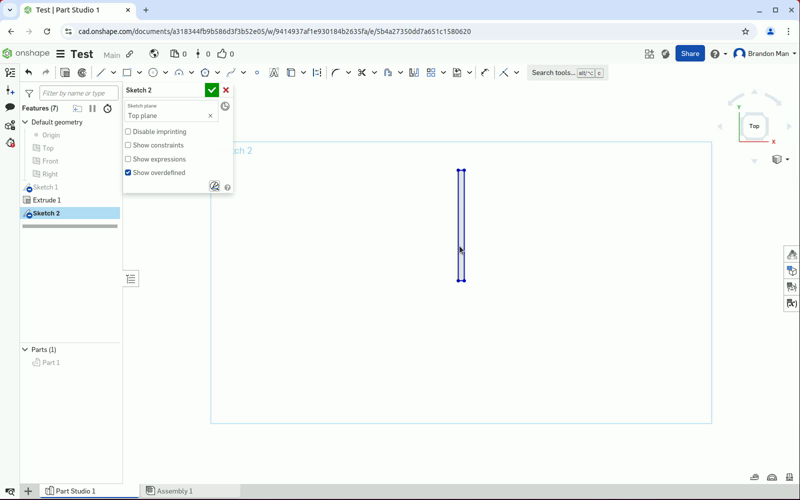
scroll(6)
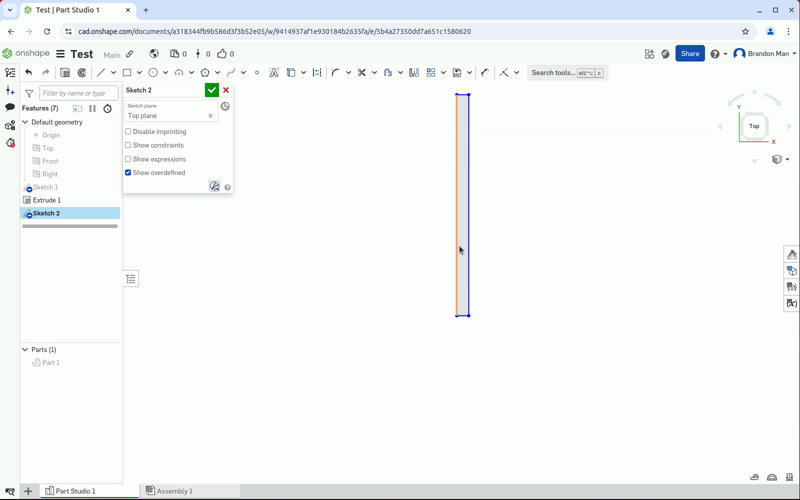
scroll(6)
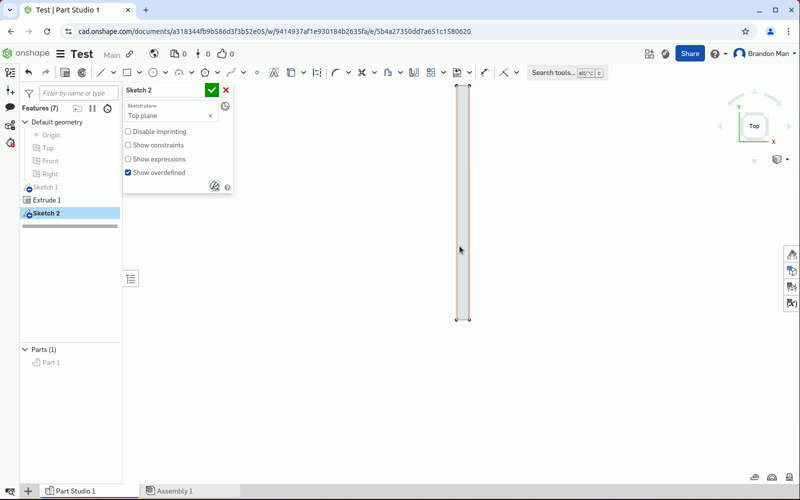
scroll(6)
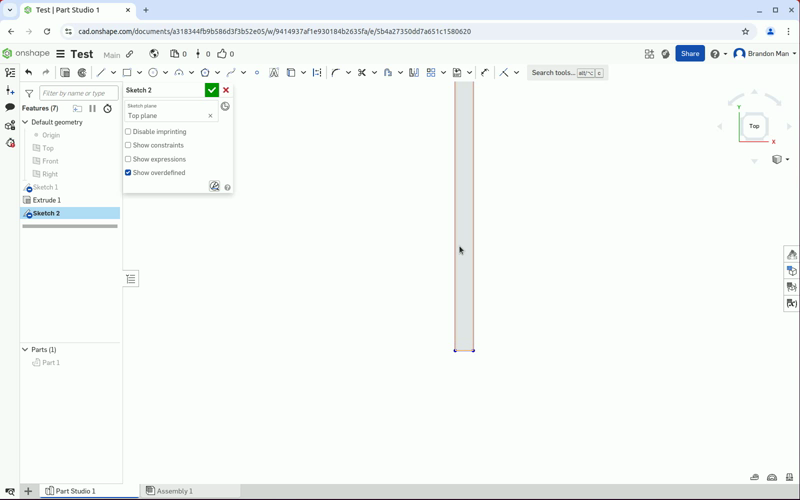
scroll(6)
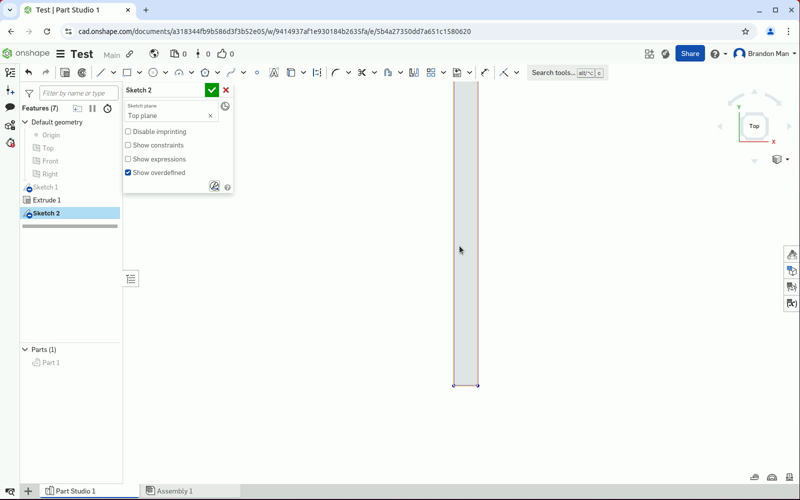
scroll(6)
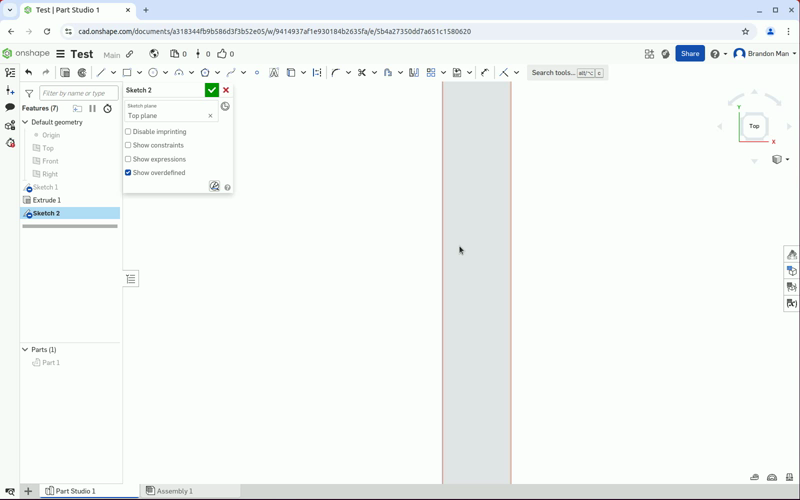
click(459, 245)
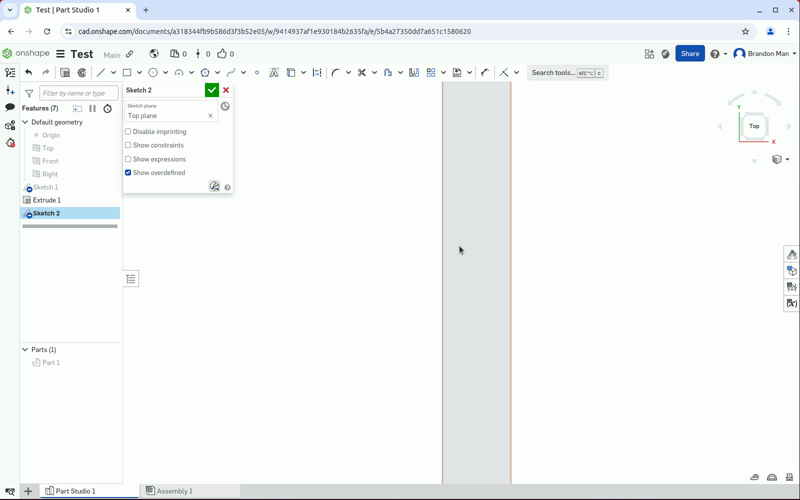
scroll(-6)
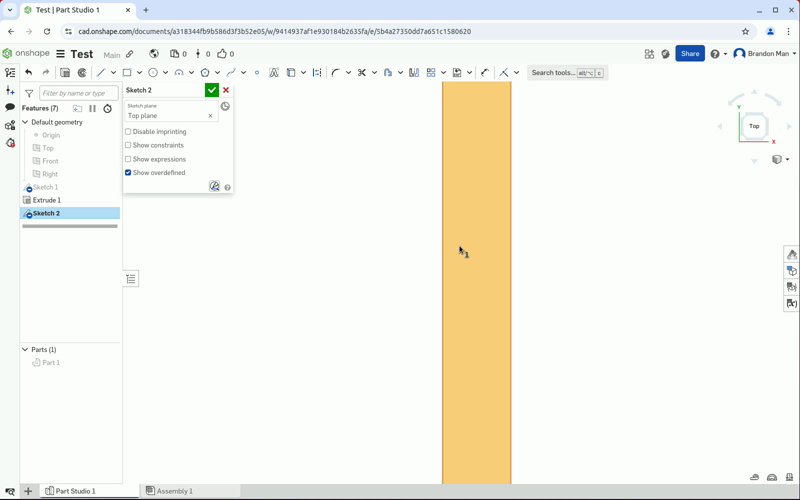
scroll(-6)
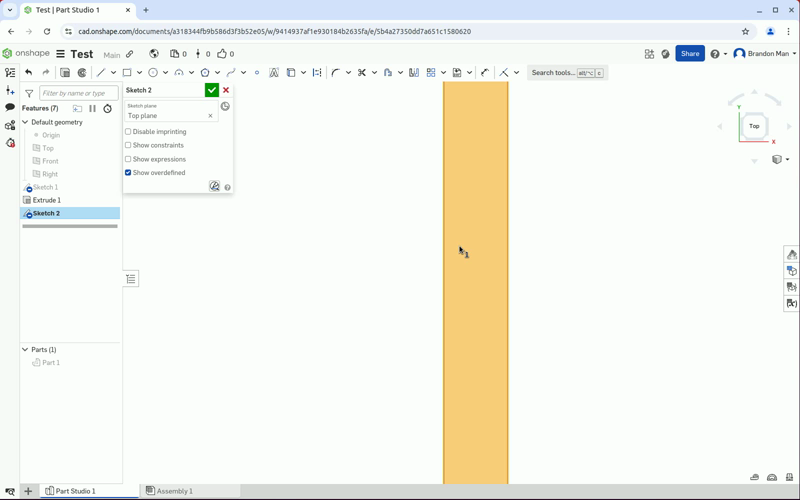
scroll(-6)
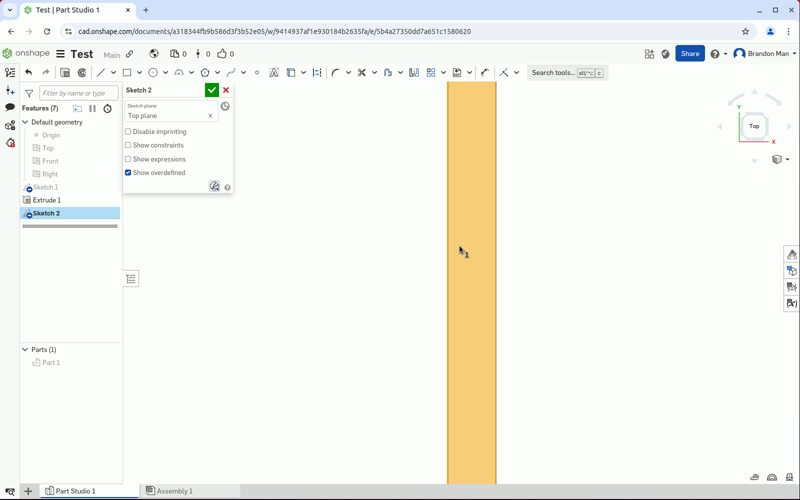
scroll(-6)
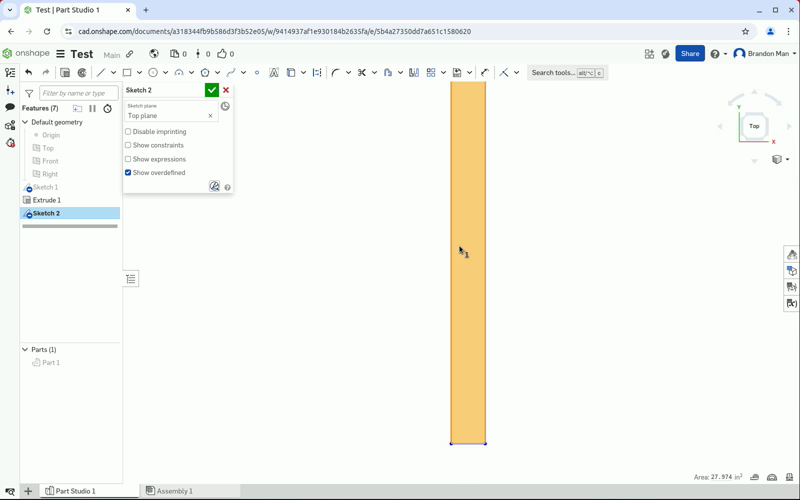
scroll(-6)
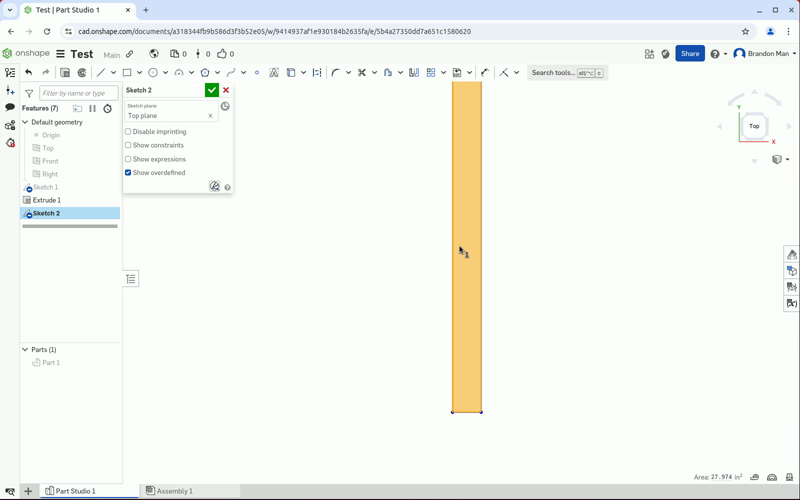
scroll(-6)
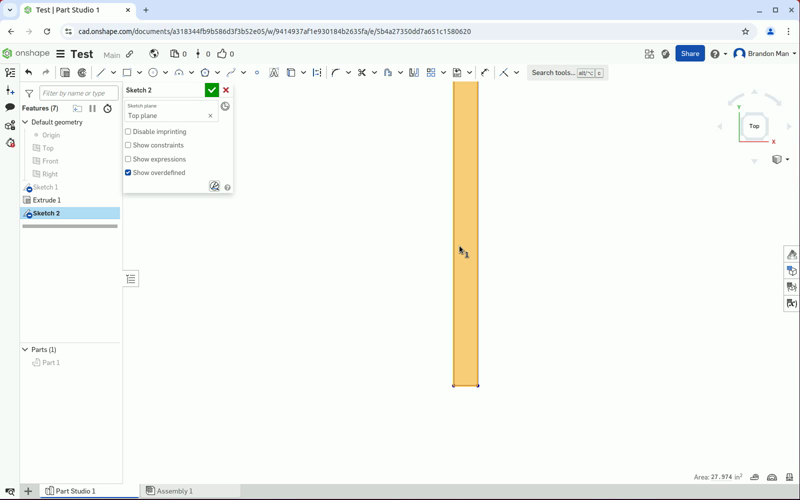
scroll(-6)
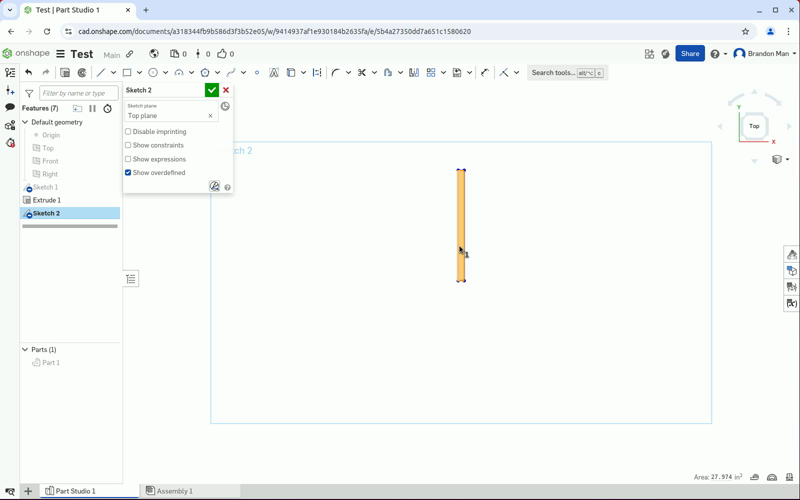
mouse_move(73, 352)
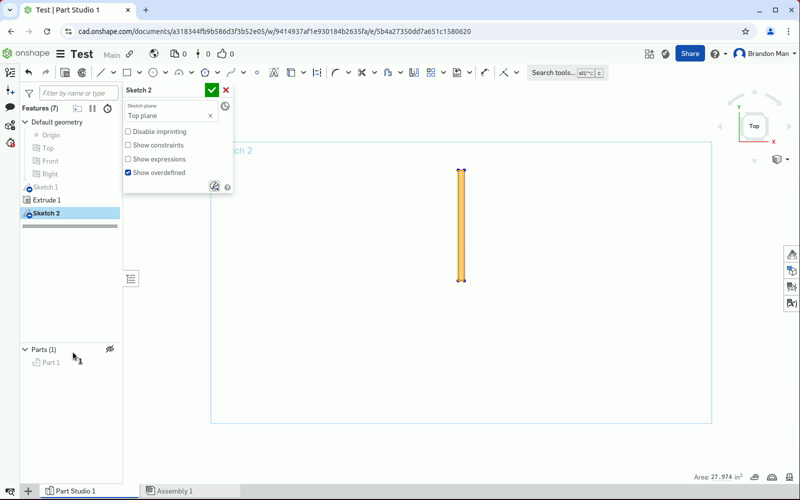
key(shift+y)
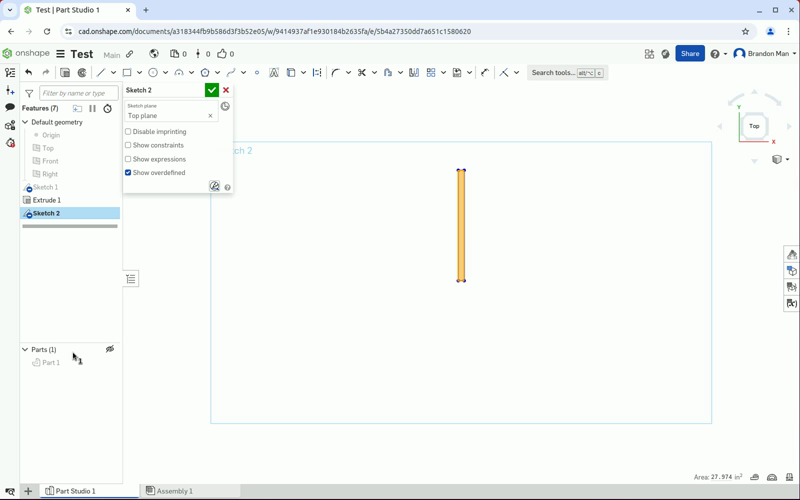
key(shift+e)
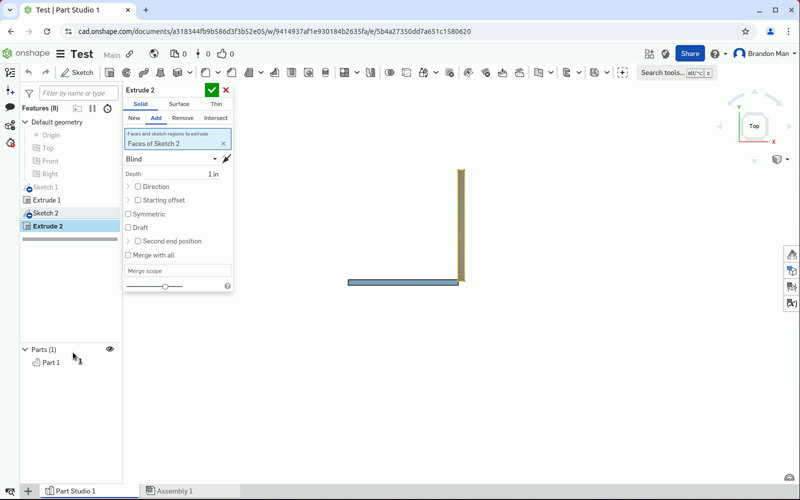
mouse_move(143, 106)
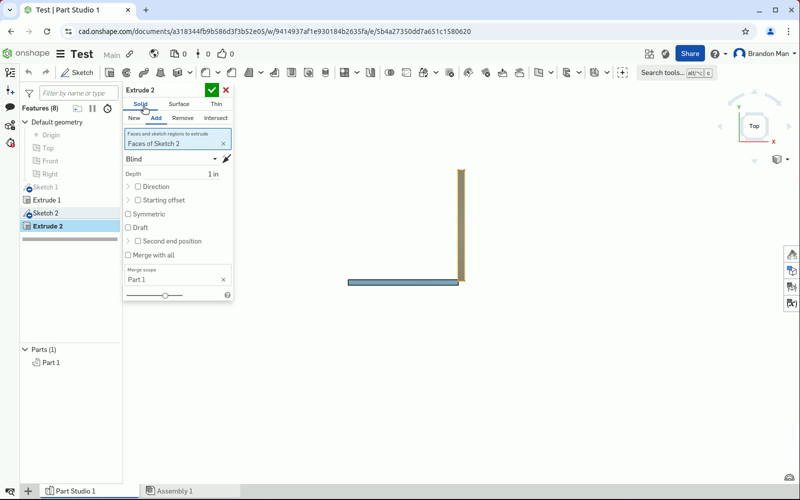
click(143, 106)
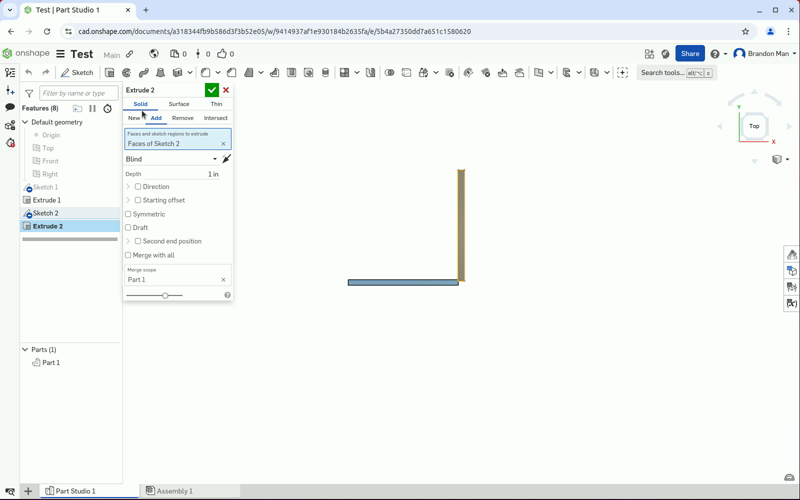
mouse_move(137, 120)
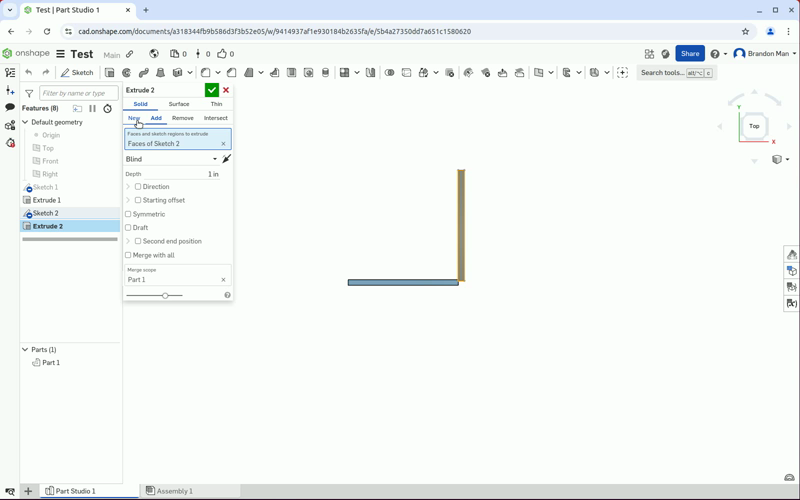
click(137, 120)
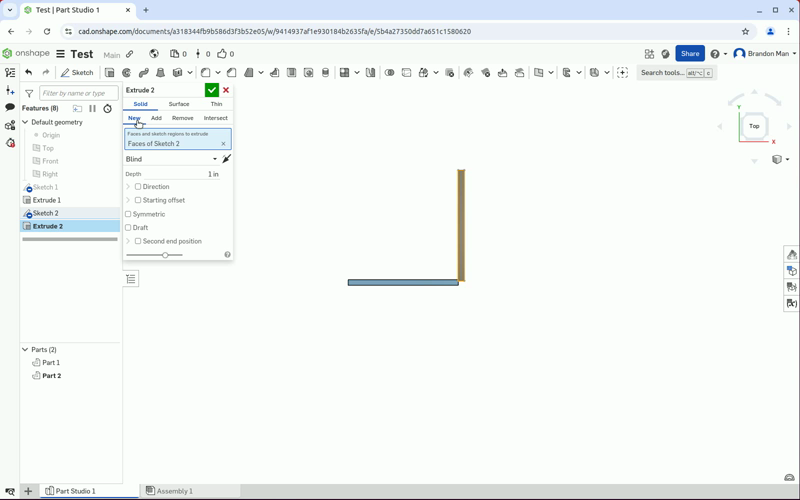
key(tab, 4)
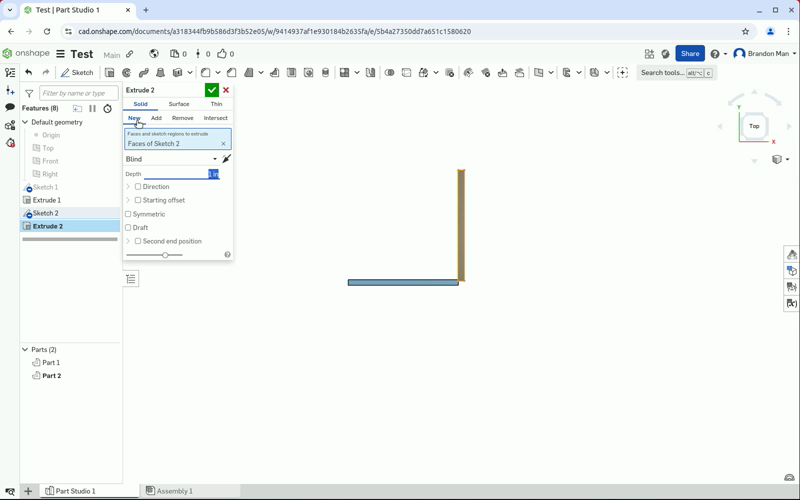
text(0.241)
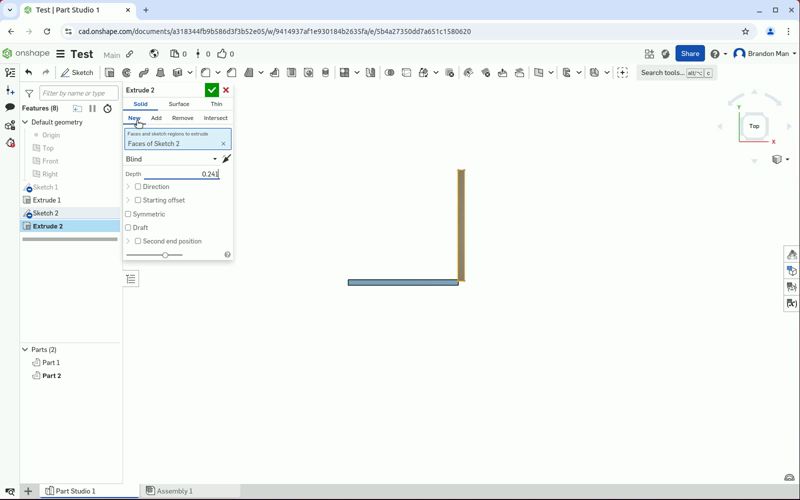
key(enter)
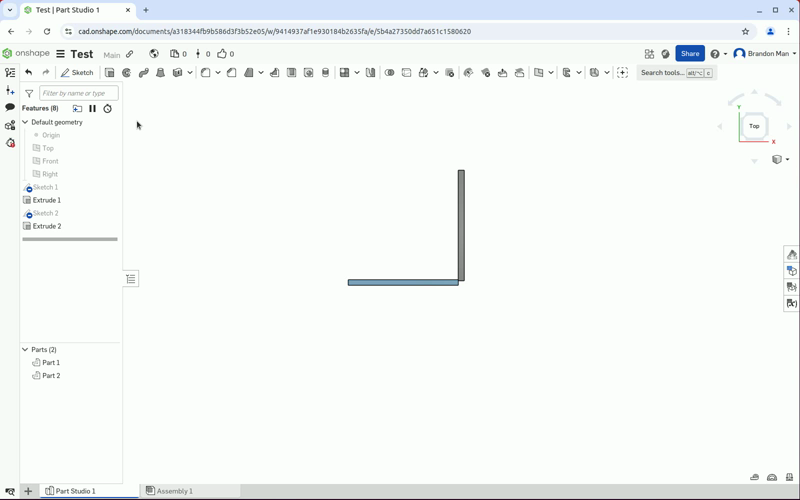
key(shift+h)
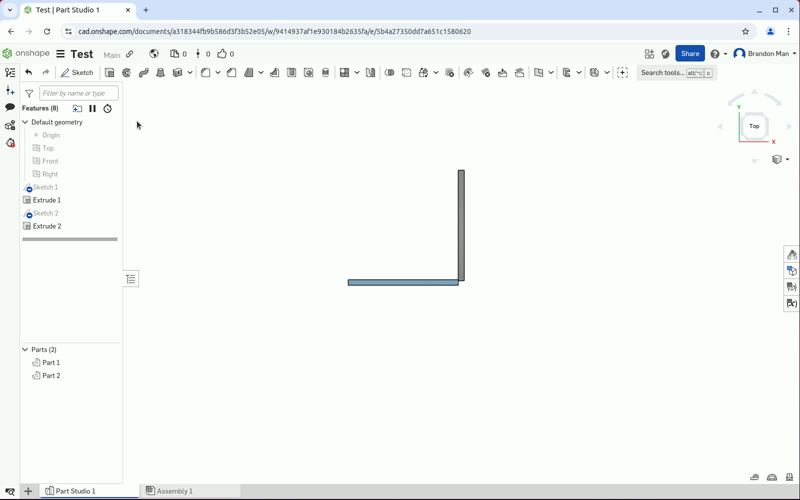
key(shift+h)
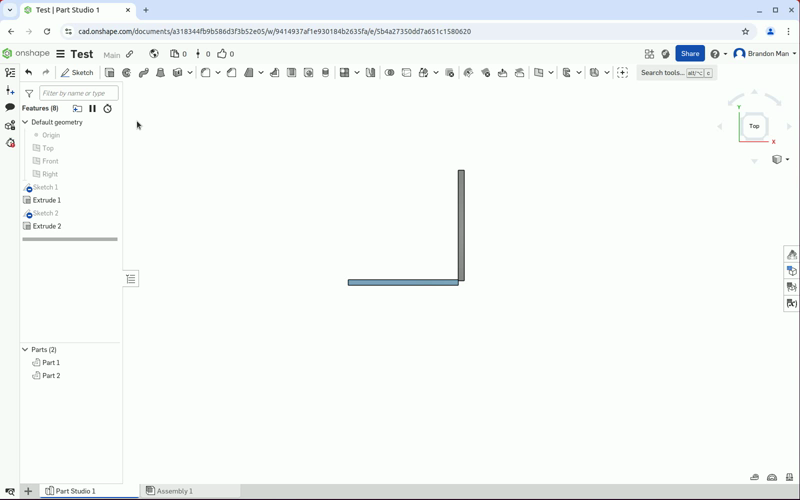
mouse_move(73, 189)
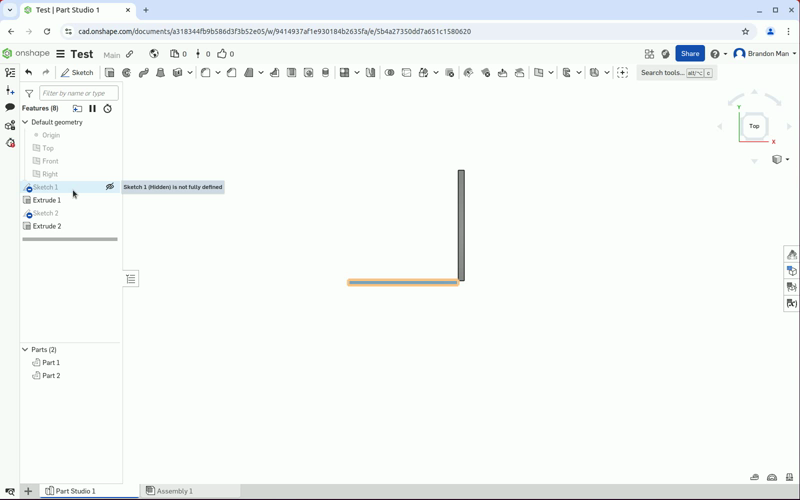
click(73, 189)
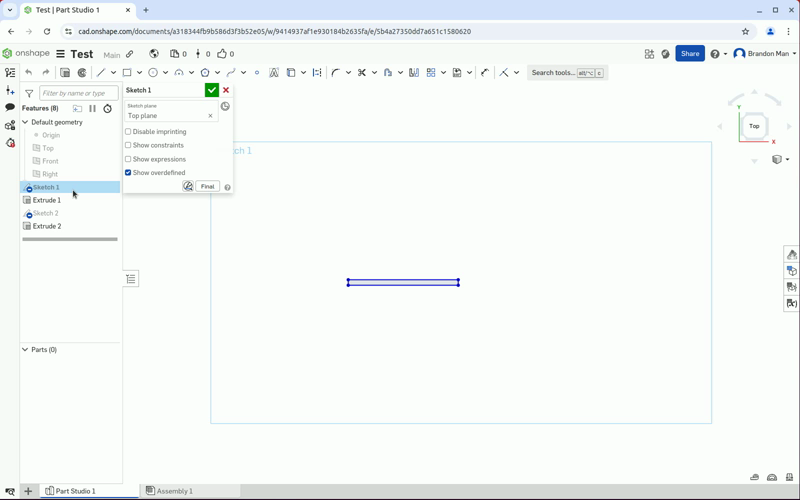
mouse_move(229, 92)
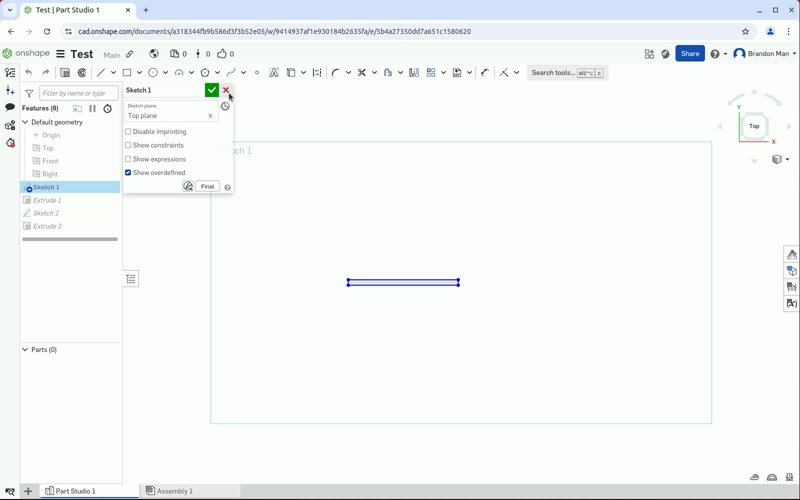
click(229, 92)
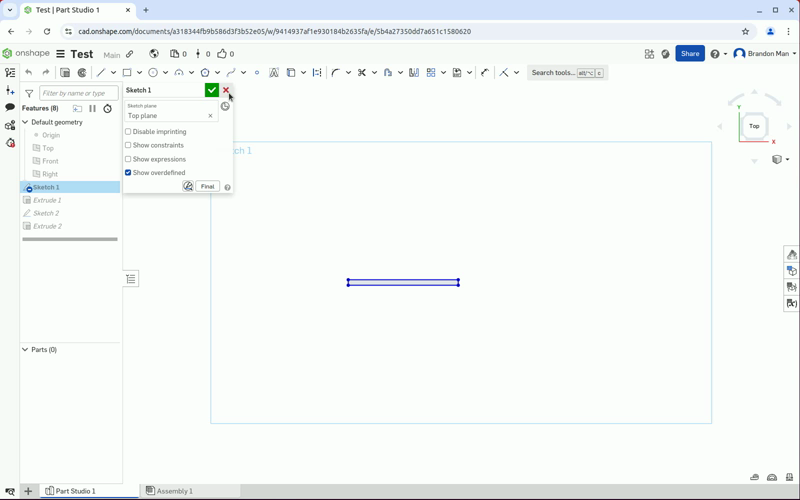
key(shift+s)
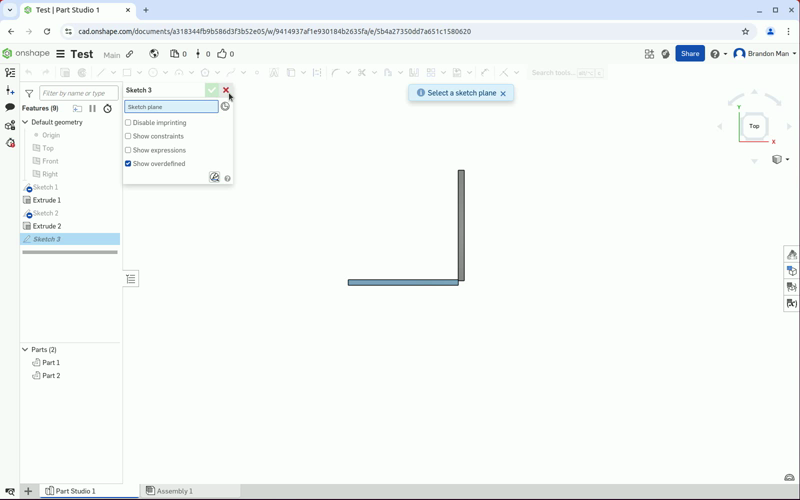
mouse_move(73, 150)
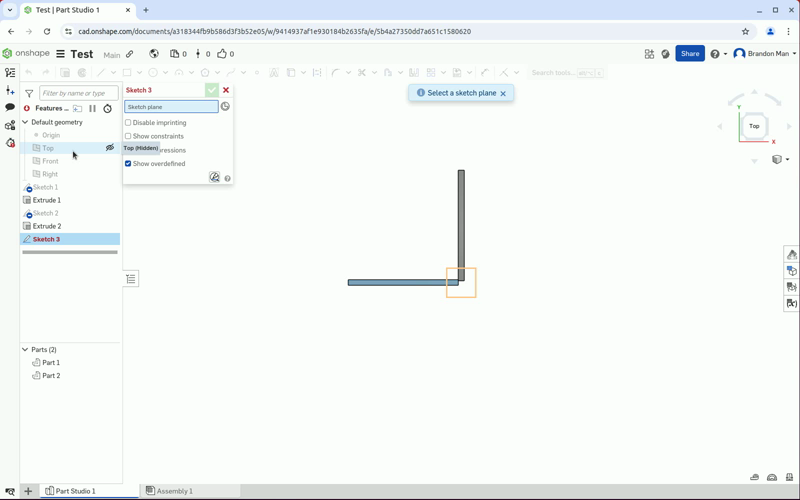
click(73, 150)
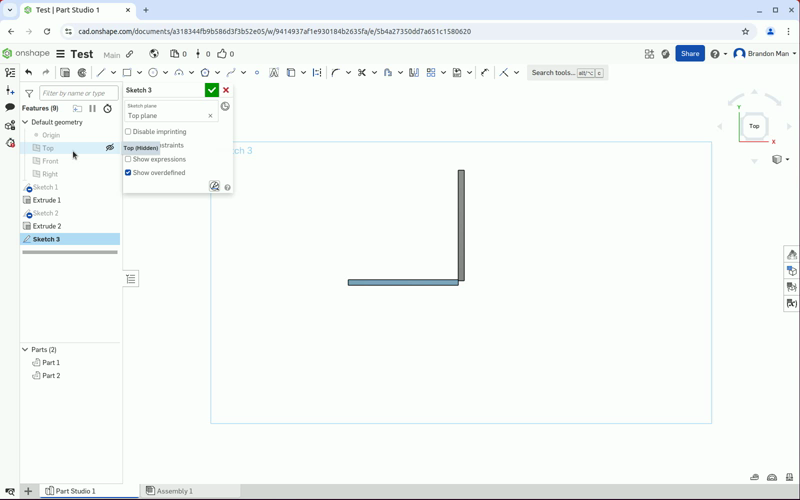
mouse_move(73, 352)
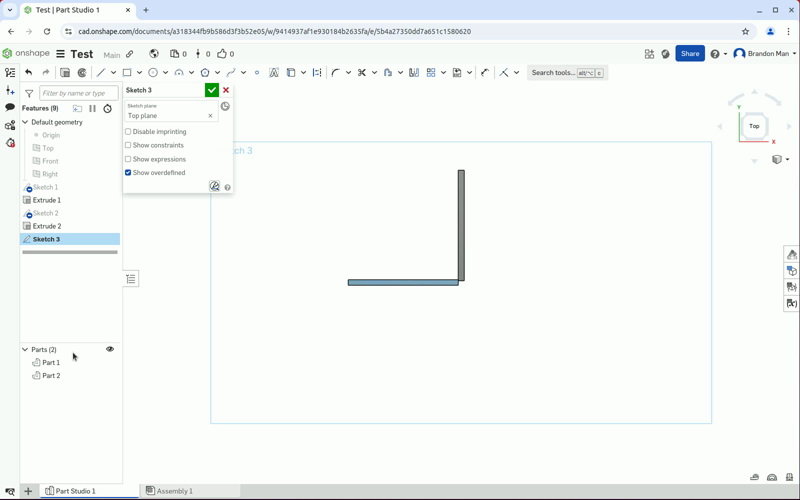
key(y)
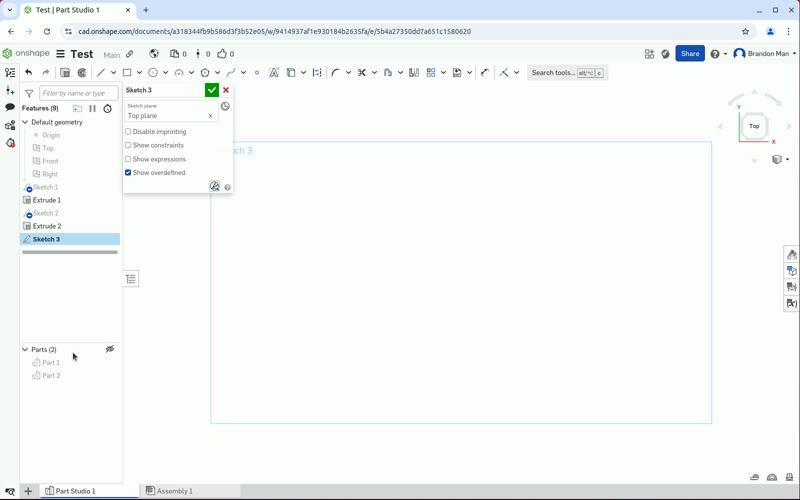
key(l)
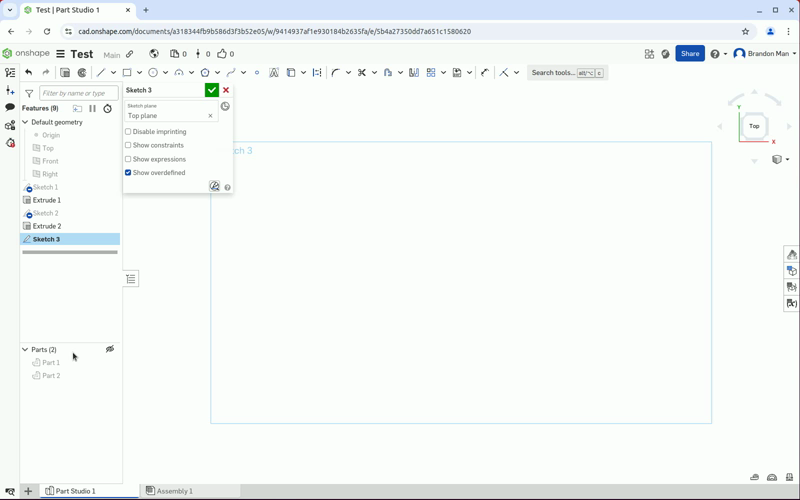
key_down(shift)
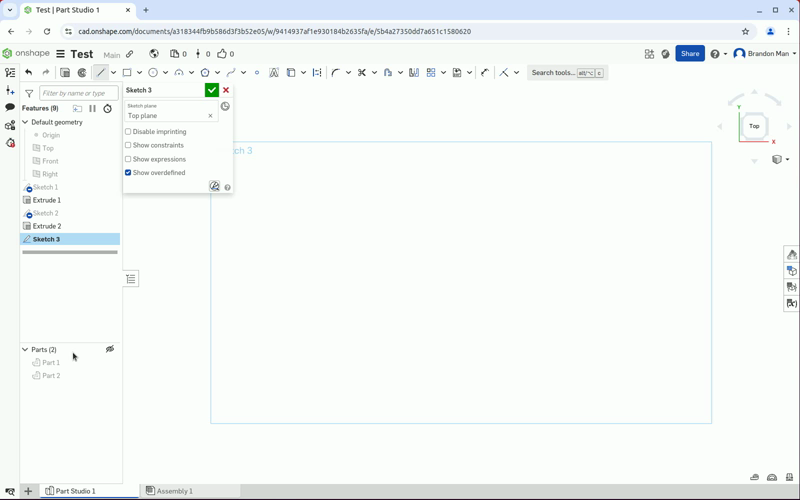
mouse_move(463, 285)
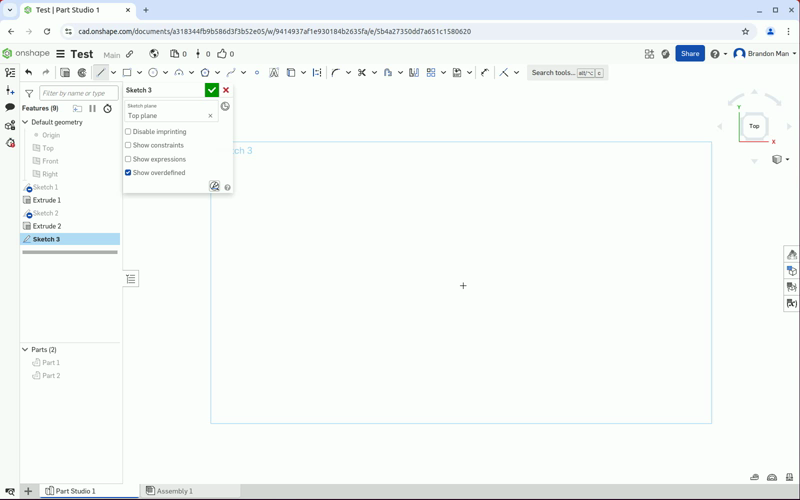
click(463, 285)
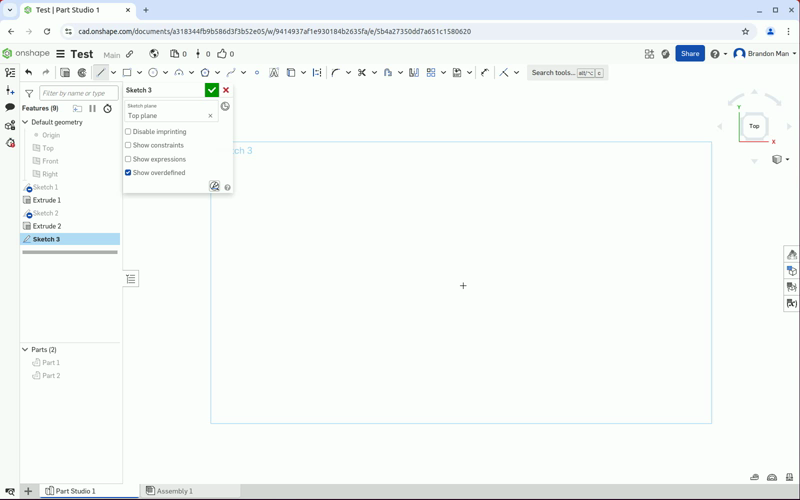
key_up(shift)
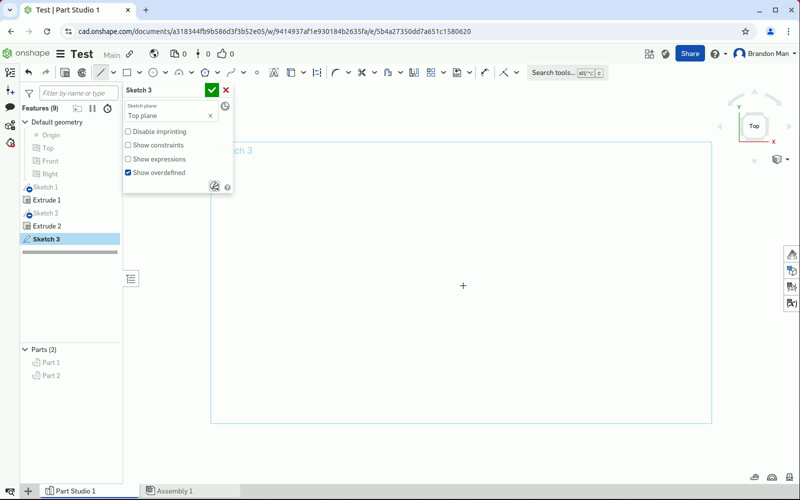
key_down(shift)
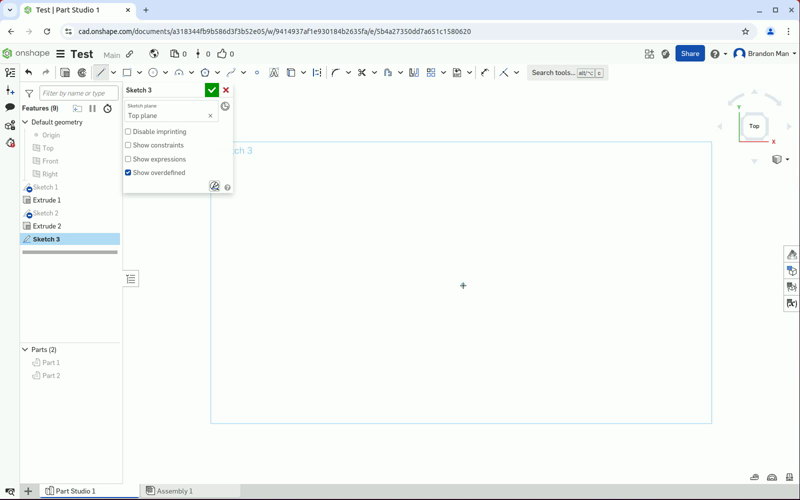
mouse_move(573, 285)
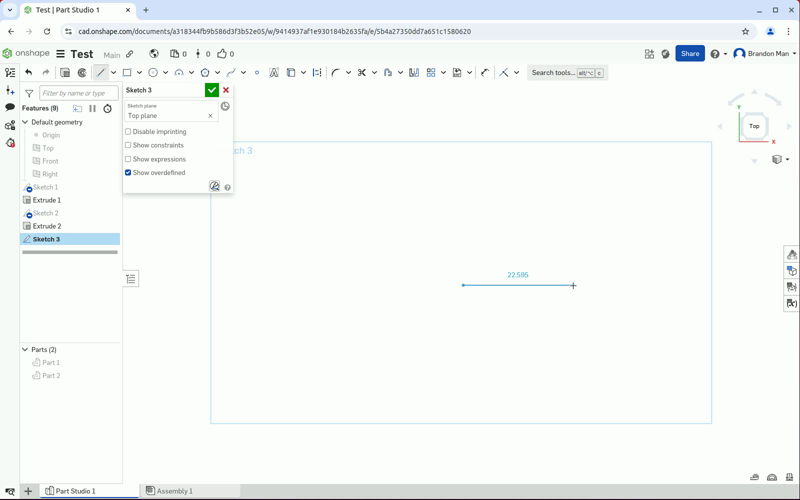
click(573, 285)
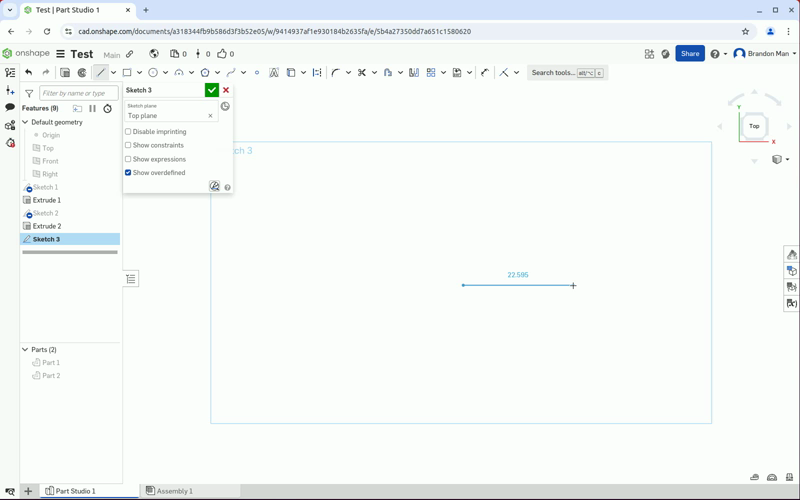
key_up(shift)
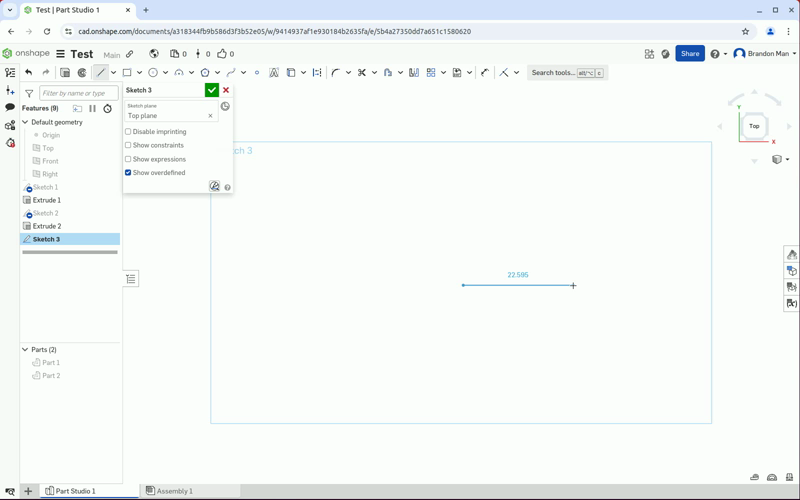
key_down(shift)
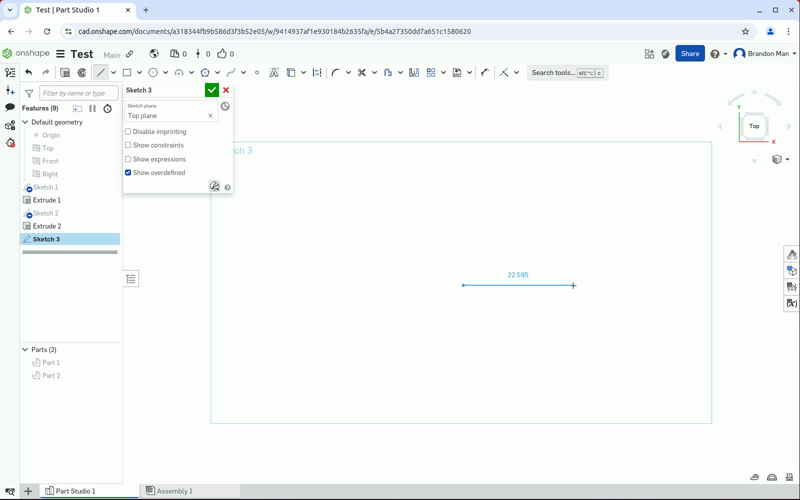
mouse_move(589, 285)
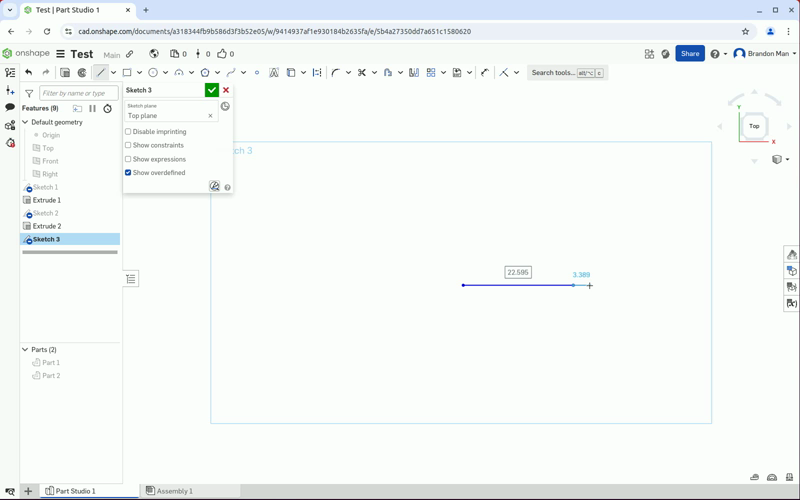
mouse_move(573, 279)
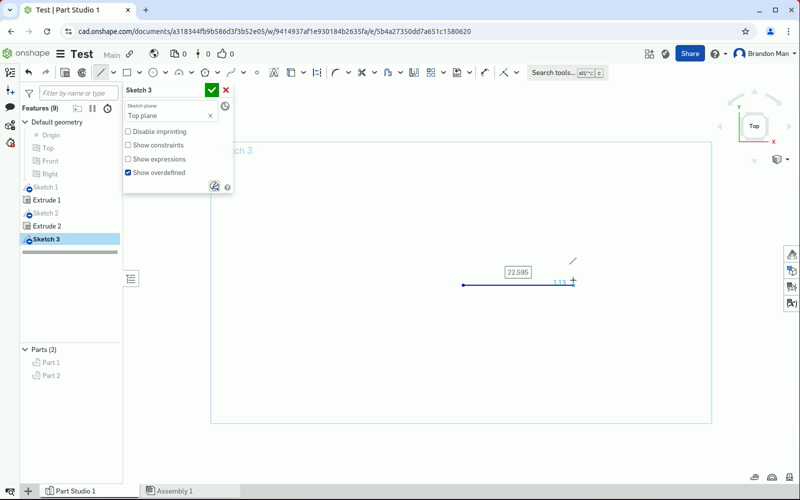
scroll(6)
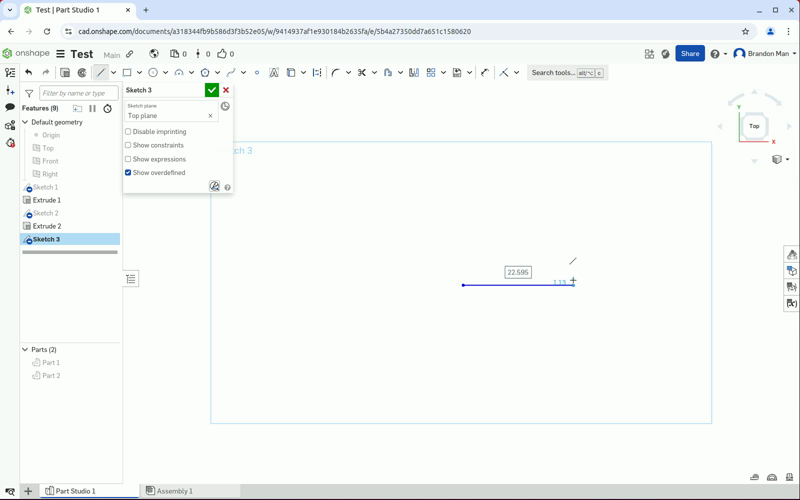
scroll(6)
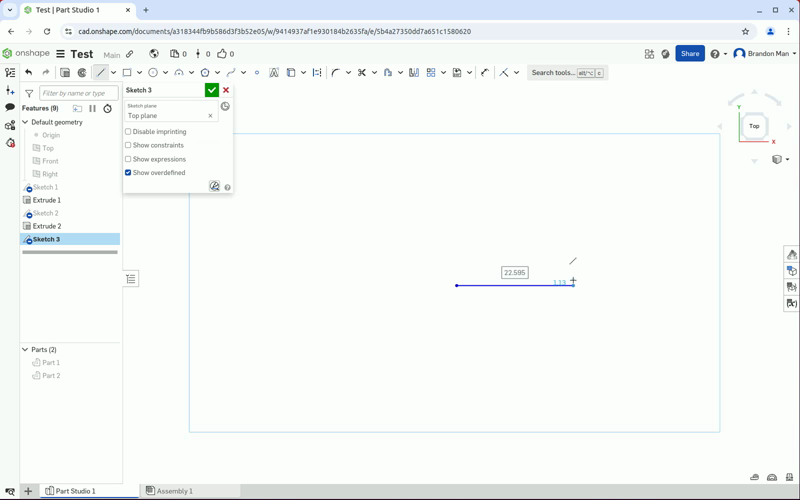
scroll(6)
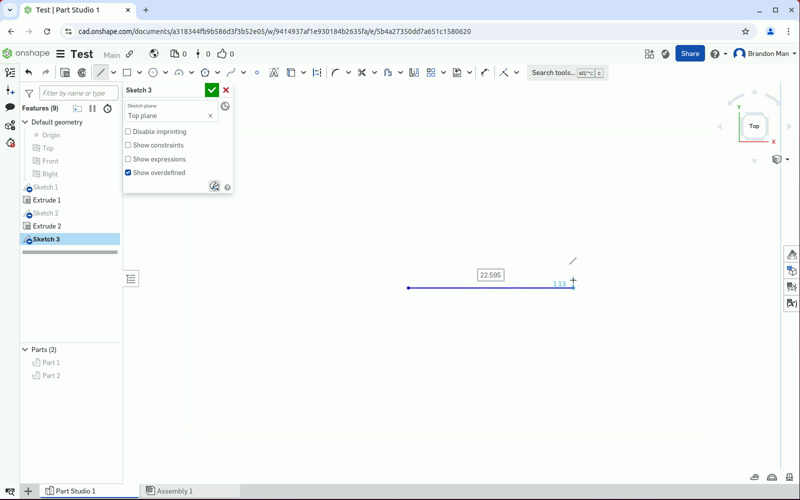
scroll(6)
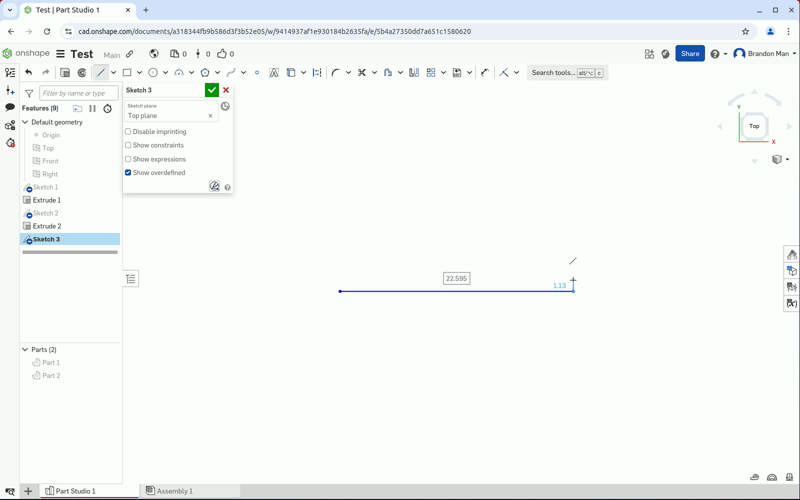
scroll(6)
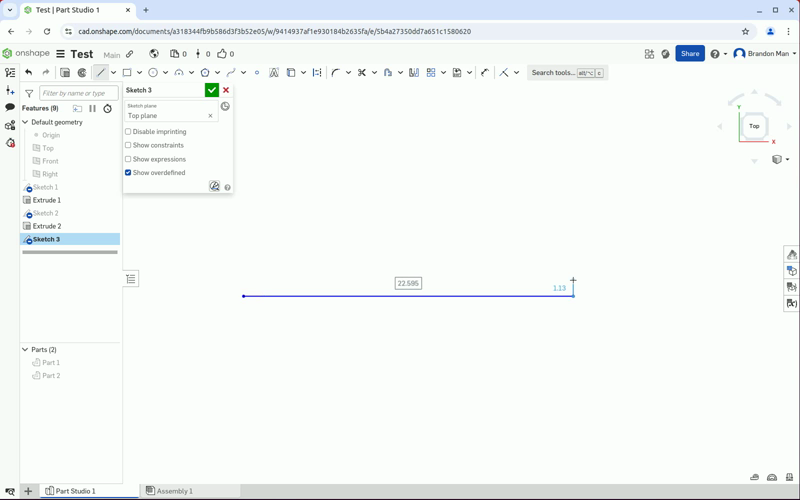
scroll(6)
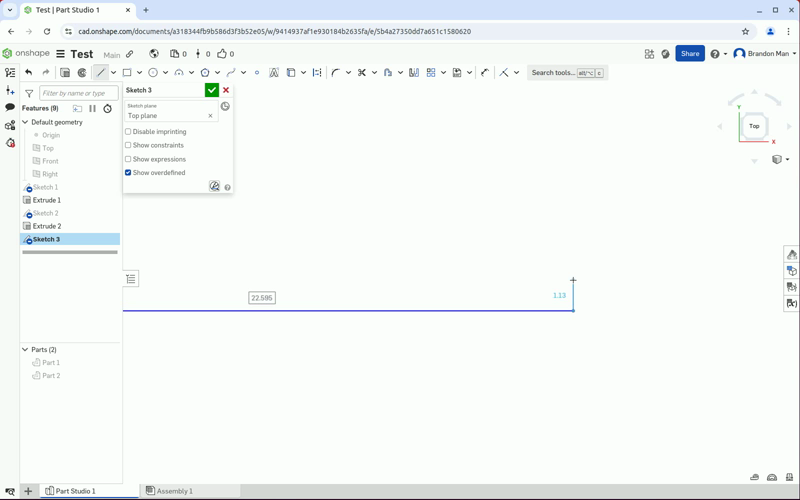
scroll(6)
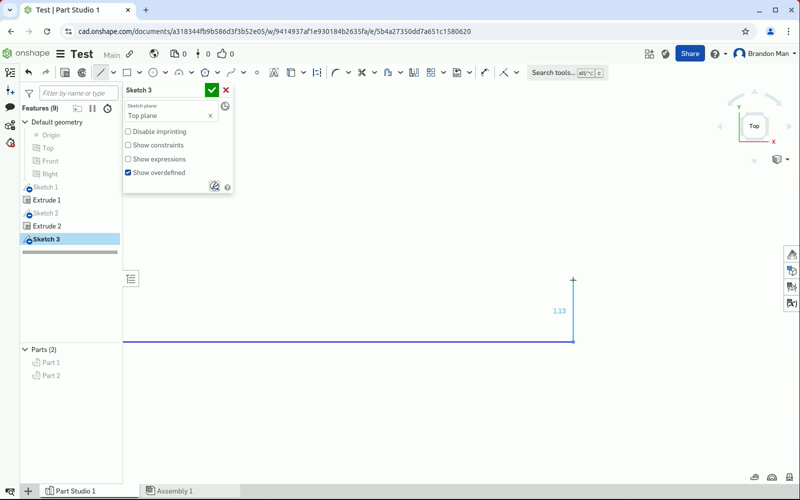
click(573, 279)
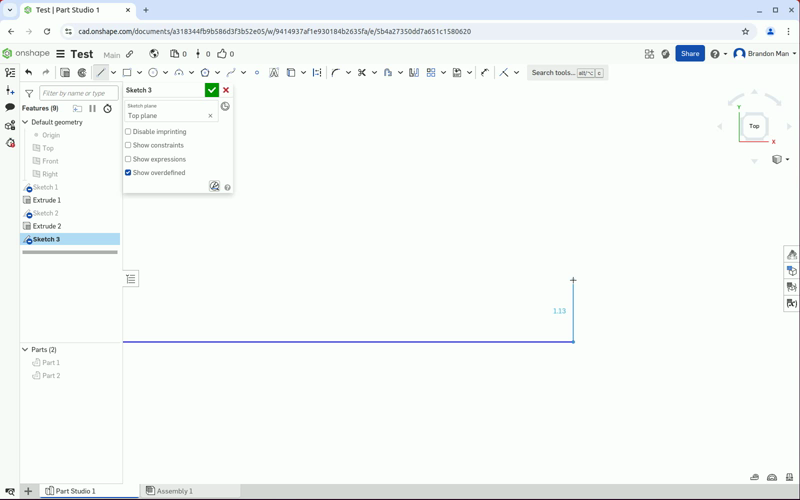
scroll(-6)
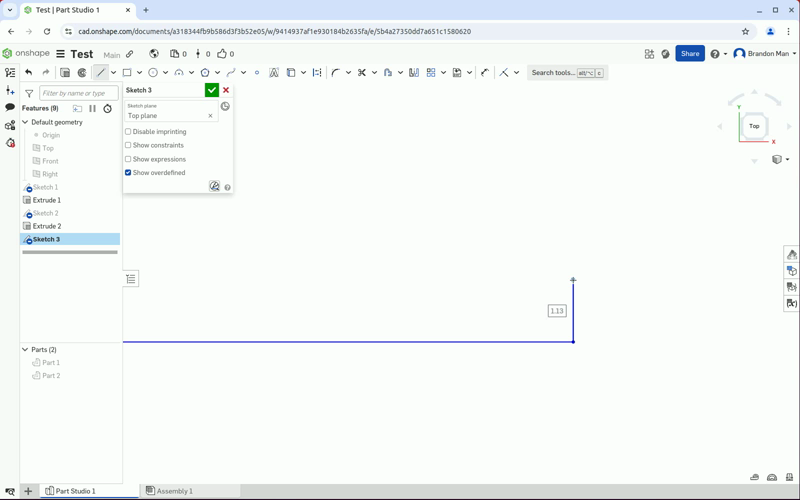
scroll(-6)
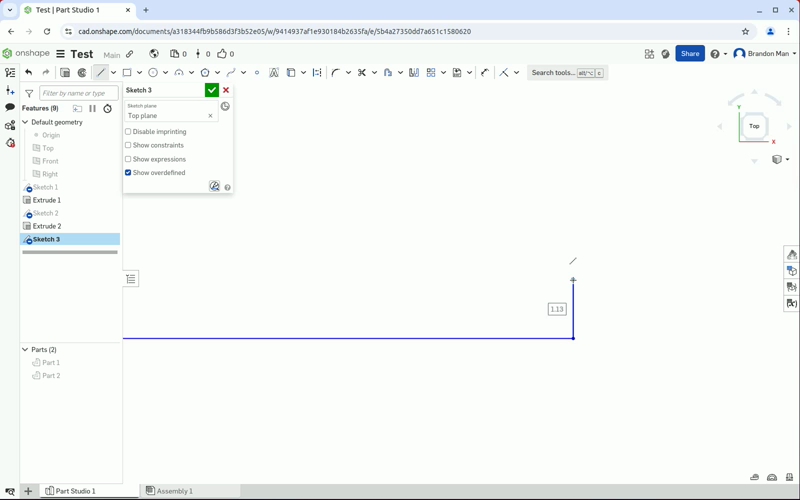
scroll(-6)
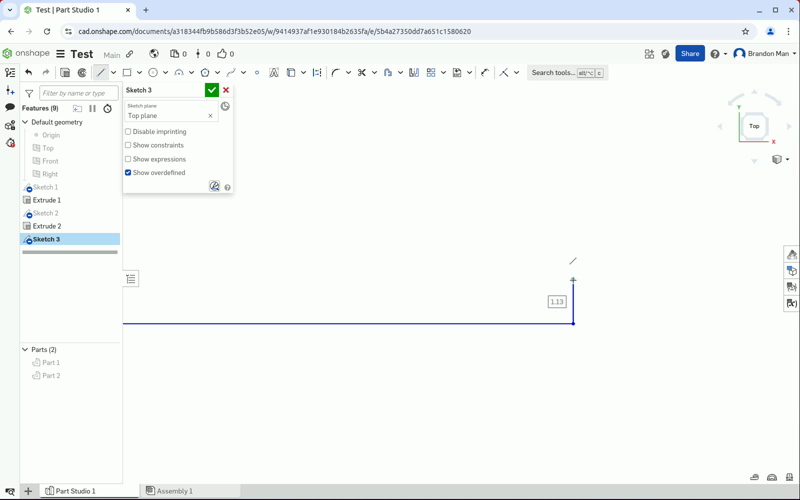
scroll(-6)
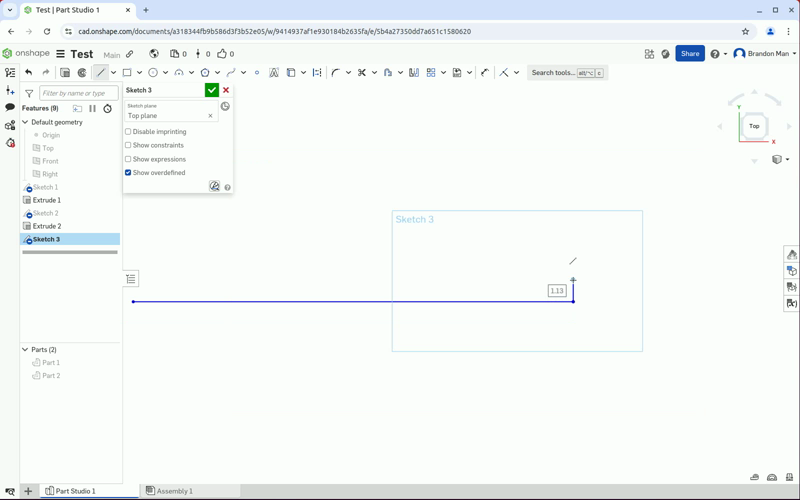
scroll(-6)
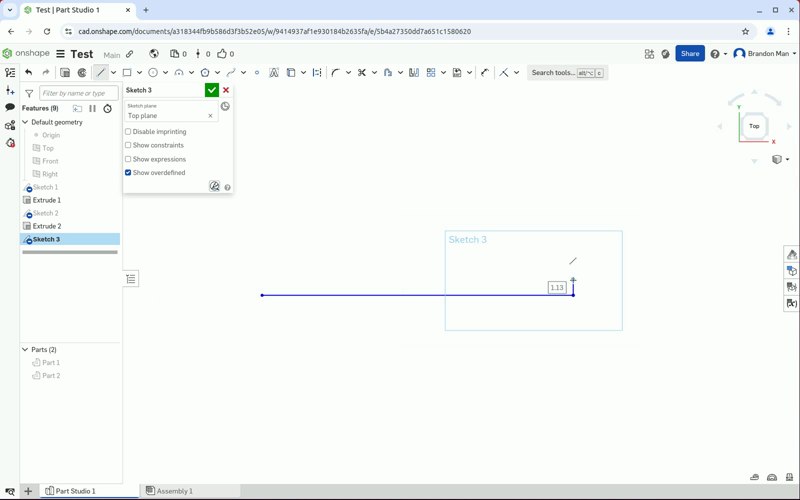
scroll(-6)
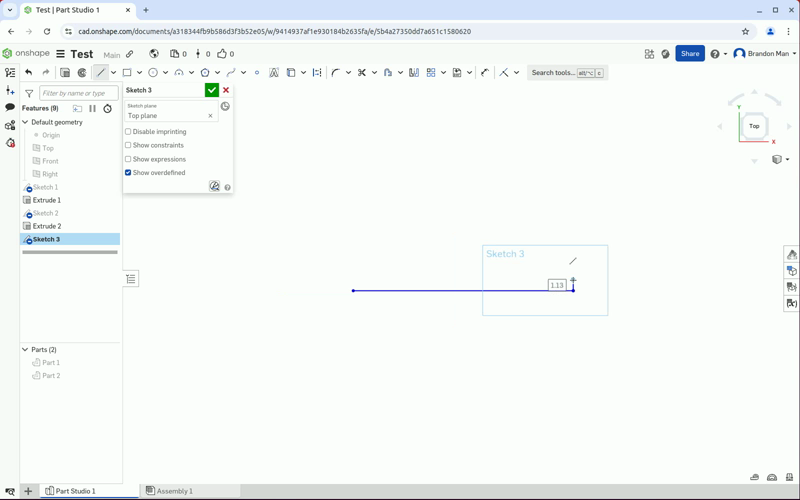
scroll(-6)
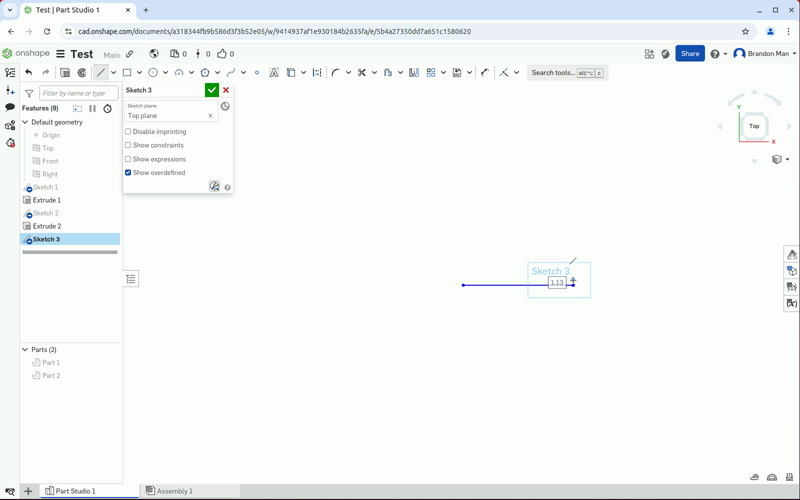
key_up(shift)
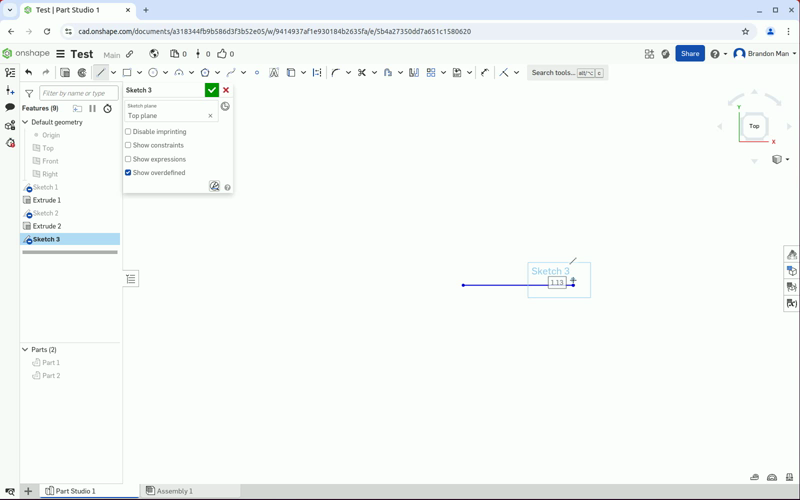
key_down(shift)
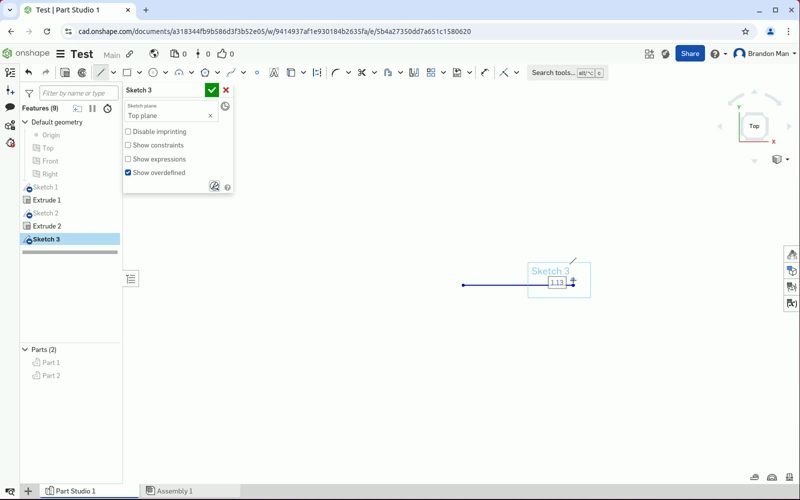
mouse_move(463, 279)
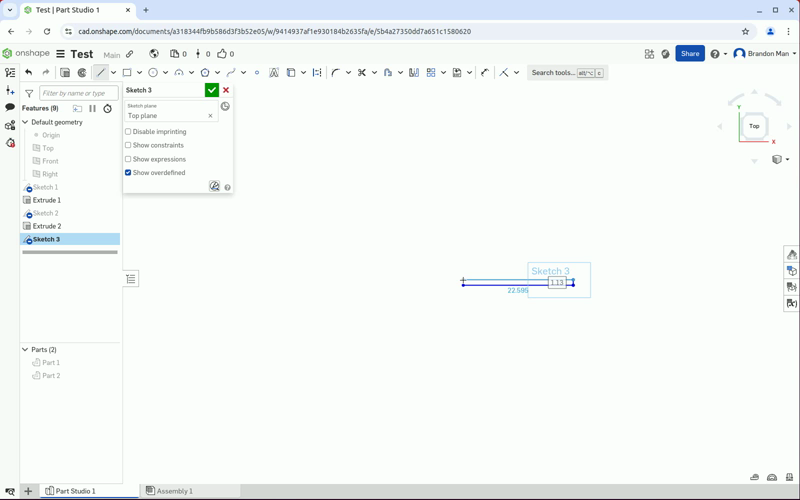
click(463, 279)
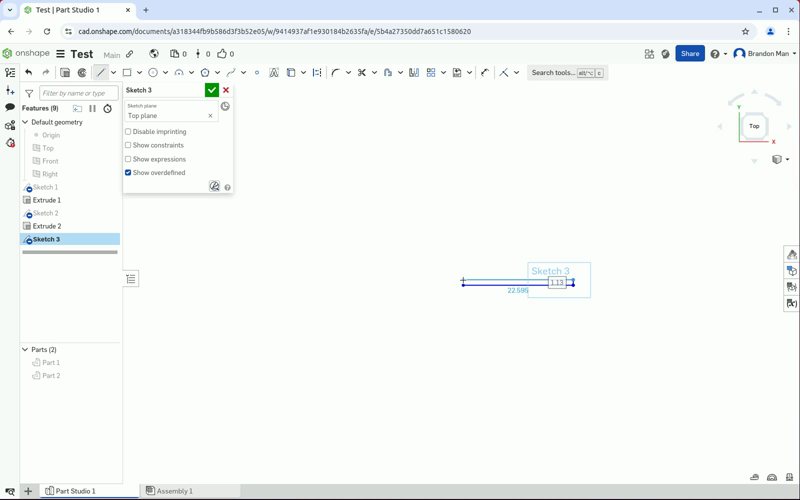
key_up(shift)
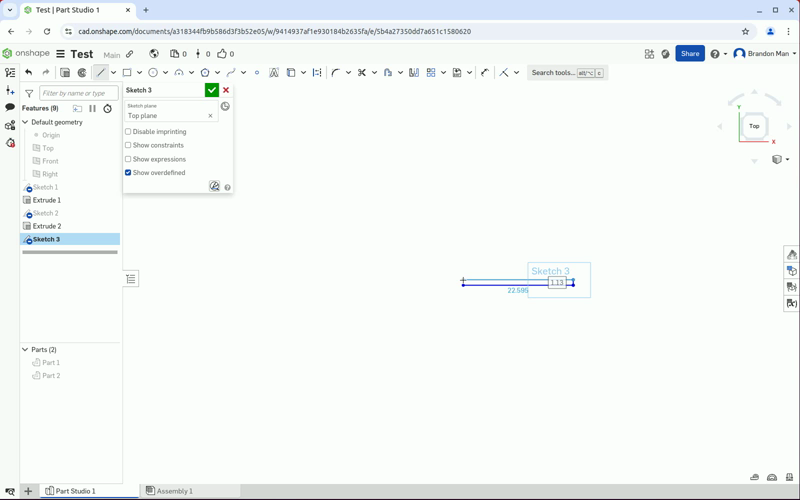
mouse_move(493, 279)
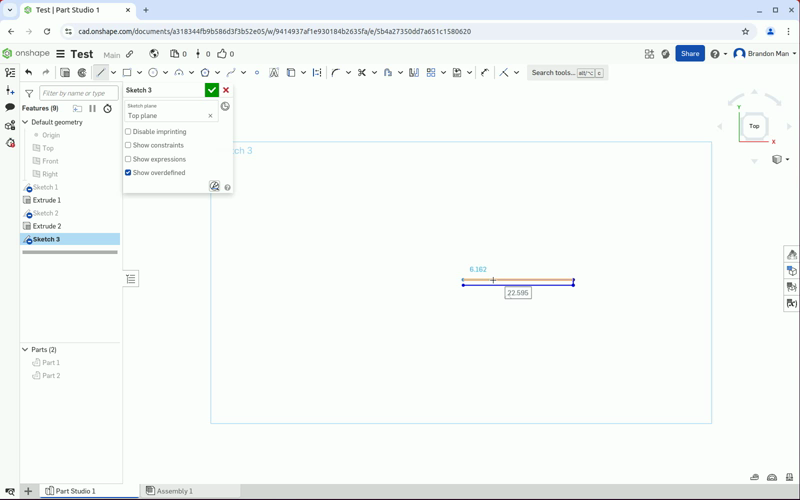
key_down(shift)
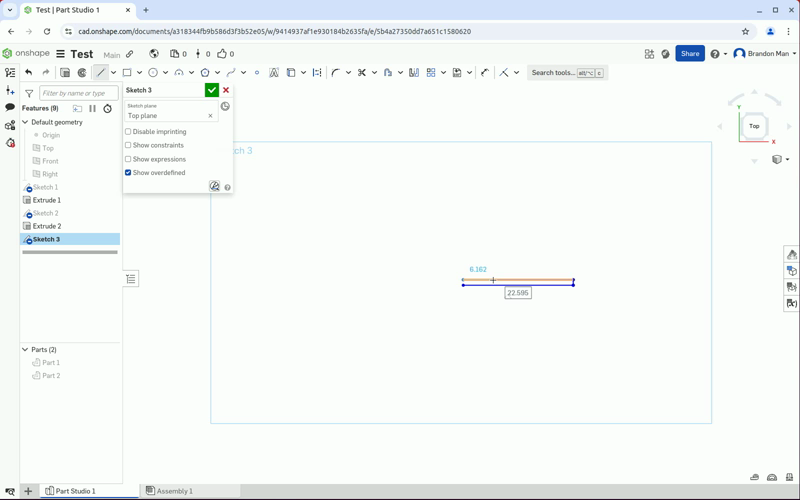
mouse_move(463, 285)
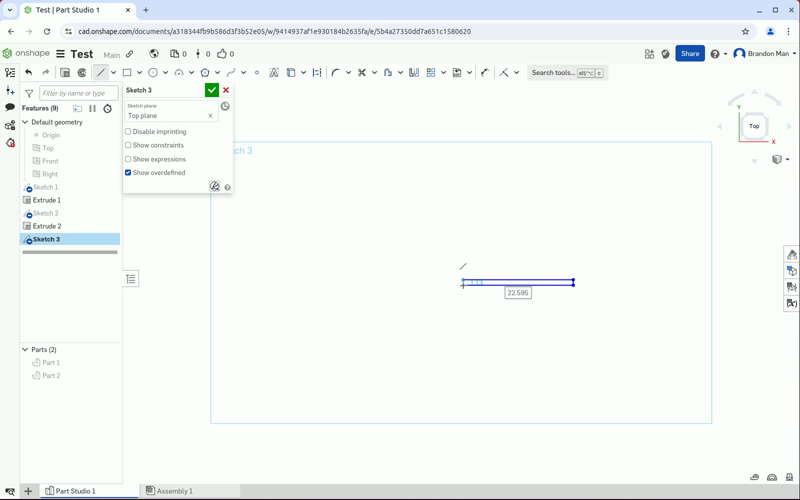
scroll(6)
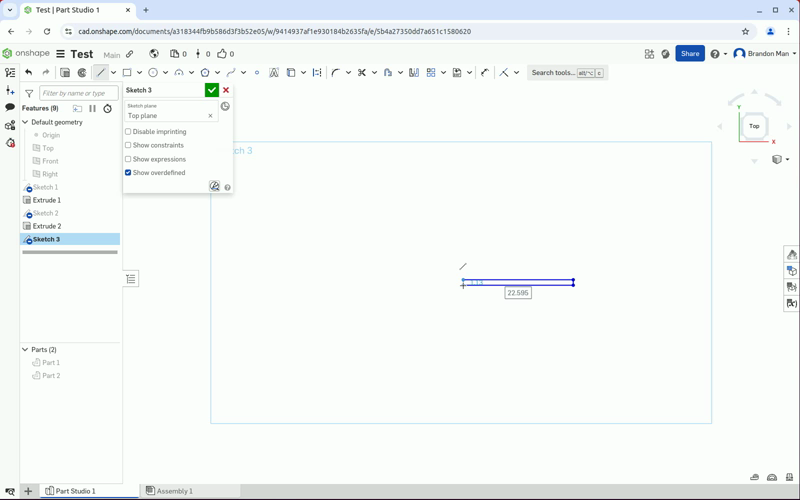
scroll(6)
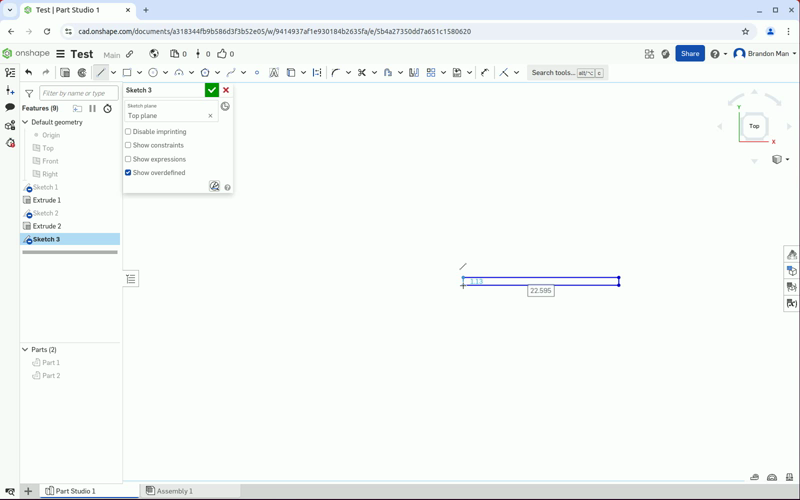
scroll(6)
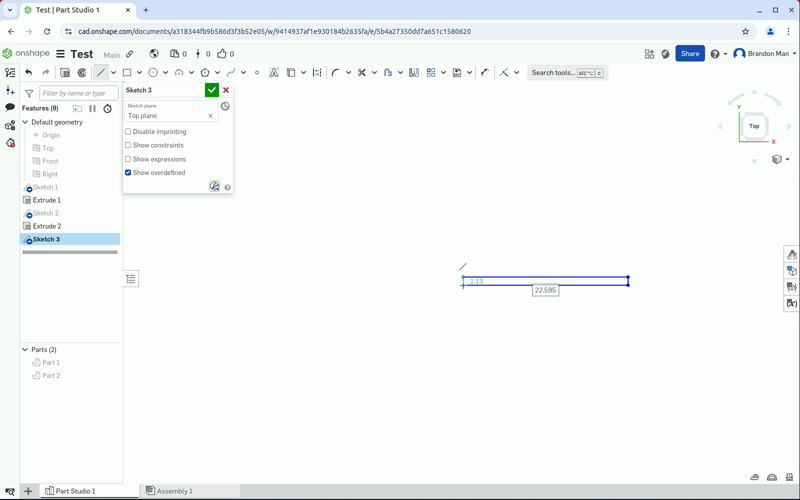
scroll(6)
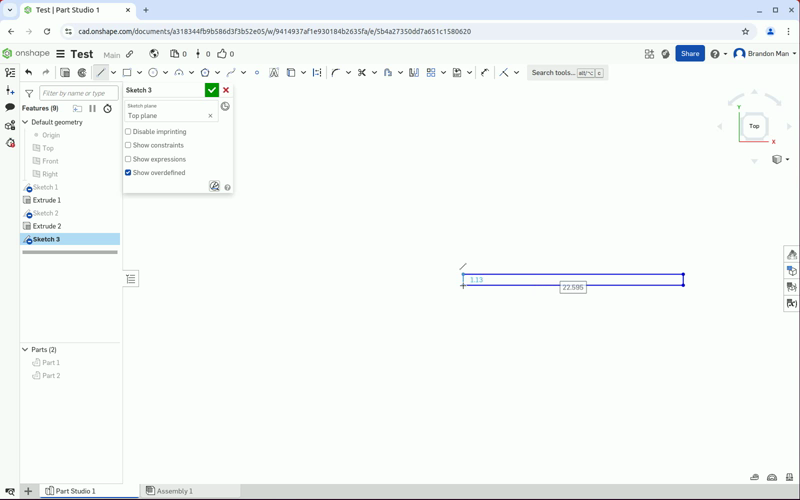
scroll(6)
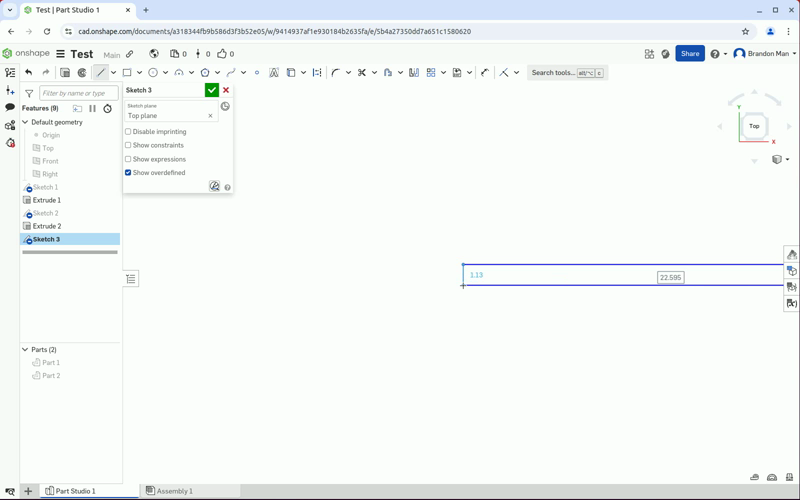
scroll(6)
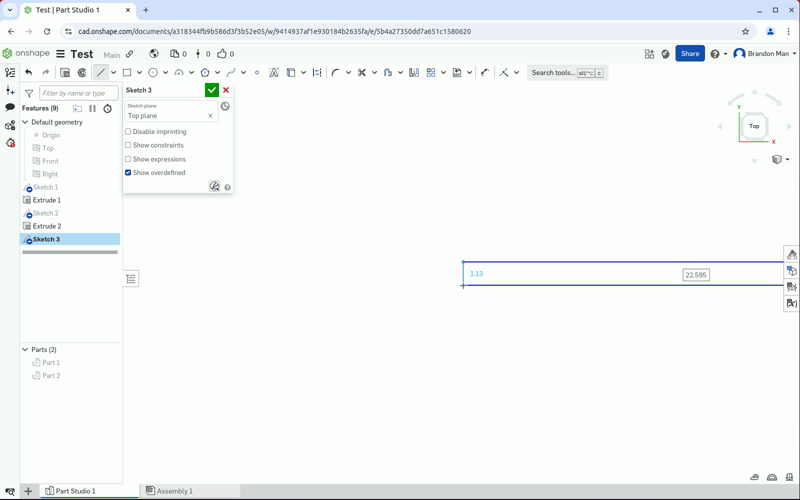
scroll(6)
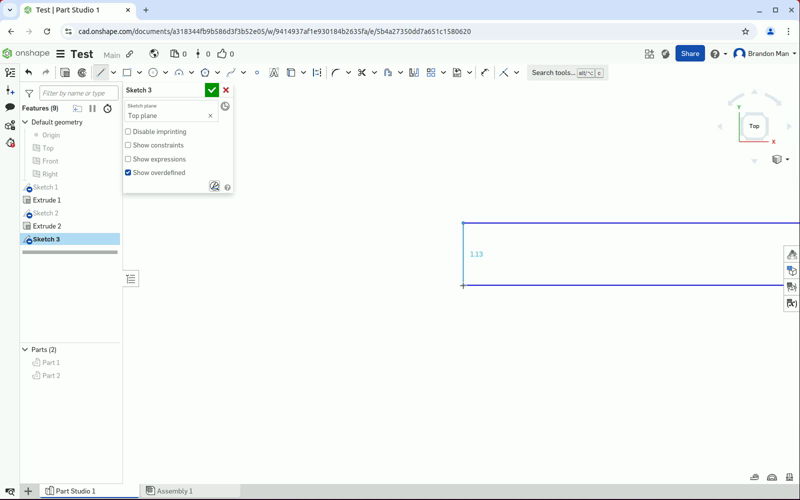
key_up(shift)
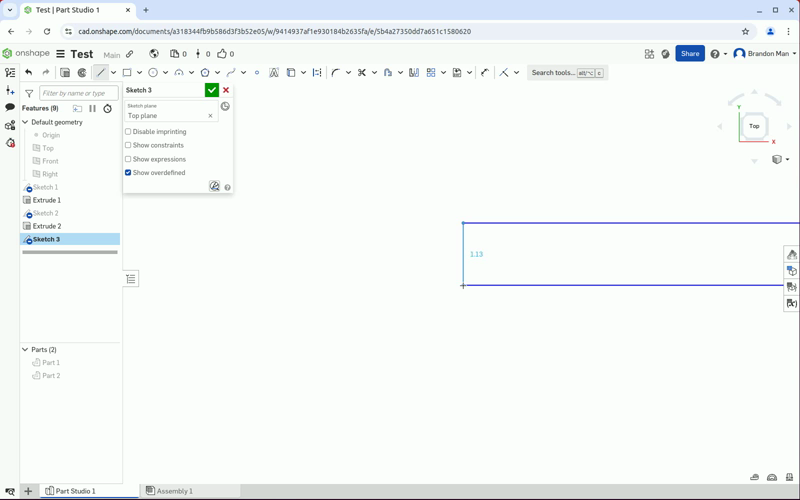
click(463, 285)
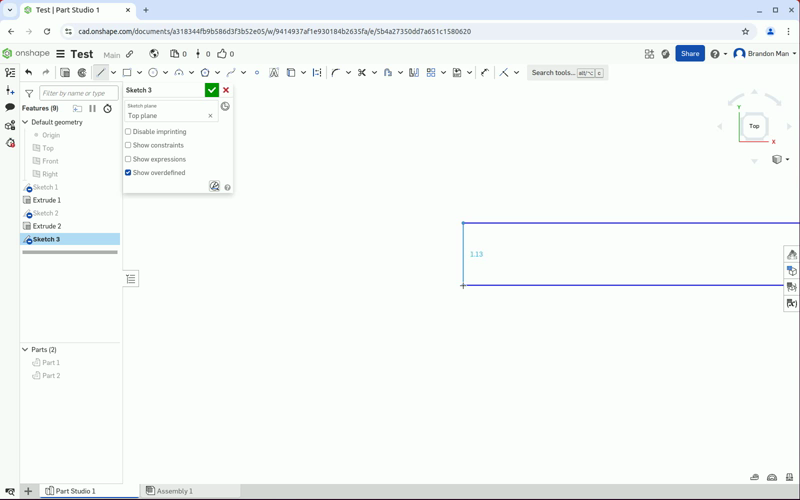
scroll(-6)
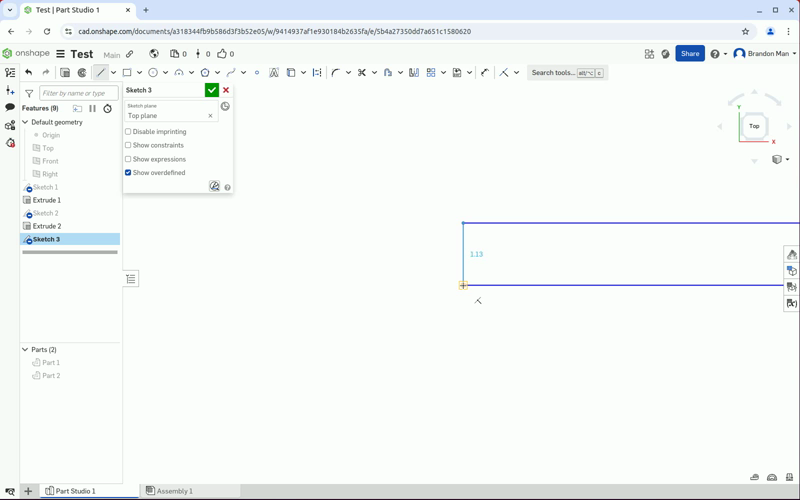
scroll(-6)
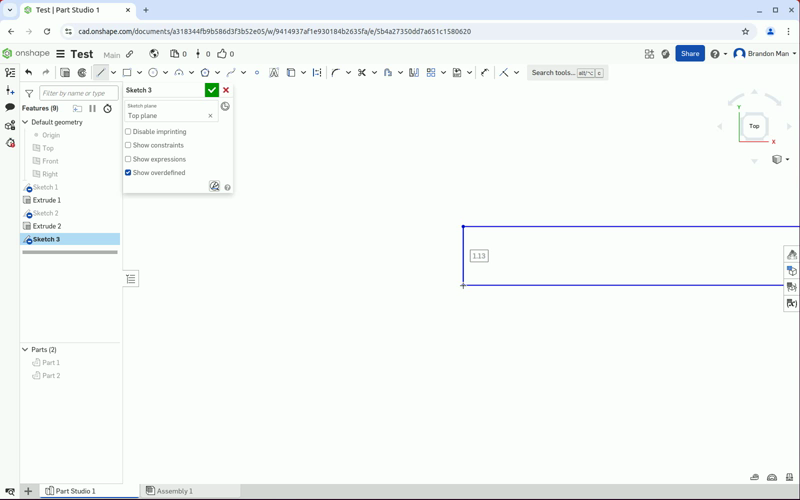
scroll(-6)
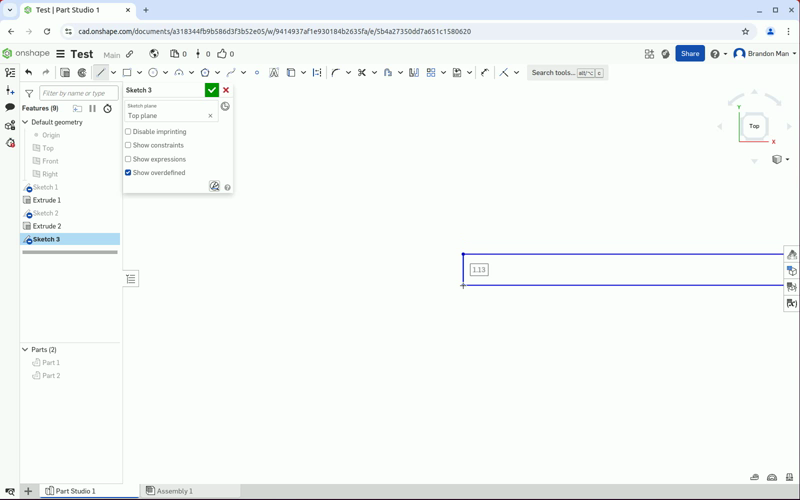
scroll(-6)
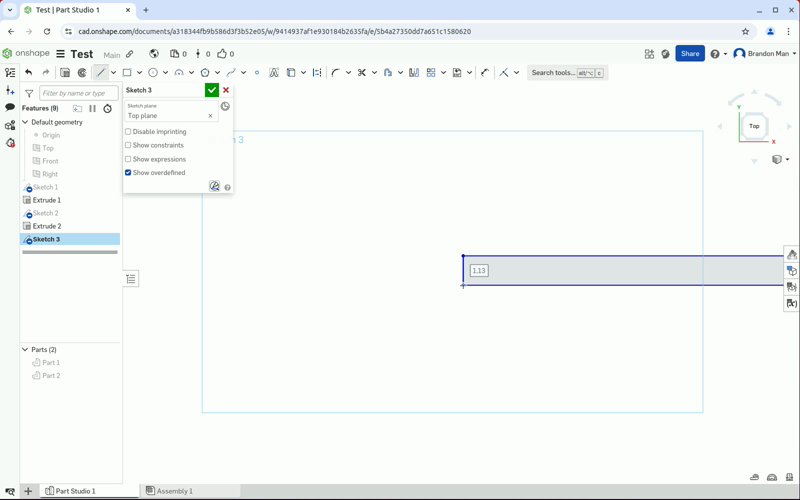
scroll(-6)
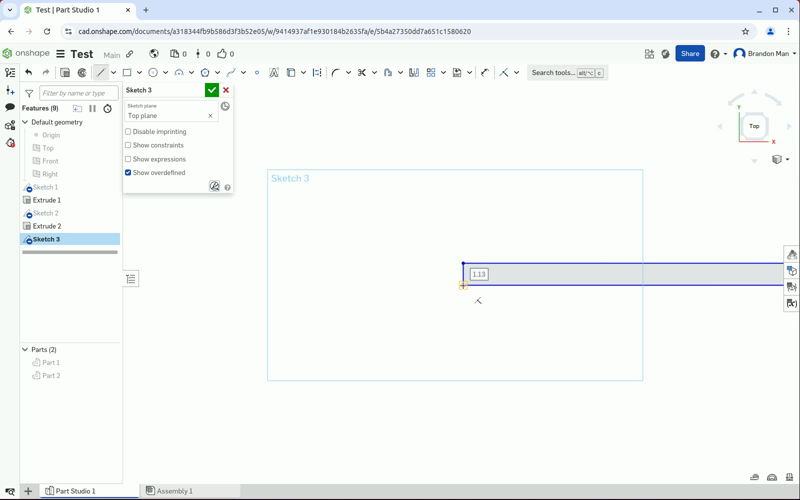
scroll(-6)
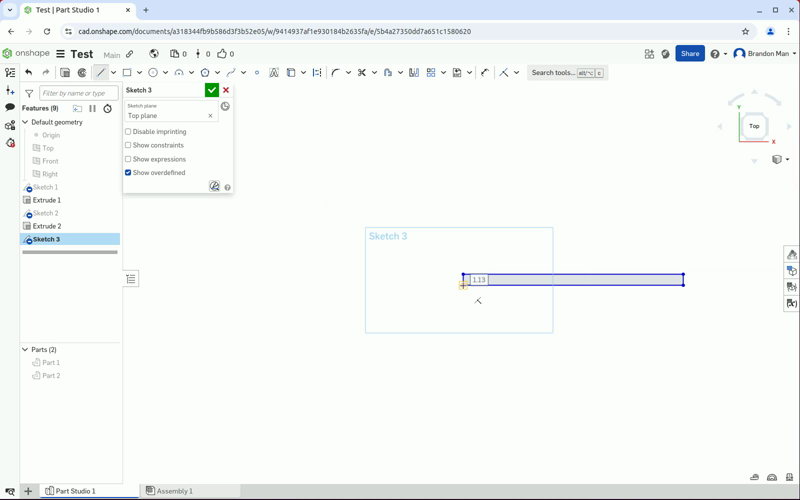
scroll(-6)
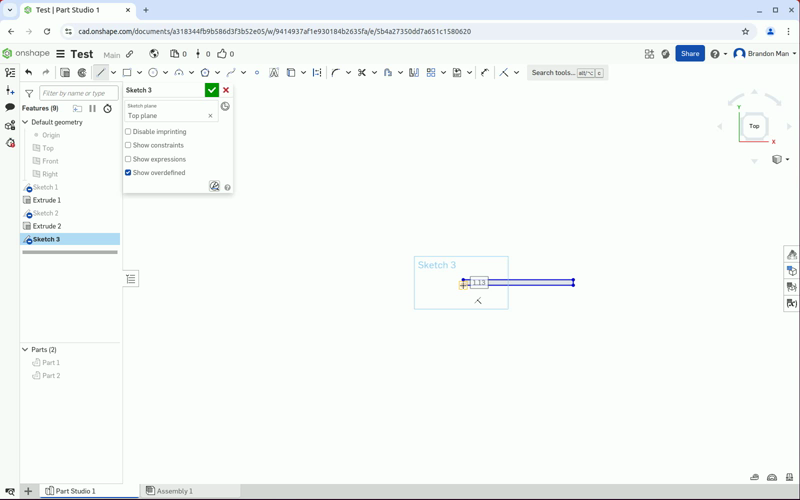
key(esc)
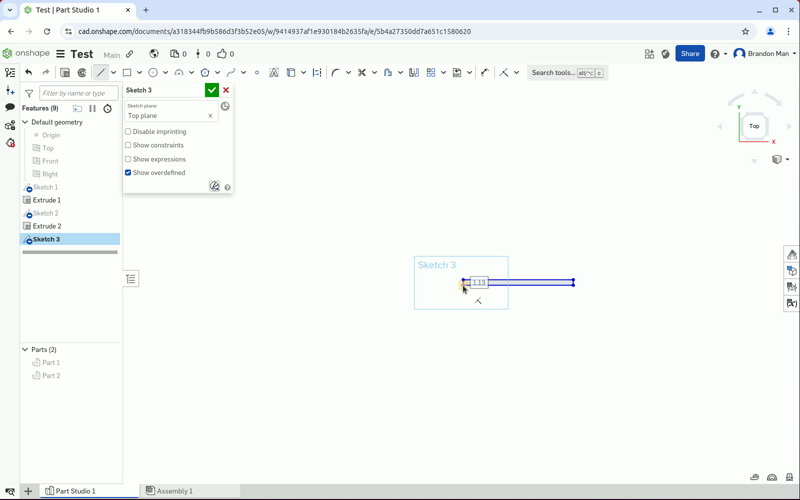
mouse_move(558, 283)
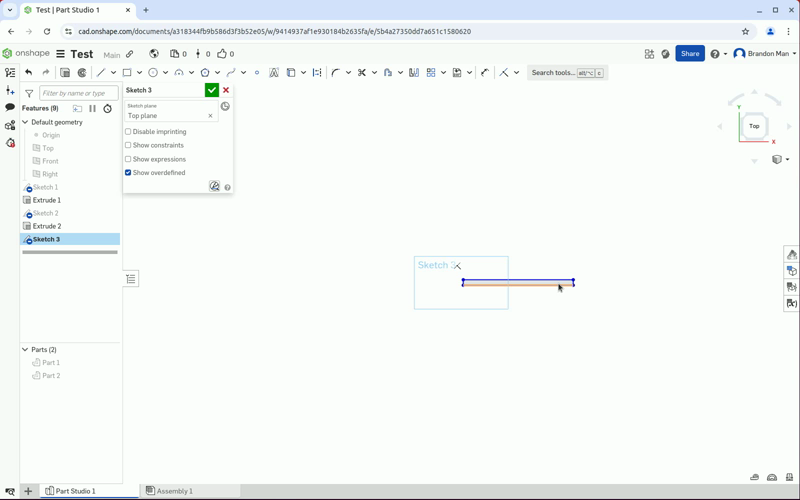
scroll(6)
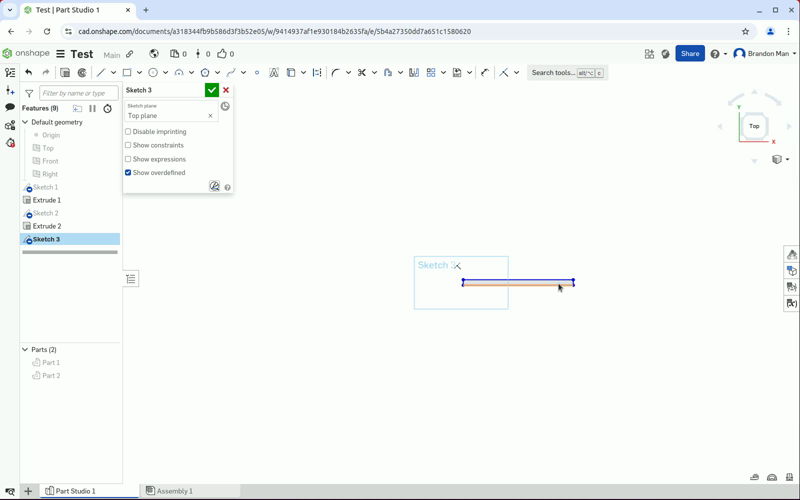
scroll(6)
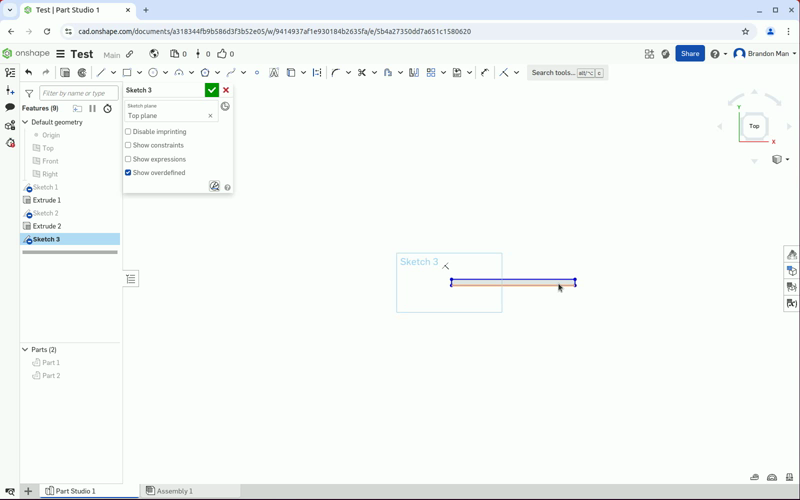
scroll(6)
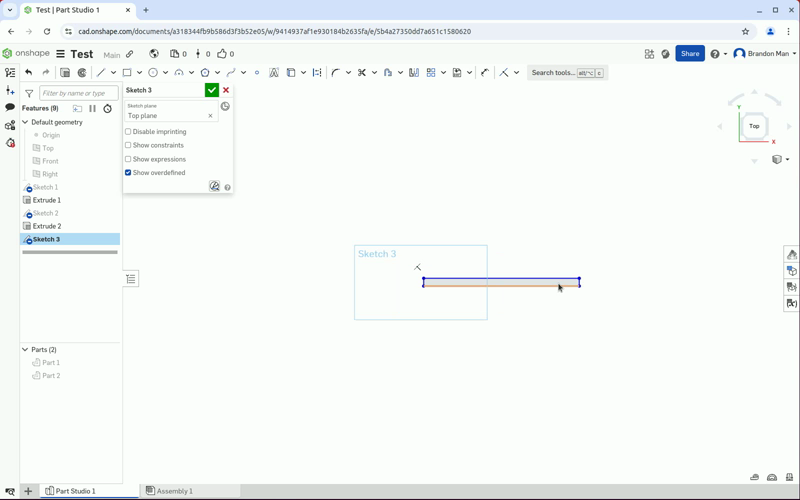
scroll(6)
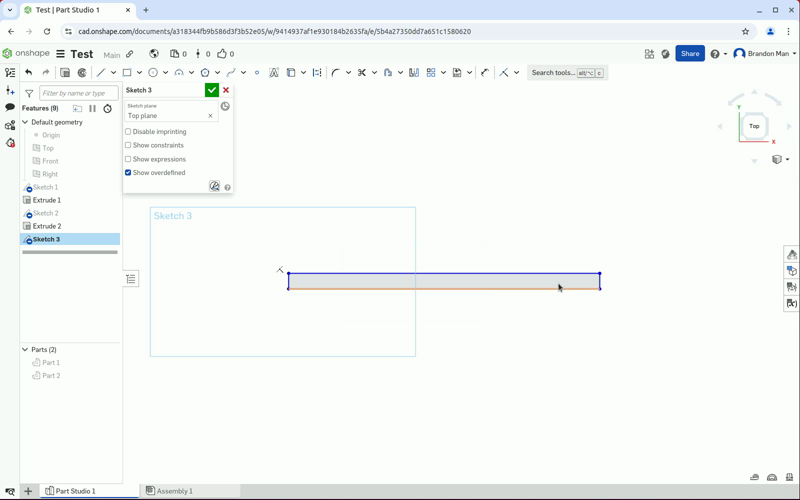
scroll(6)
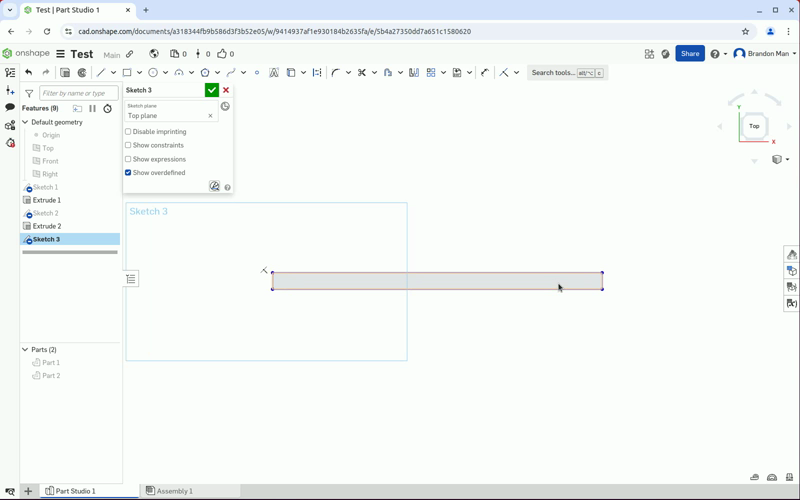
scroll(6)
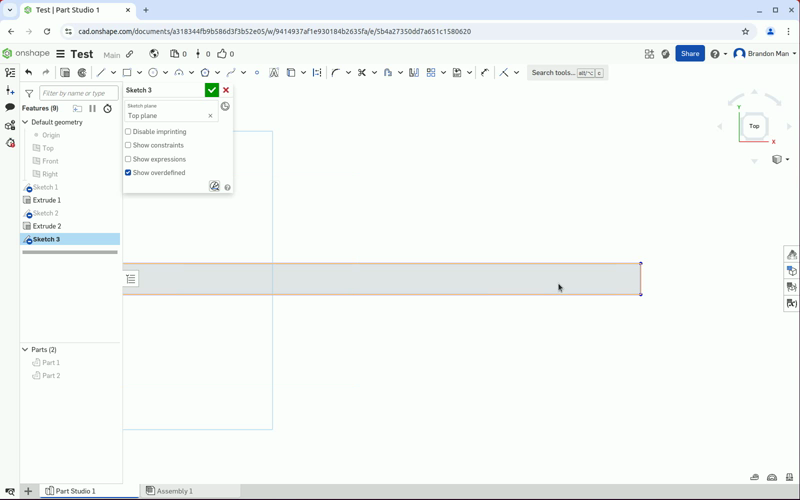
scroll(6)
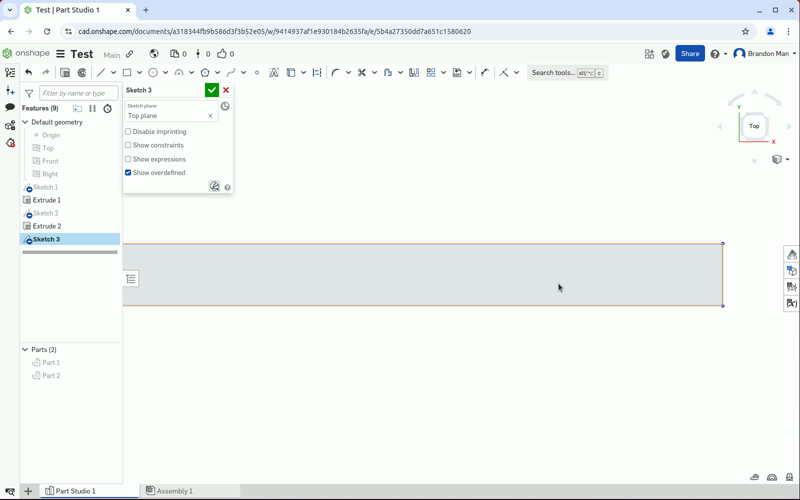
click(558, 283)
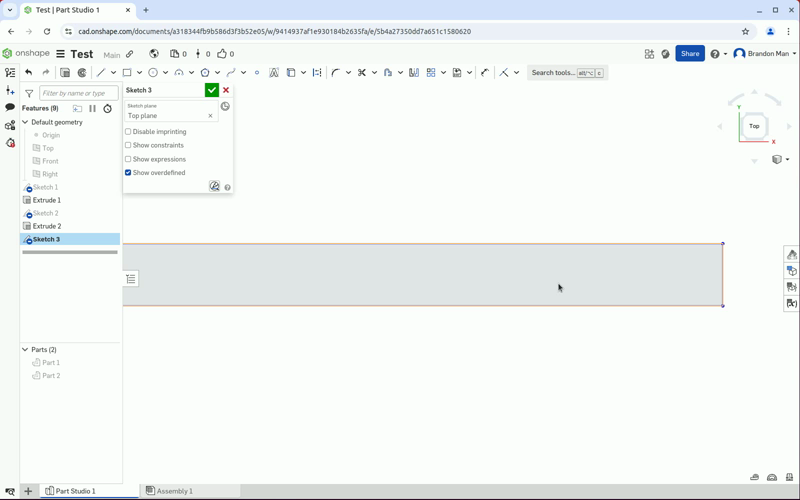
scroll(-6)
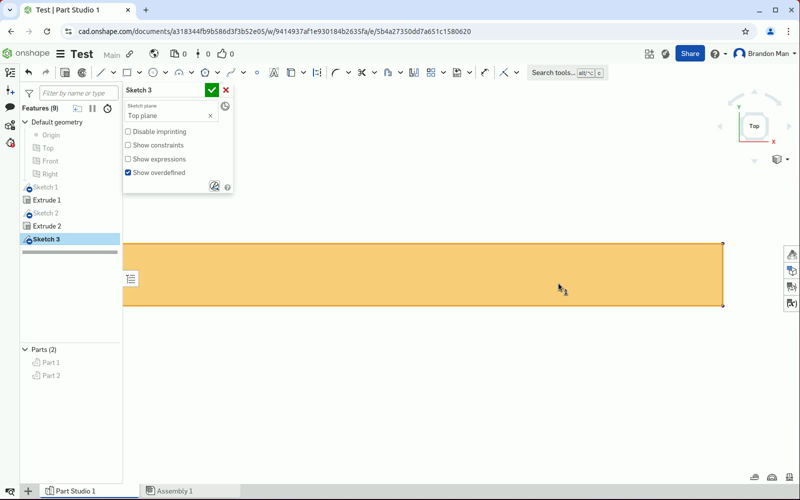
scroll(-6)
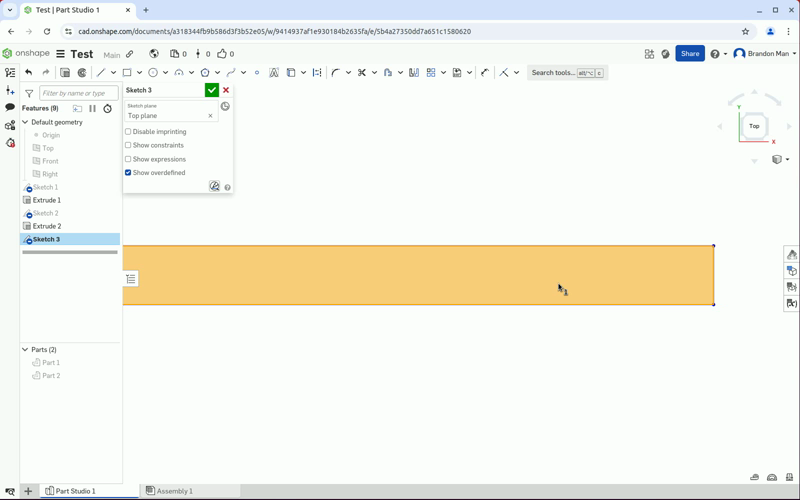
scroll(-6)
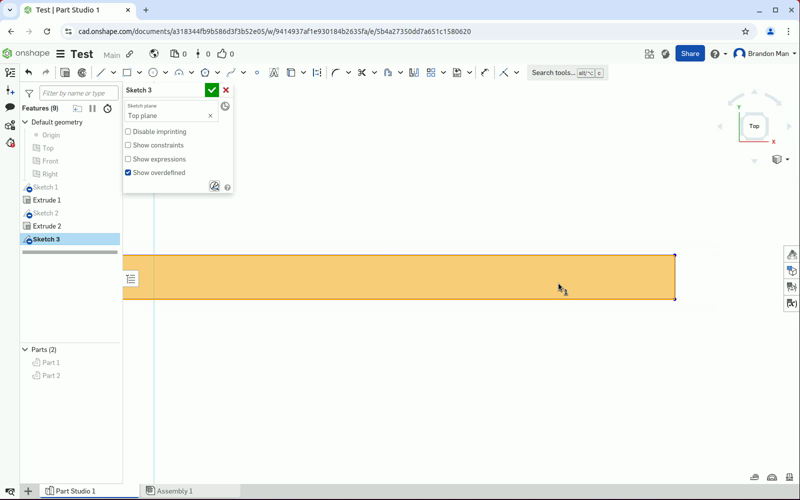
scroll(-6)
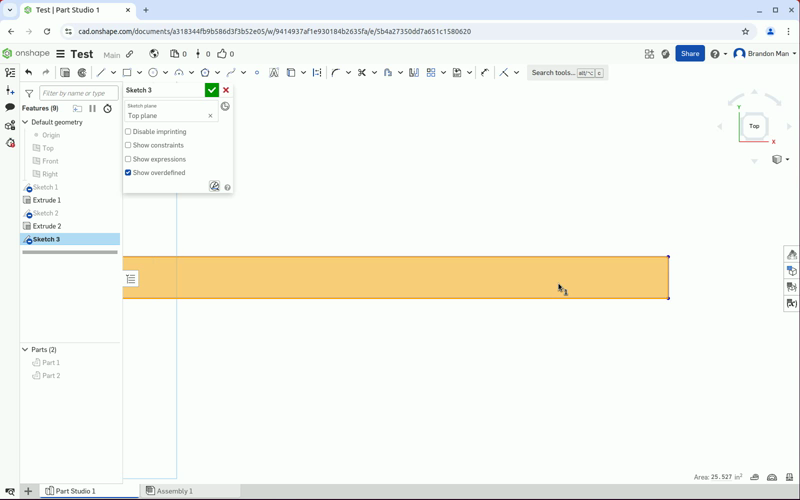
scroll(-6)
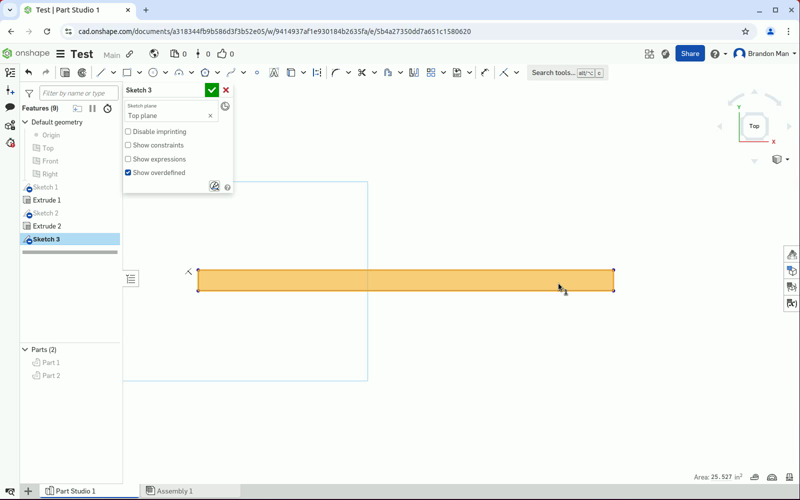
scroll(-6)
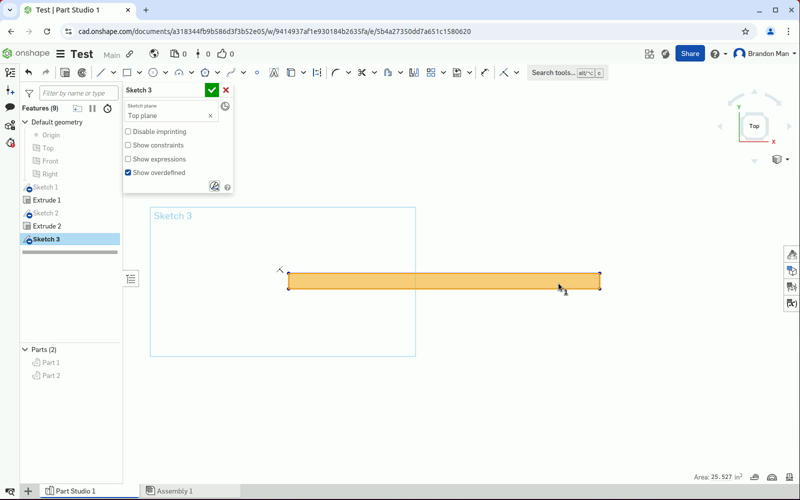
scroll(-6)
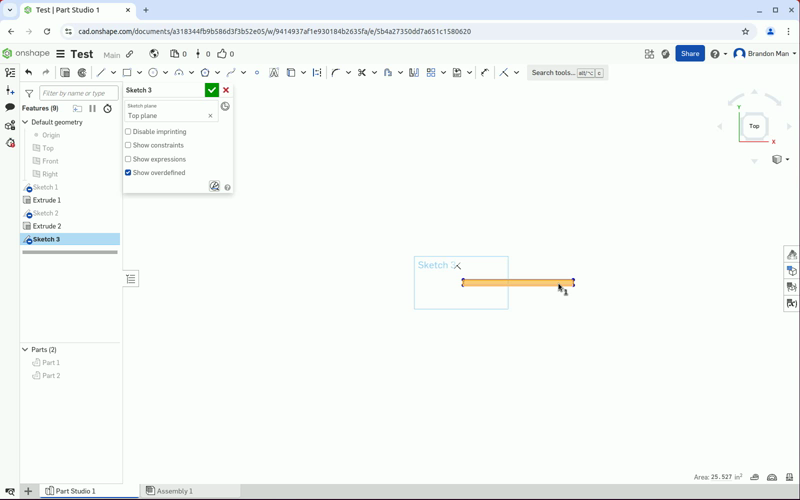
mouse_move(73, 352)
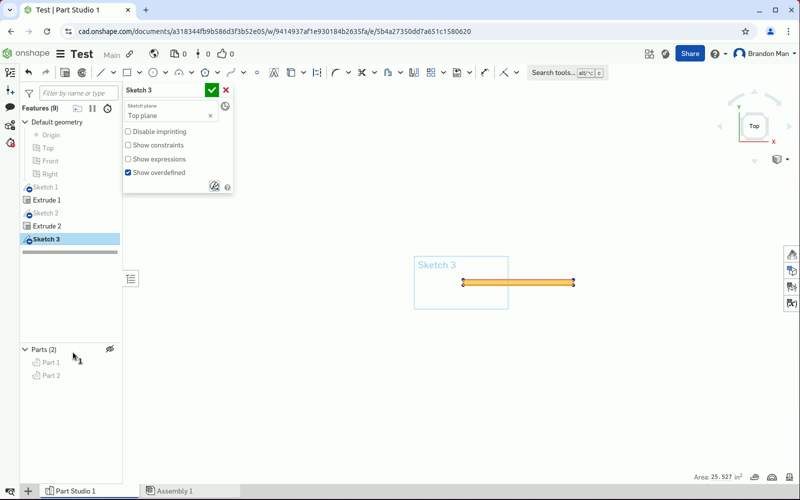
key(shift+y)
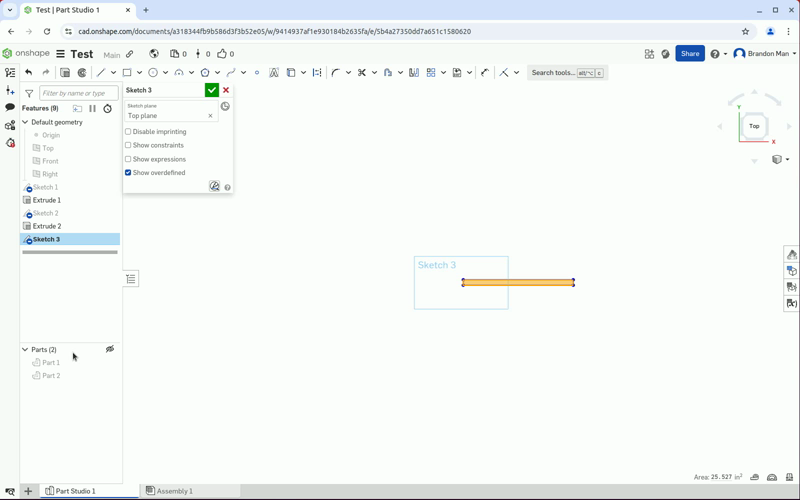
key(shift+e)
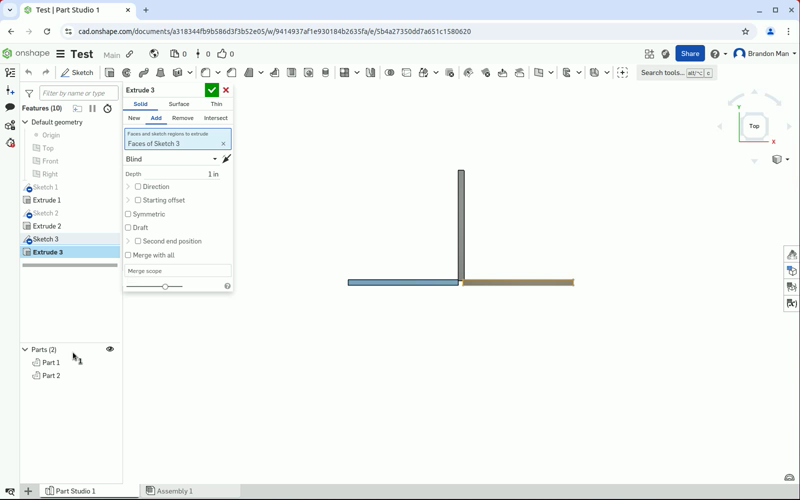
mouse_move(143, 106)
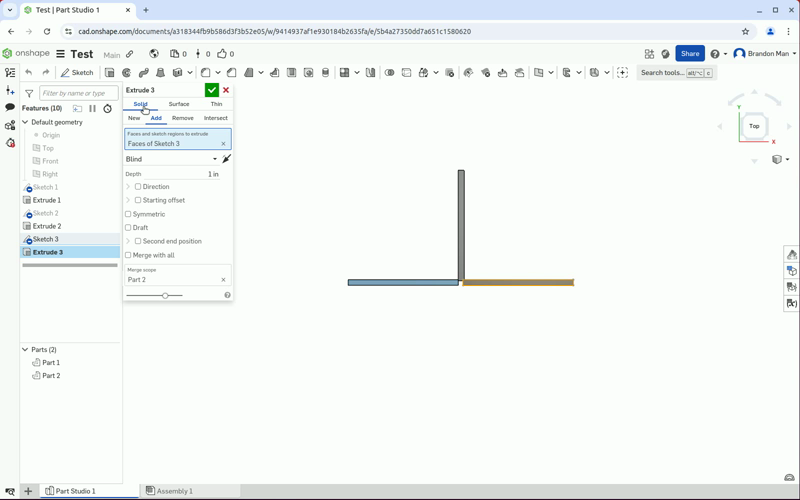
click(143, 106)
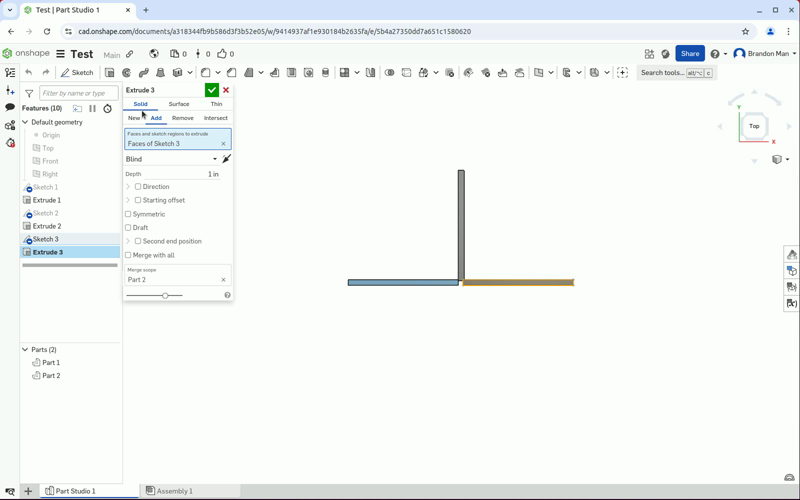
mouse_move(137, 120)
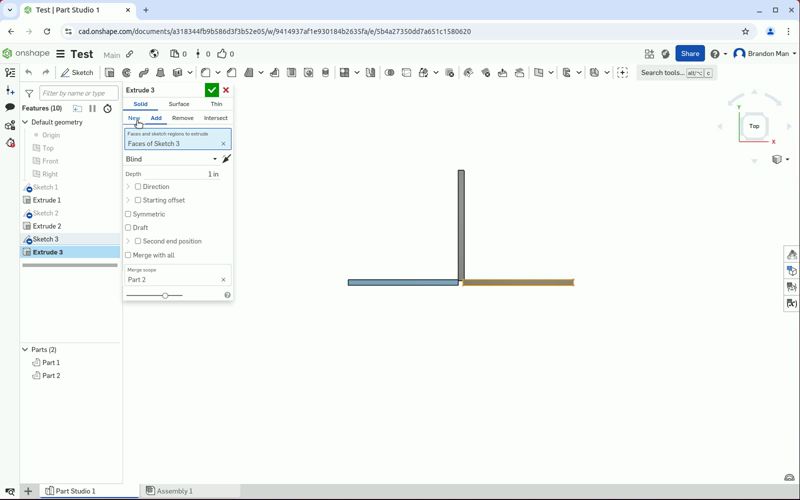
click(137, 120)
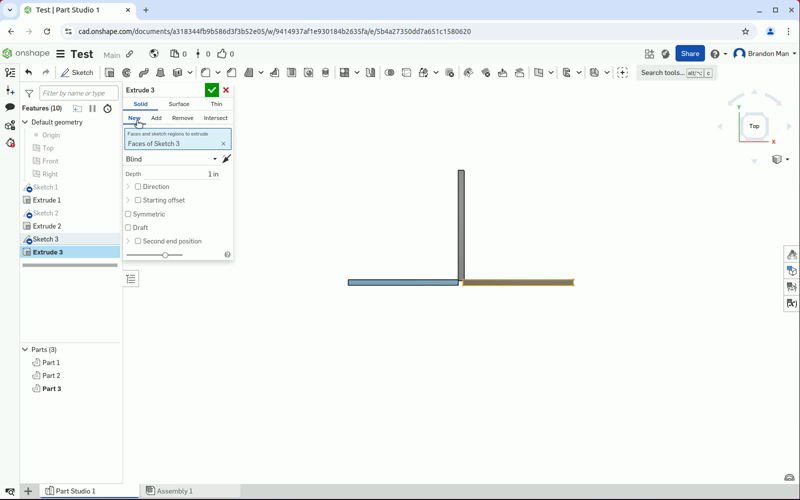
key(tab, 4)
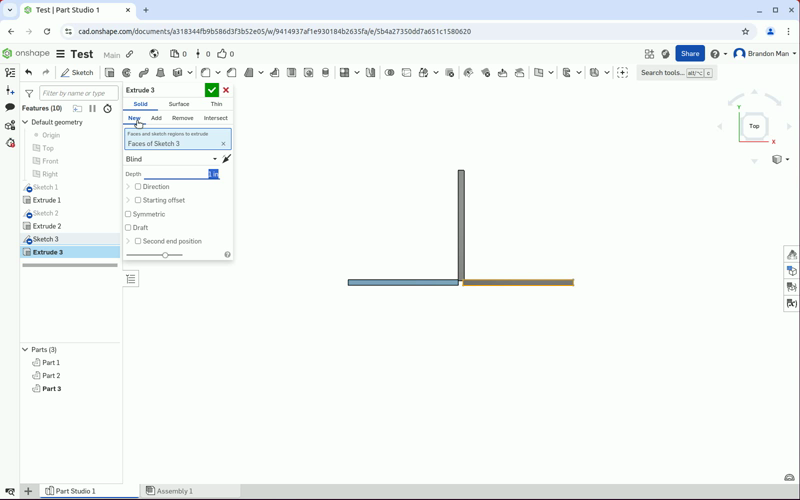
text(0.241)
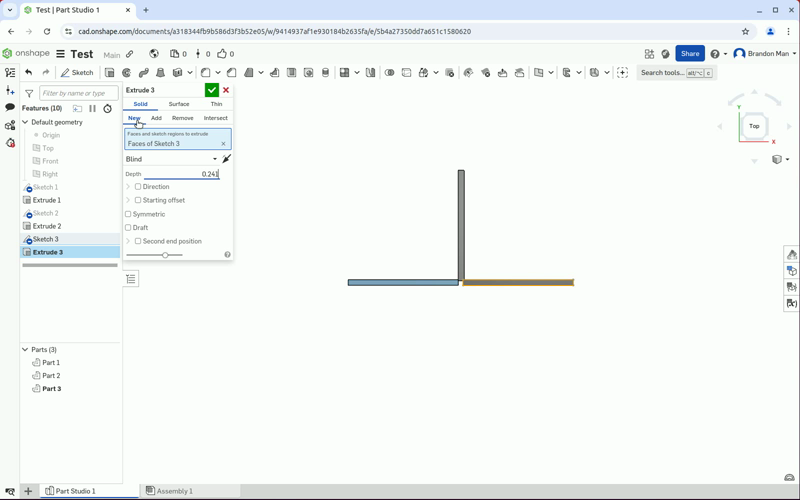
key(enter)
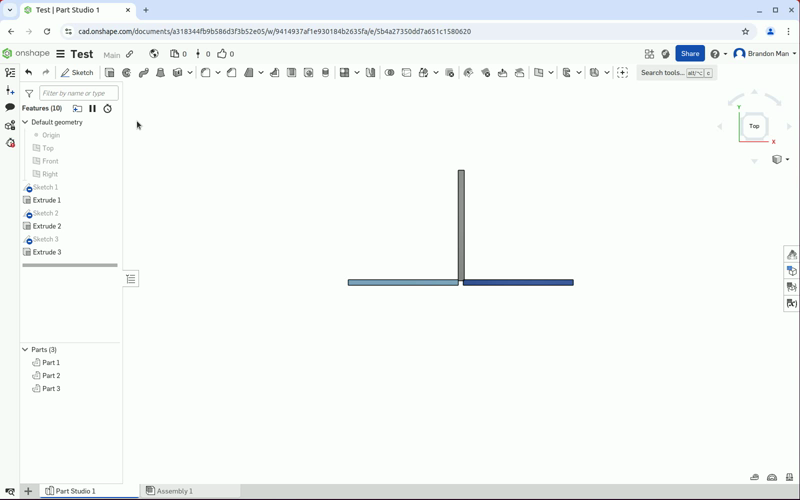
key(shift+h)
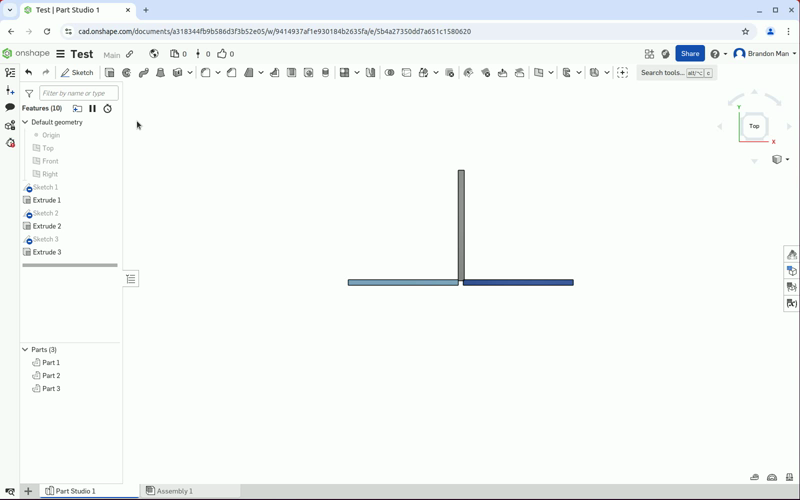
key(shift+h)
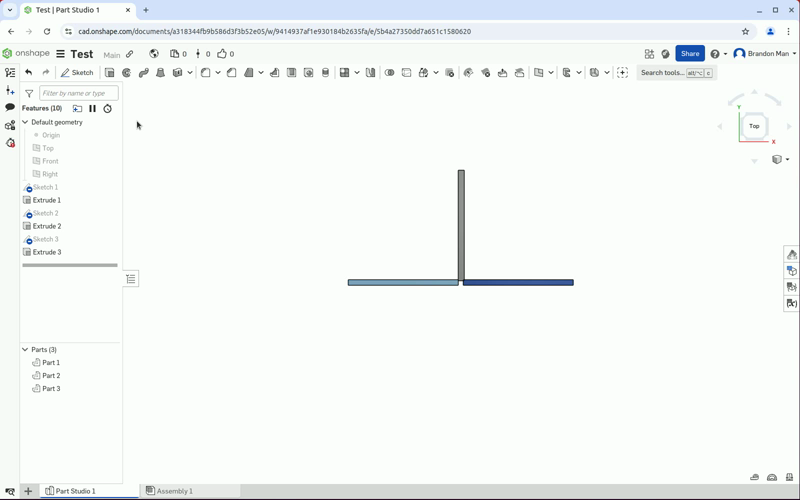
mouse_move(73, 189)
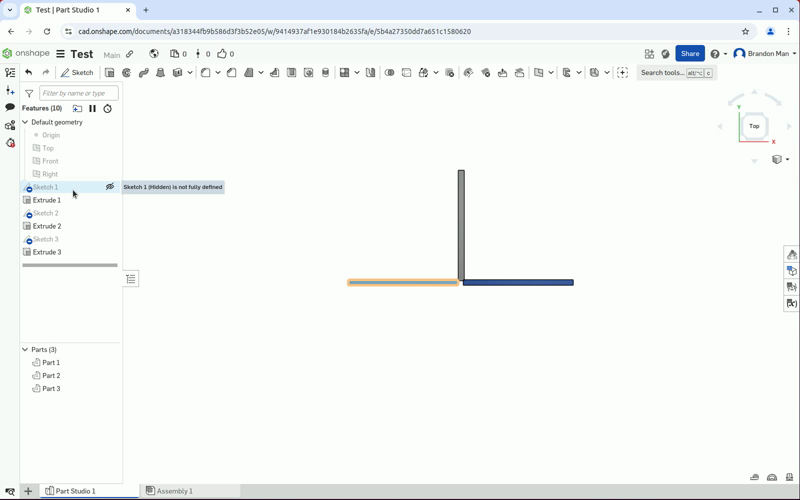
click(73, 189)
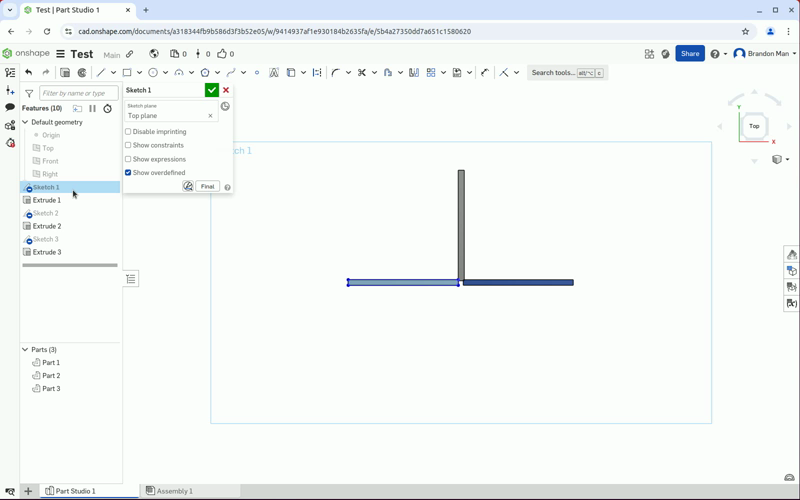
mouse_move(229, 92)
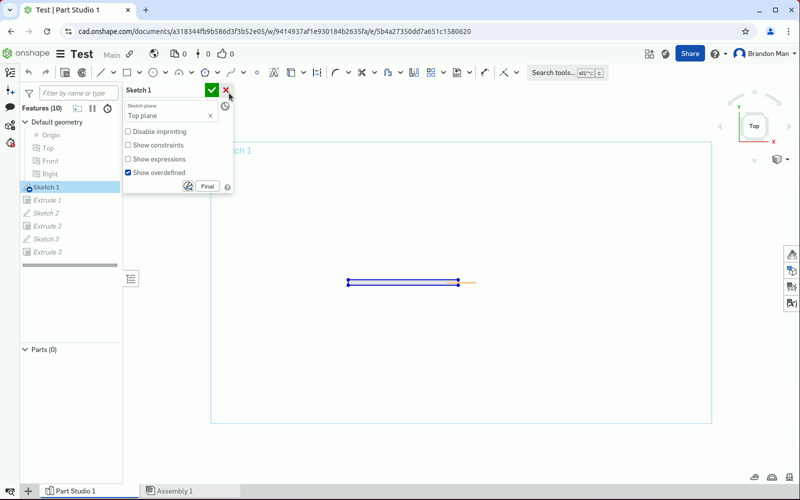
click(229, 92)
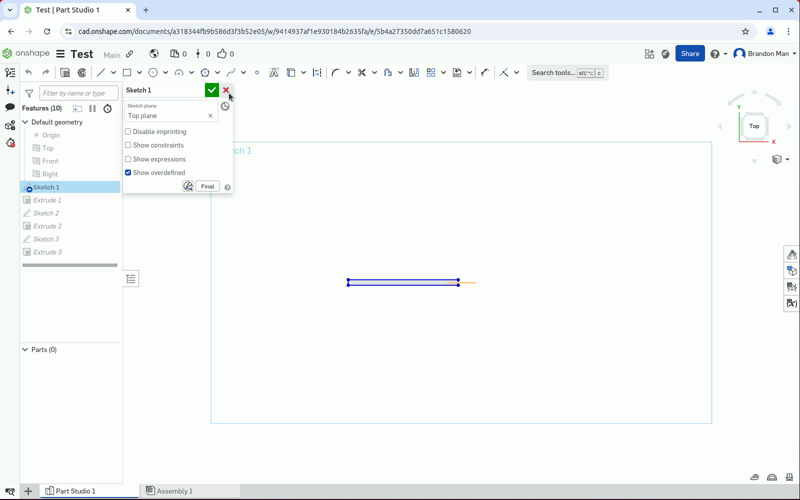
key(shift+s)
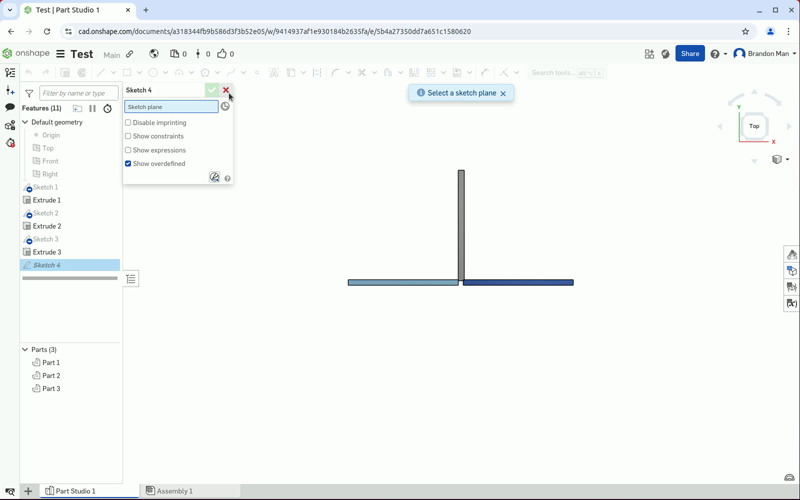
mouse_move(73, 150)
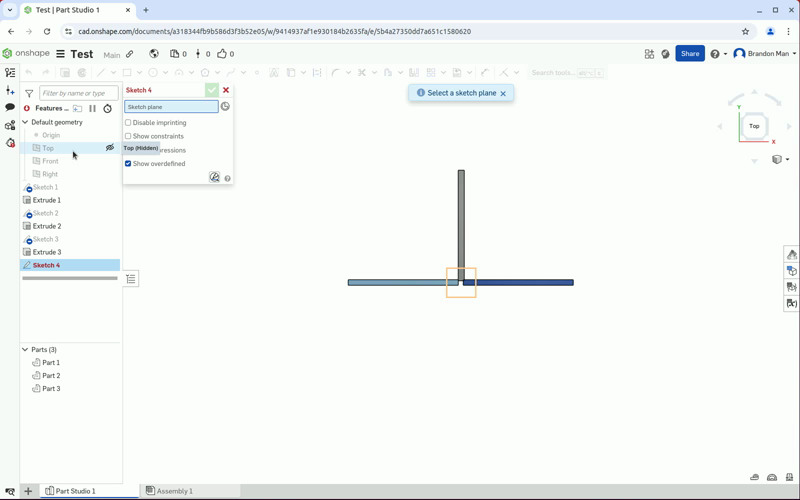
click(73, 150)
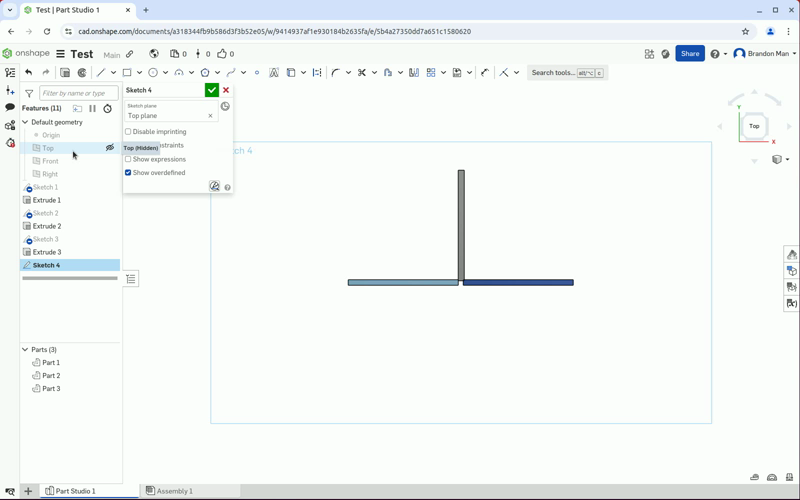
mouse_move(73, 352)
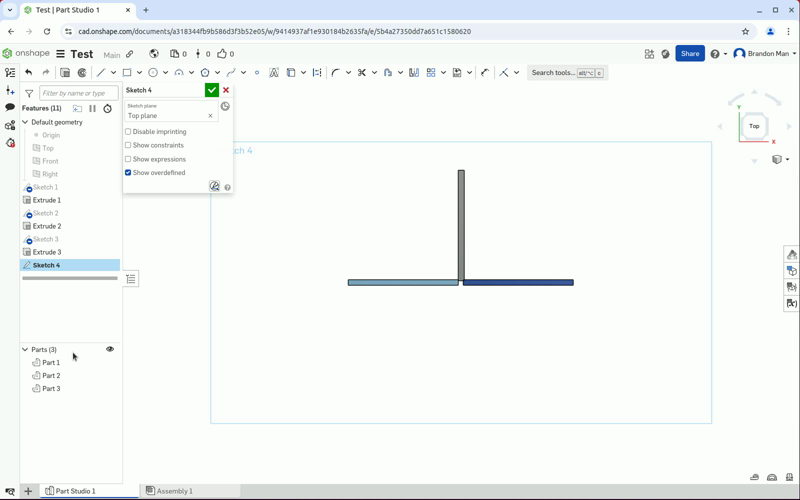
key(y)
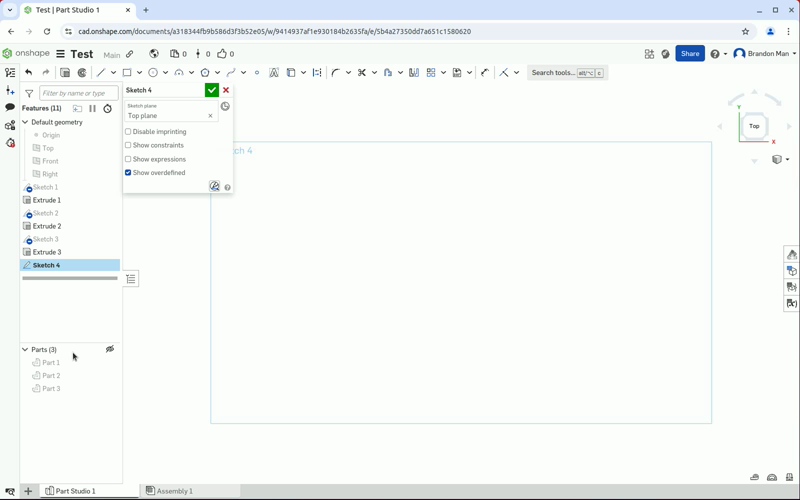
key(l)
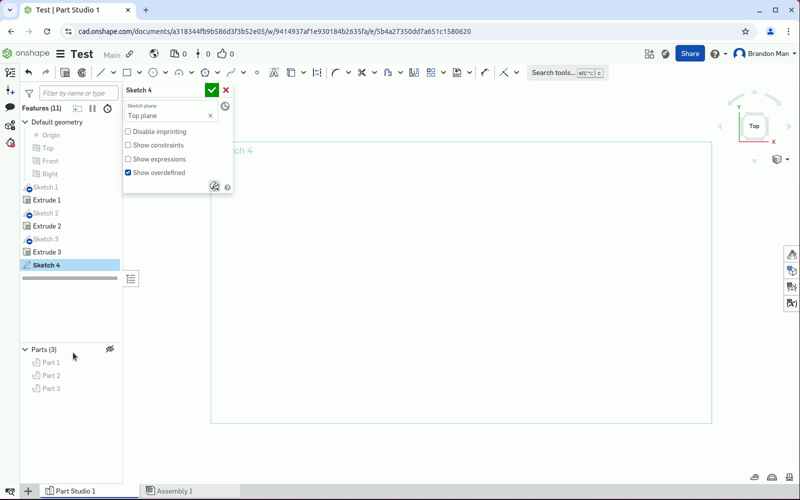
key_down(shift)
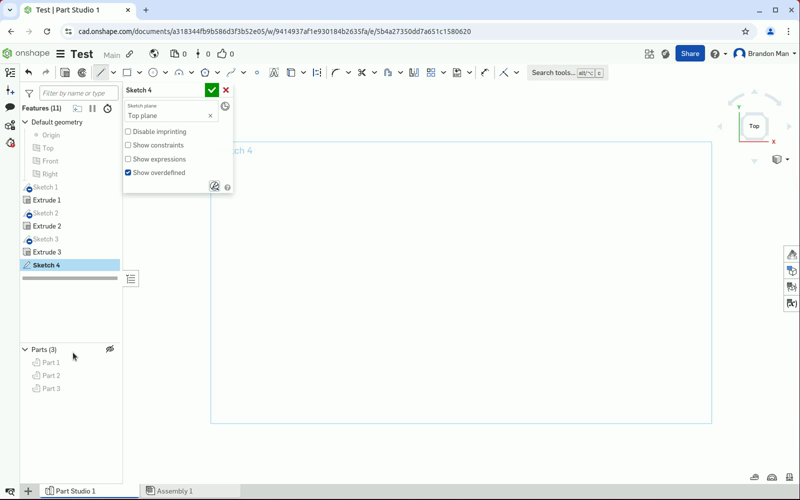
mouse_move(458, 395)
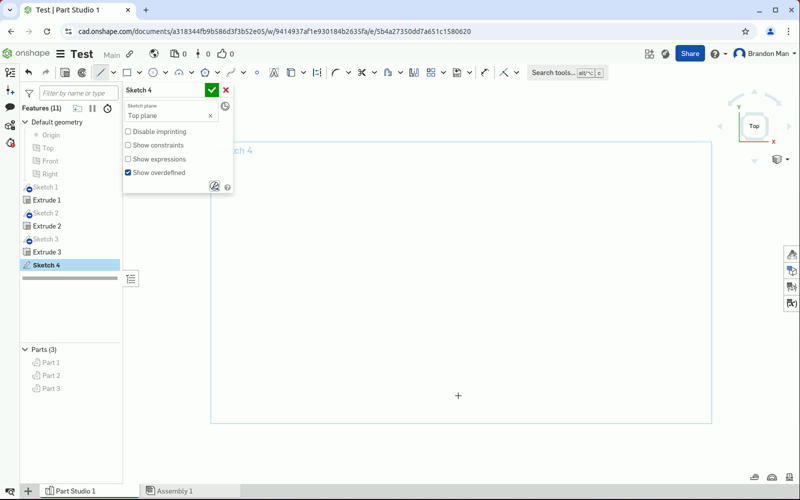
click(458, 395)
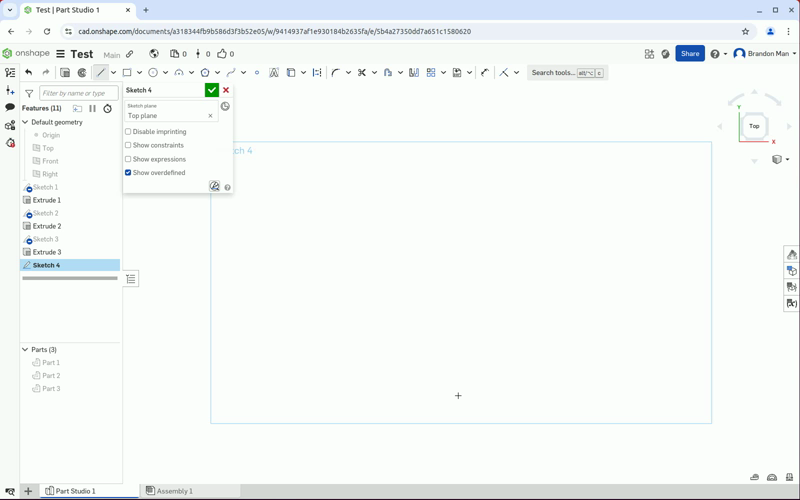
key_up(shift)
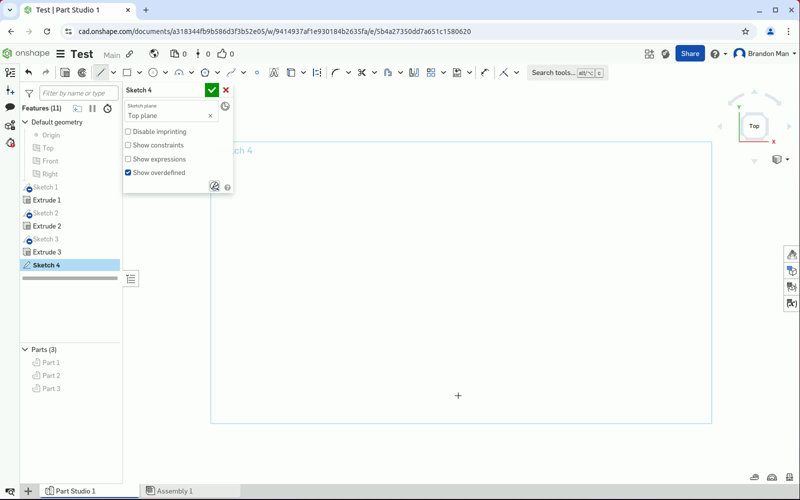
key_down(shift)
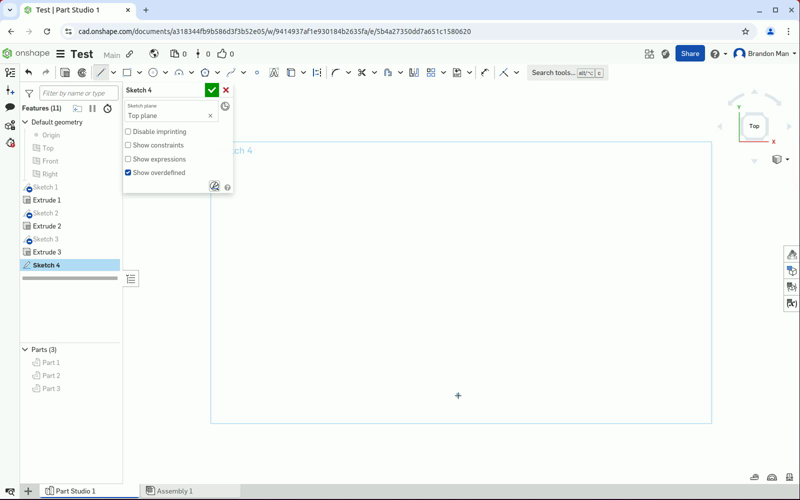
mouse_move(488, 395)
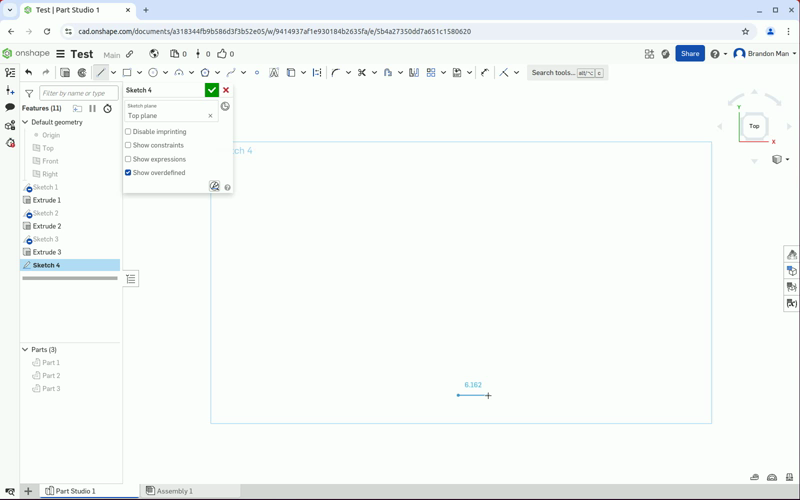
mouse_move(464, 395)
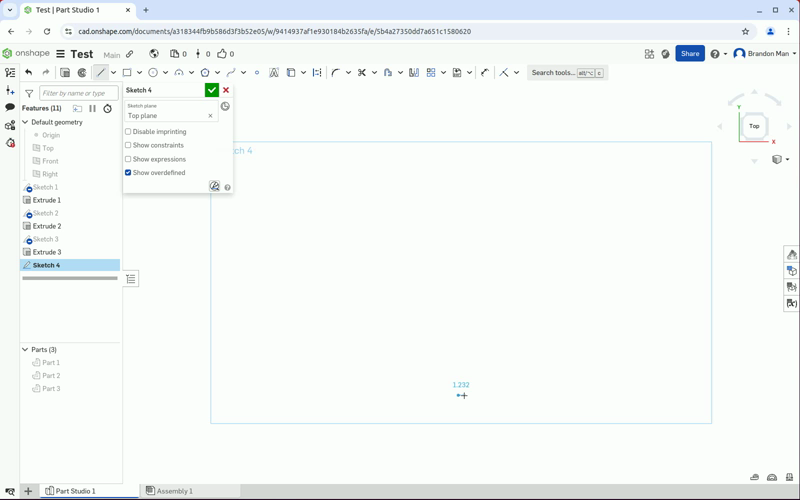
scroll(6)
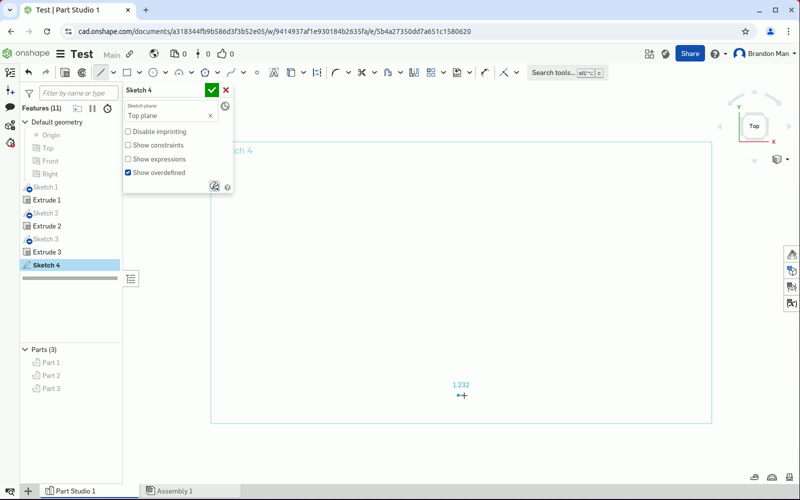
scroll(6)
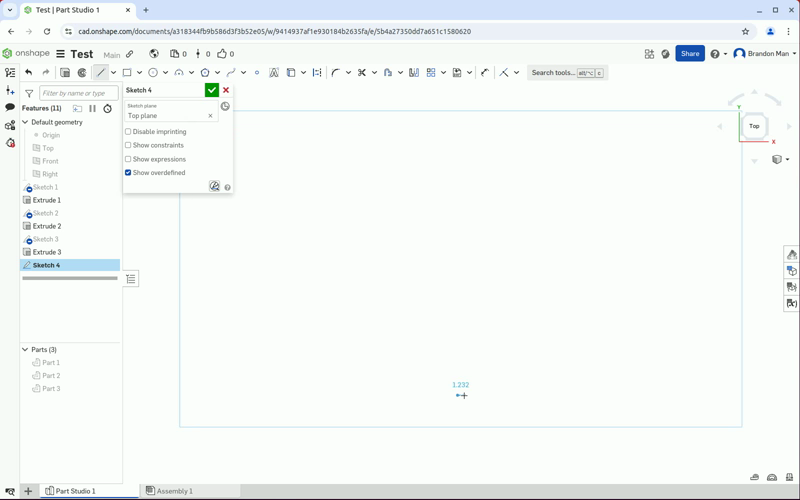
scroll(6)
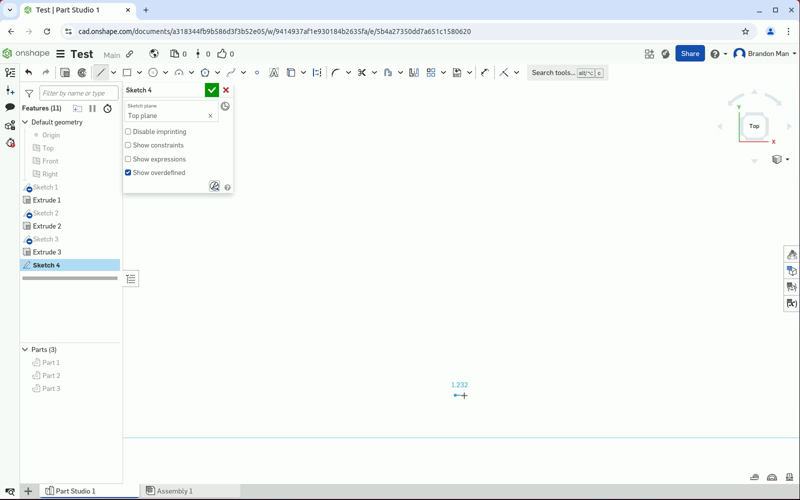
scroll(6)
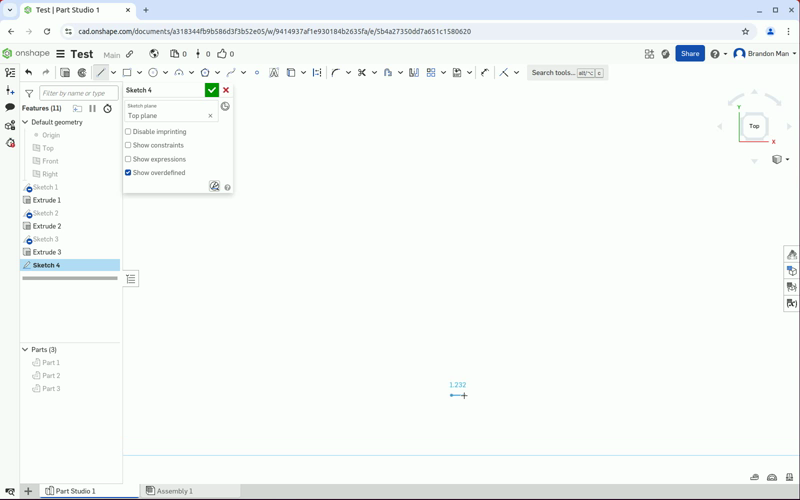
scroll(6)
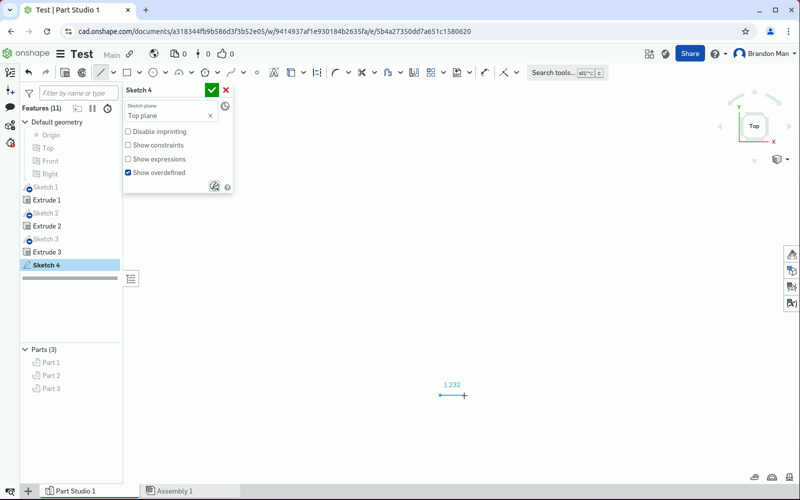
scroll(6)
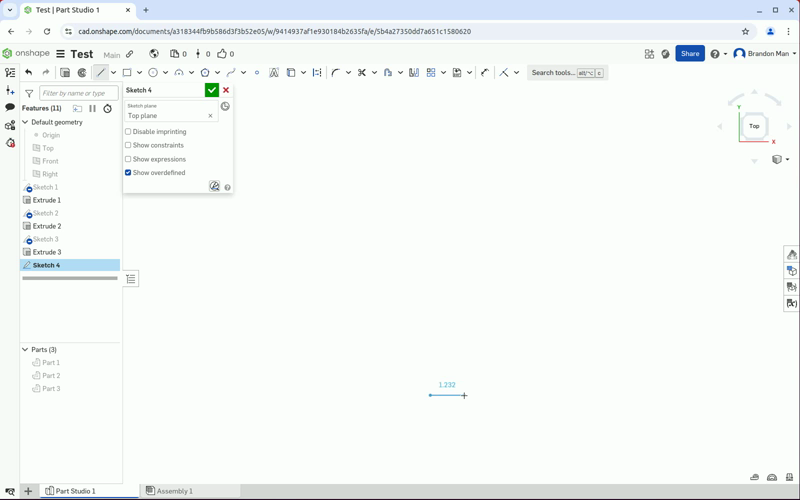
scroll(6)
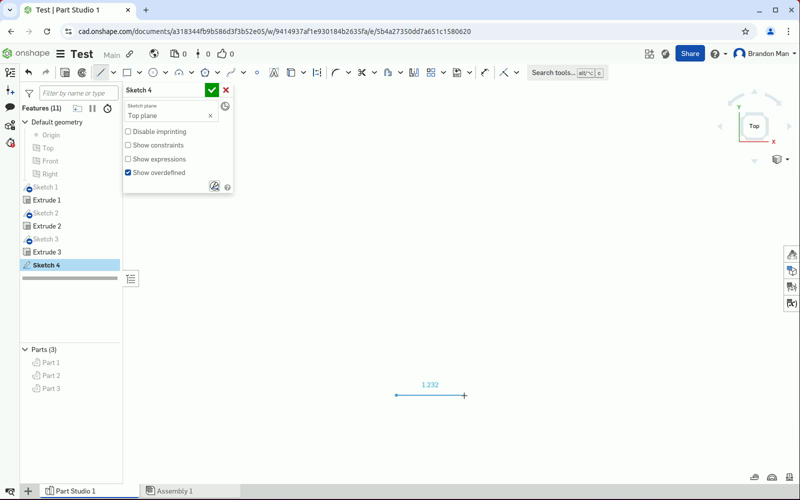
click(464, 395)
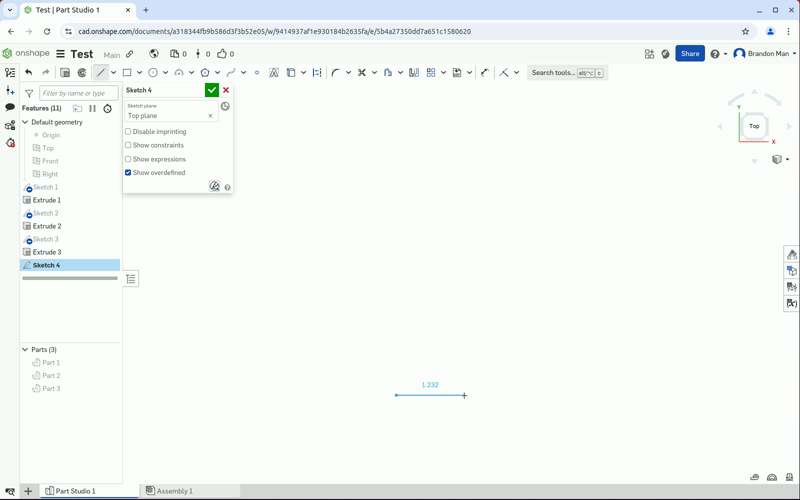
scroll(-6)
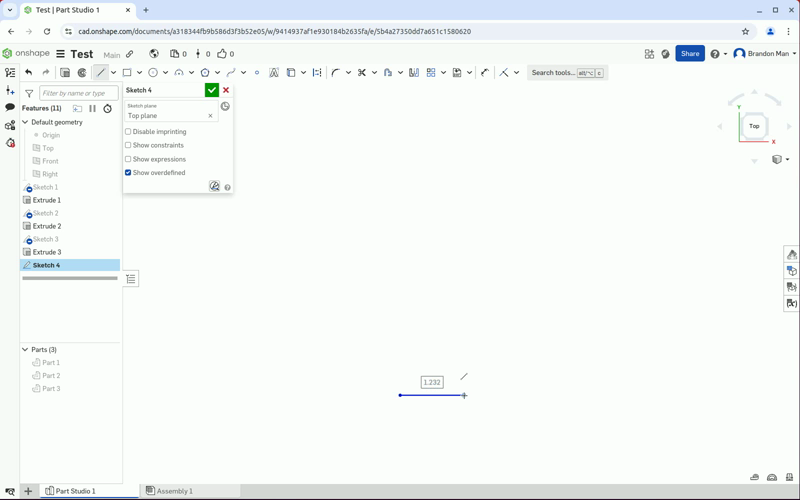
scroll(-6)
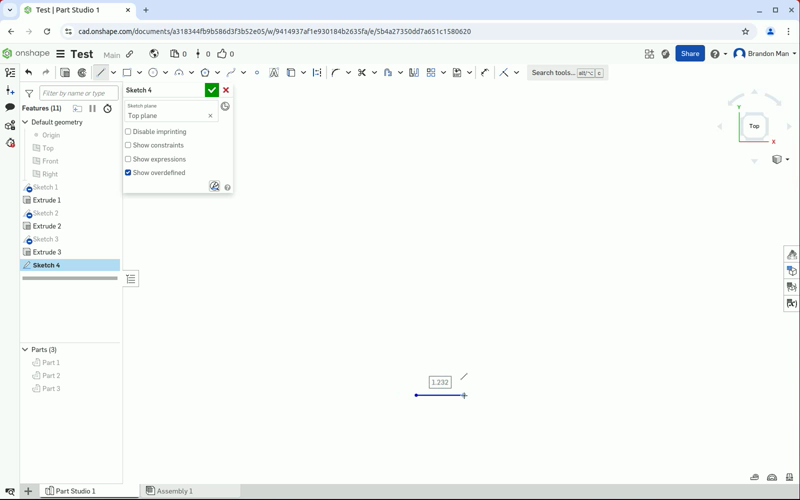
scroll(-6)
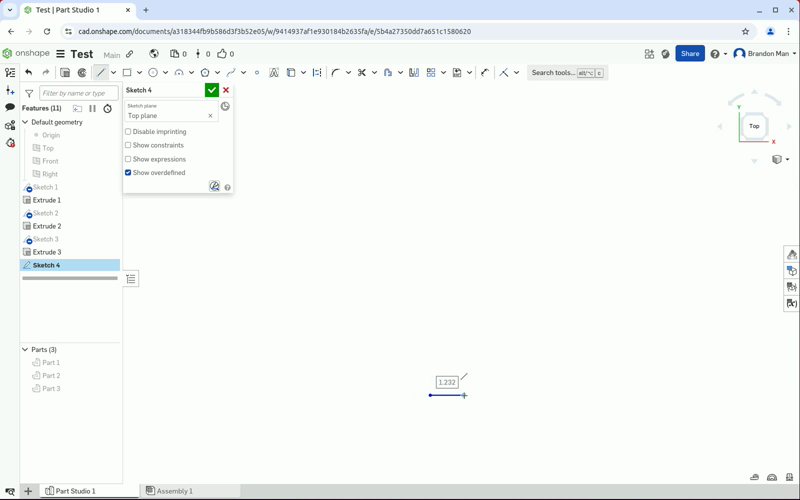
scroll(-6)
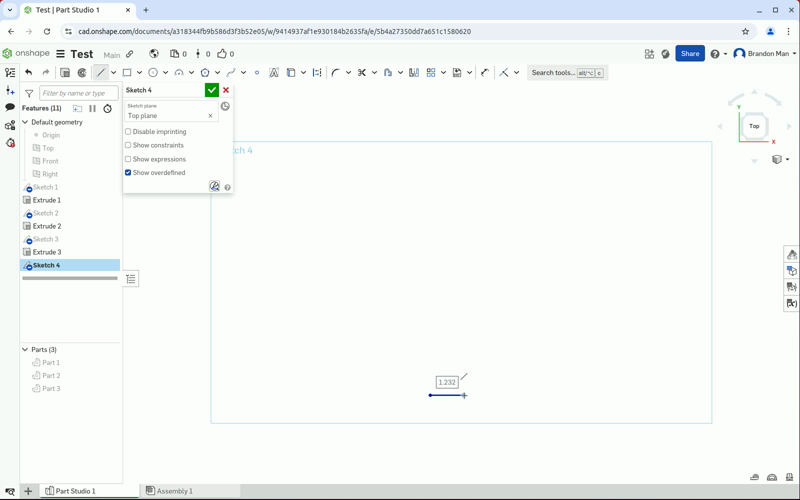
scroll(-6)
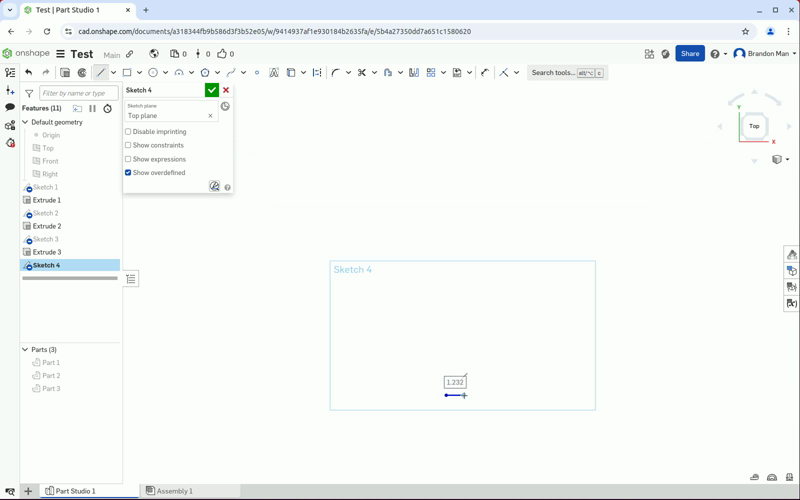
scroll(-6)
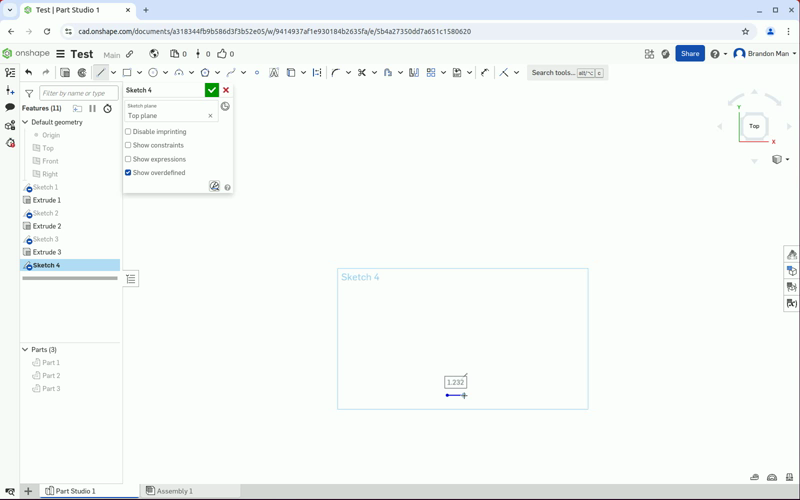
scroll(-6)
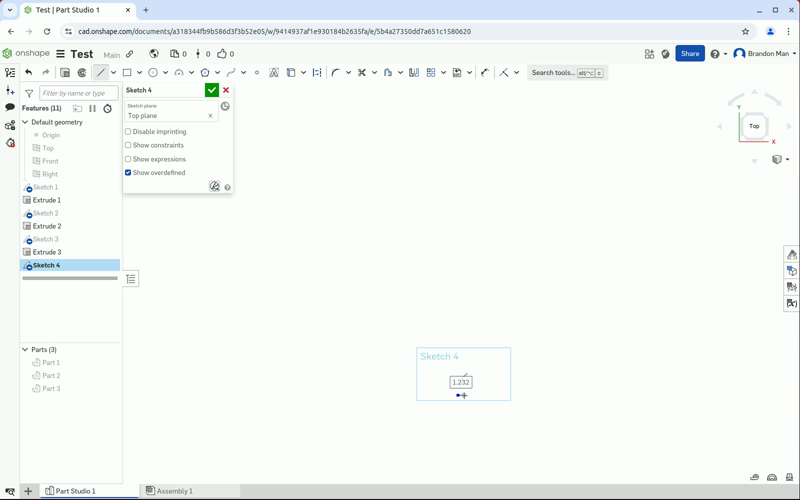
key_up(shift)
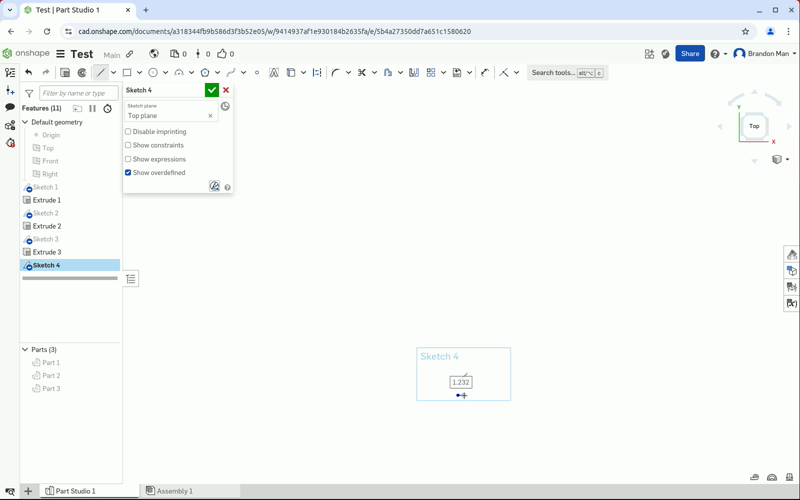
key_down(shift)
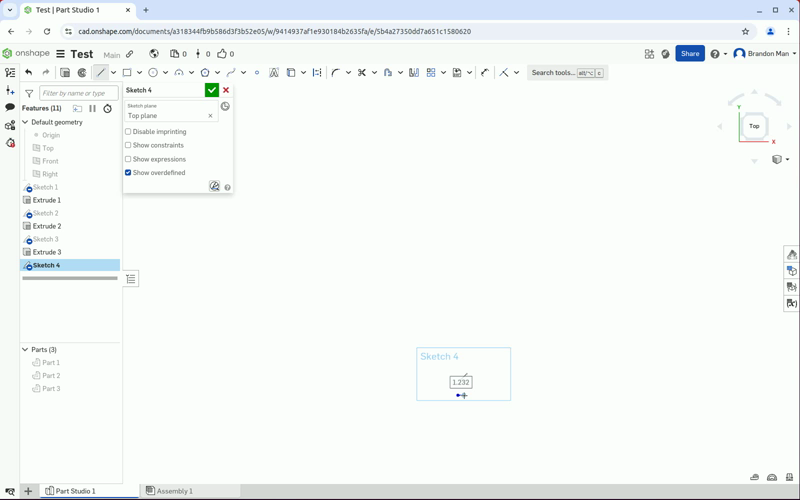
mouse_move(464, 285)
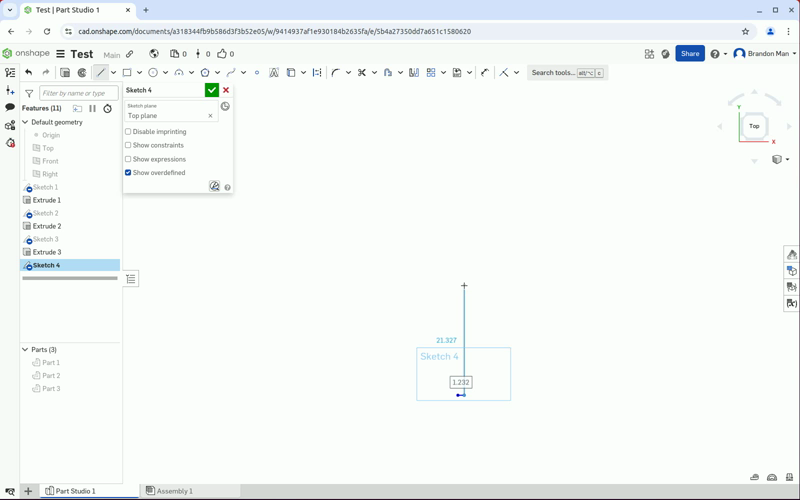
click(464, 285)
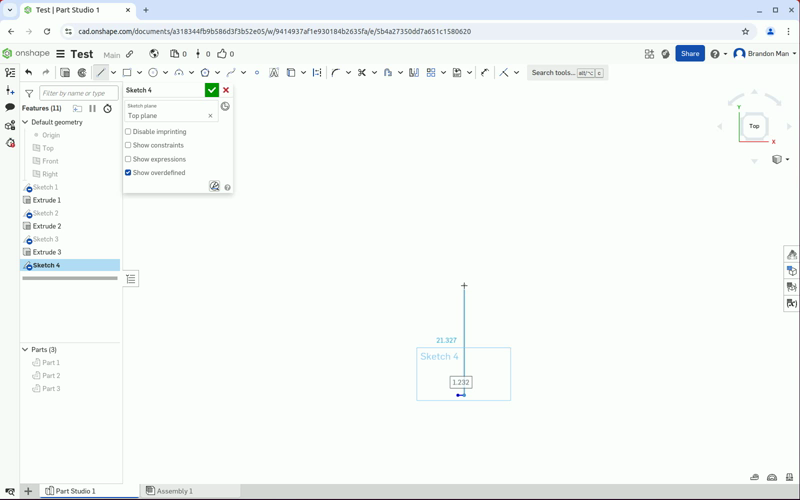
key_up(shift)
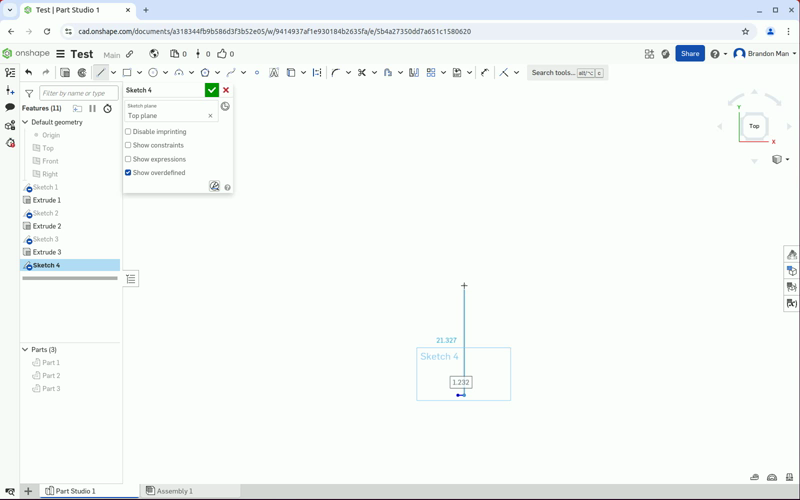
key_down(shift)
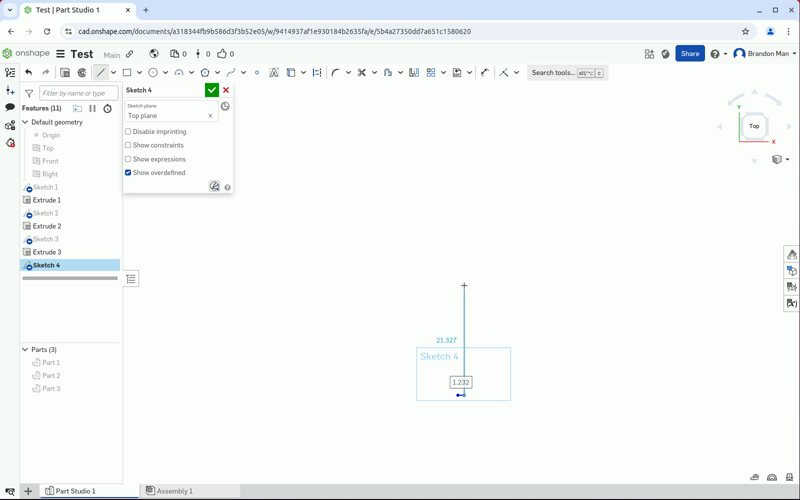
mouse_move(494, 285)
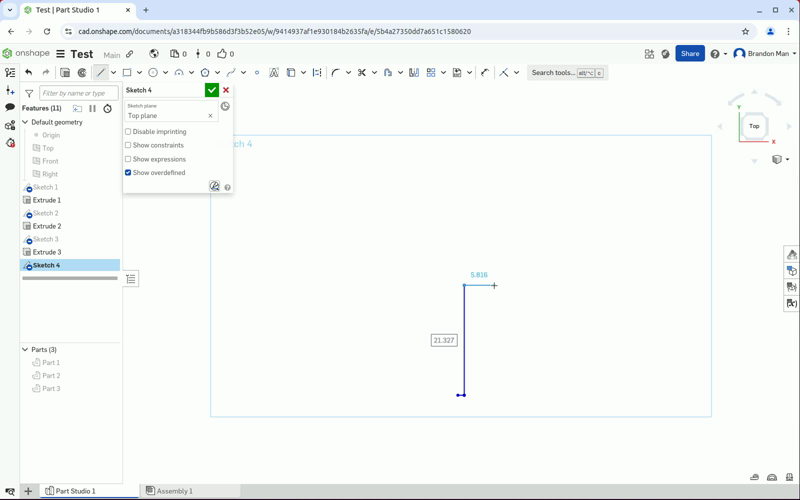
mouse_move(458, 285)
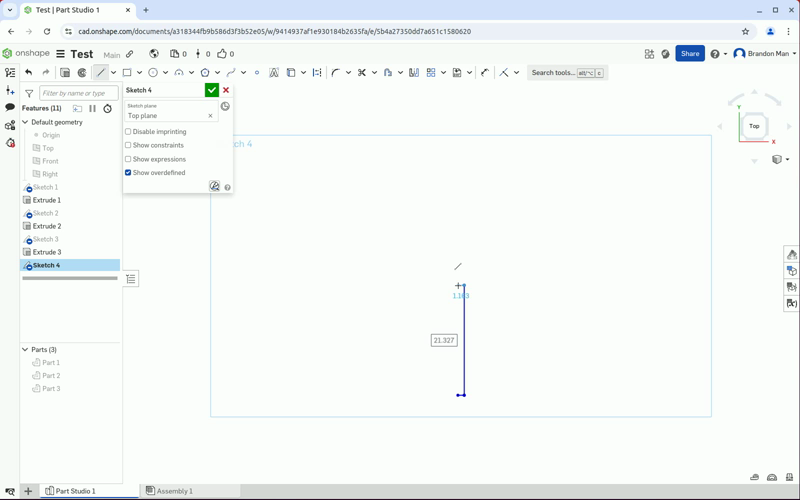
scroll(6)
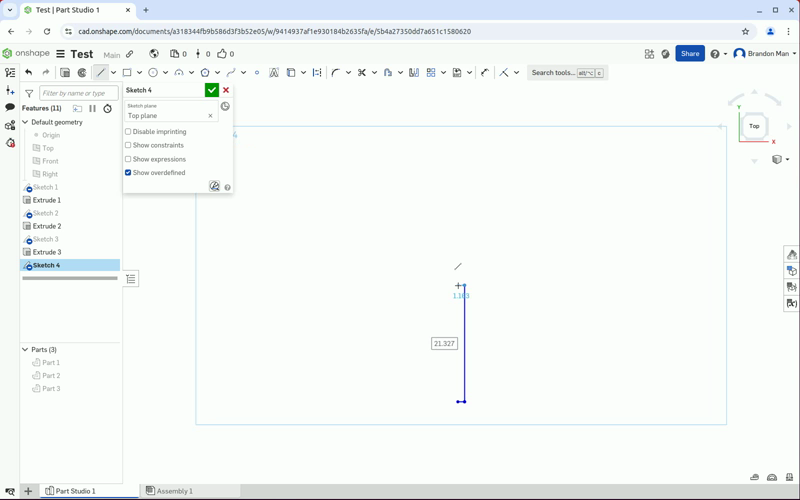
scroll(6)
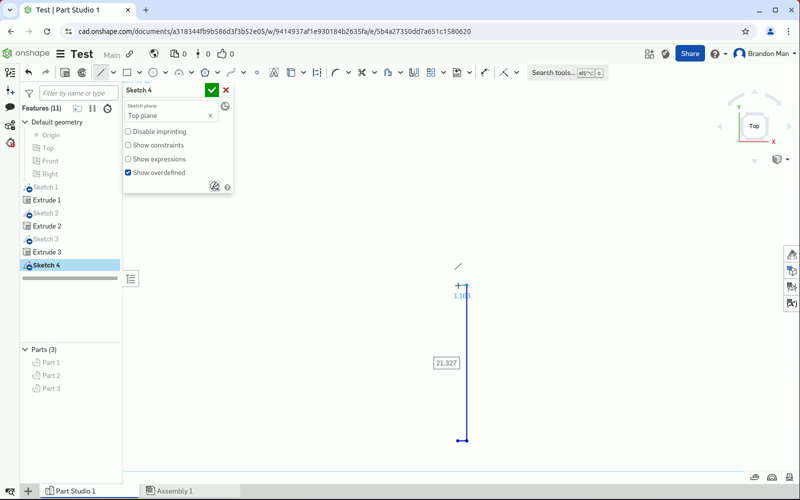
scroll(6)
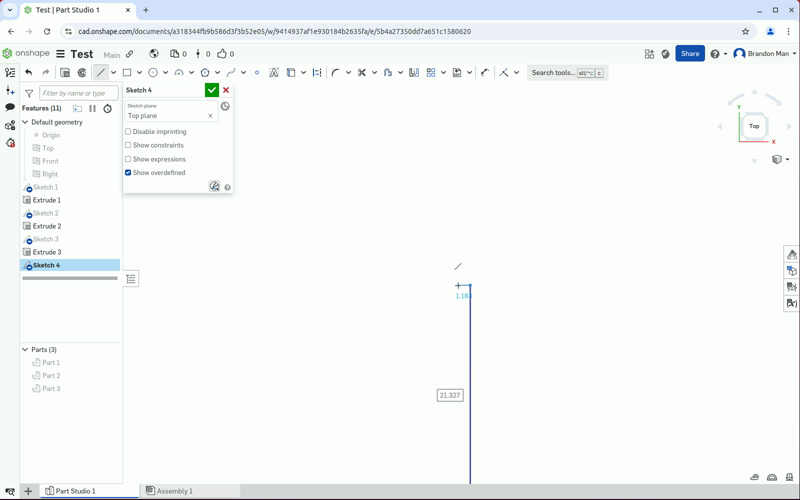
scroll(6)
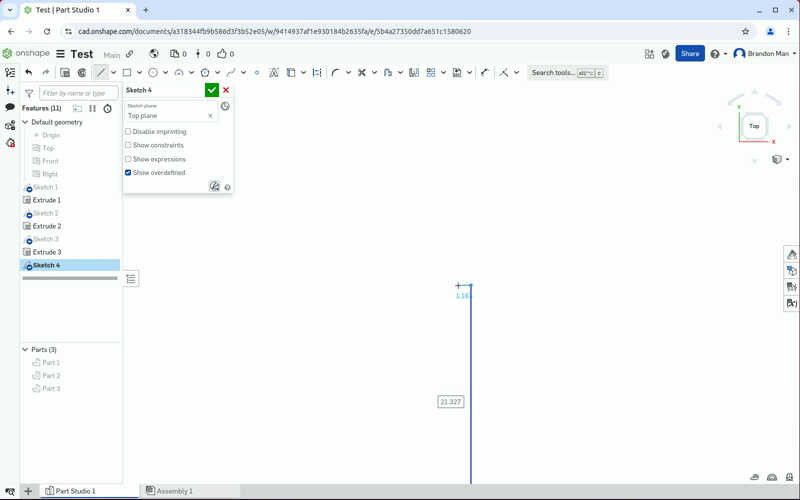
scroll(6)
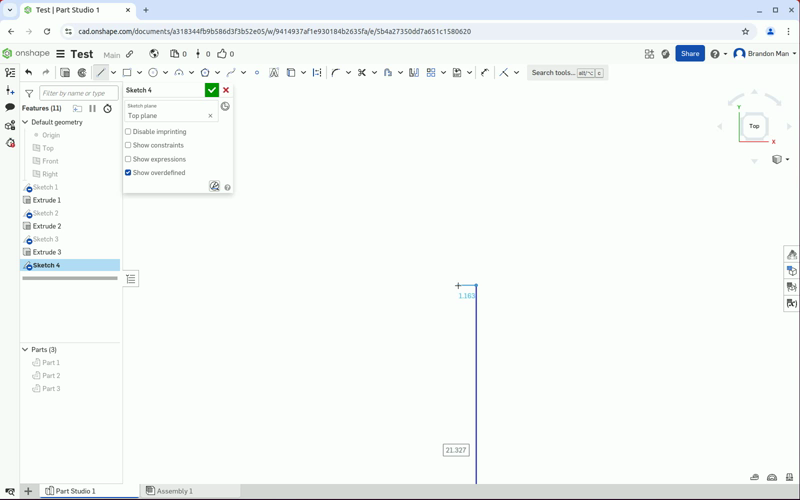
scroll(6)
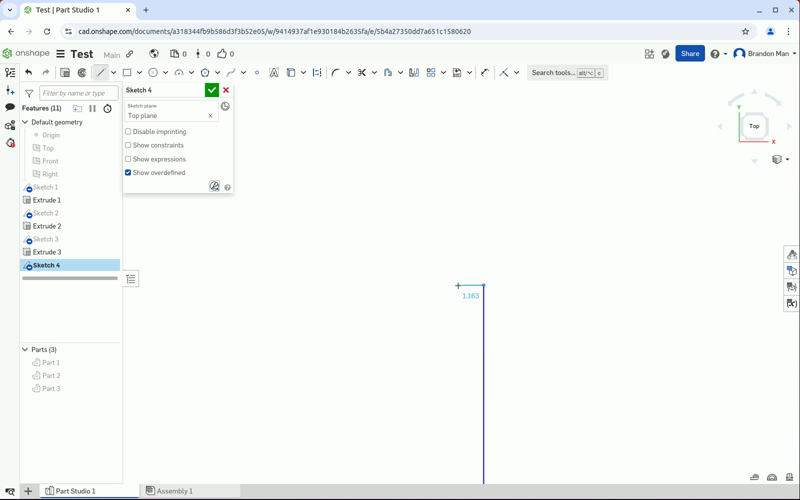
scroll(6)
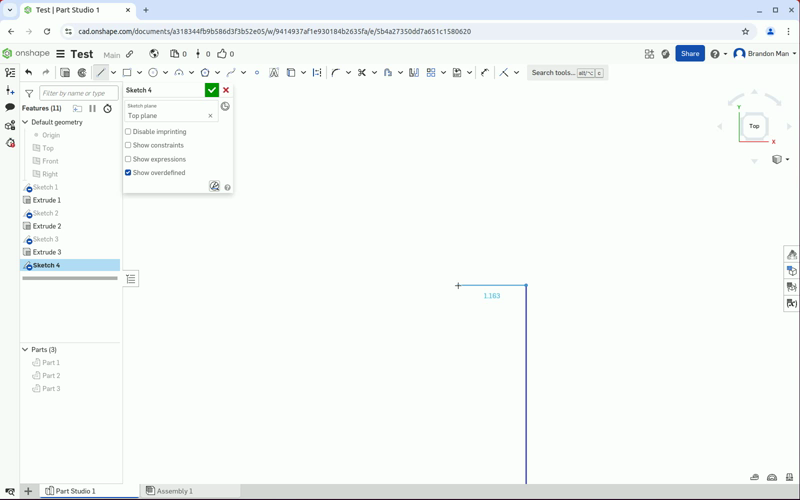
click(458, 285)
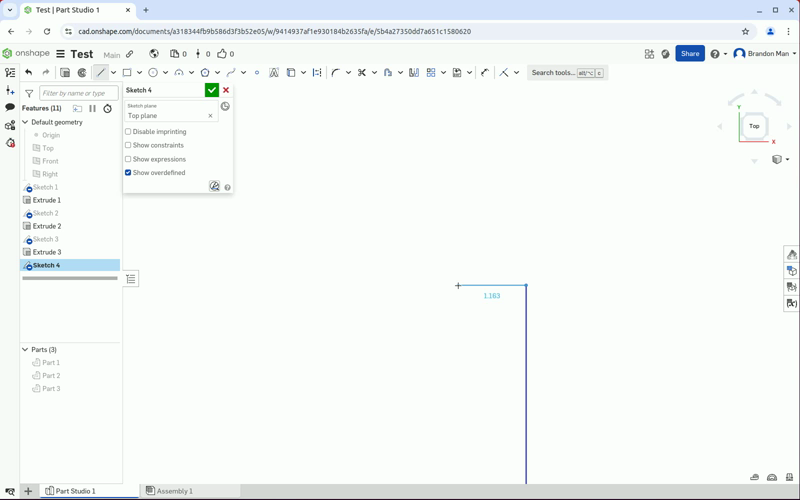
scroll(-6)
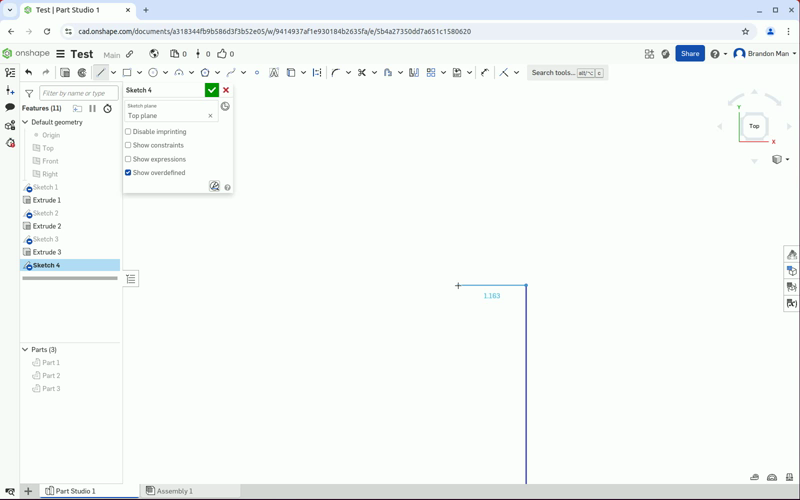
scroll(-6)
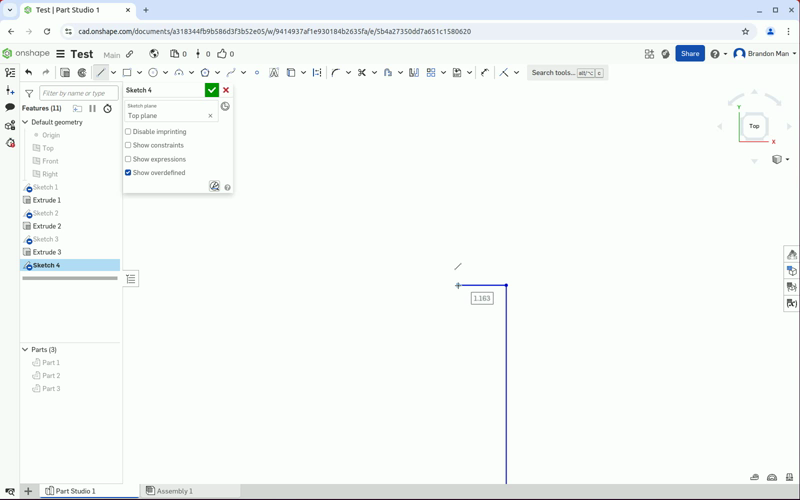
scroll(-6)
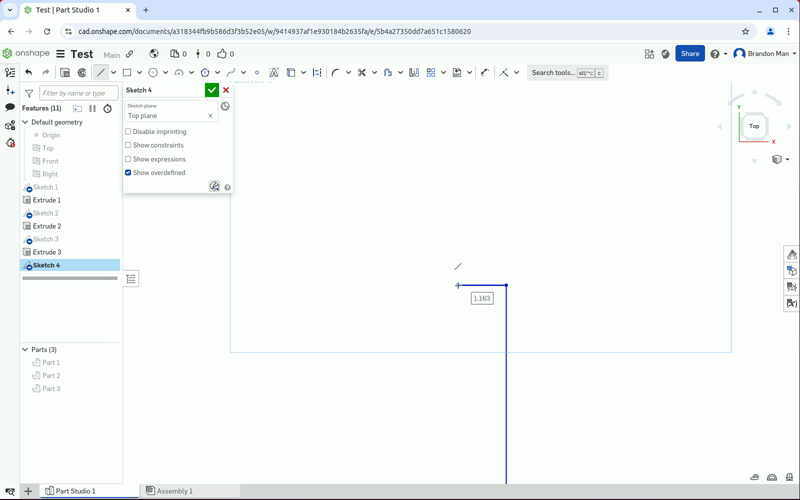
scroll(-6)
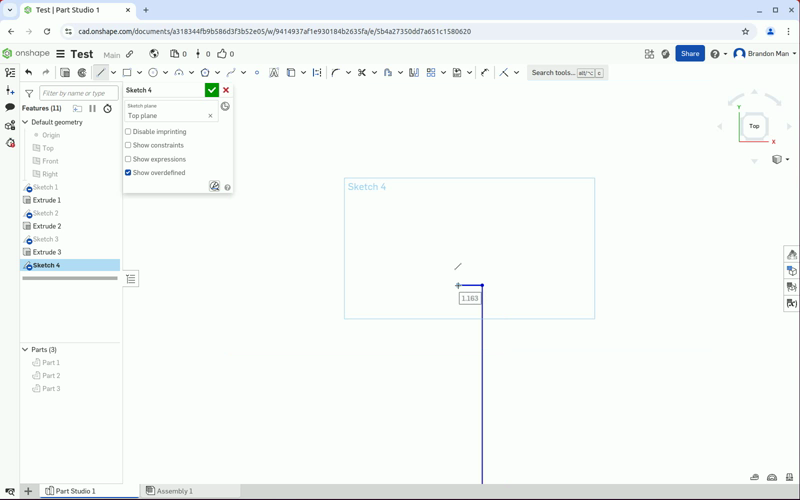
scroll(-6)
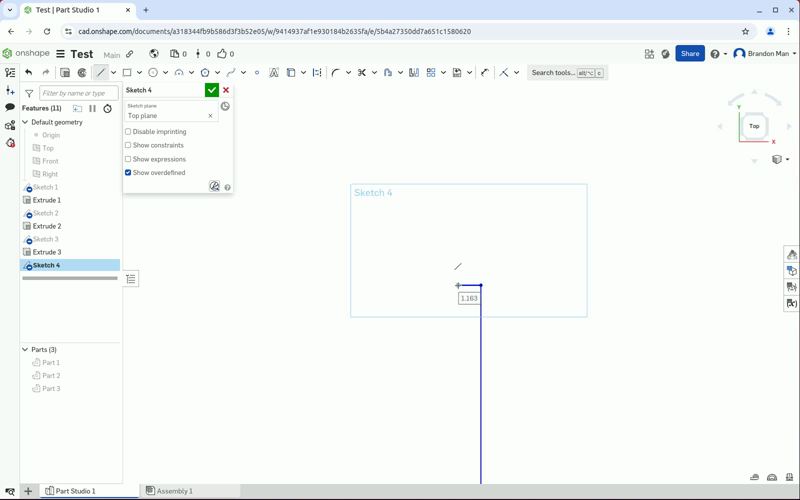
scroll(-6)
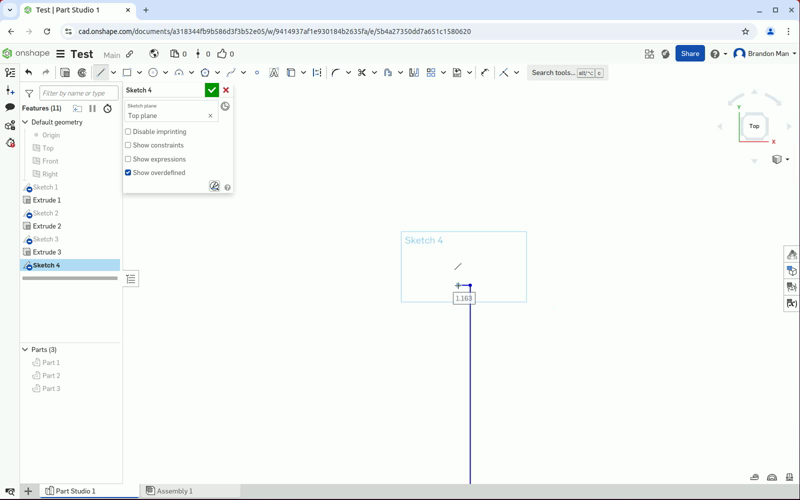
scroll(-6)
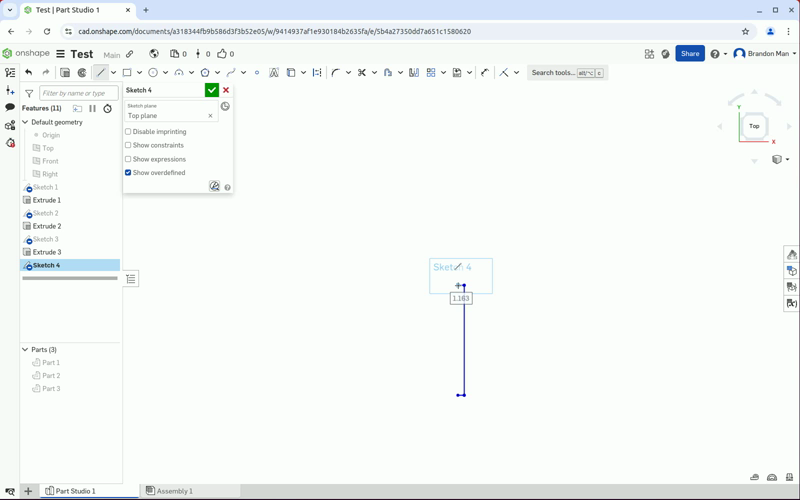
key_up(shift)
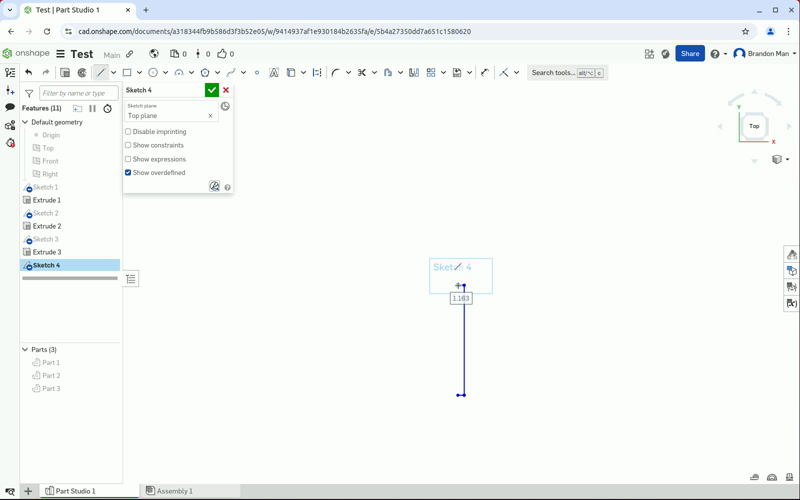
key_down(shift)
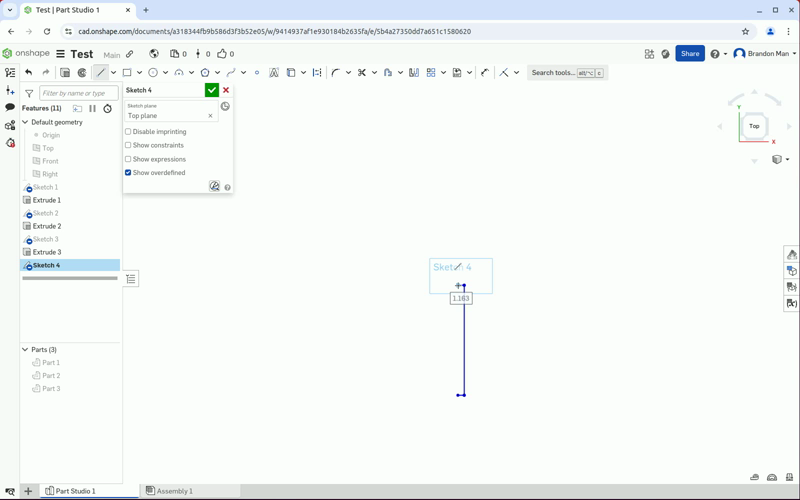
mouse_move(458, 395)
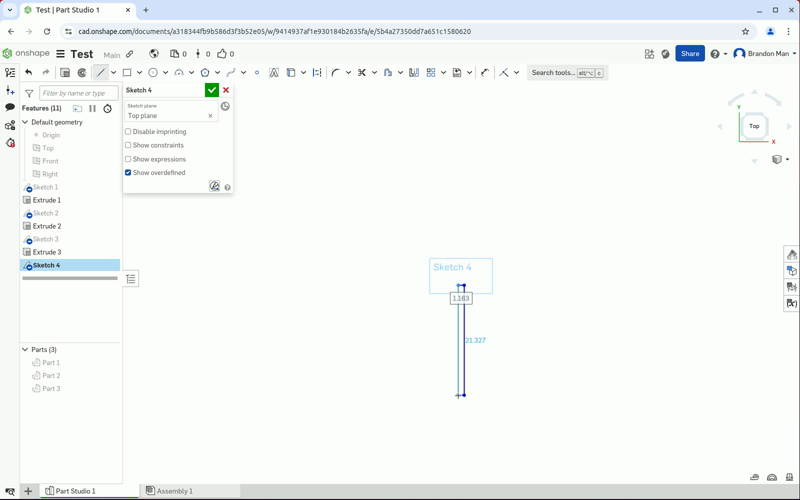
key_up(shift)
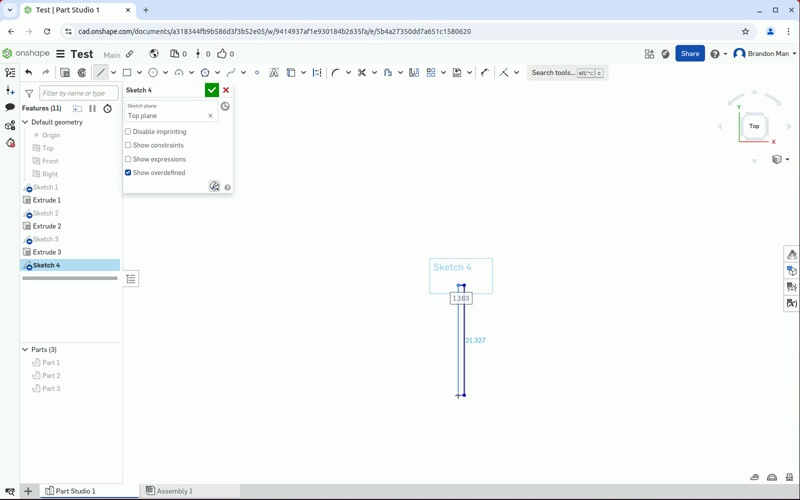
click(458, 395)
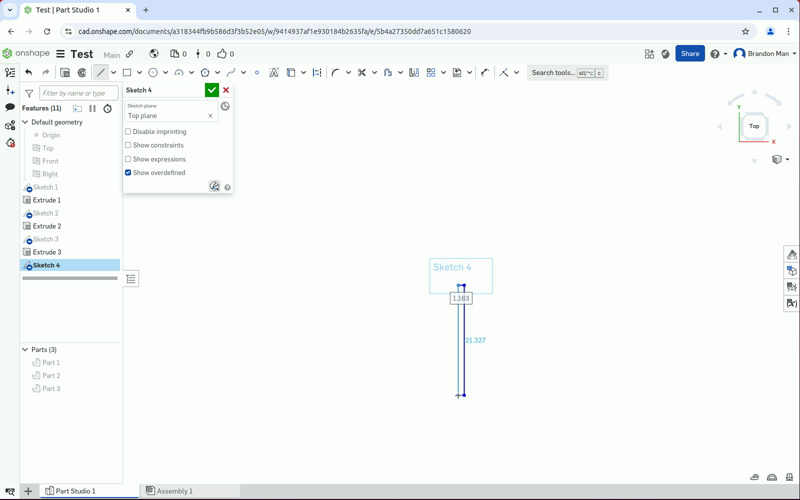
key(esc)
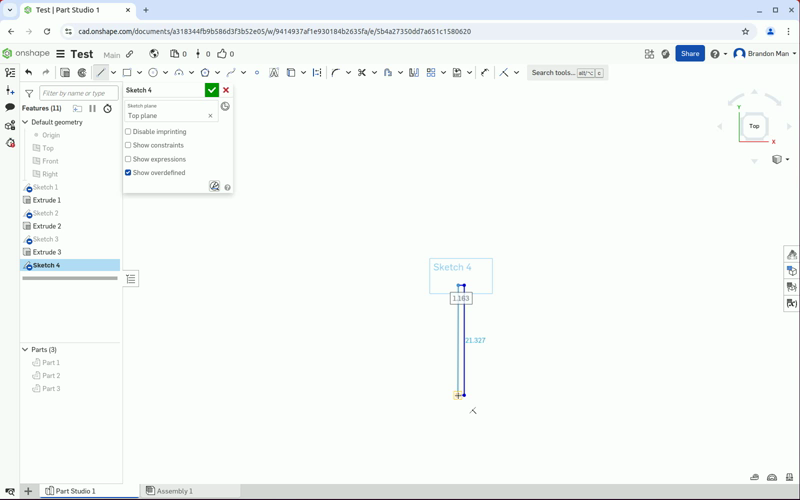
mouse_move(461, 304)
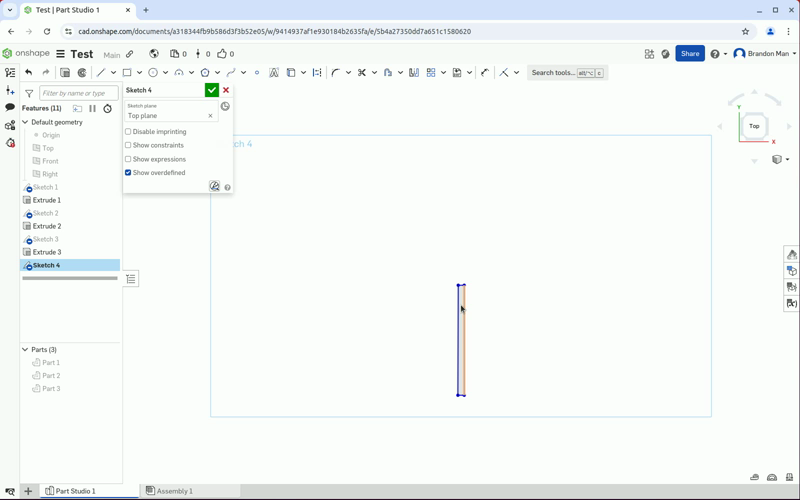
scroll(6)
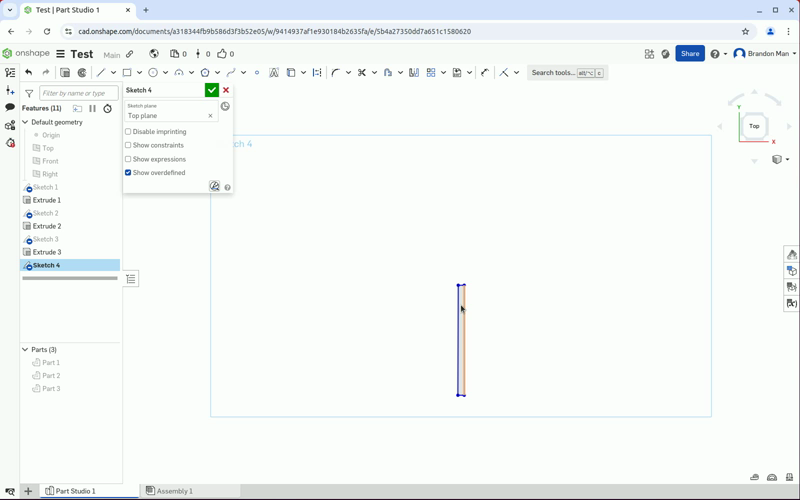
scroll(6)
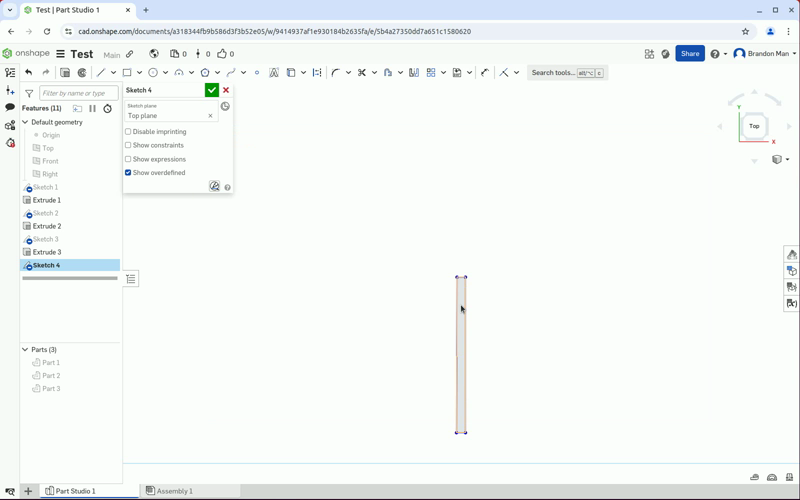
scroll(6)
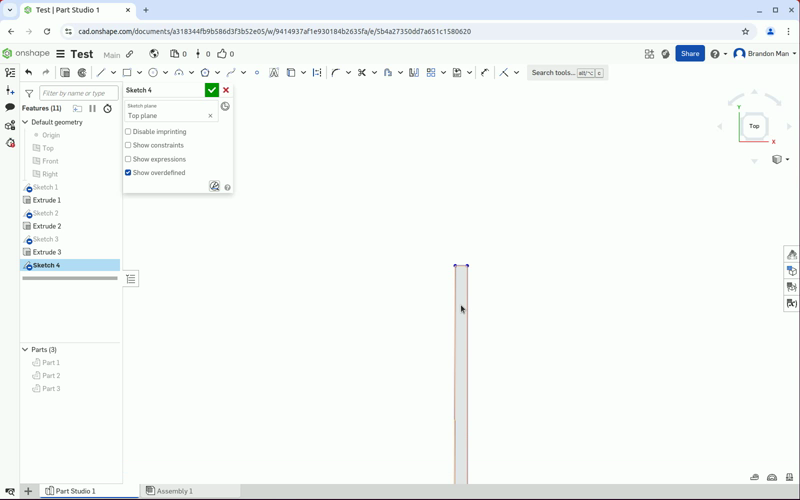
scroll(6)
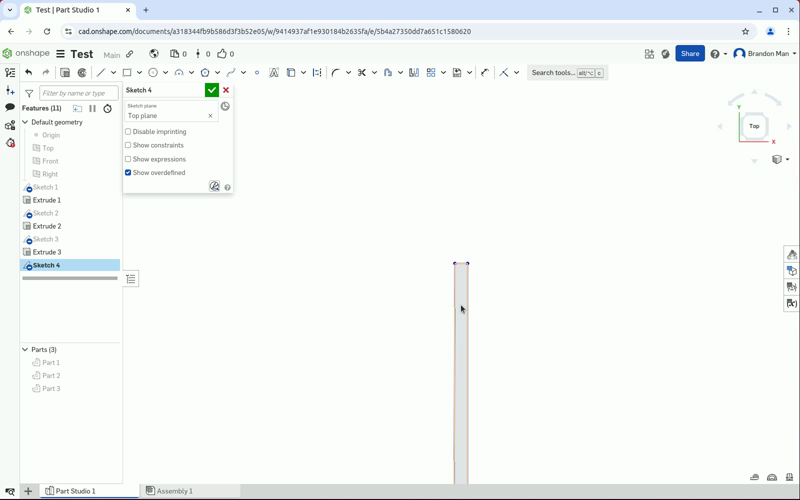
scroll(6)
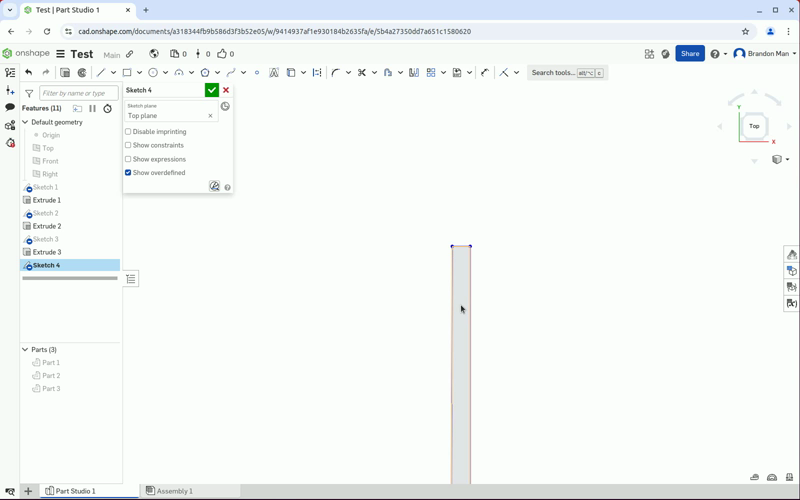
scroll(6)
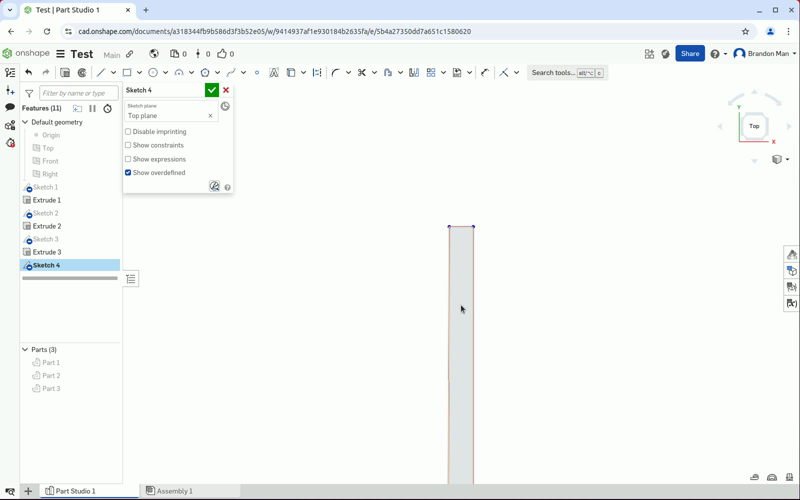
scroll(6)
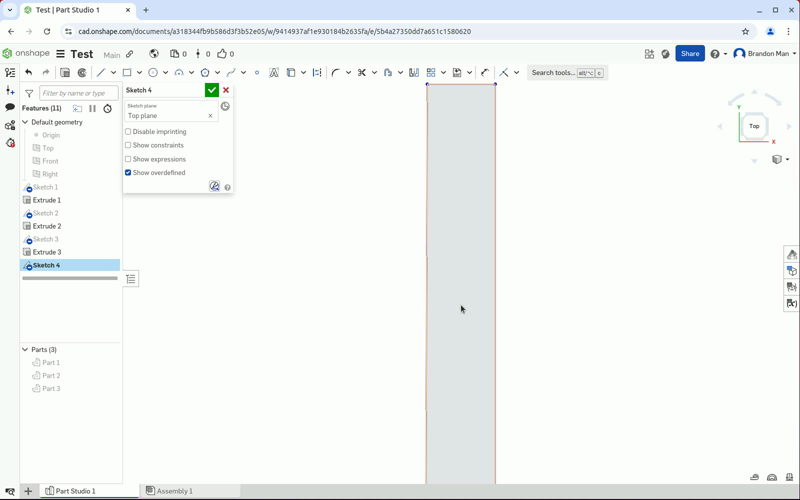
click(461, 304)
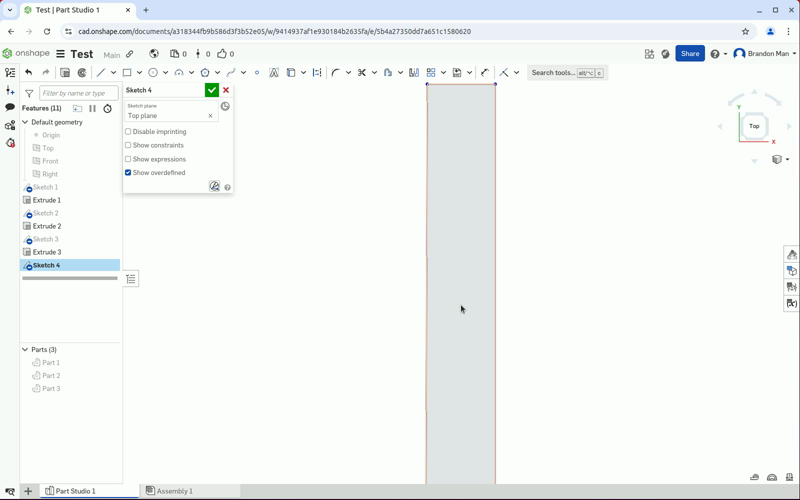
scroll(-6)
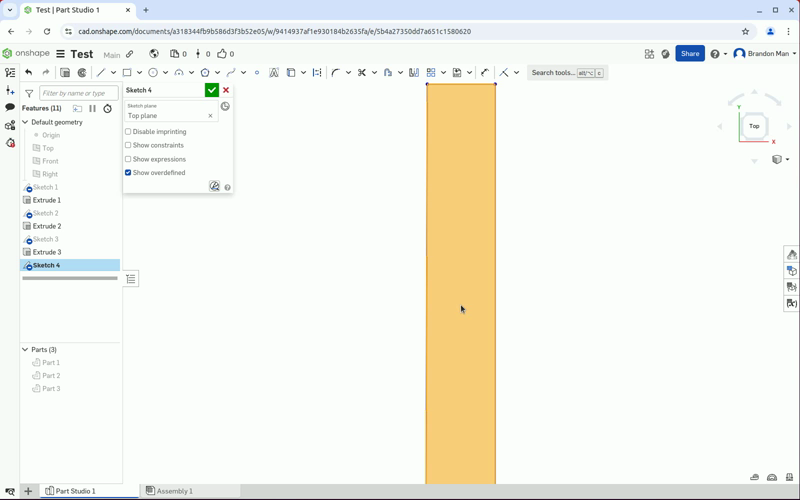
scroll(-6)
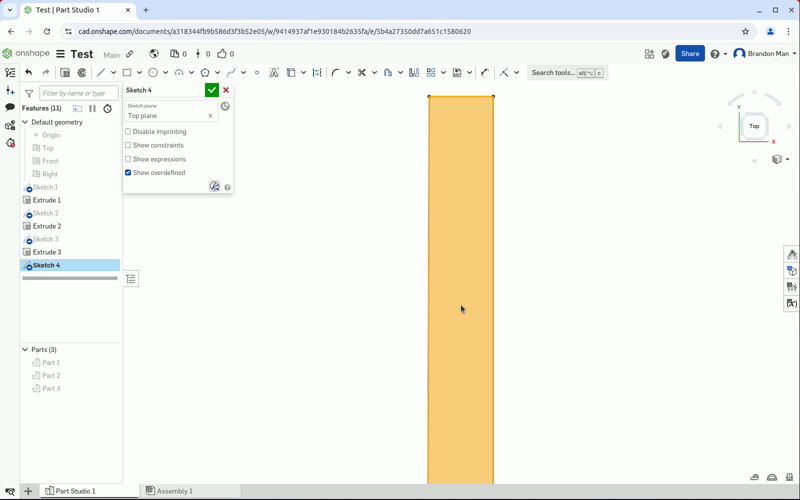
scroll(-6)
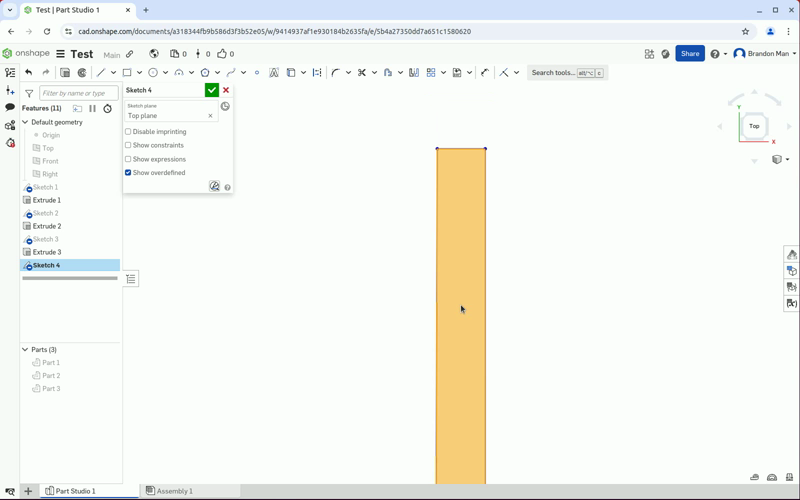
scroll(-6)
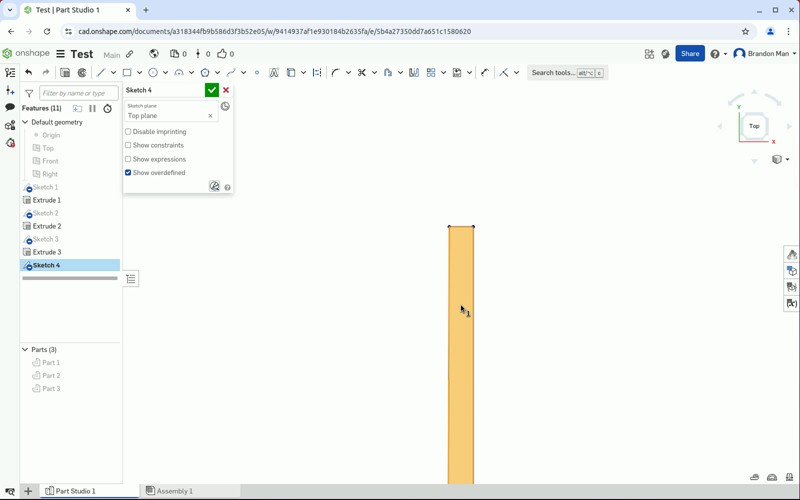
scroll(-6)
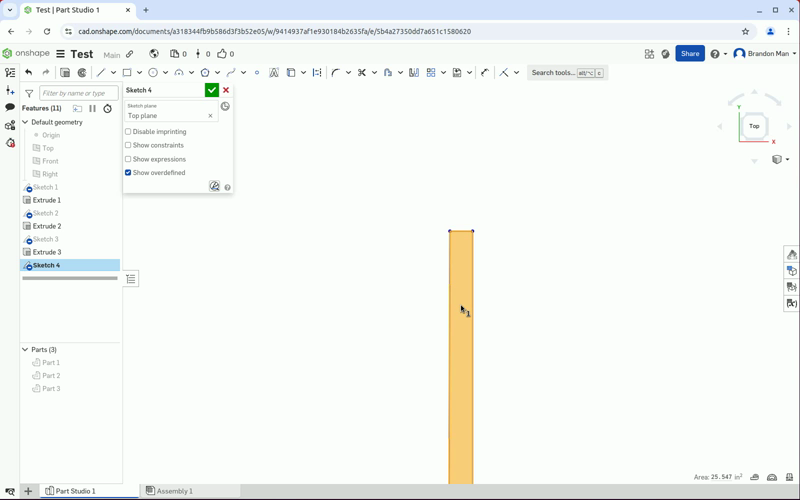
scroll(-6)
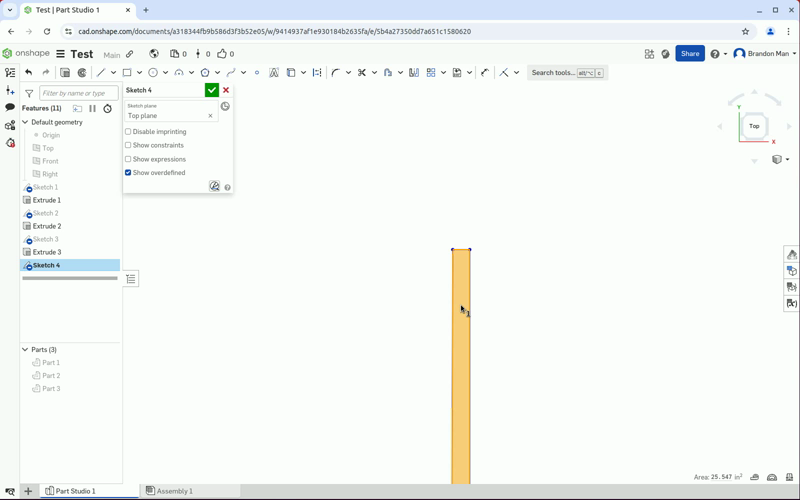
scroll(-6)
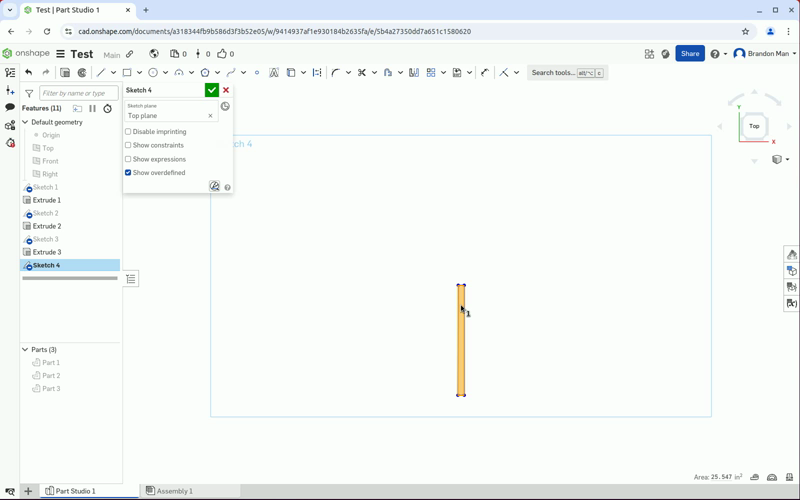
mouse_move(73, 352)
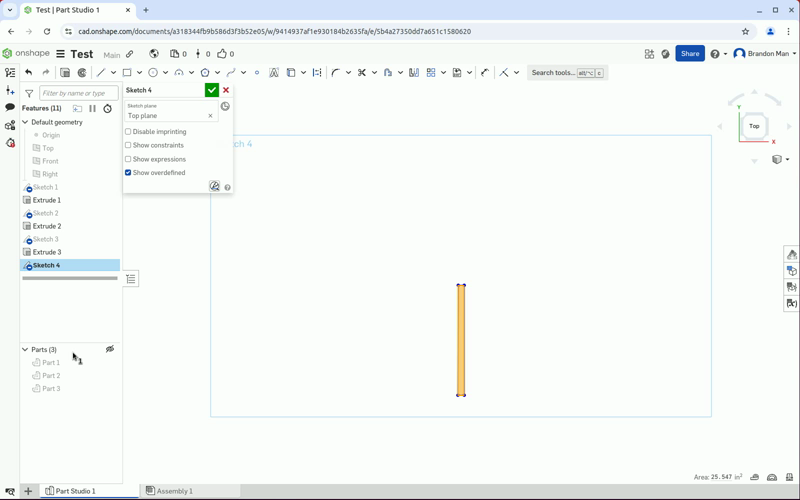
key(shift+y)
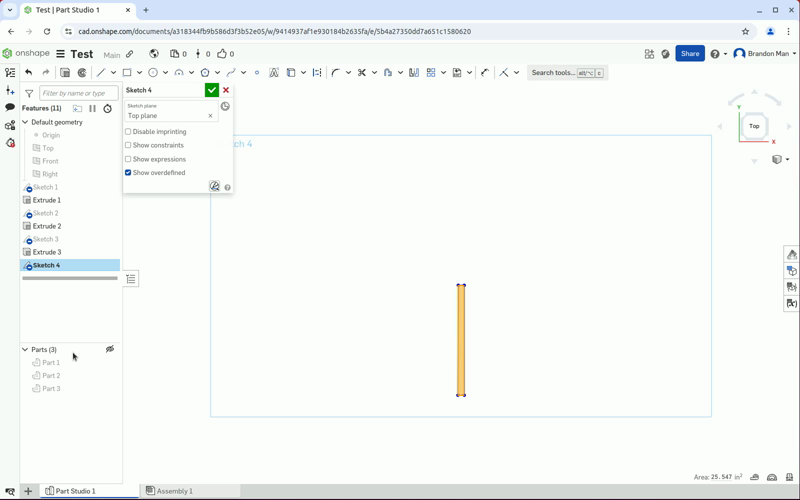
key(shift+e)
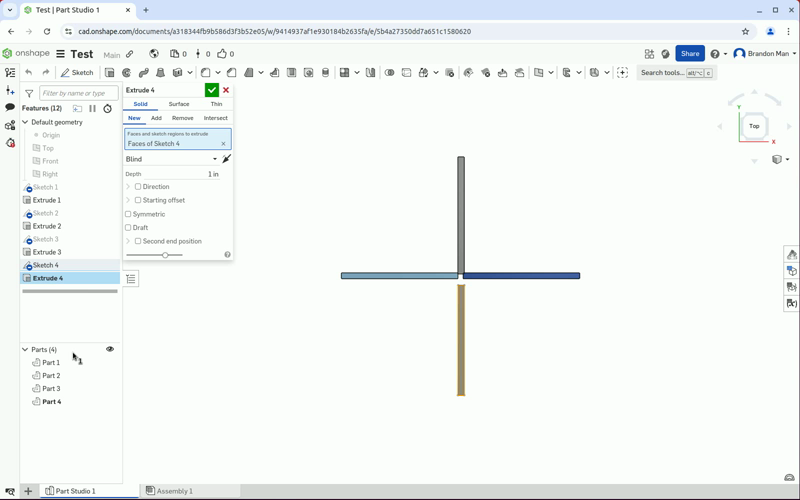
mouse_move(143, 106)
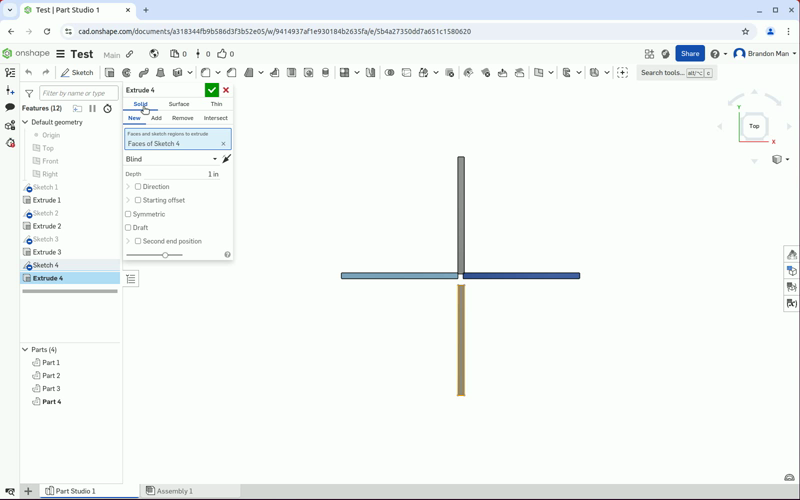
click(143, 106)
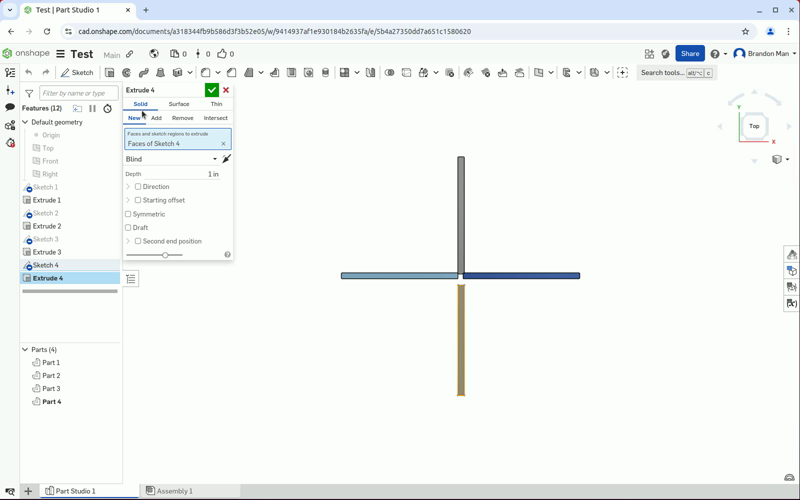
mouse_move(137, 120)
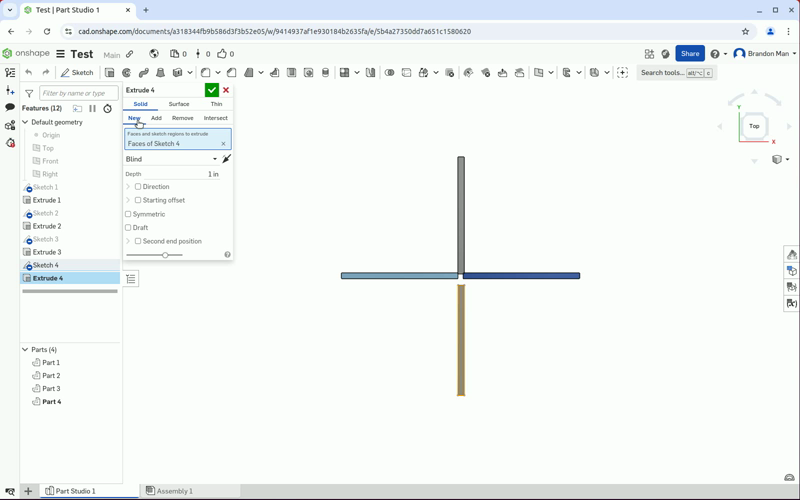
click(137, 120)
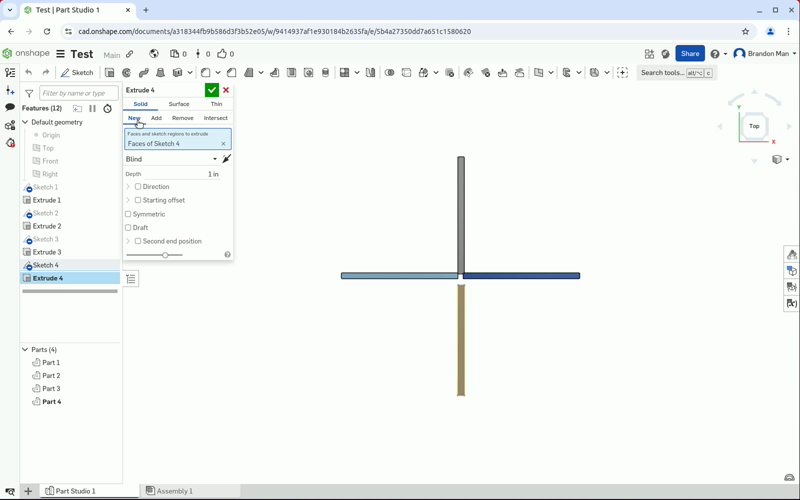
key(tab, 4)
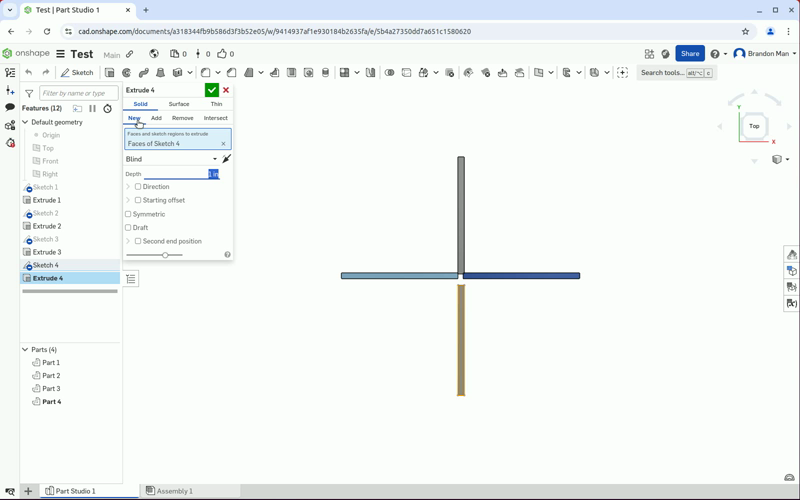
text(0.241)
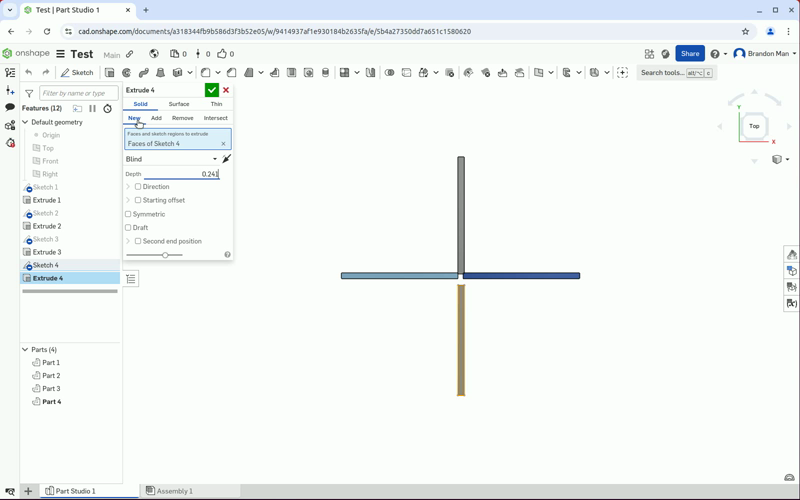
key(enter)
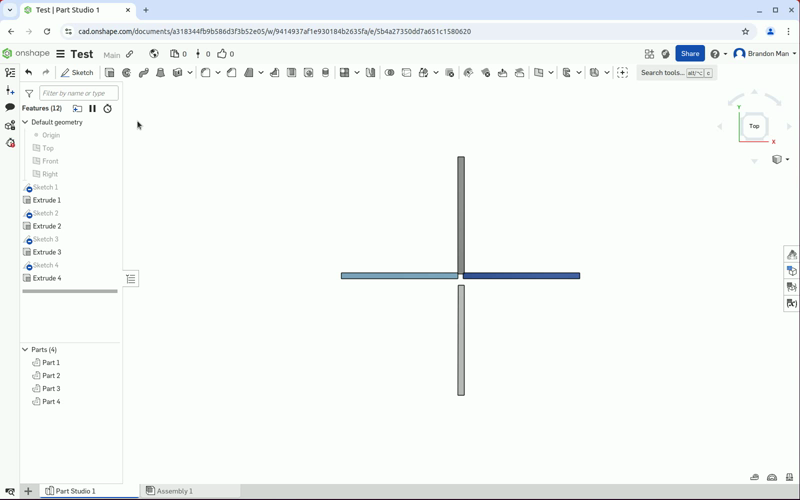
key(shift+h)
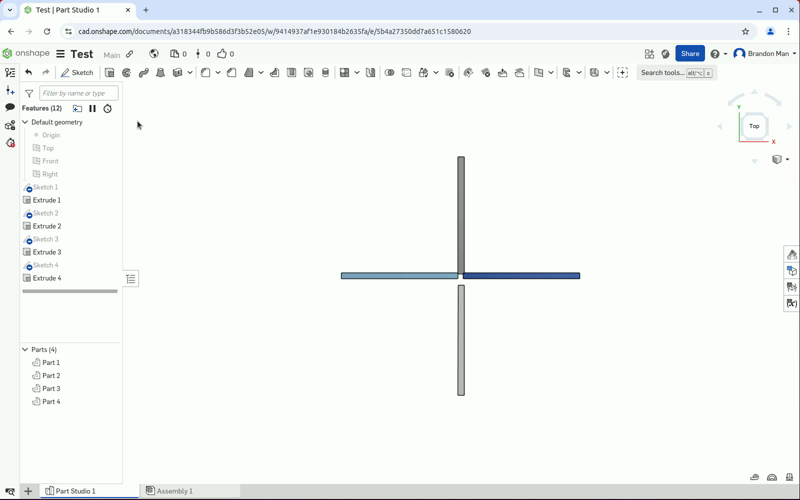
key(shift+h)
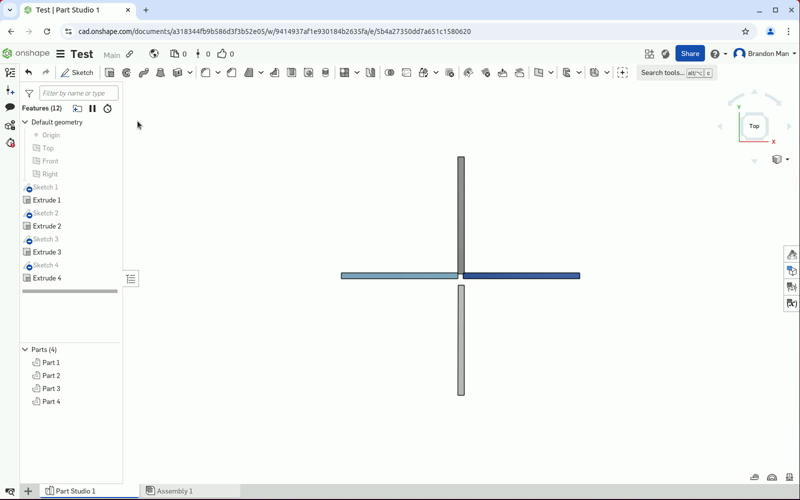
mouse_move(73, 189)
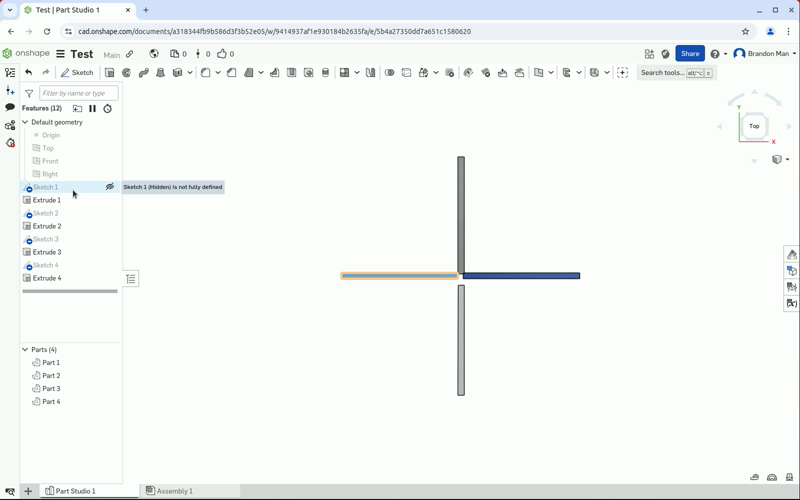
click(73, 189)
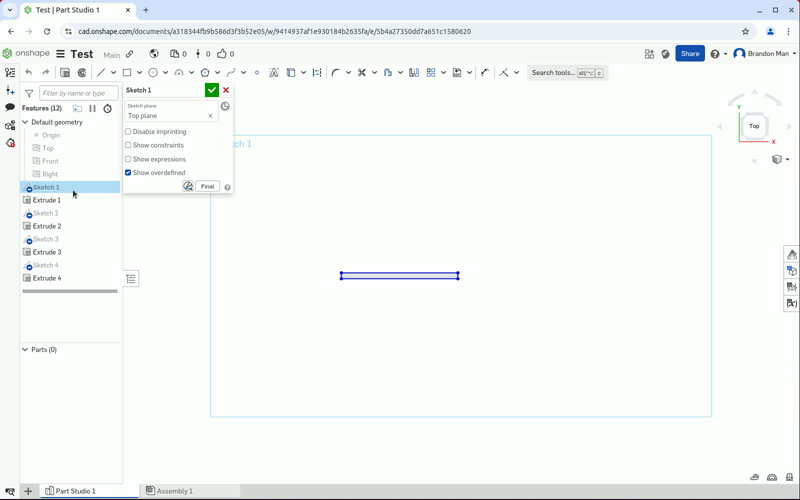
mouse_move(229, 92)
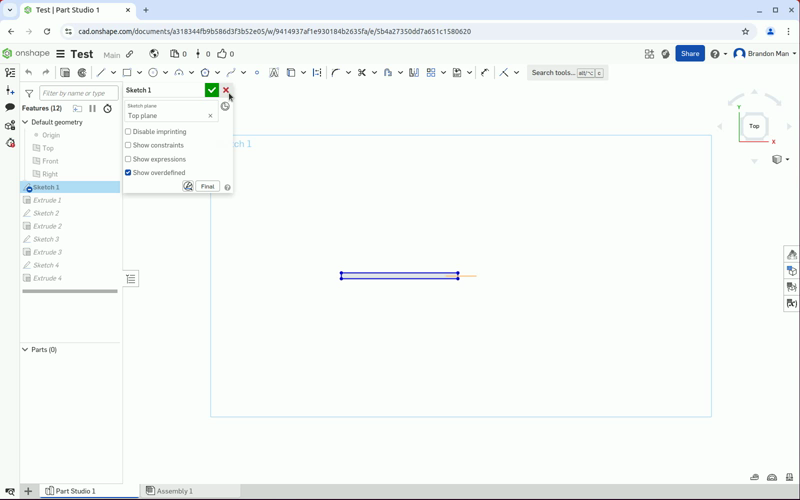
click(229, 92)
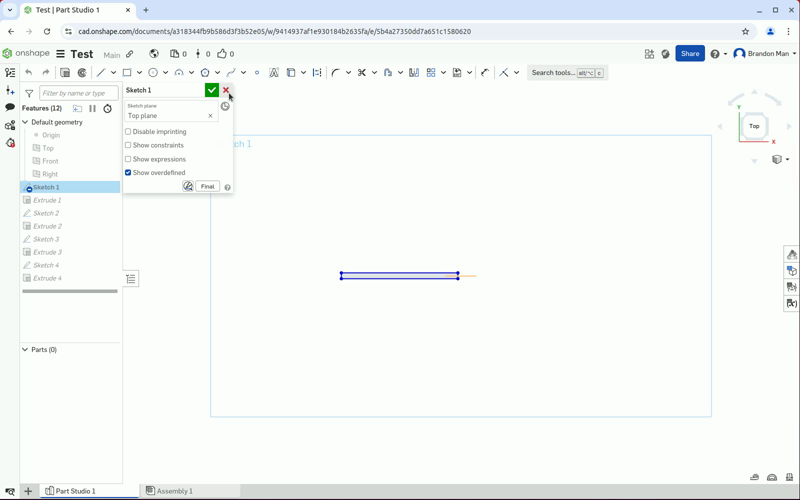
key(shift+s)
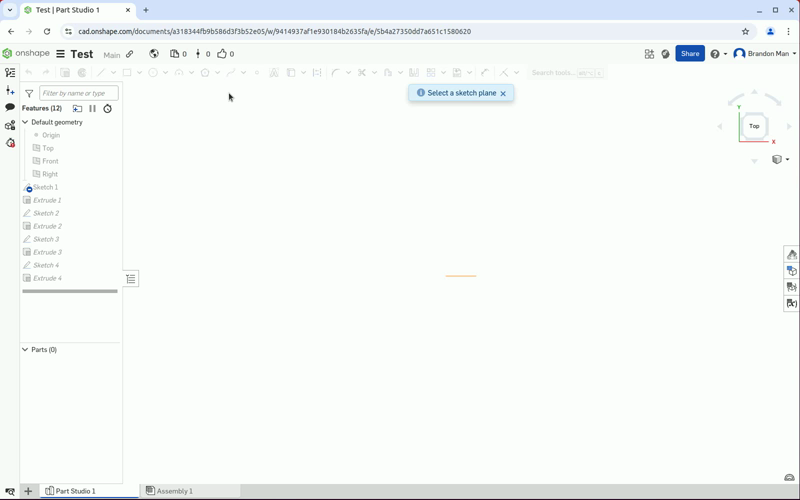
mouse_move(73, 150)
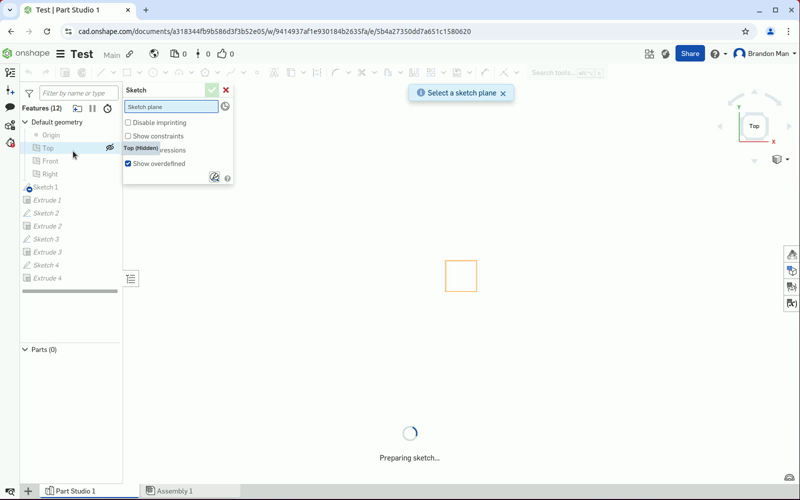
click(73, 150)
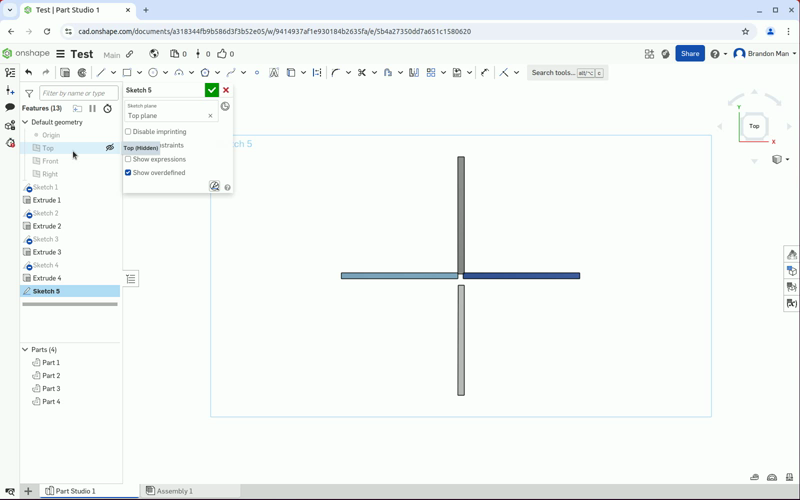
mouse_move(73, 352)
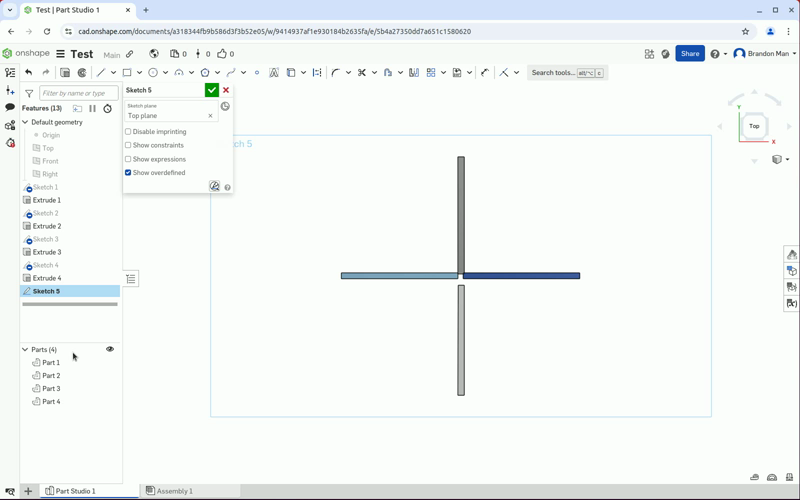
key(y)
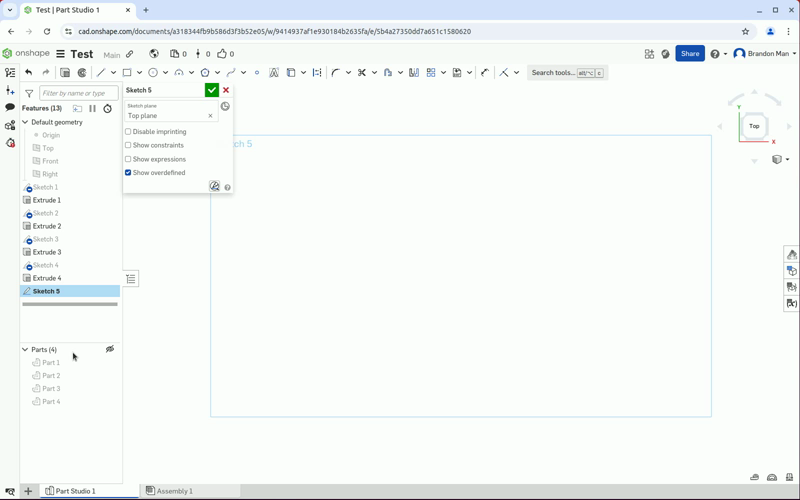
key(l)
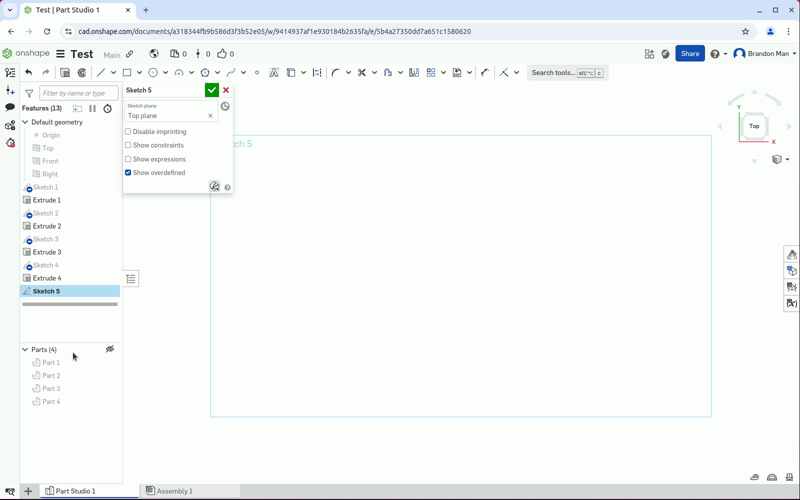
key_down(shift)
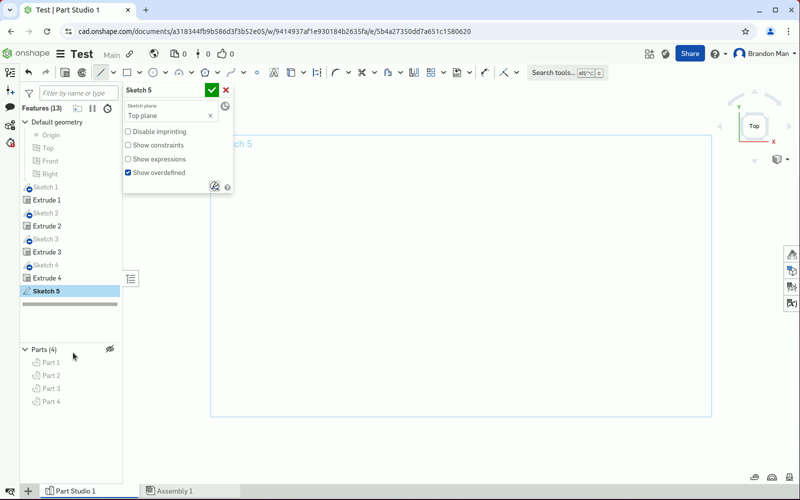
mouse_move(458, 285)
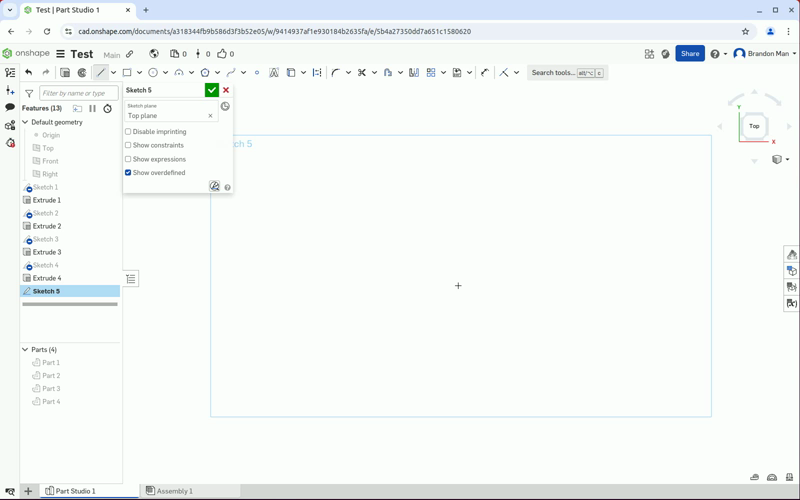
click(458, 285)
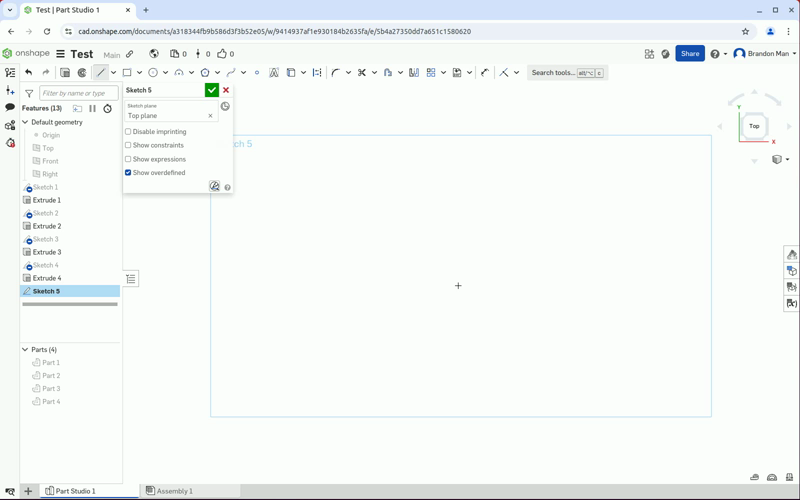
key_up(shift)
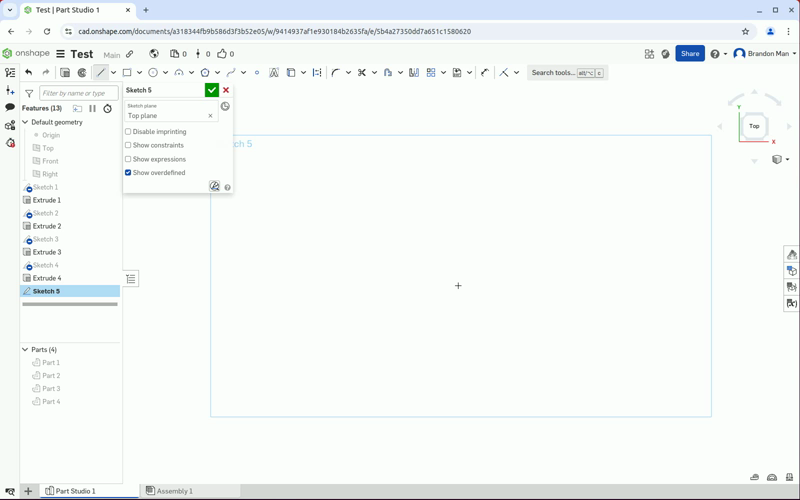
key_down(shift)
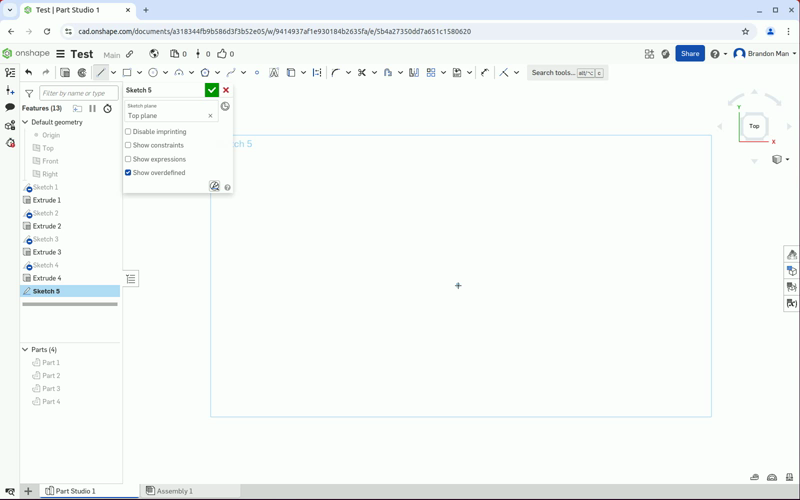
mouse_move(488, 285)
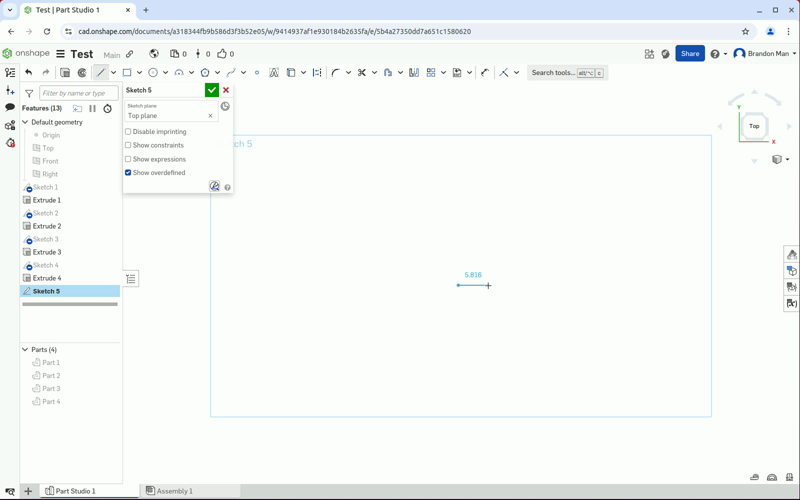
mouse_move(465, 285)
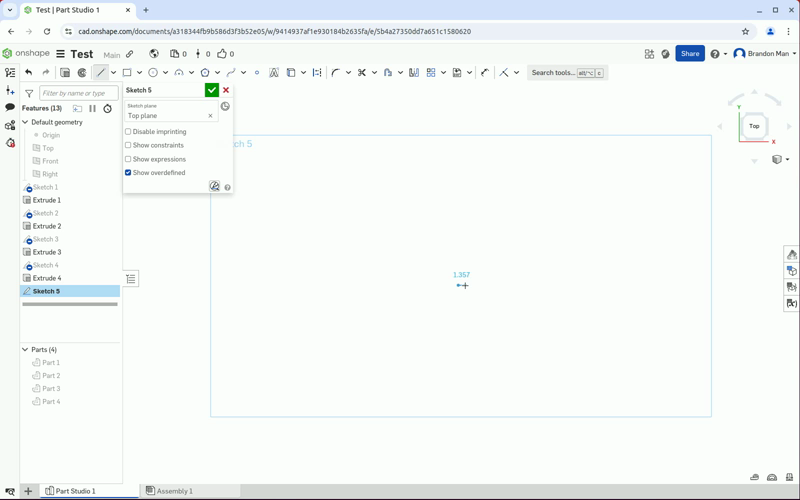
scroll(6)
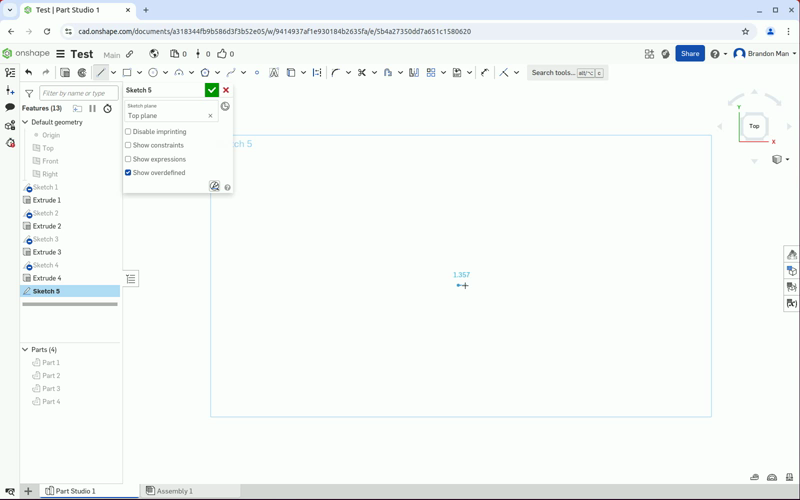
scroll(6)
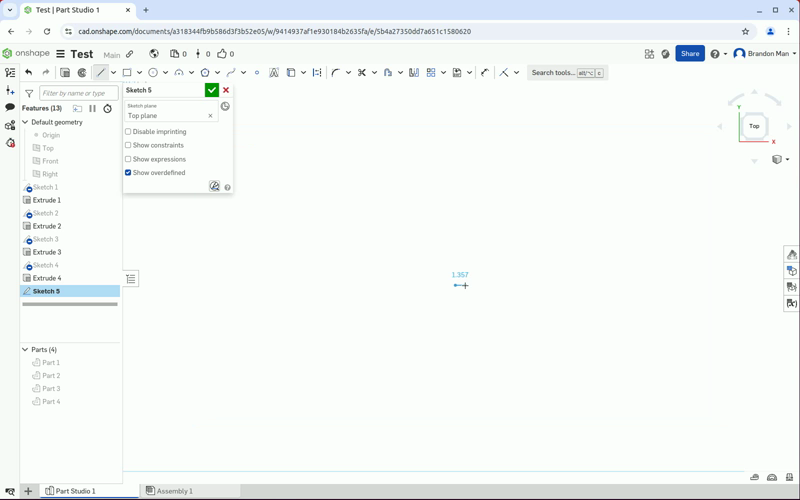
scroll(6)
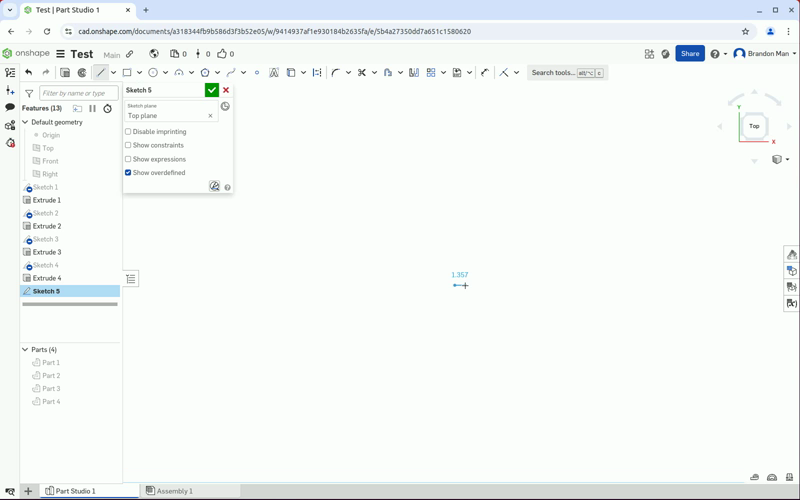
scroll(6)
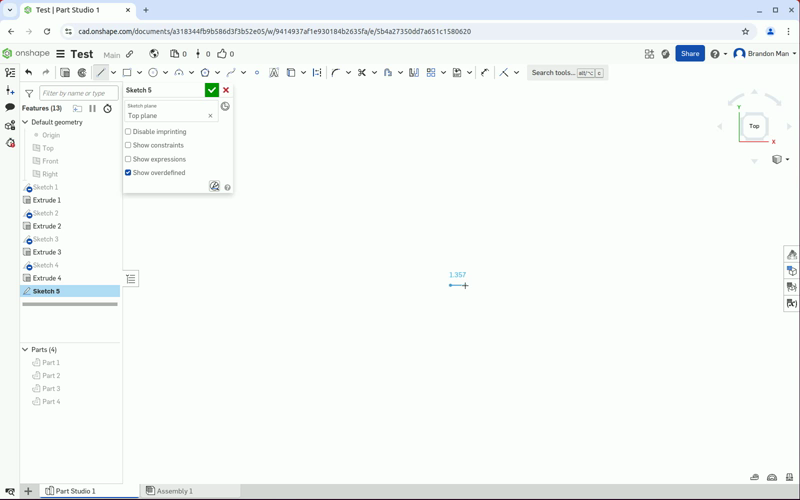
scroll(6)
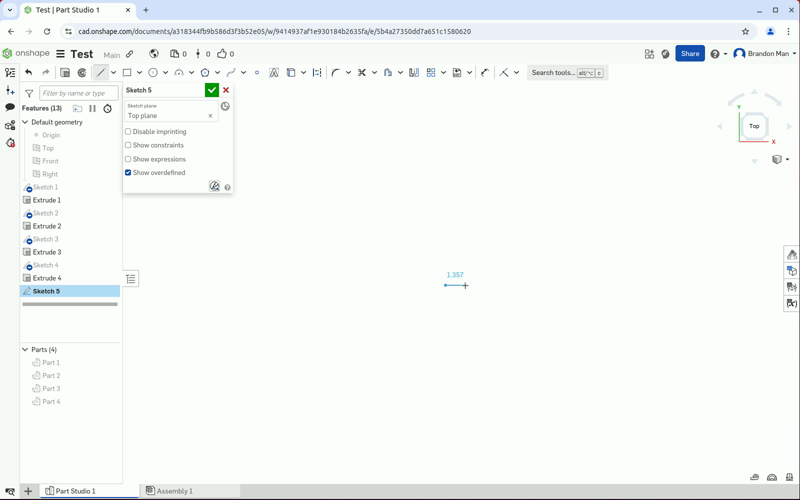
scroll(6)
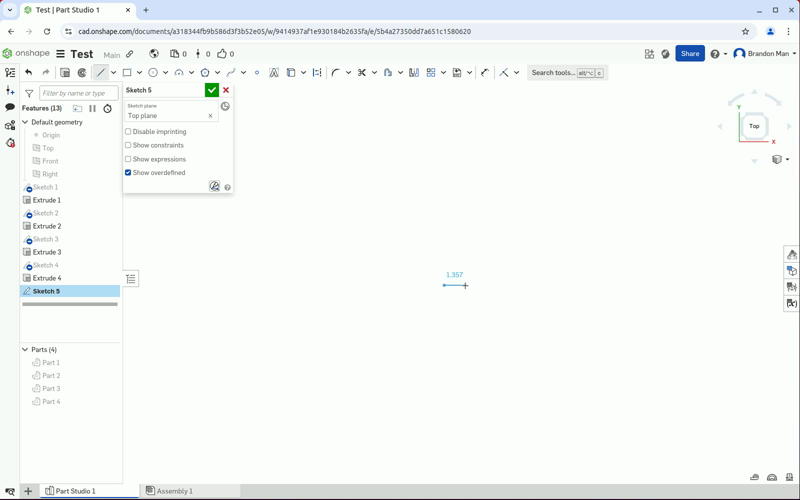
scroll(6)
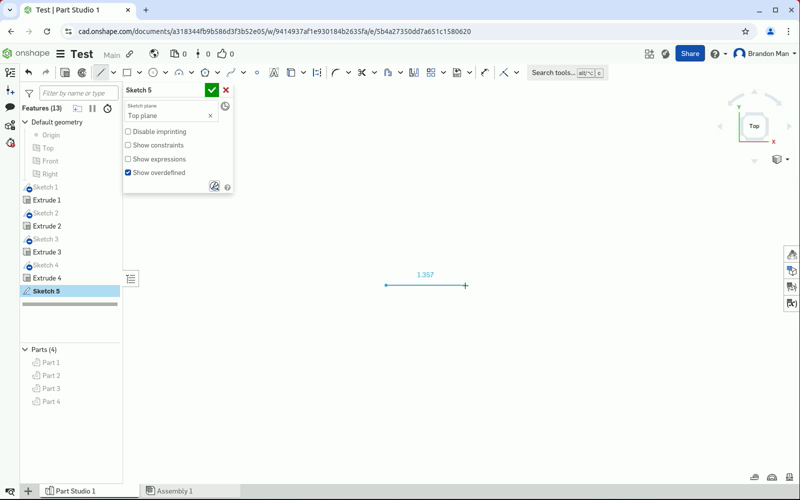
click(465, 285)
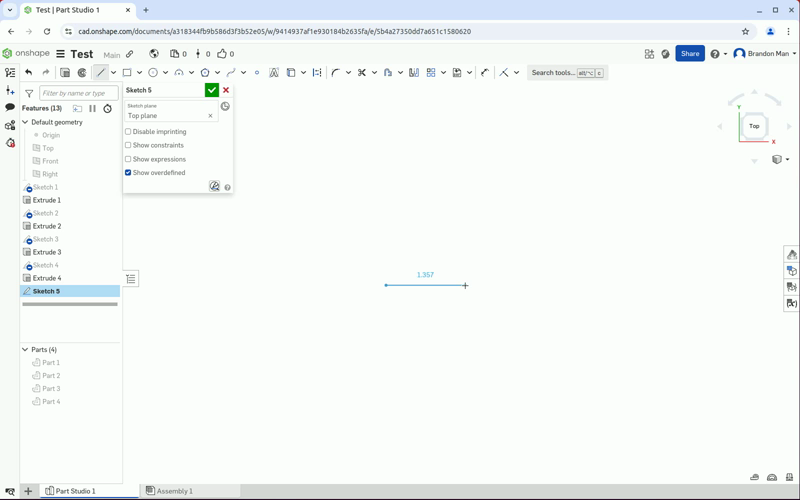
scroll(-6)
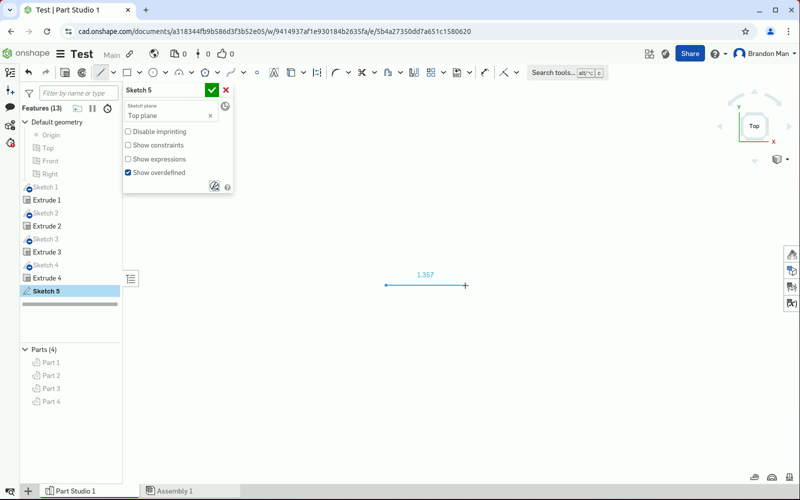
scroll(-6)
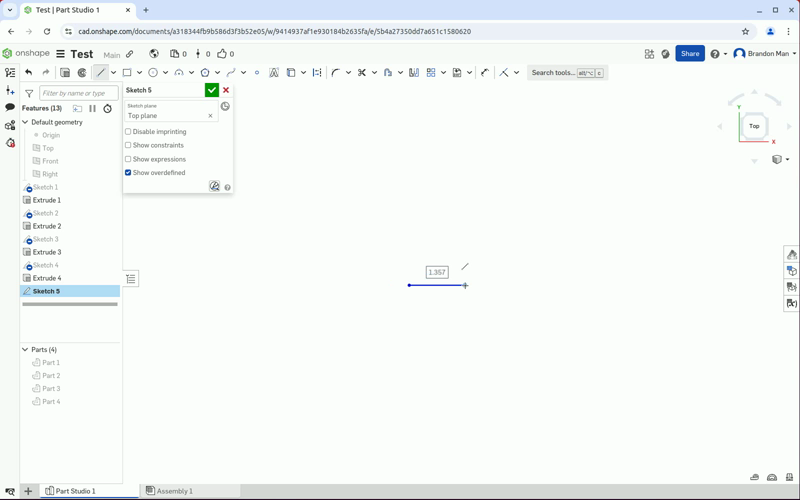
scroll(-6)
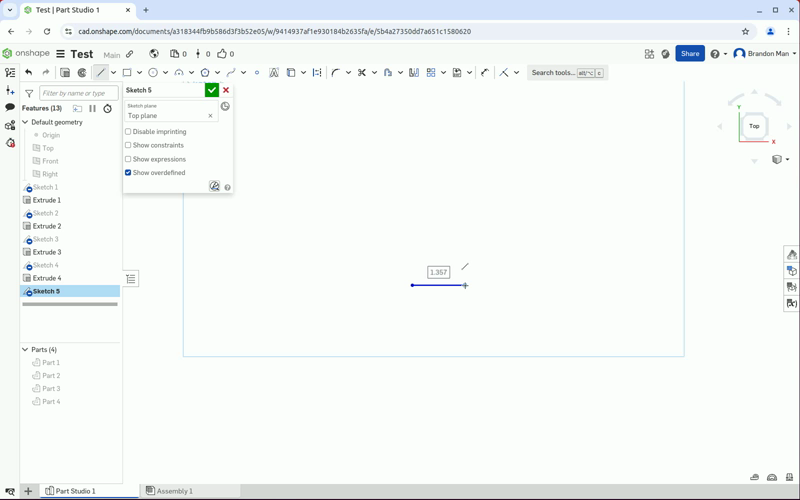
scroll(-6)
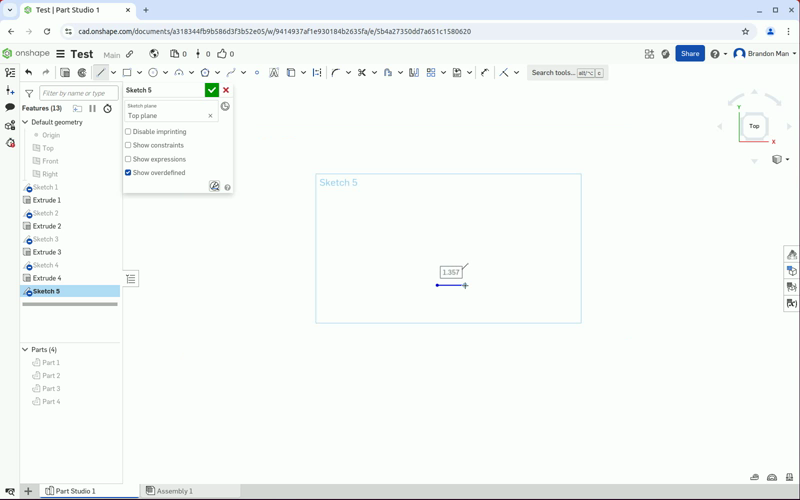
scroll(-6)
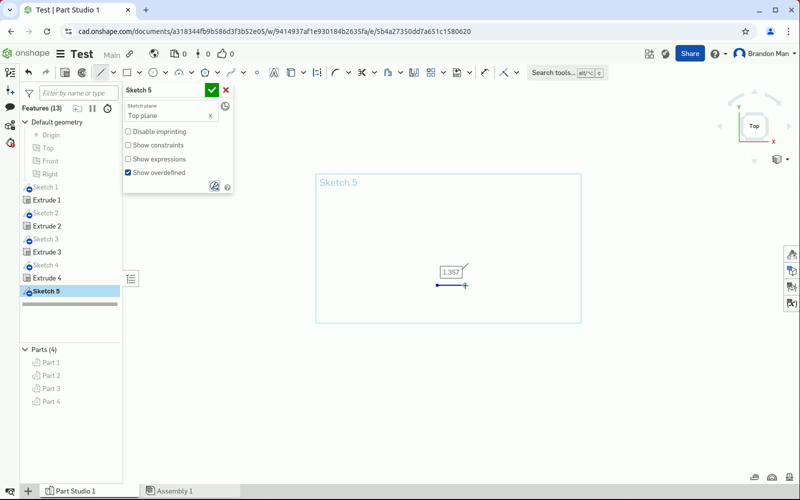
scroll(-6)
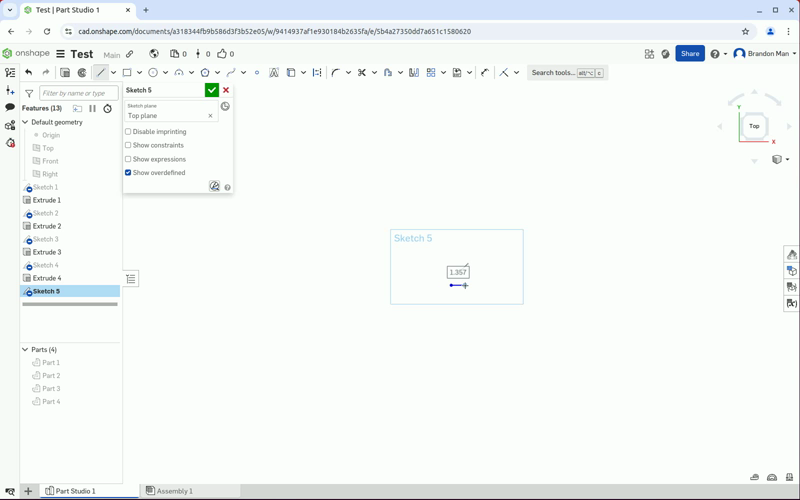
scroll(-6)
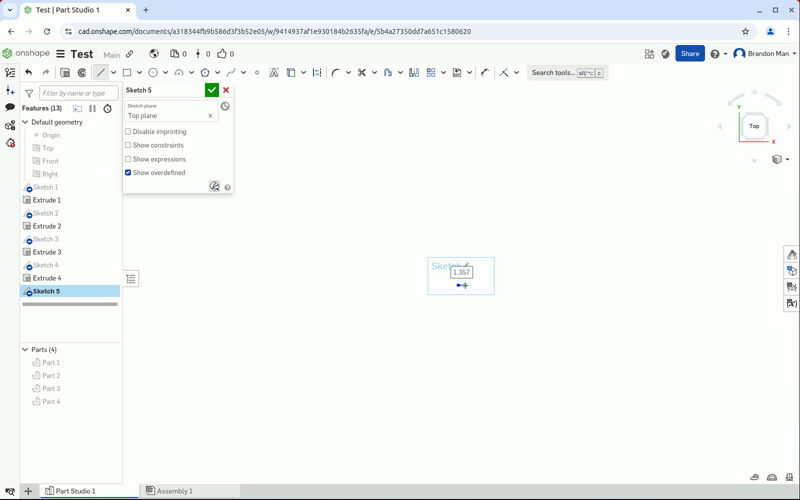
key_up(shift)
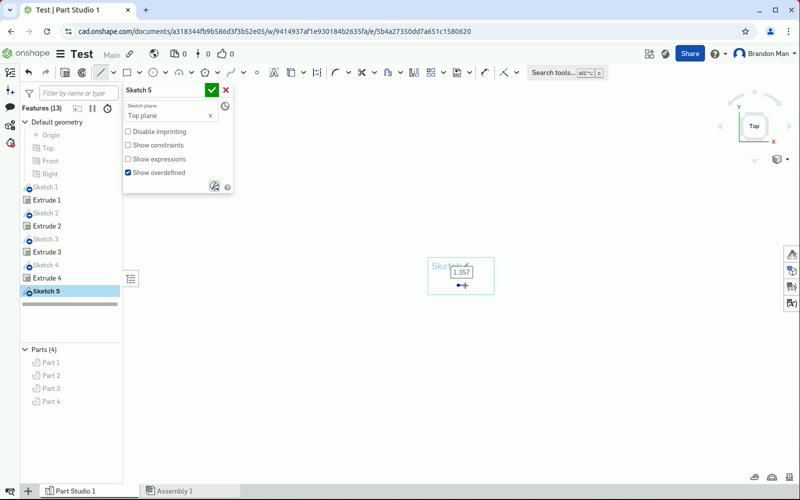
key_down(shift)
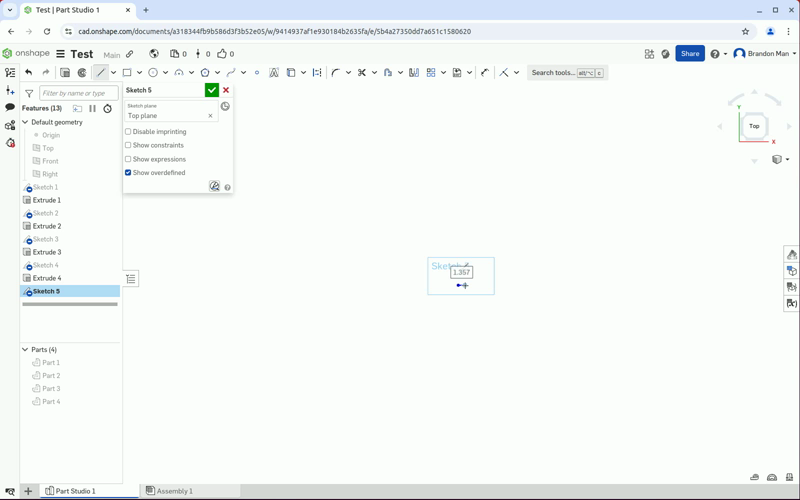
mouse_move(495, 285)
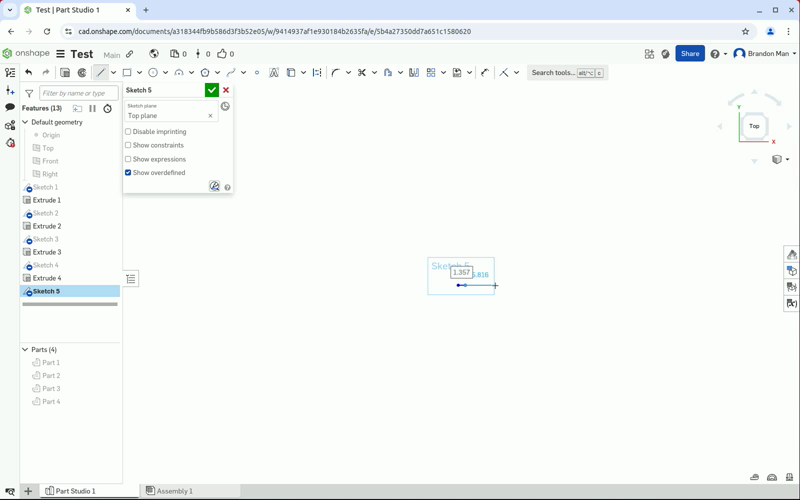
mouse_move(465, 278)
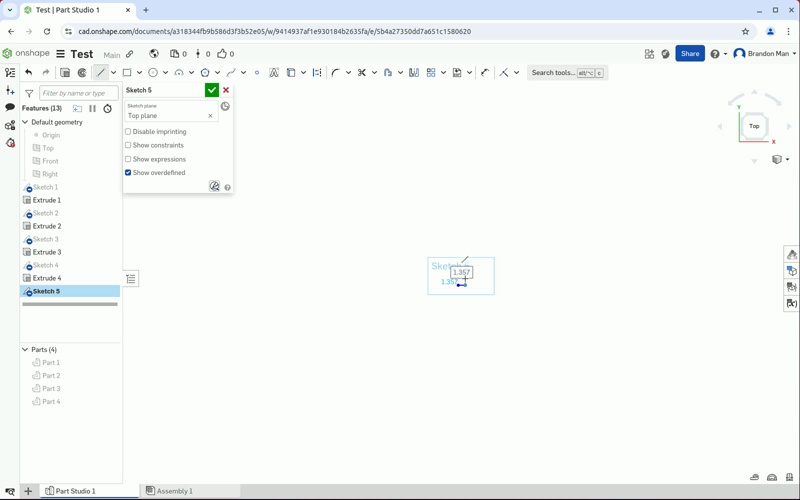
scroll(6)
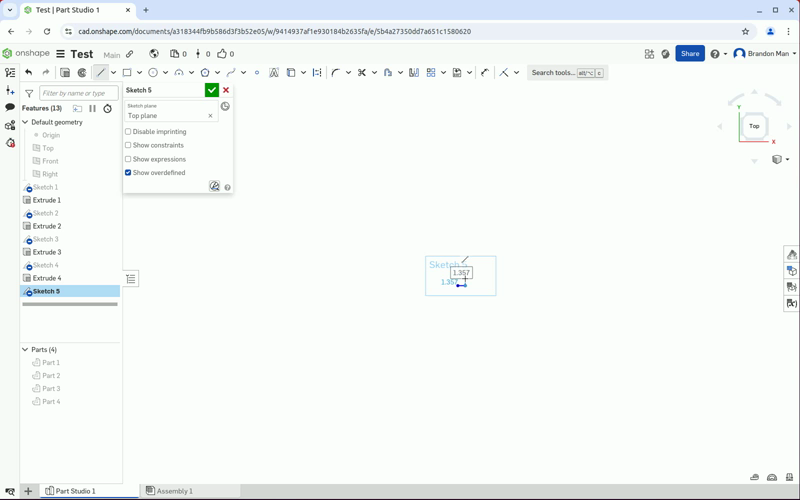
scroll(6)
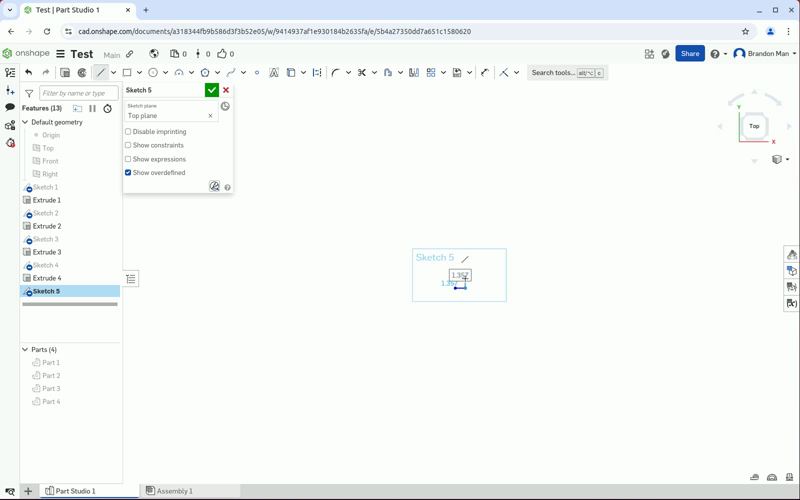
scroll(6)
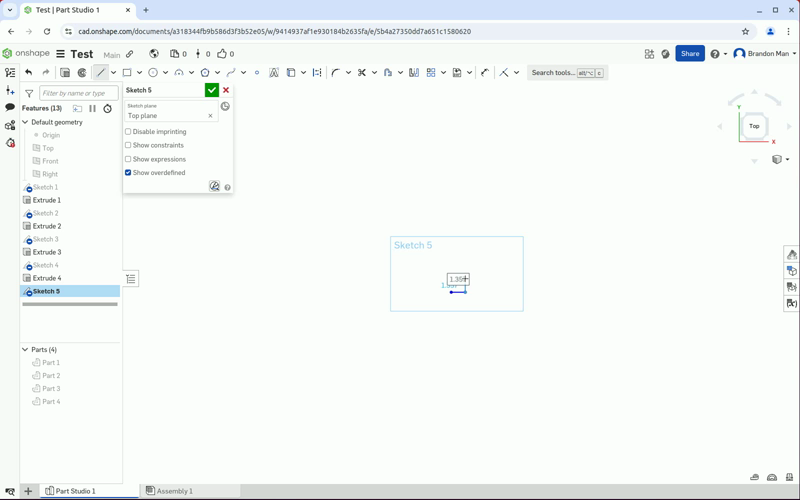
scroll(6)
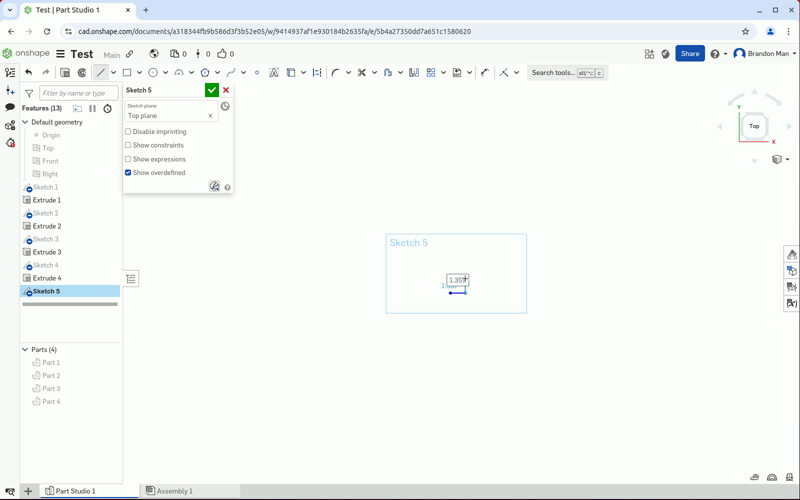
scroll(6)
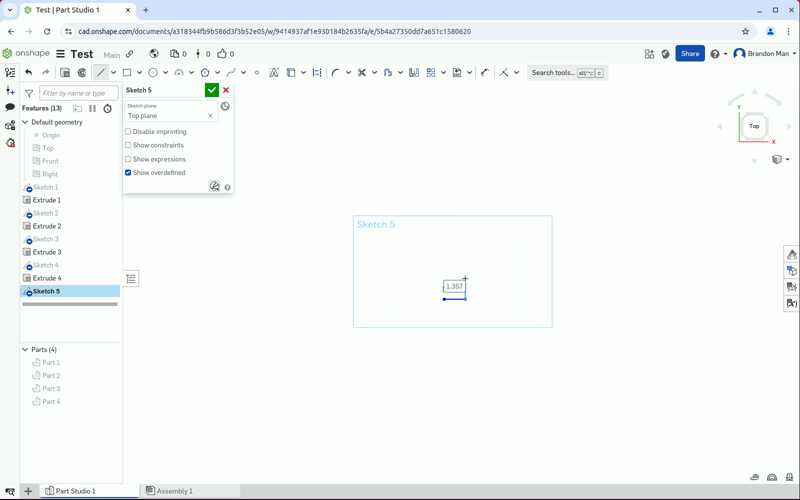
scroll(6)
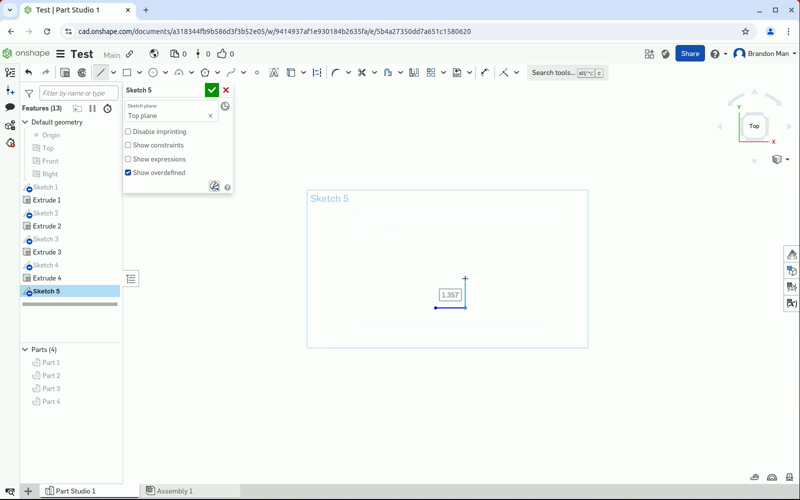
scroll(6)
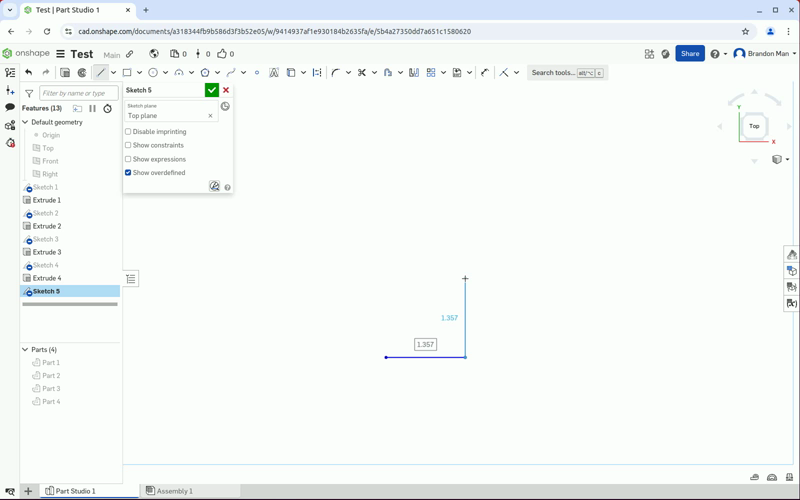
click(465, 278)
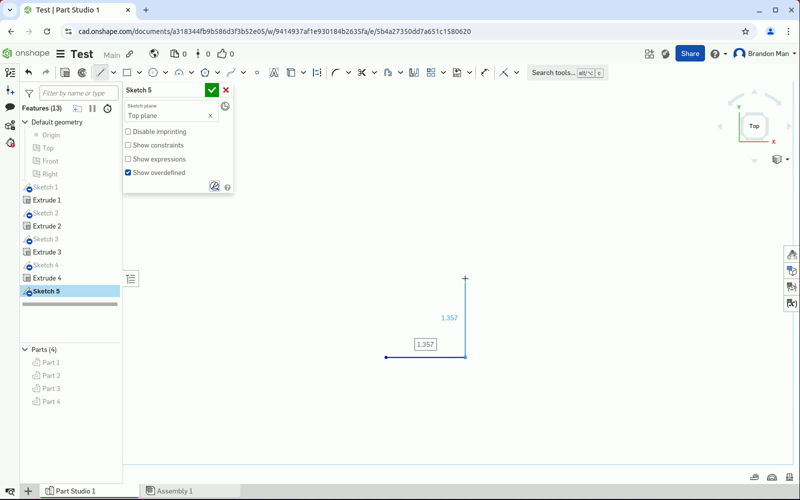
scroll(-6)
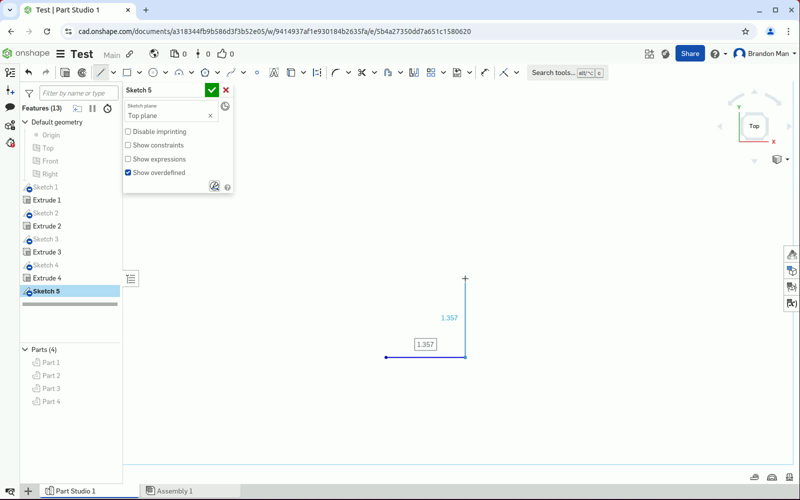
scroll(-6)
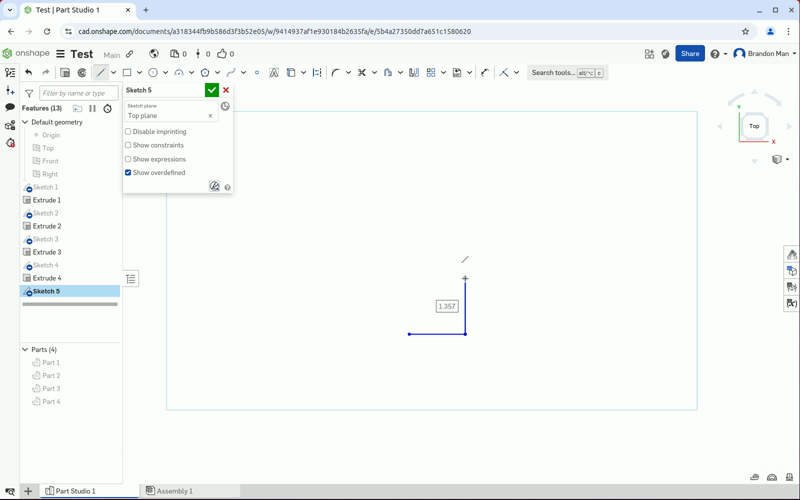
scroll(-6)
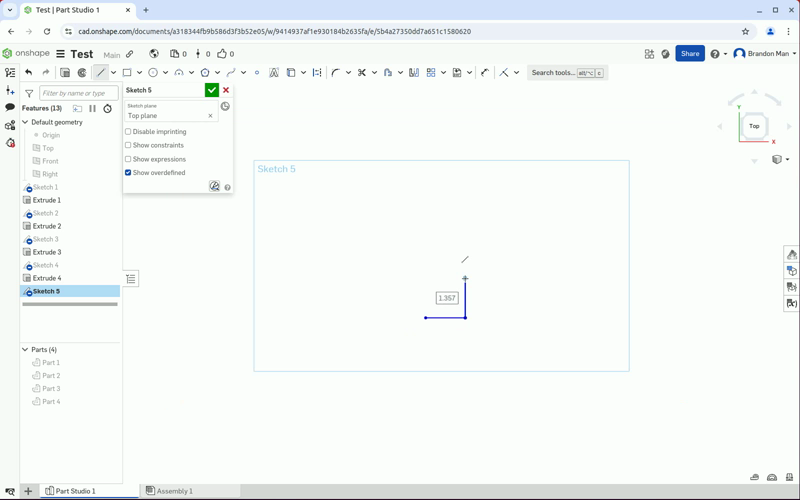
scroll(-6)
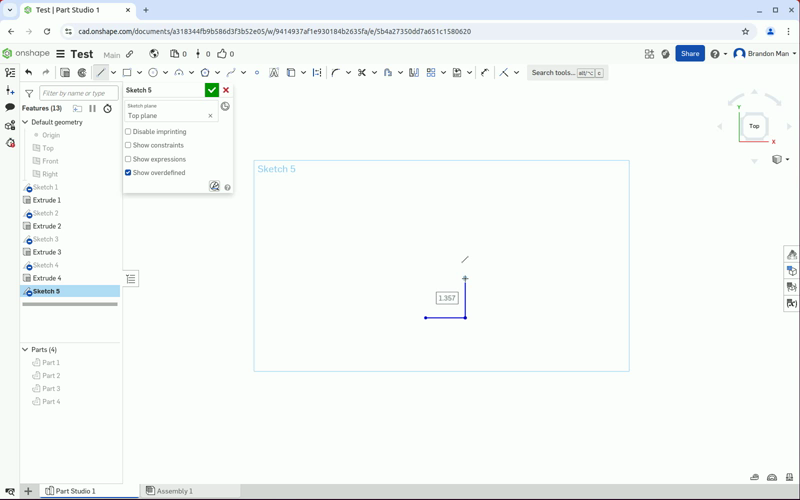
scroll(-6)
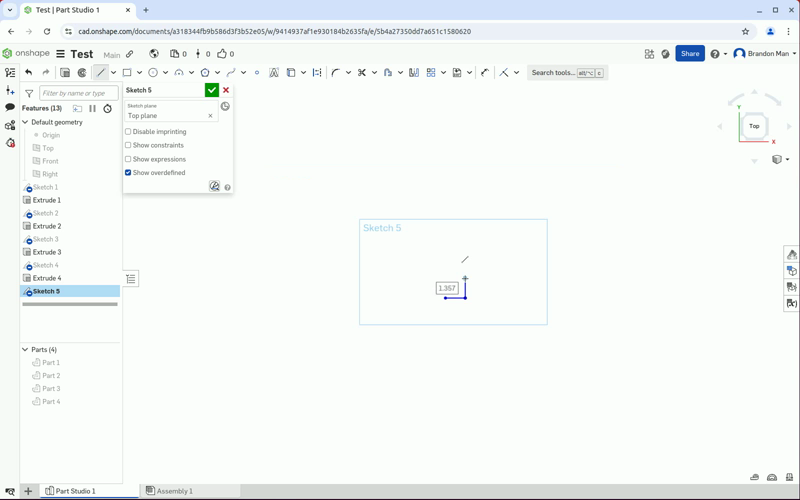
scroll(-6)
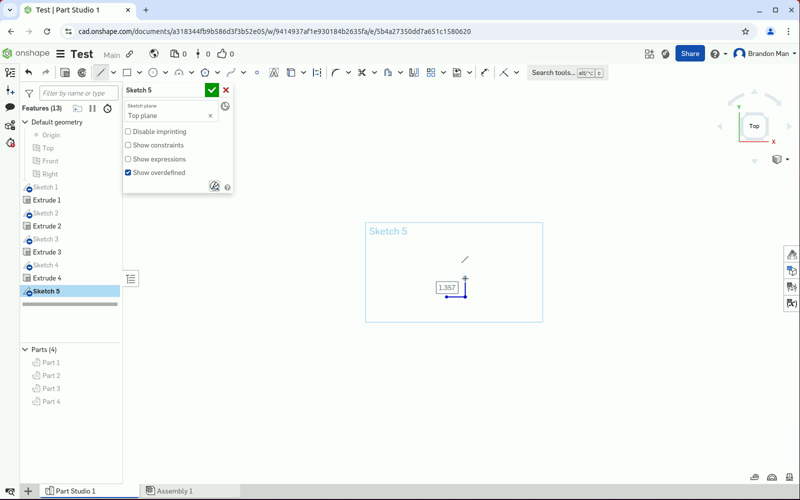
scroll(-6)
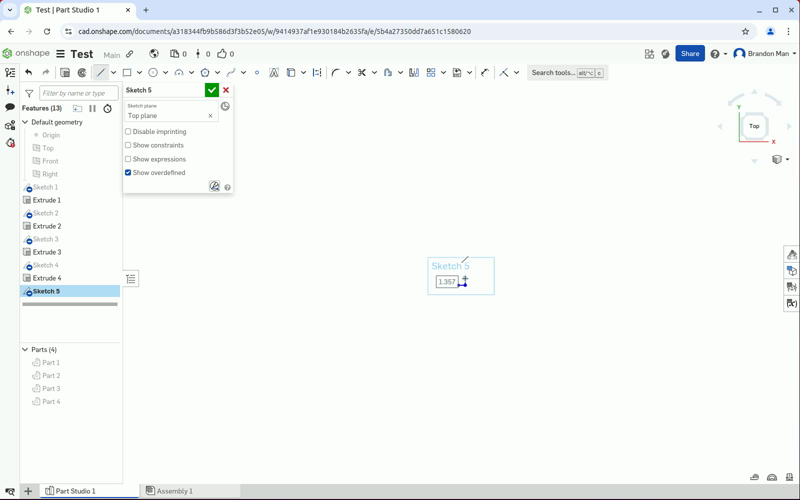
key_up(shift)
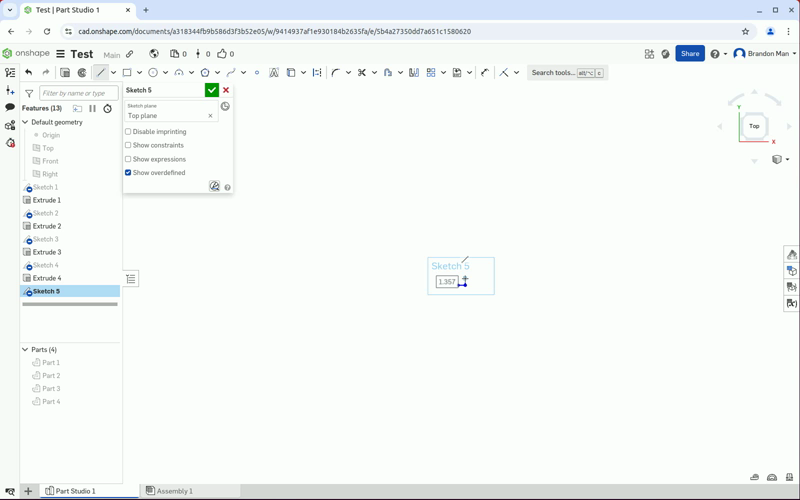
key_down(shift)
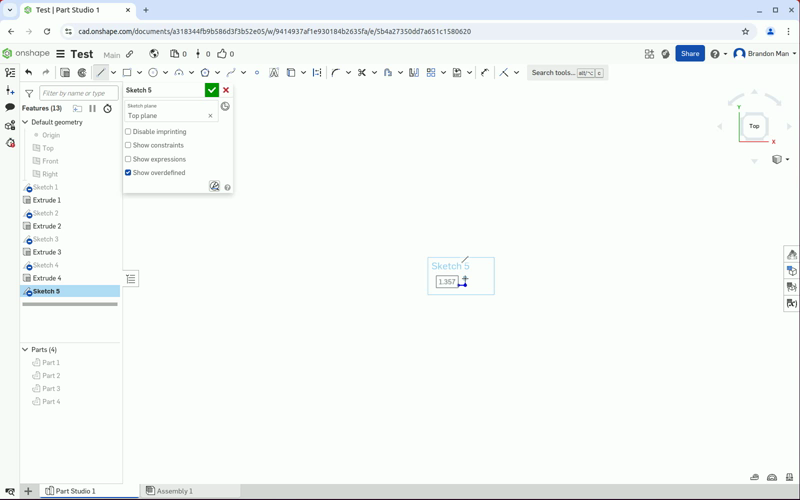
mouse_move(495, 278)
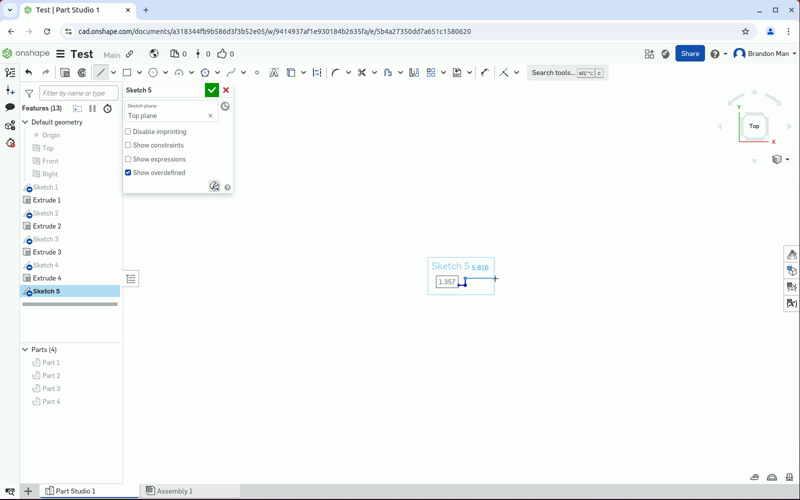
mouse_move(458, 278)
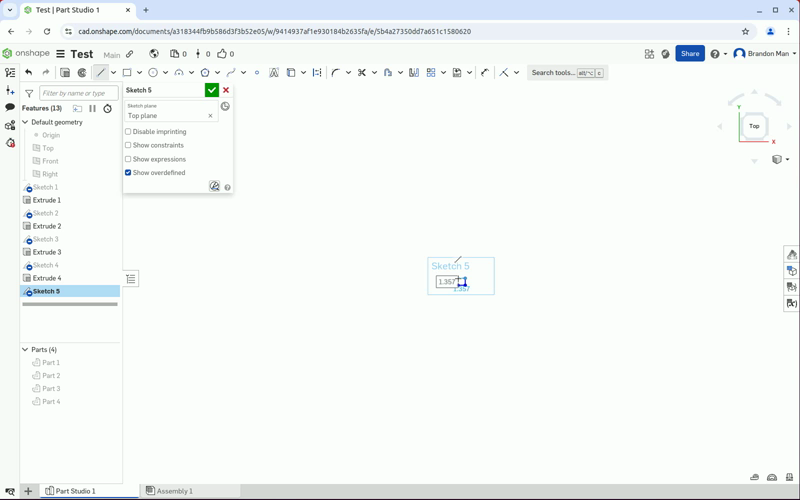
scroll(6)
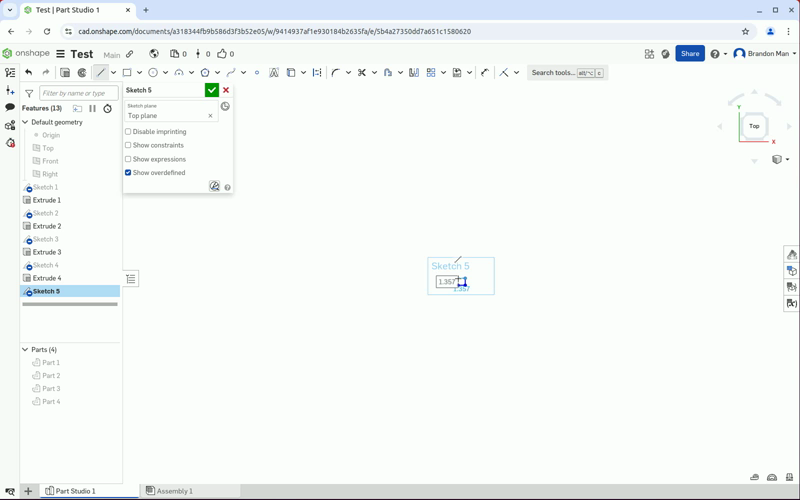
scroll(6)
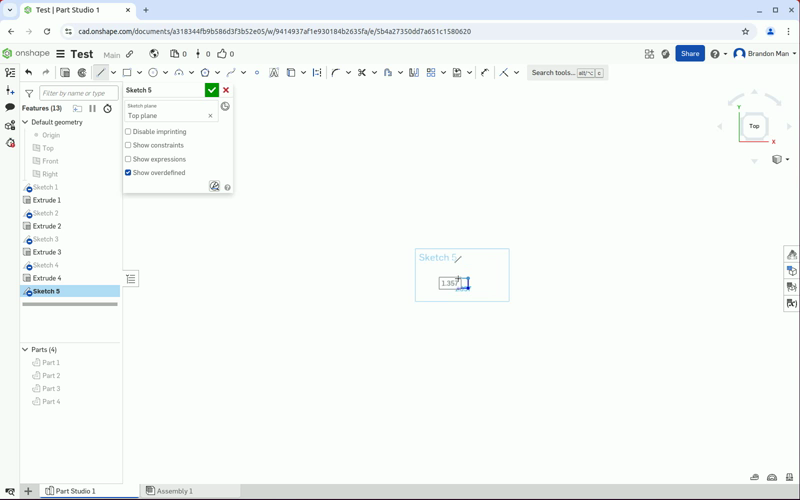
scroll(6)
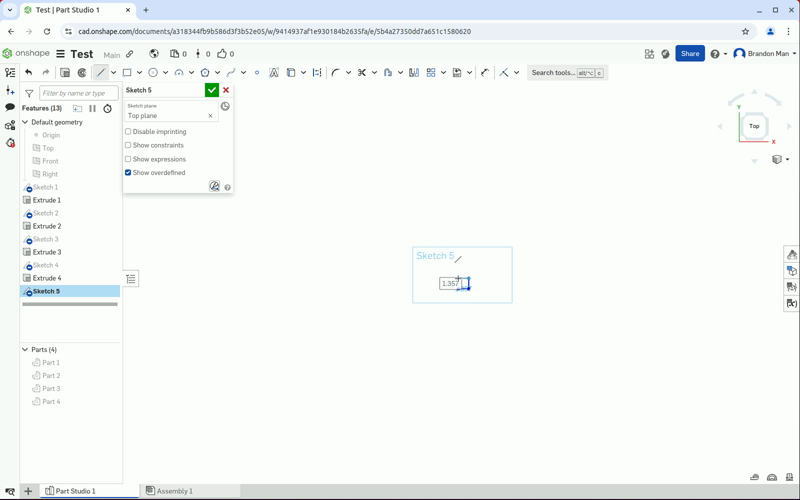
scroll(6)
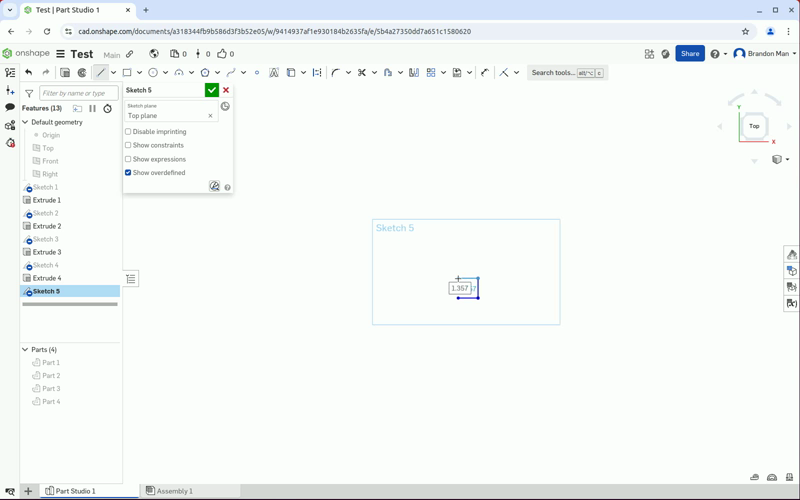
scroll(6)
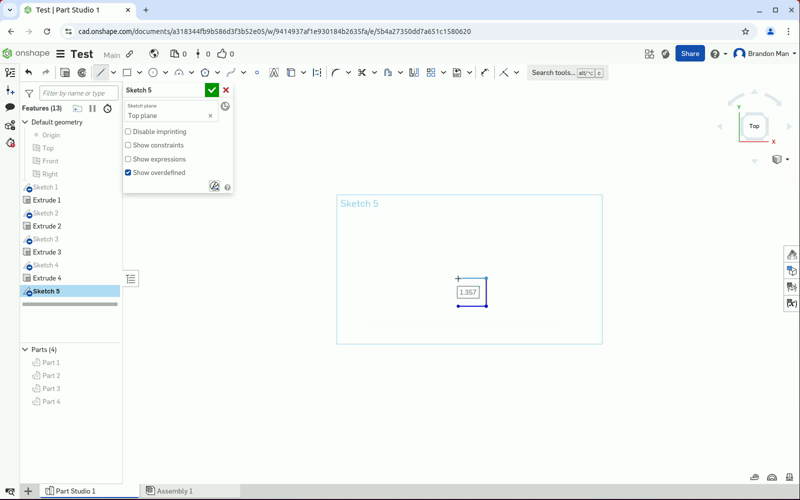
scroll(6)
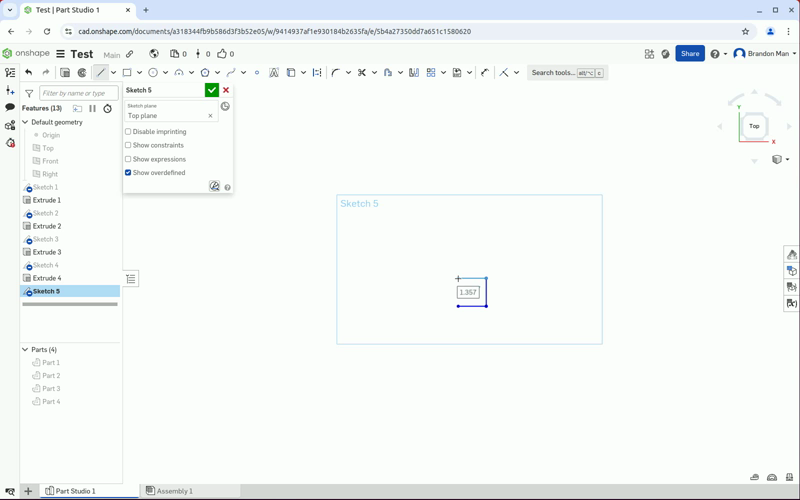
scroll(6)
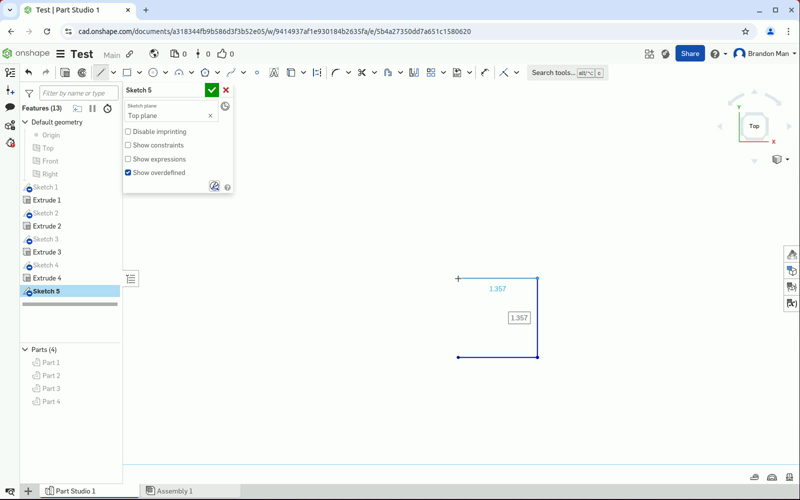
click(458, 278)
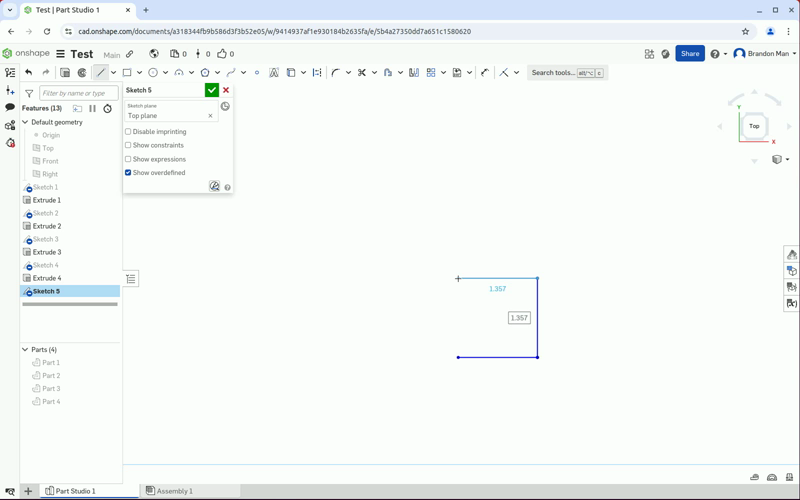
scroll(-6)
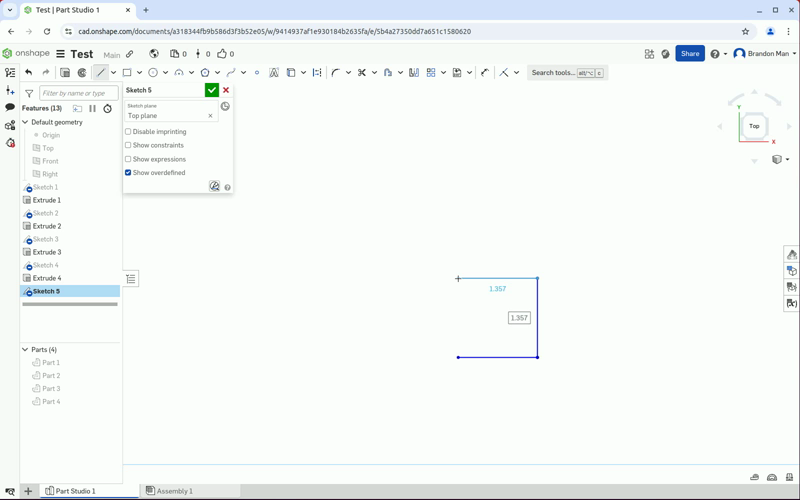
scroll(-6)
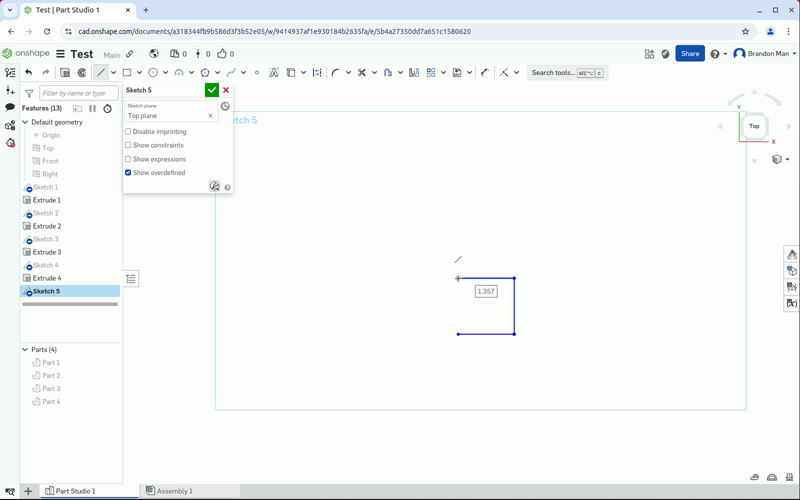
scroll(-6)
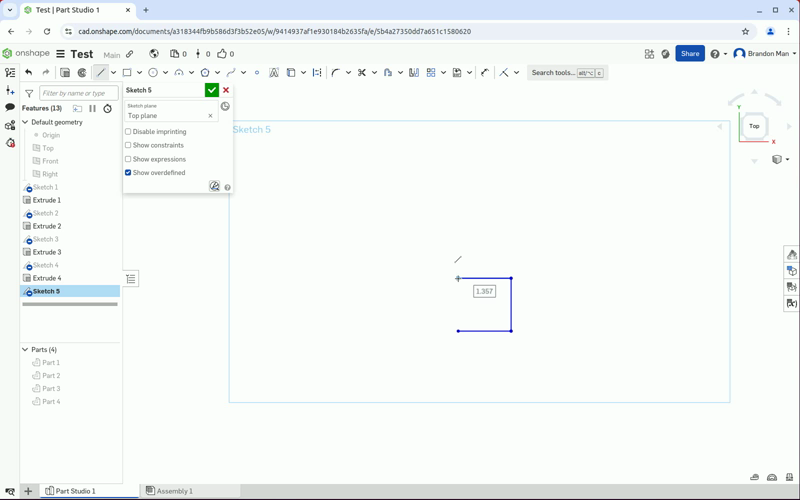
scroll(-6)
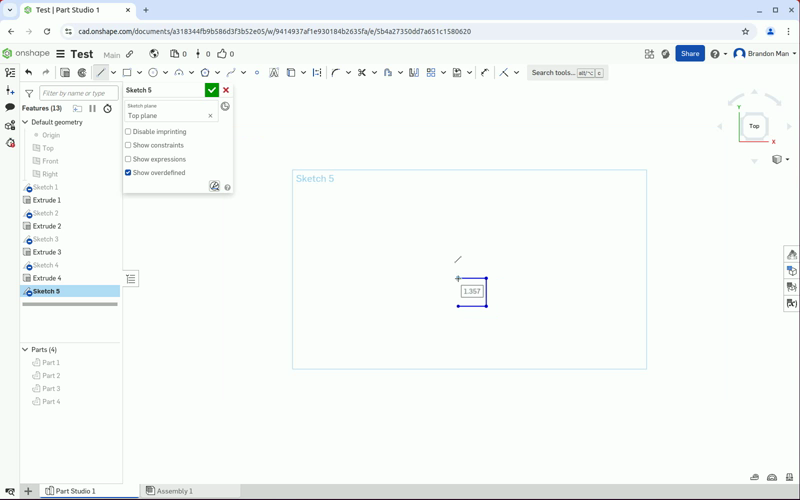
scroll(-6)
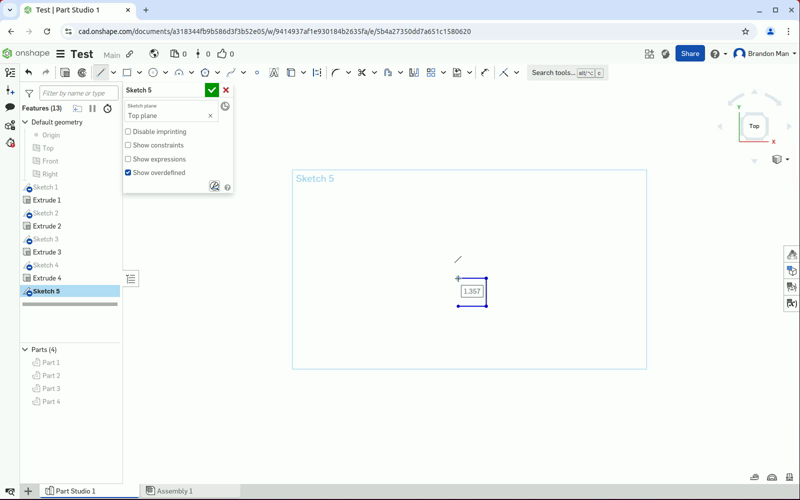
scroll(-6)
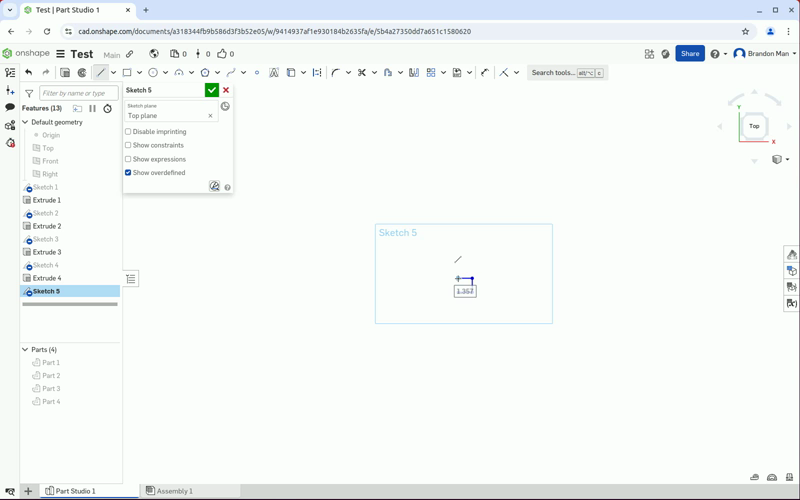
scroll(-6)
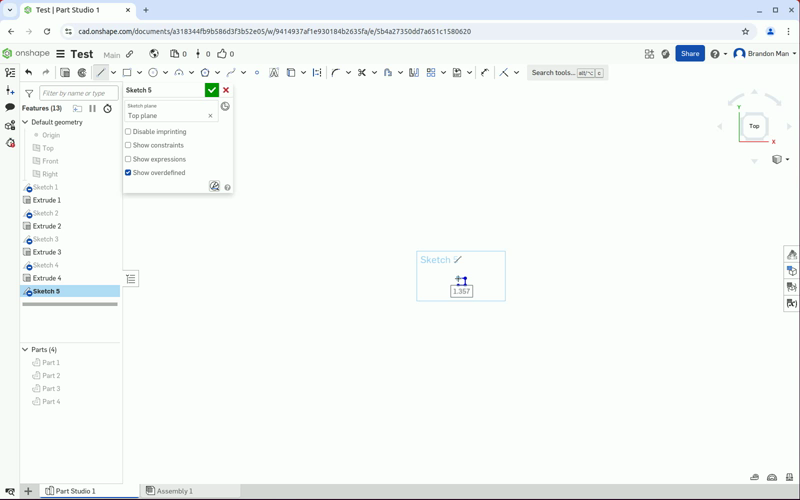
key_up(shift)
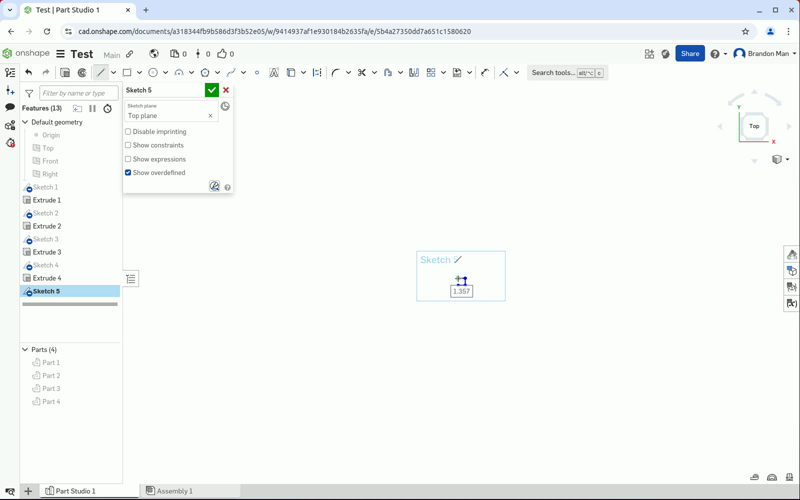
mouse_move(488, 278)
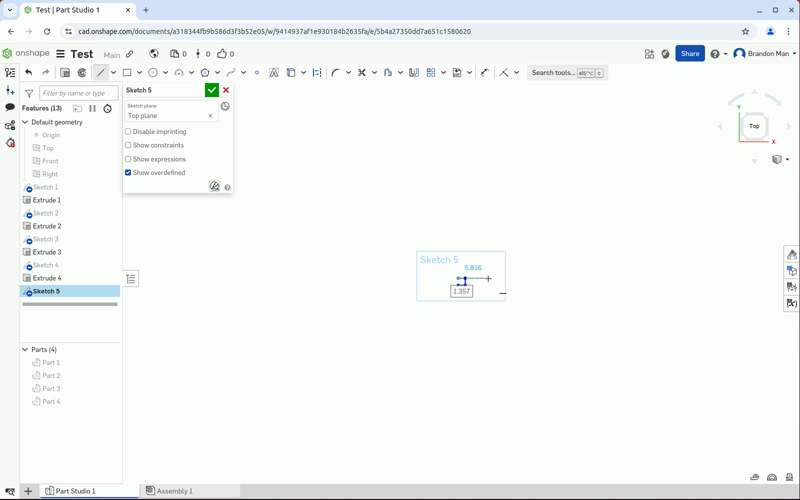
key_down(shift)
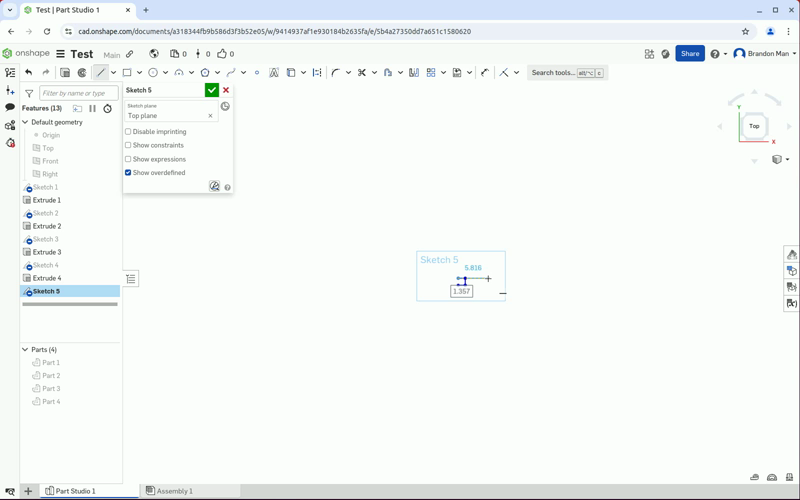
mouse_move(458, 285)
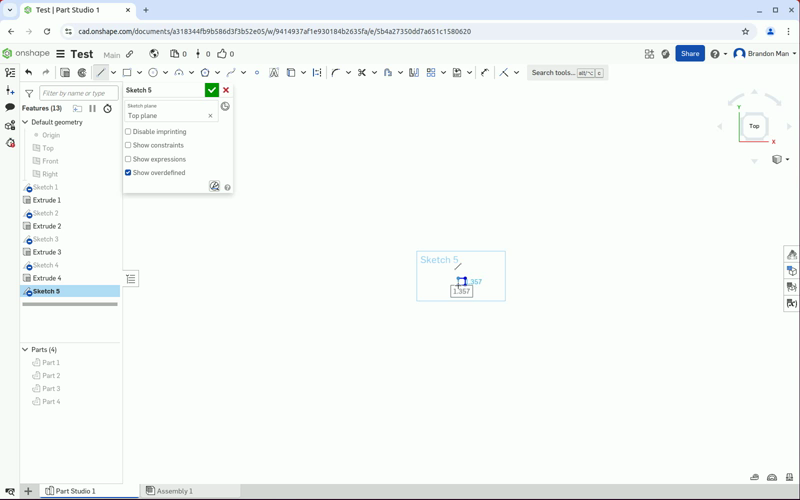
scroll(6)
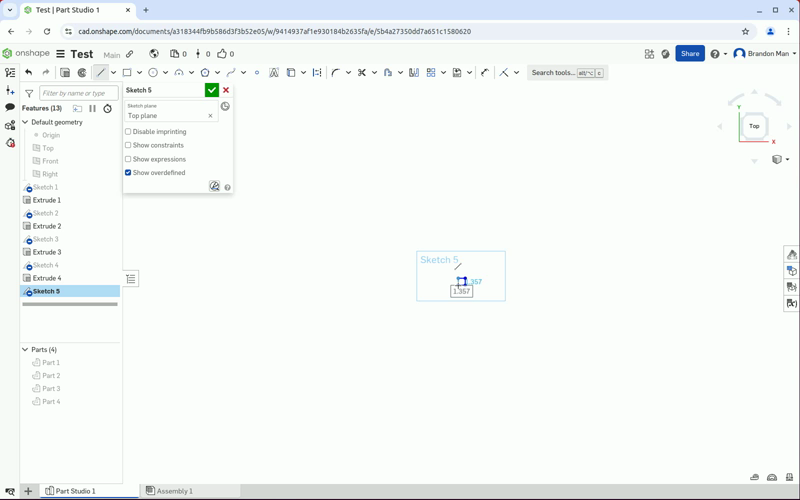
scroll(6)
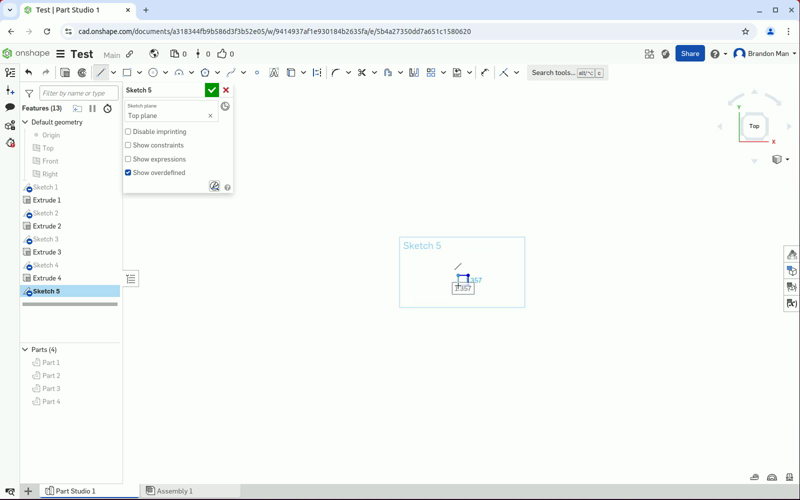
scroll(6)
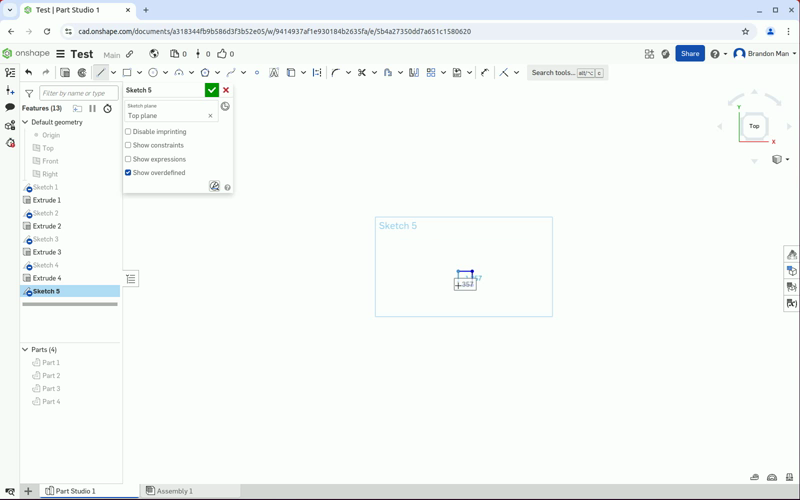
scroll(6)
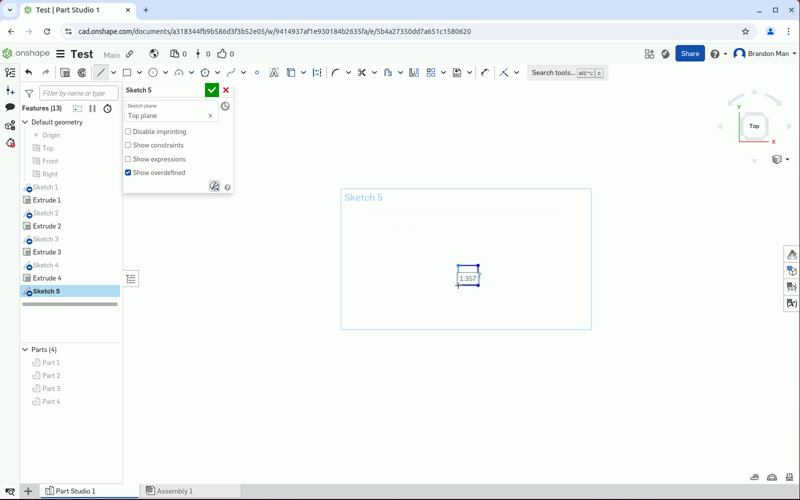
scroll(6)
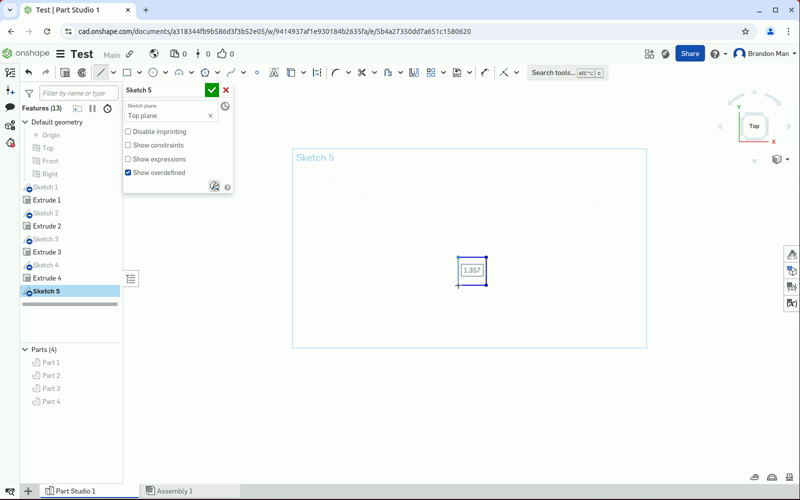
scroll(6)
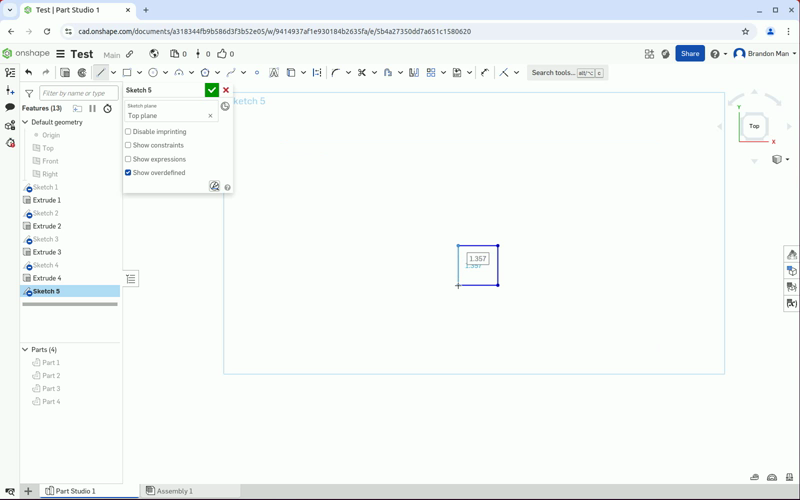
scroll(6)
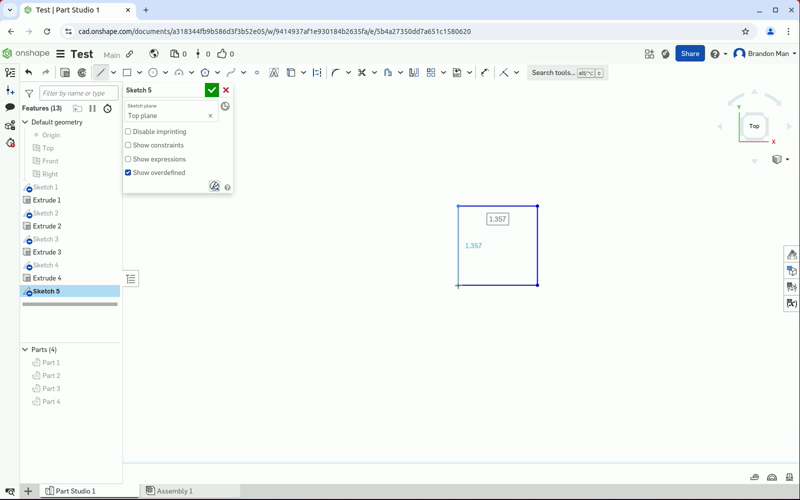
key_up(shift)
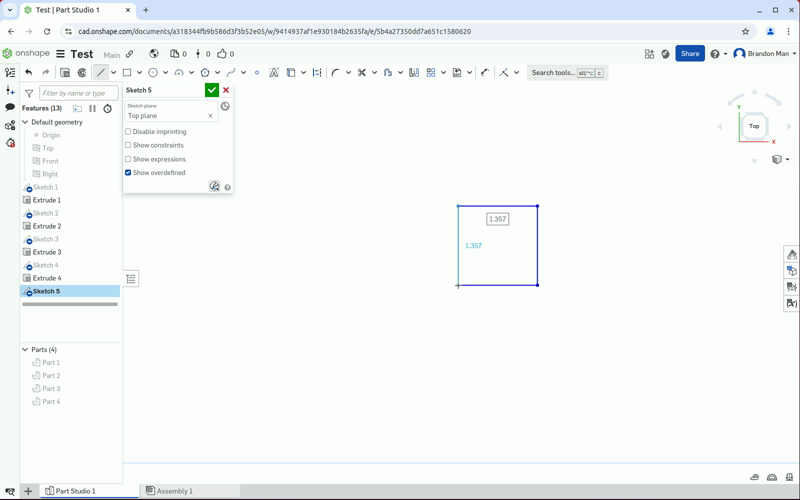
click(458, 285)
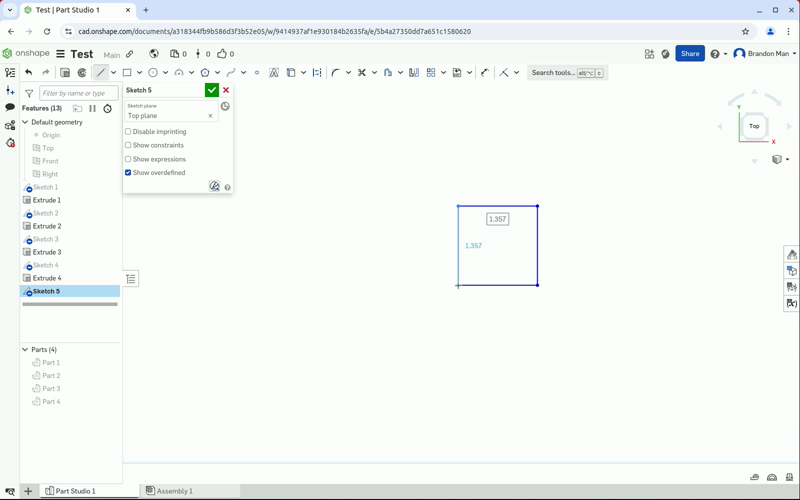
scroll(-6)
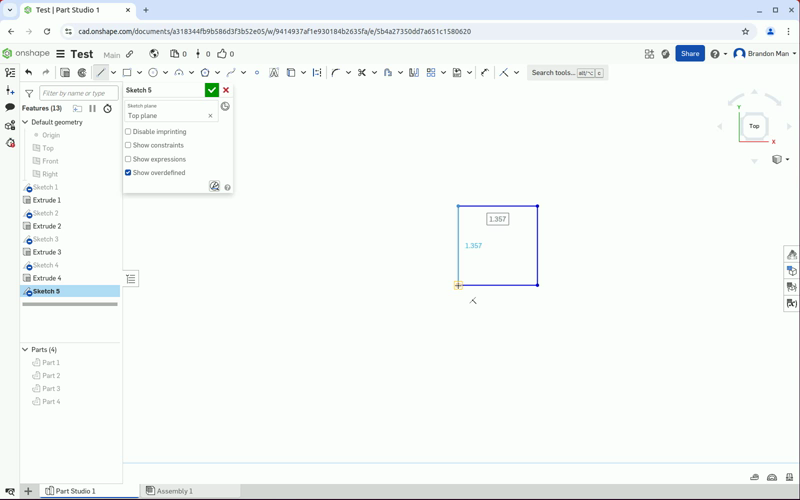
scroll(-6)
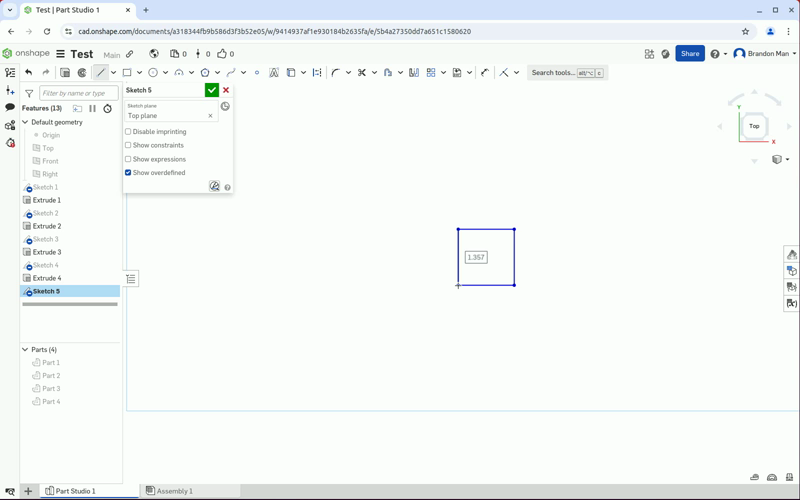
scroll(-6)
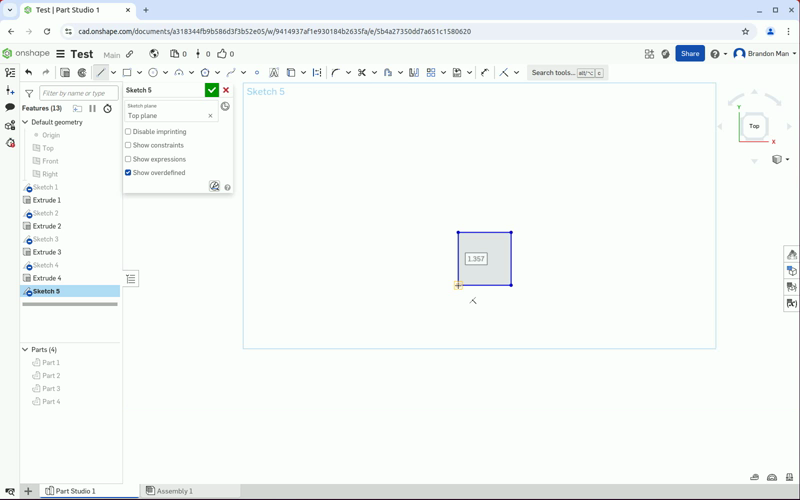
scroll(-6)
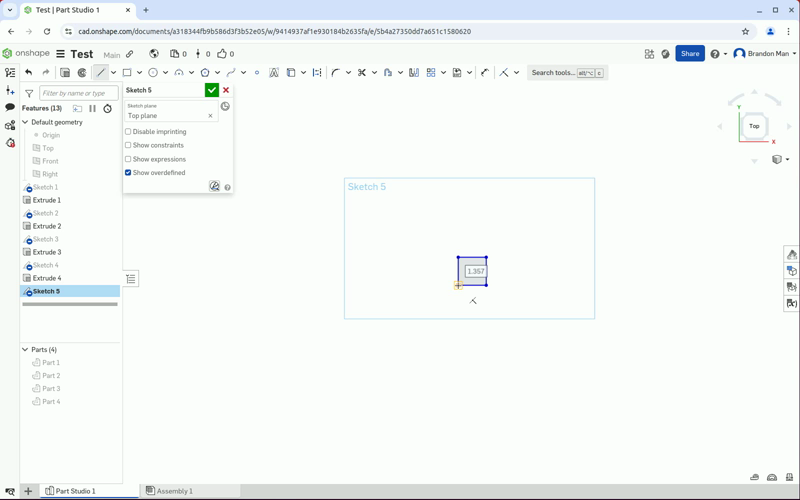
scroll(-6)
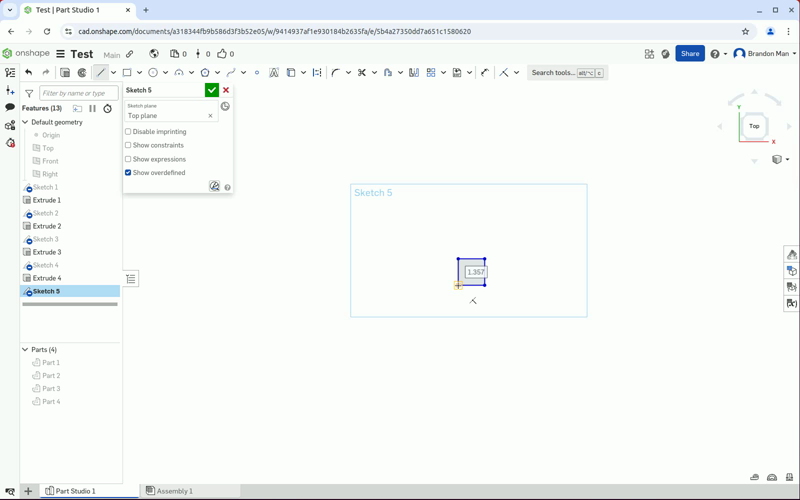
scroll(-6)
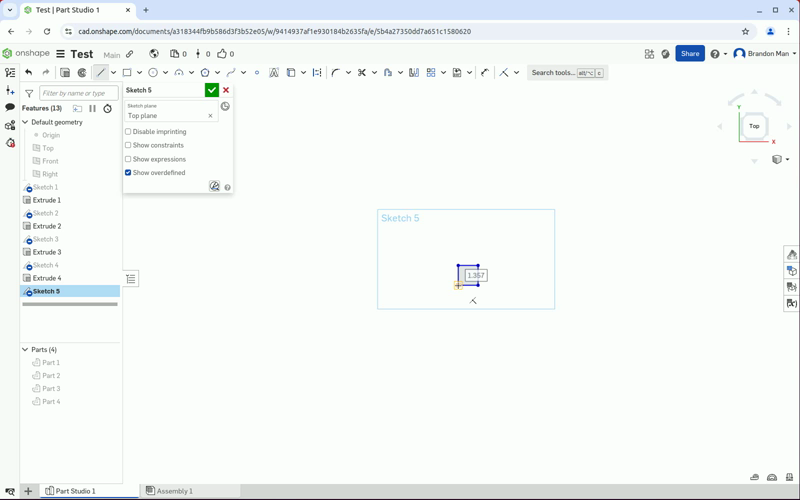
scroll(-6)
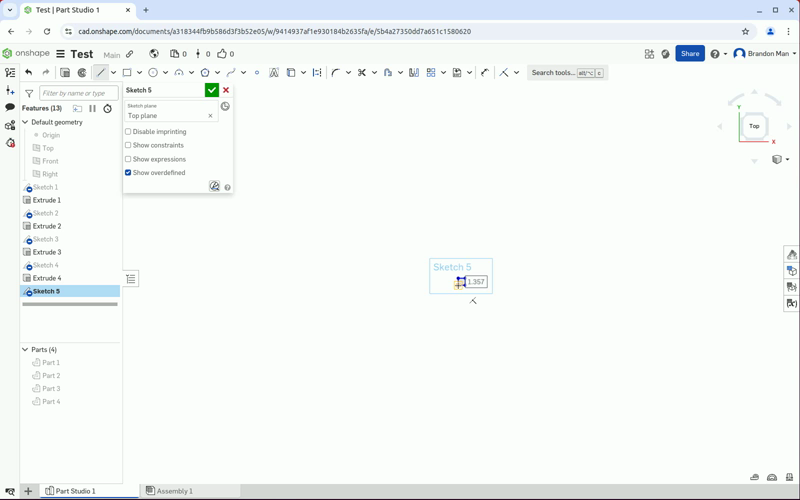
key(esc)
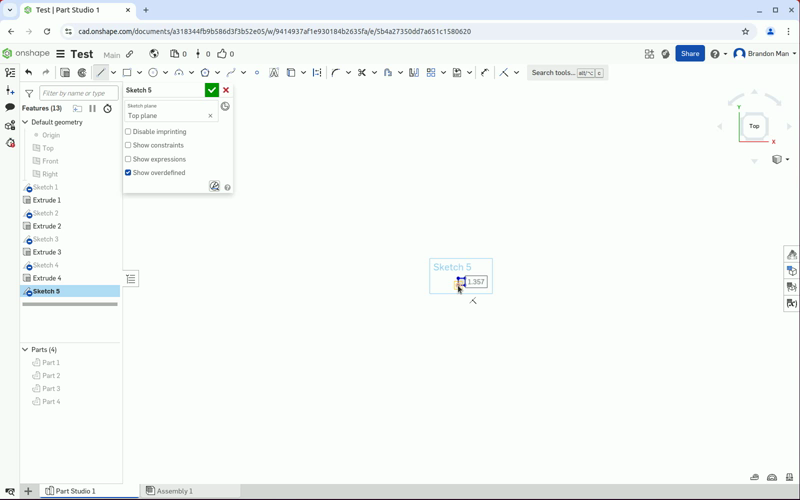
mouse_move(458, 282)
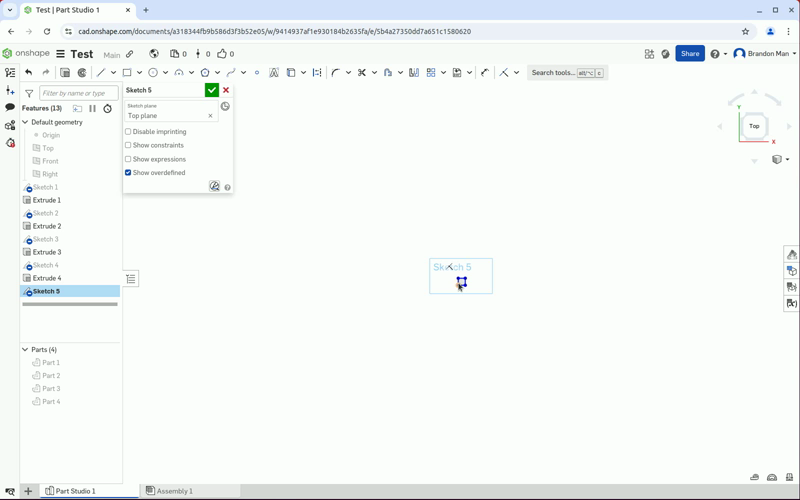
scroll(6)
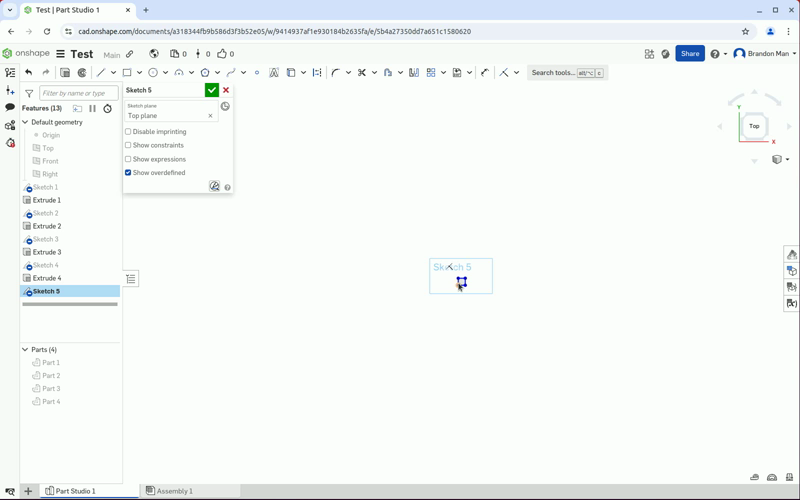
scroll(6)
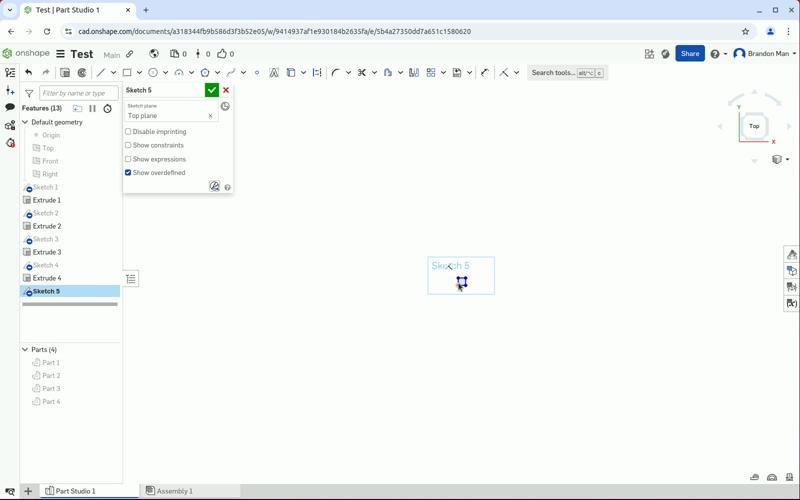
scroll(6)
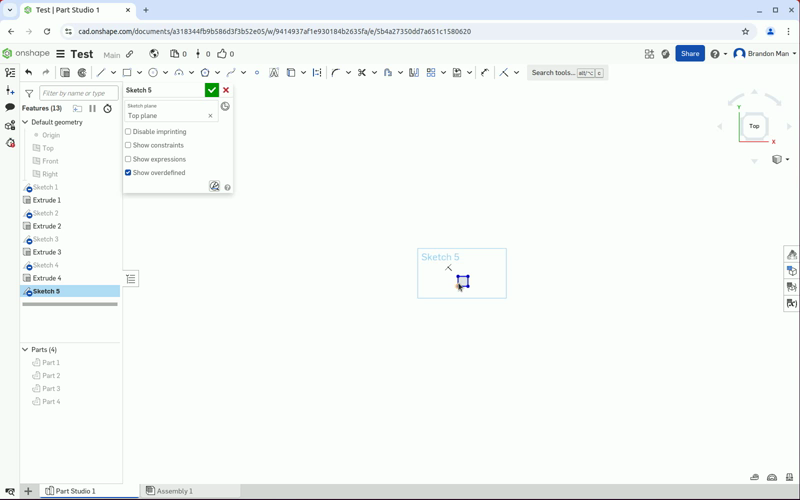
scroll(6)
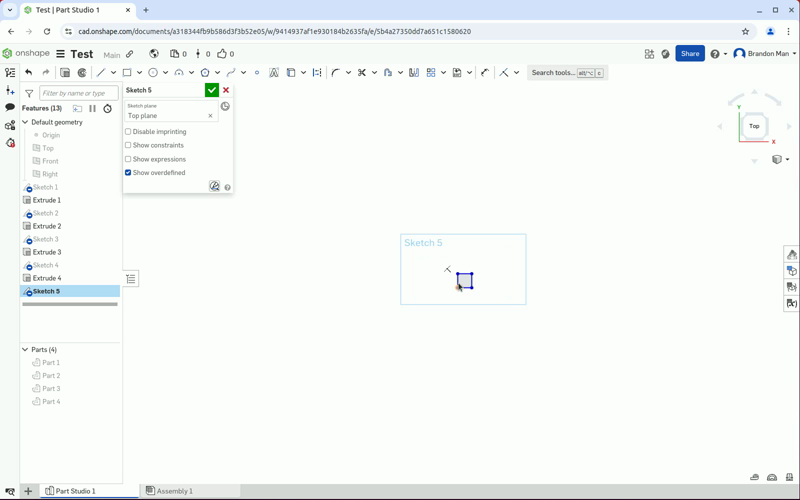
scroll(6)
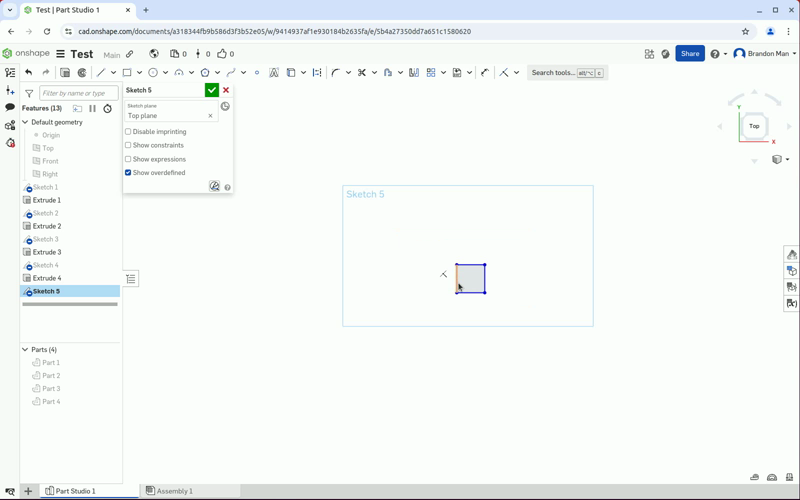
scroll(6)
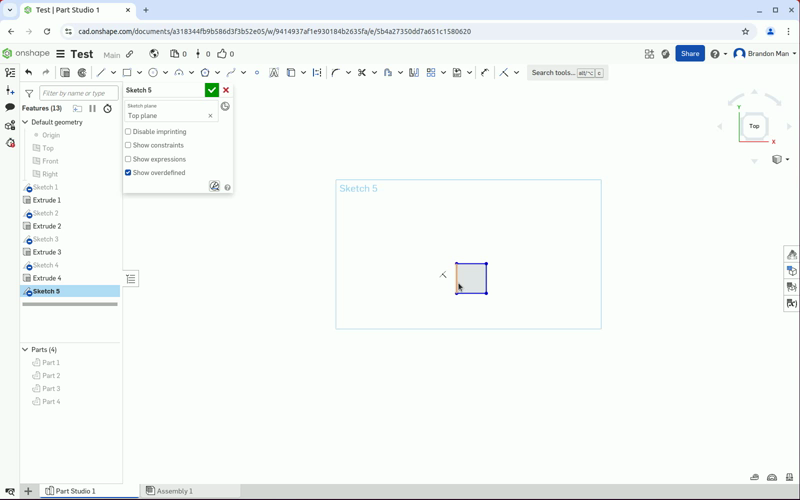
scroll(6)
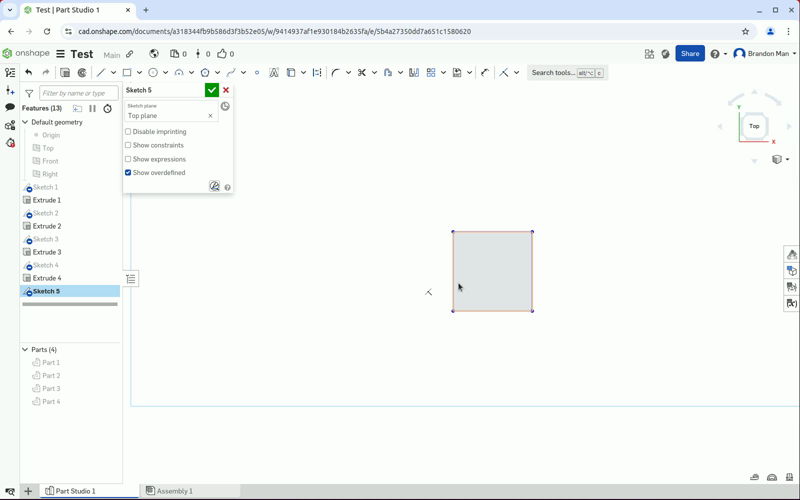
click(458, 282)
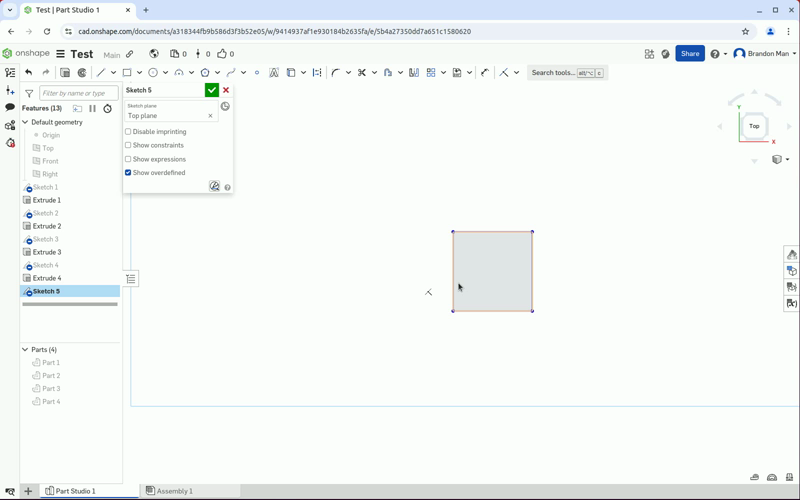
scroll(-6)
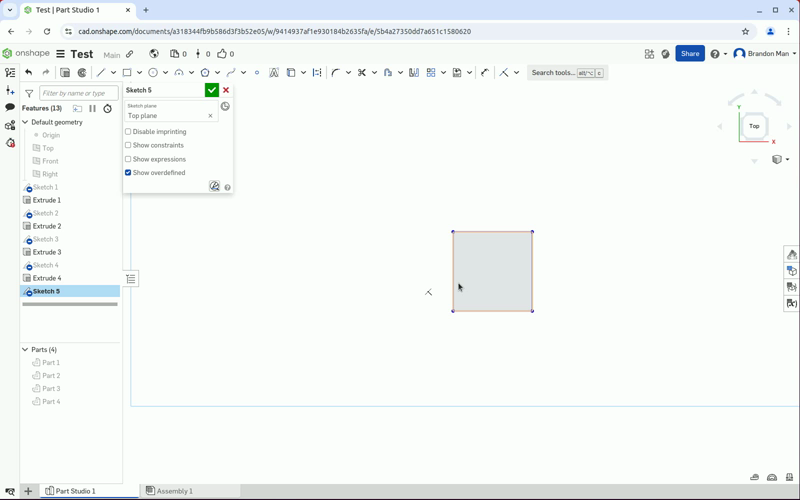
scroll(-6)
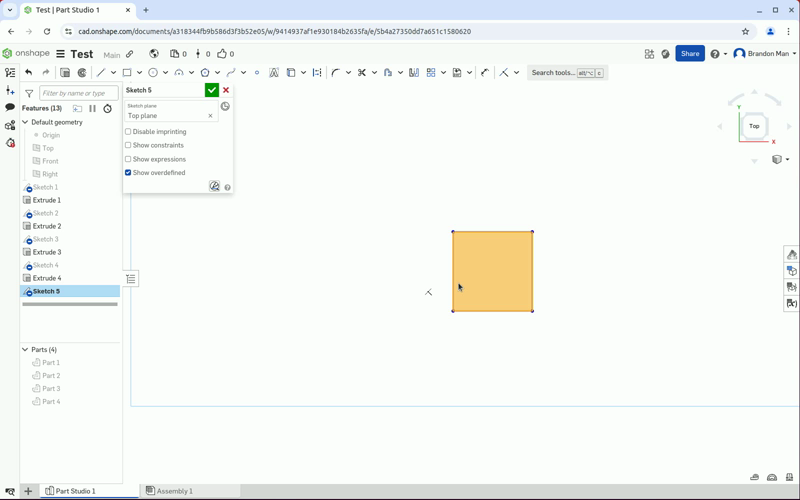
scroll(-6)
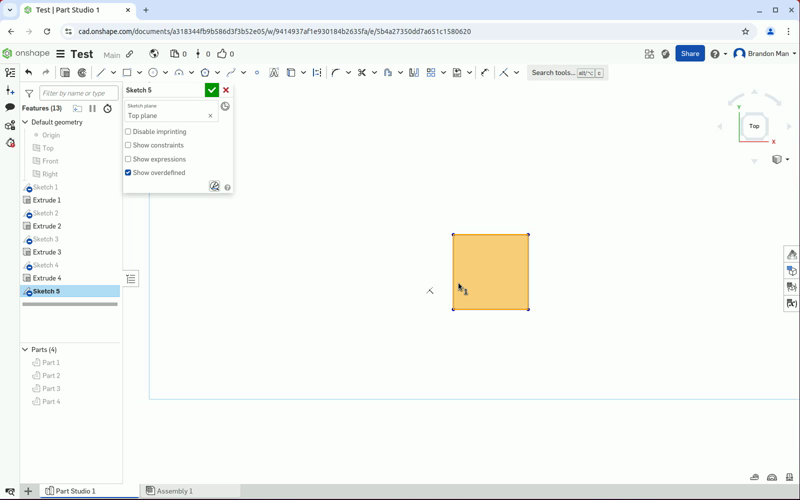
scroll(-6)
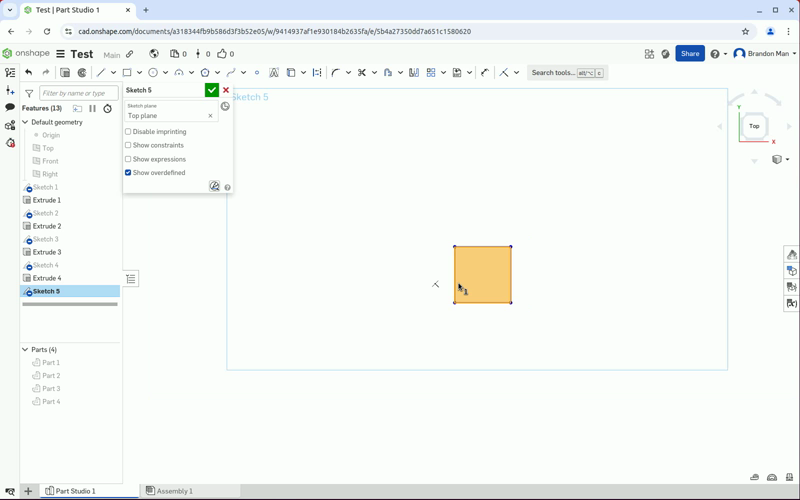
scroll(-6)
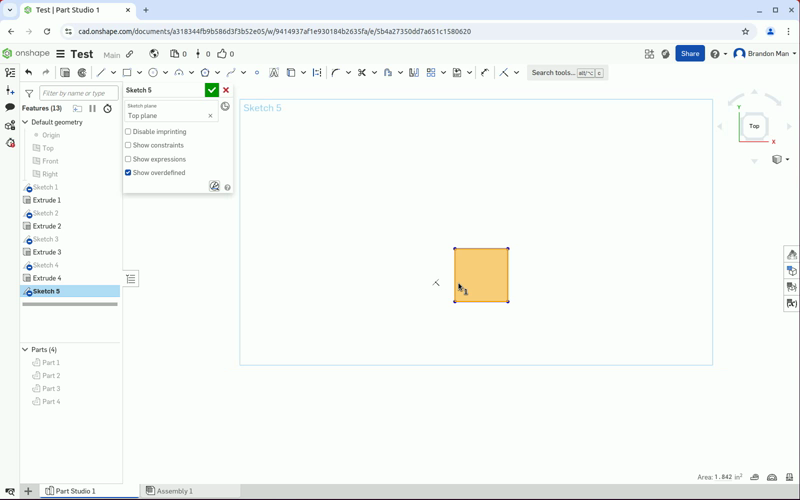
scroll(-6)
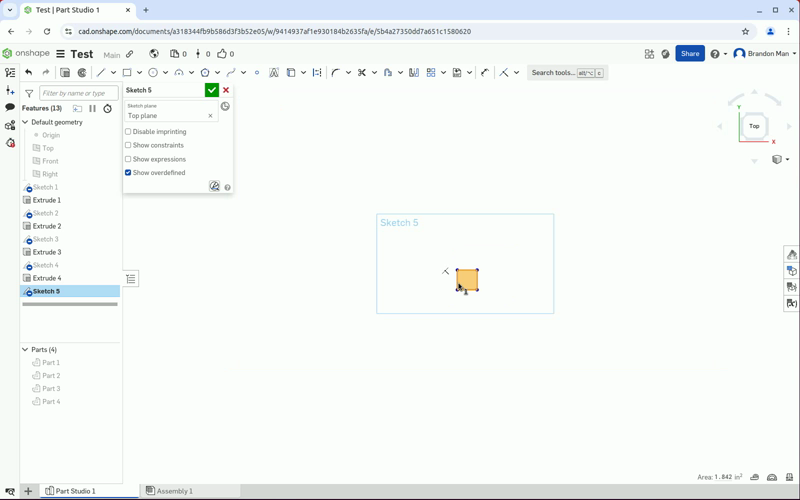
scroll(-6)
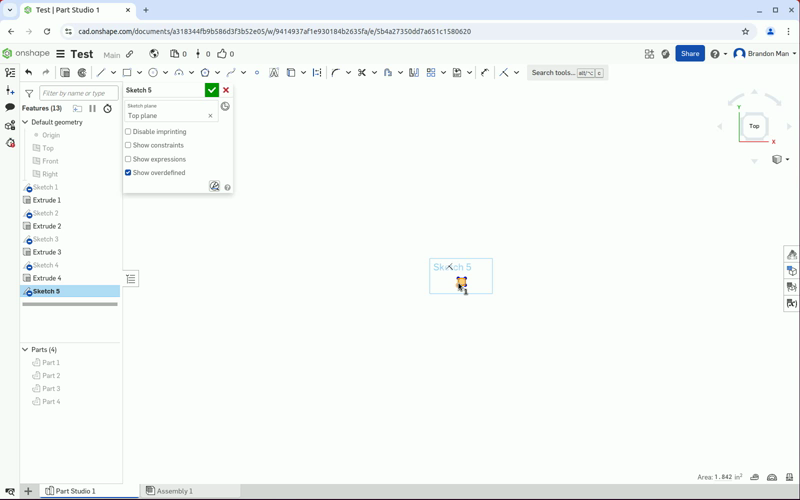
mouse_move(73, 352)
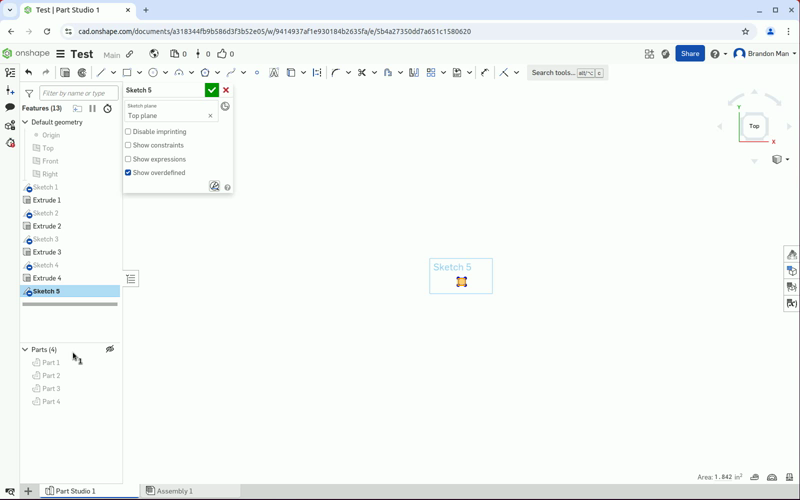
key(shift+y)
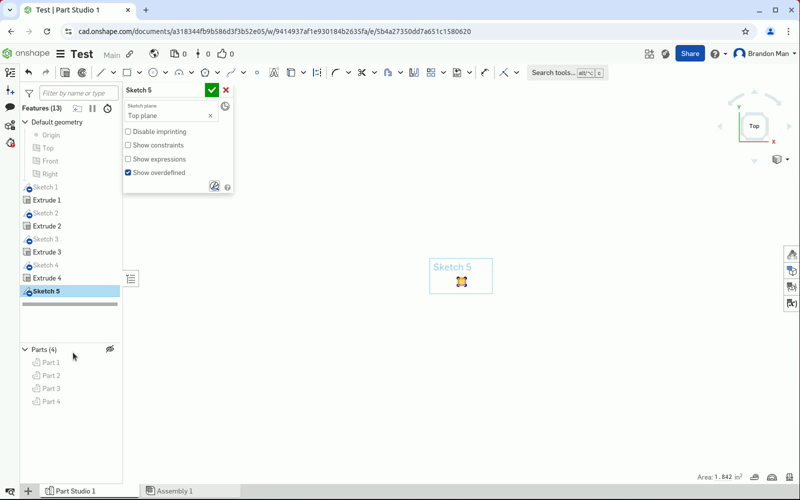
key(shift+e)
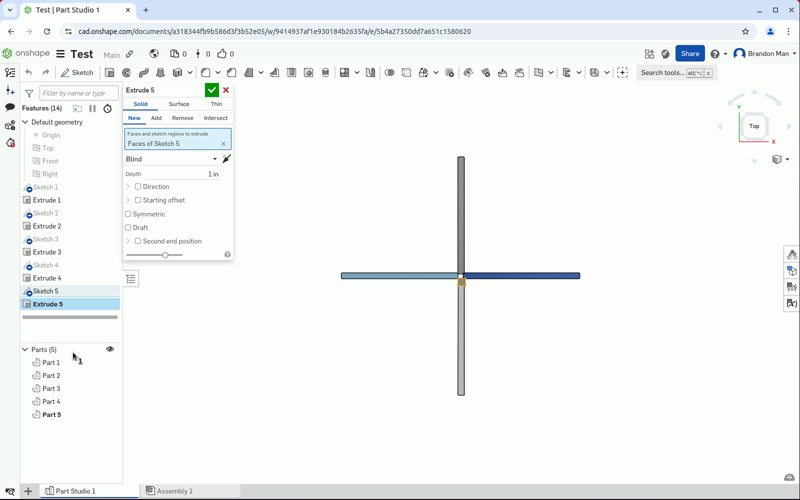
mouse_move(143, 106)
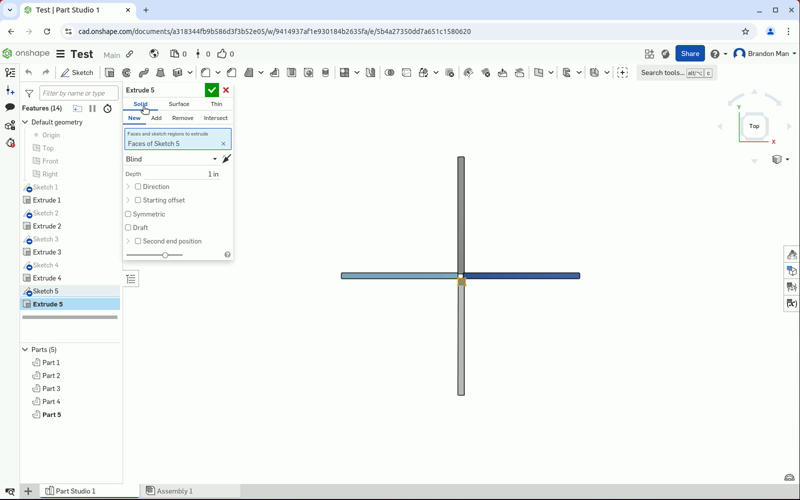
click(143, 106)
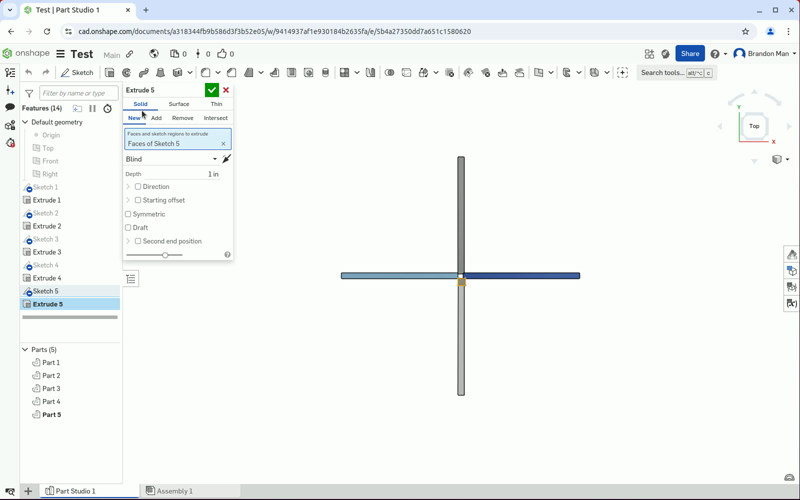
mouse_move(137, 120)
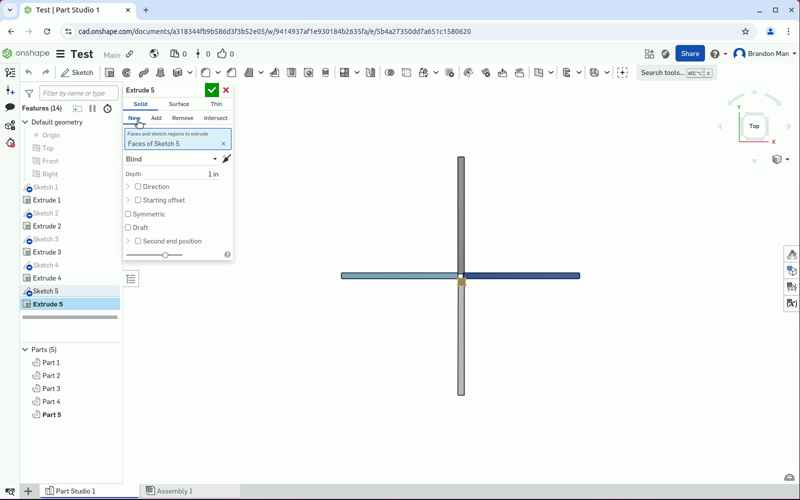
click(137, 120)
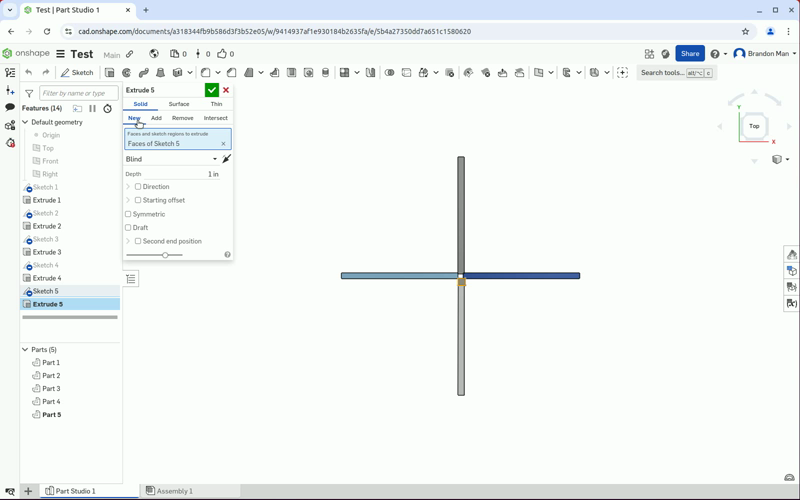
key(tab, 4)
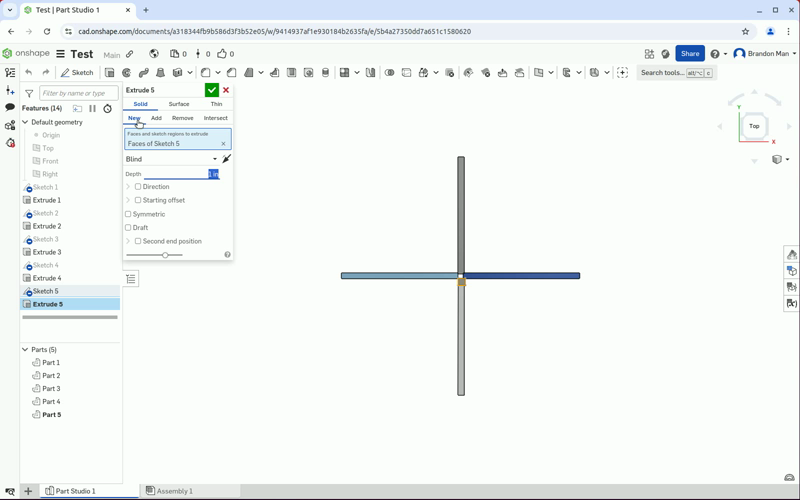
text(0.241)
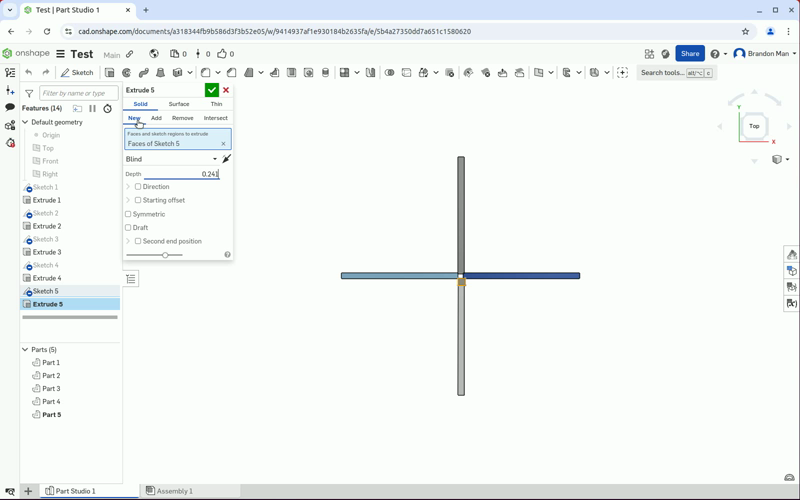
key(enter)
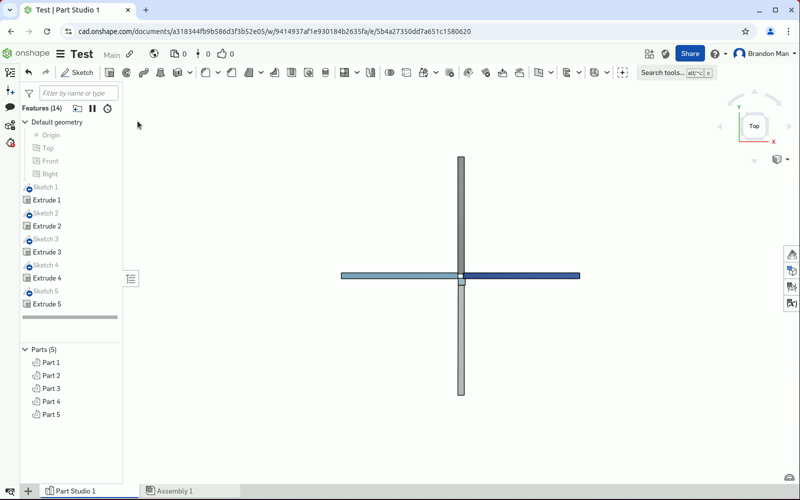
key(shift+h)
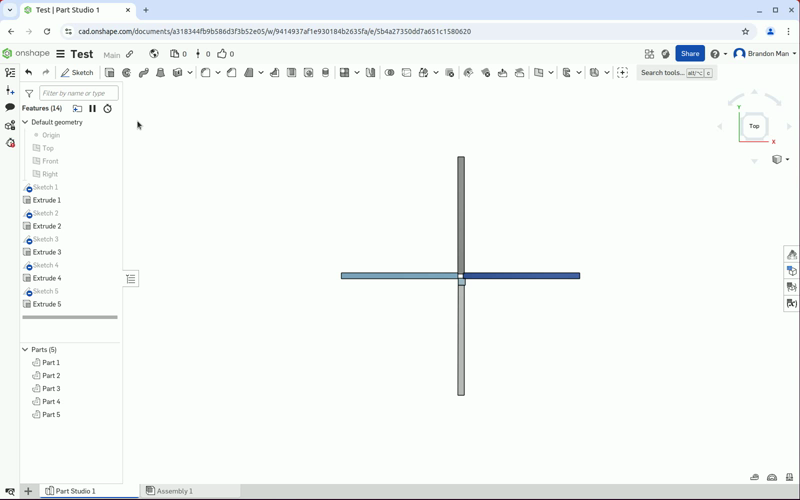
key(shift+h)
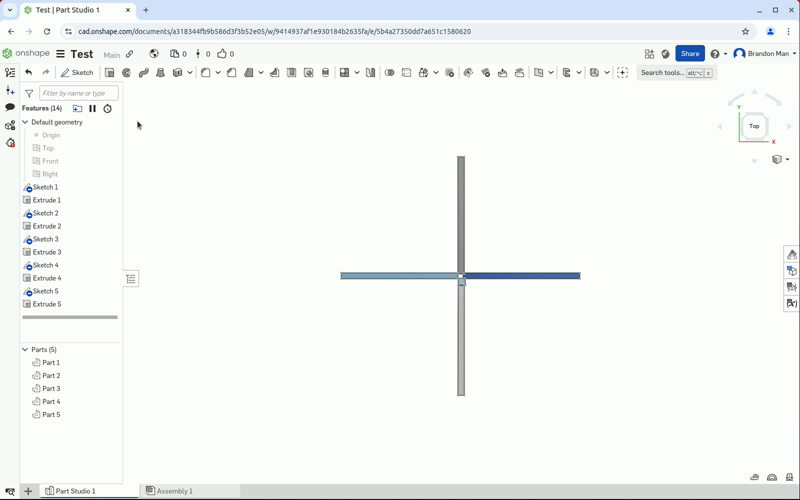
key(shift+7)
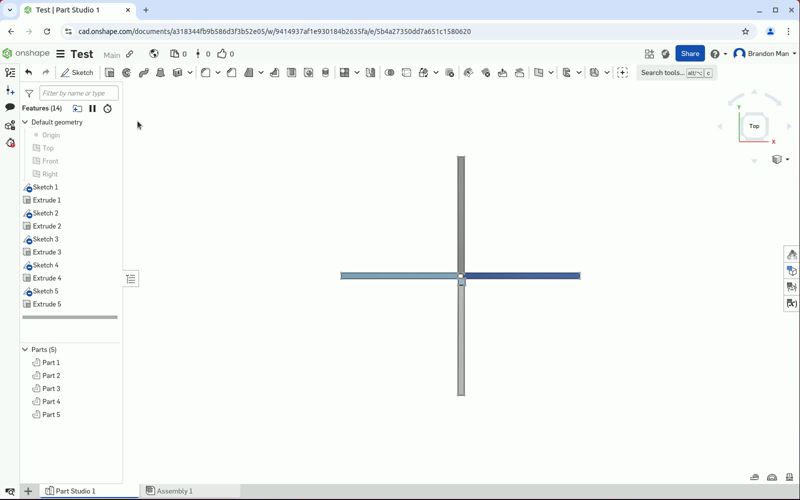
key(up, 3)
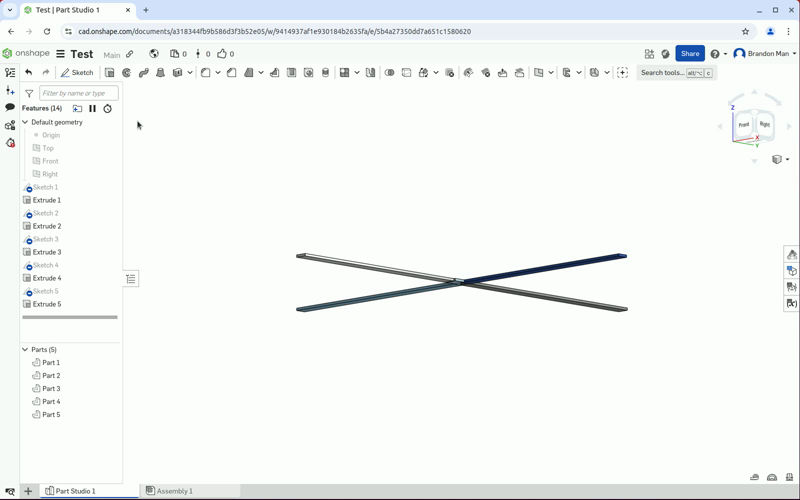
key(left, 3)
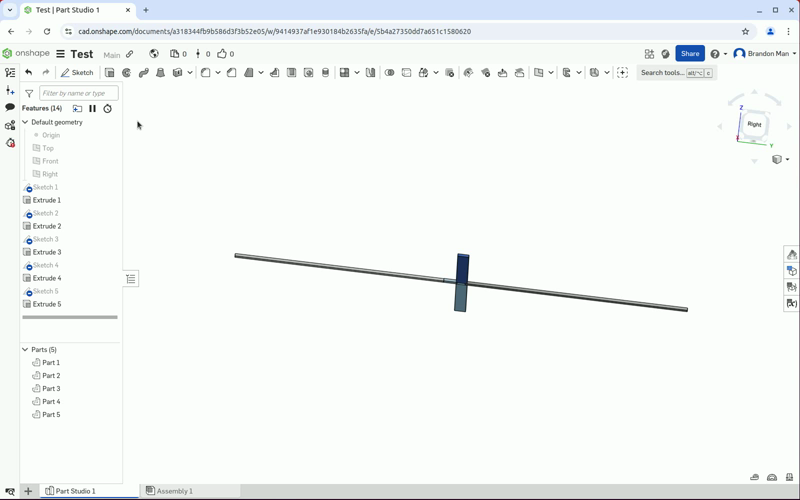
key(right, 3)
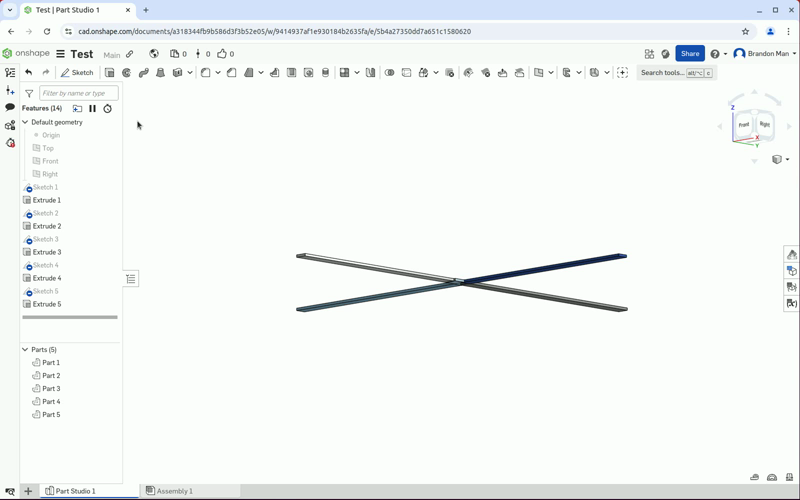
key(down, 3)
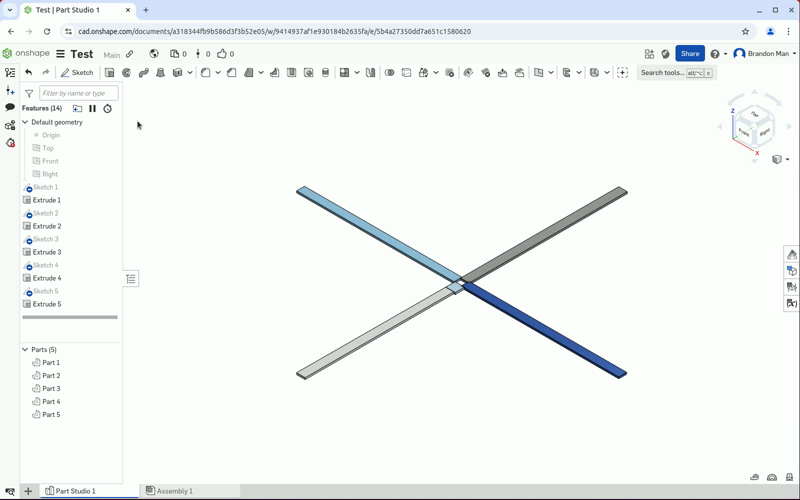
mouse_move(73, 189)
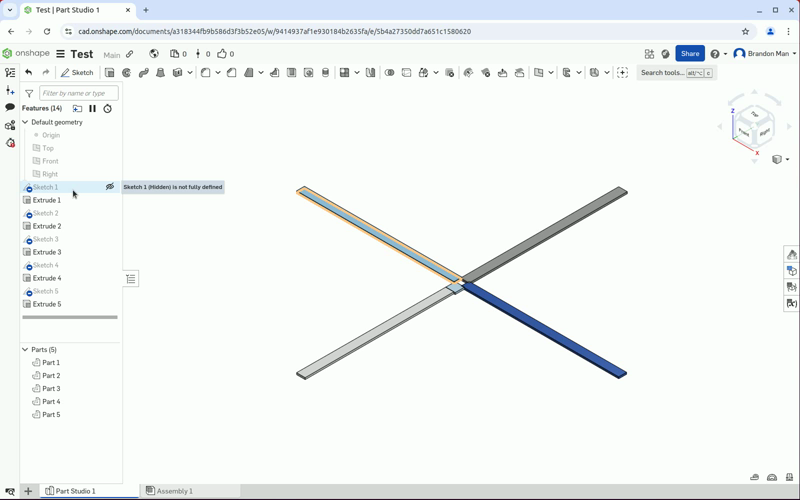
click(73, 189)